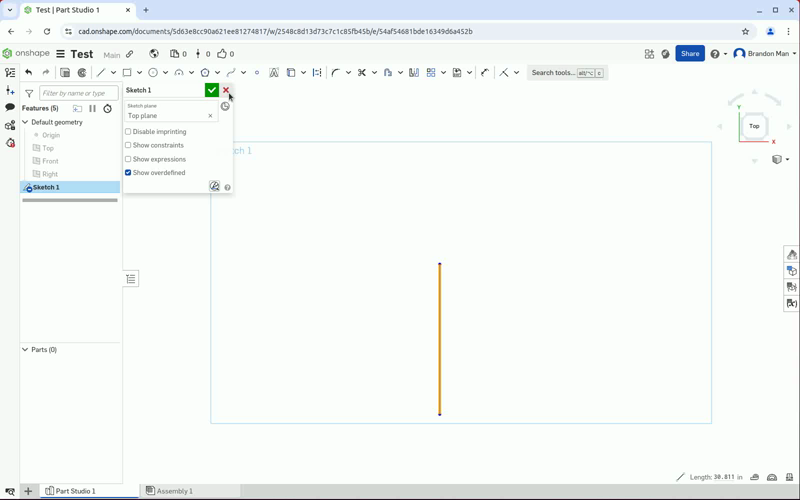
key(shift+h)
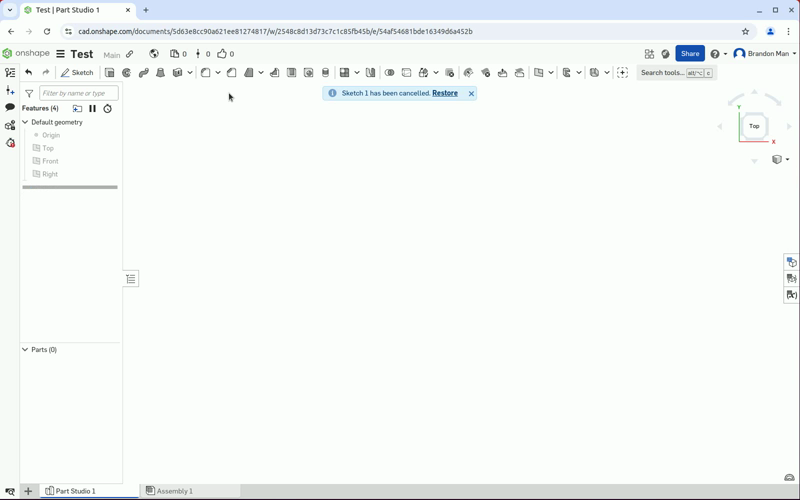
mouse_move(73, 352)
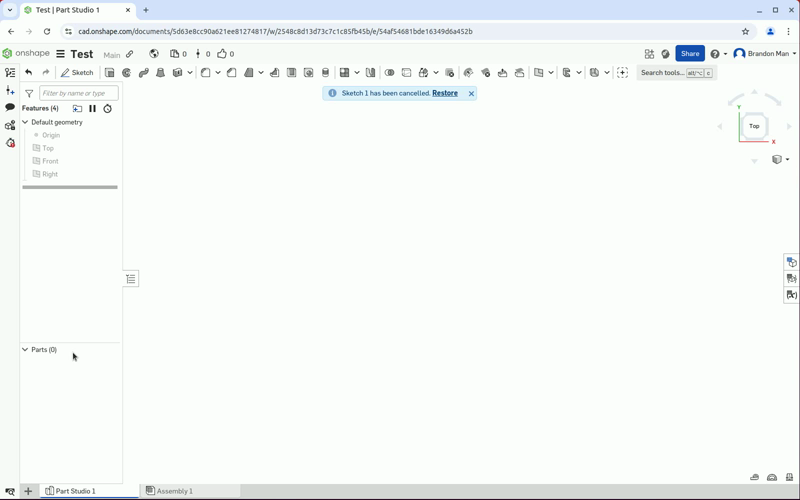
key(y)
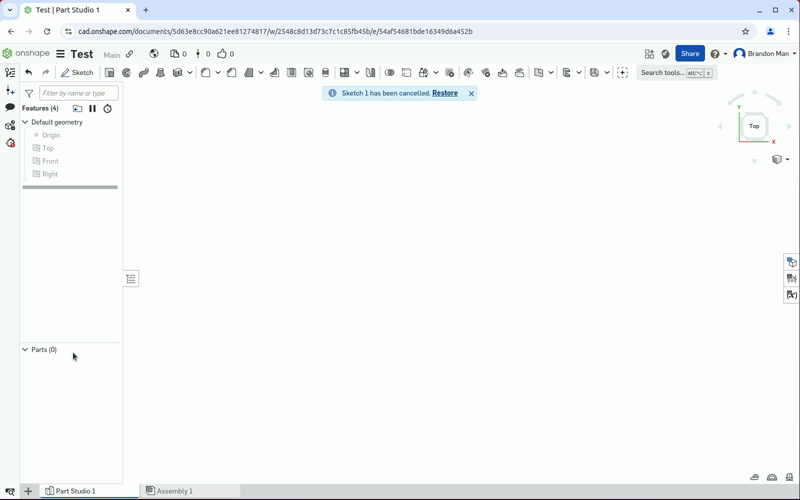
key(shift+p)
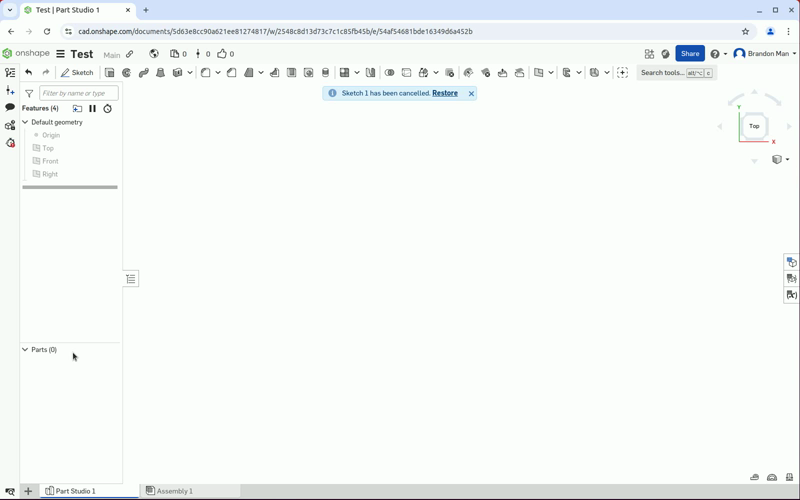
key(space)
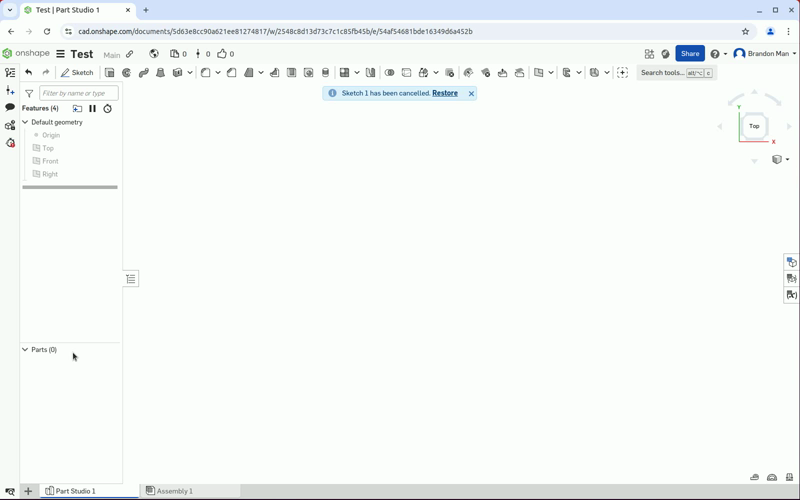
key_down(shift)
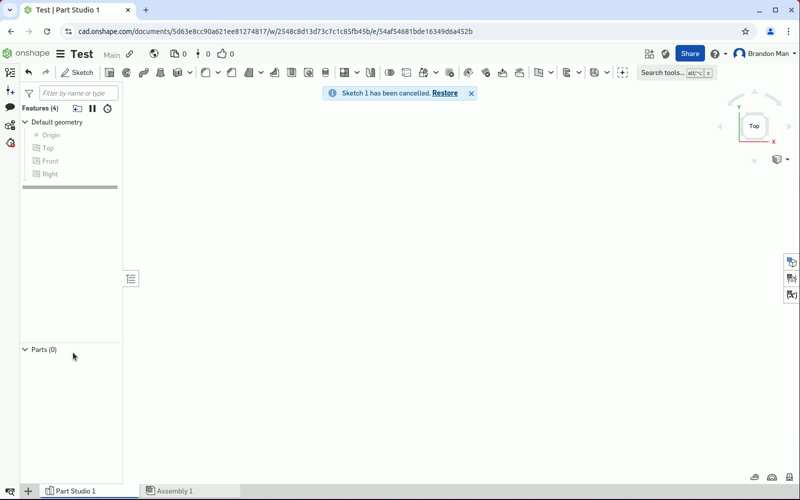
key(up)
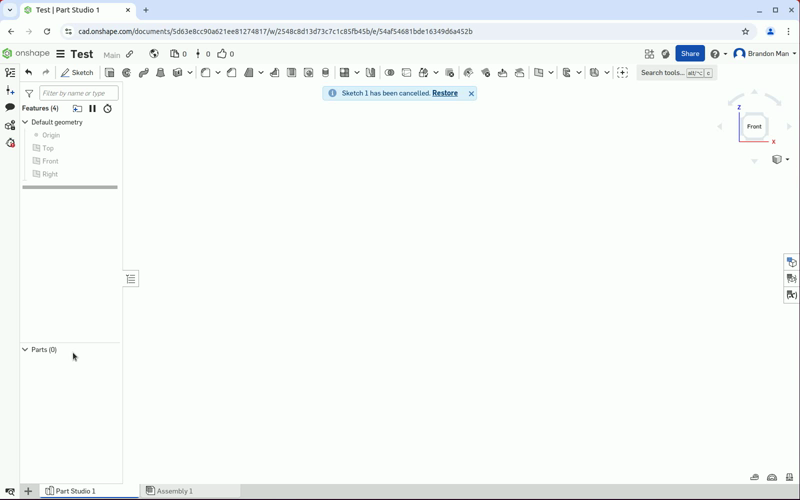
key_up(shift)
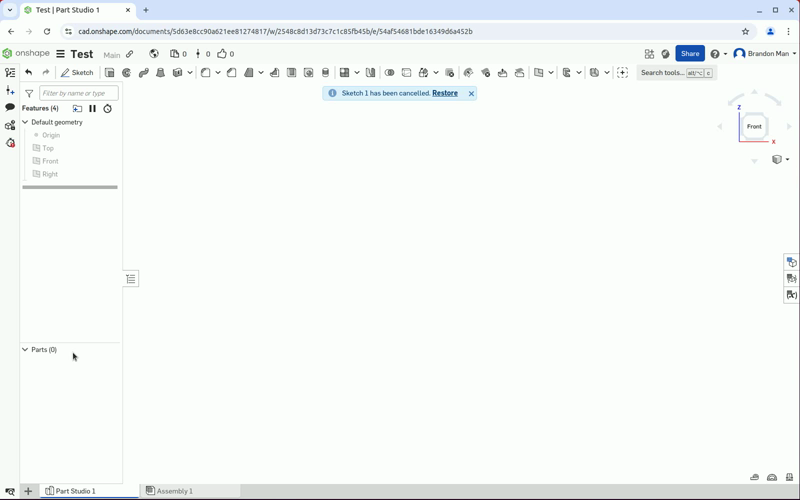
mouse_move(73, 352)
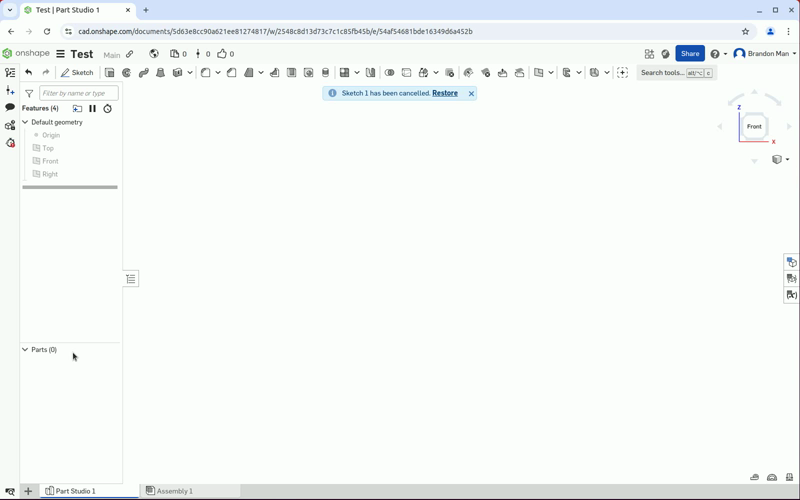
key(shift+y)
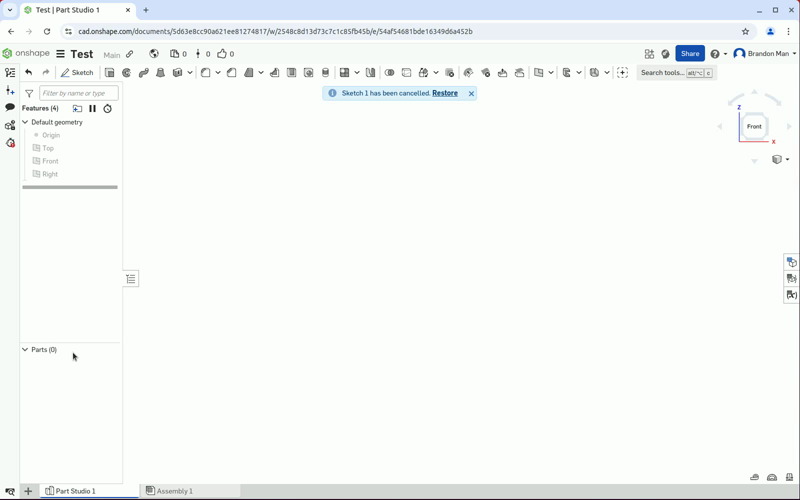
key(shift+s)
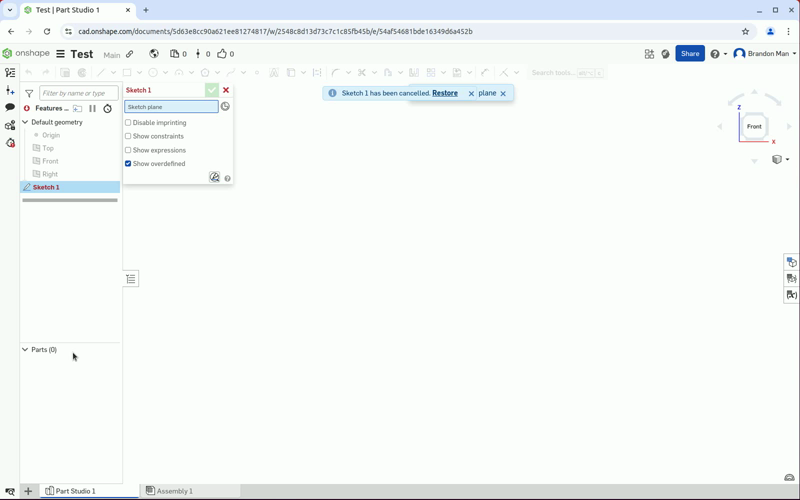
mouse_move(73, 163)
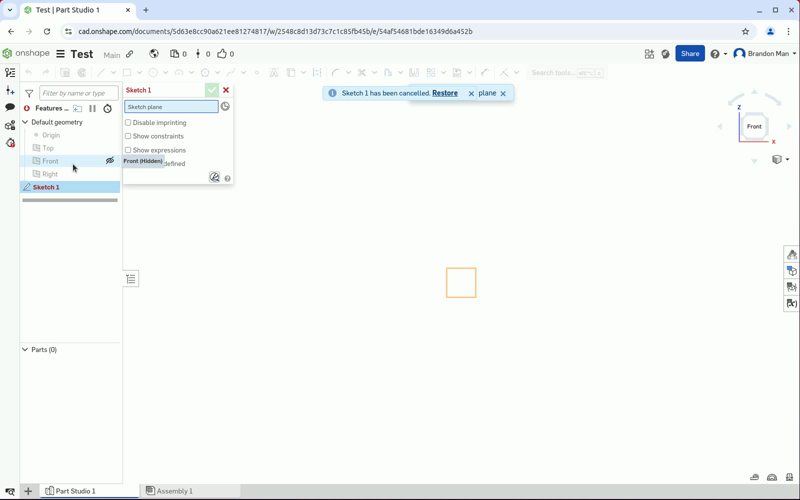
click(73, 163)
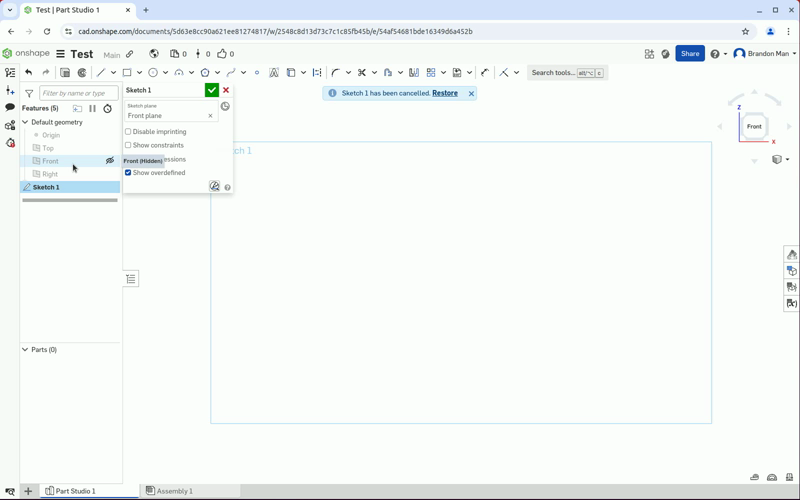
mouse_move(73, 352)
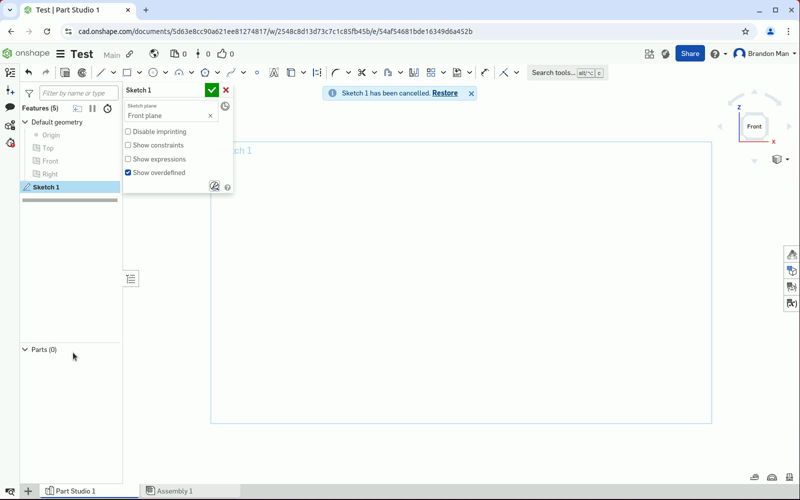
key(y)
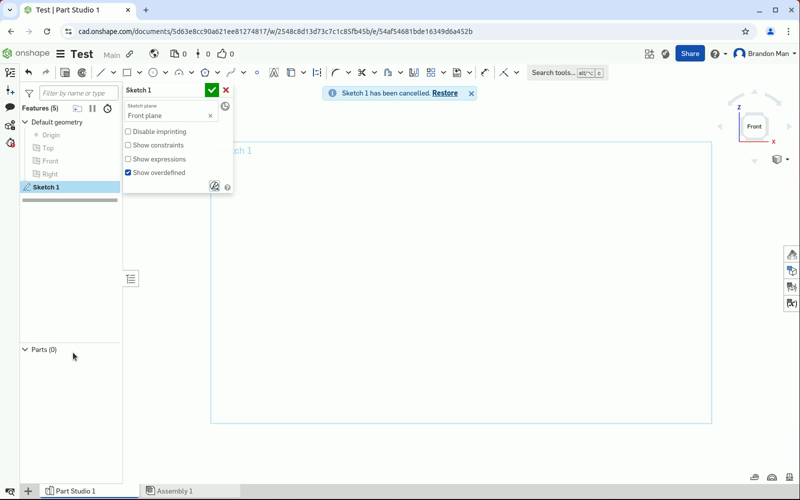
key(l)
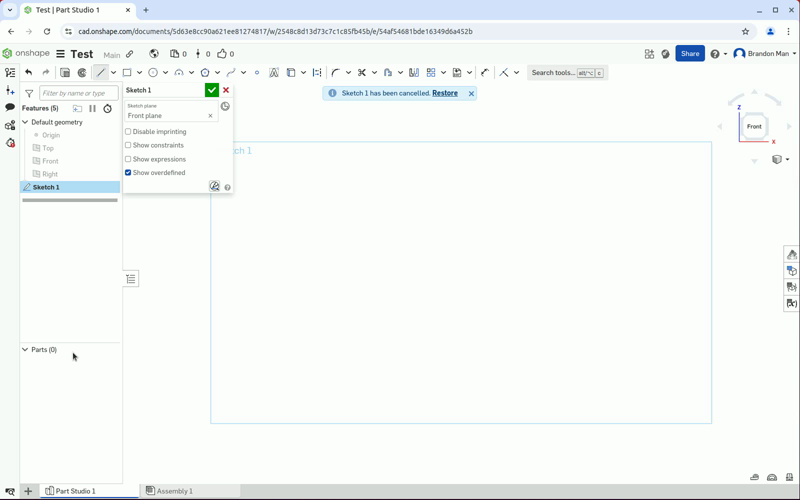
key_down(shift)
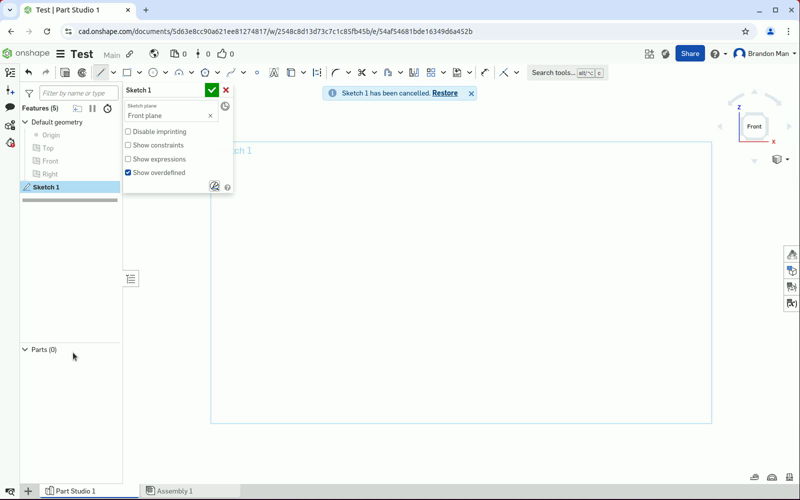
mouse_move(460, 282)
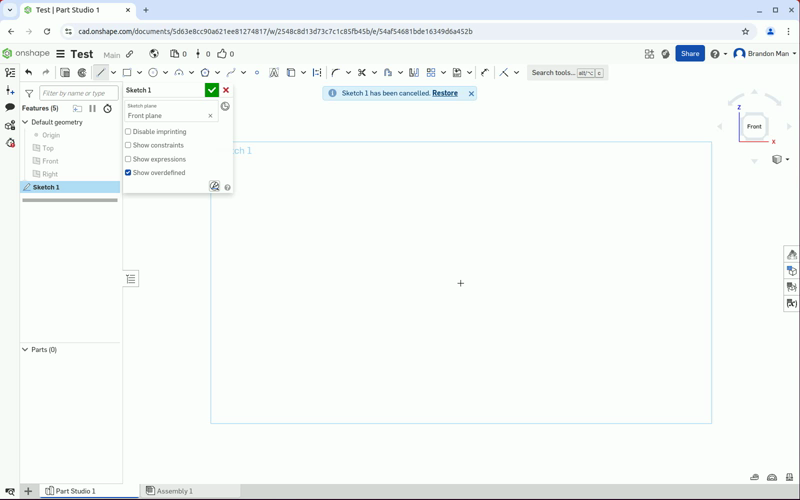
click(460, 282)
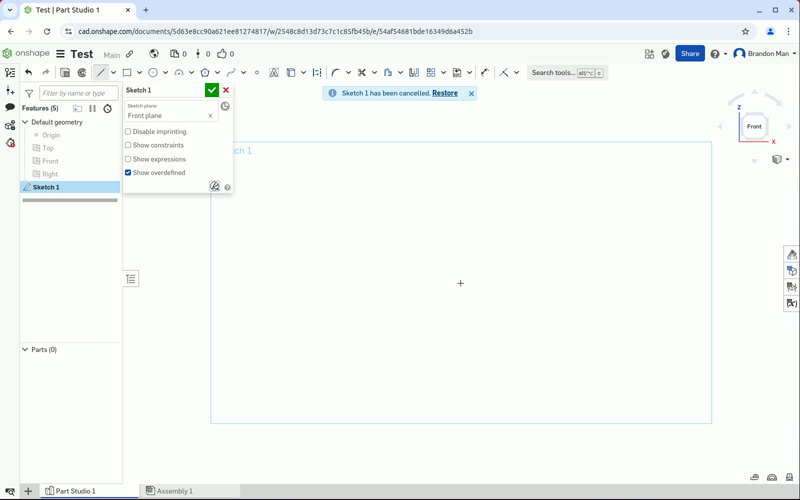
key_up(shift)
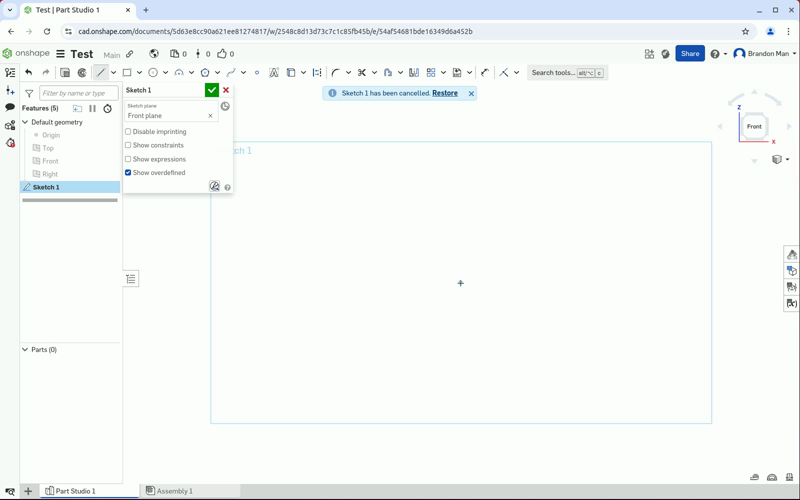
key_down(shift)
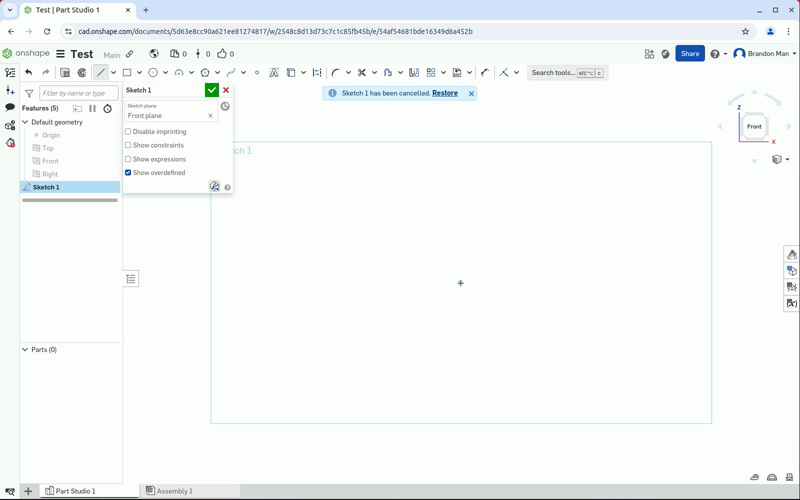
mouse_move(573, 282)
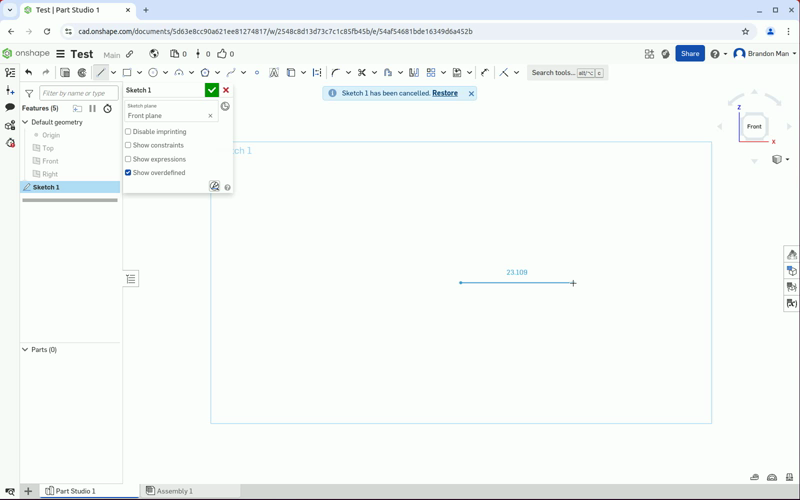
click(573, 282)
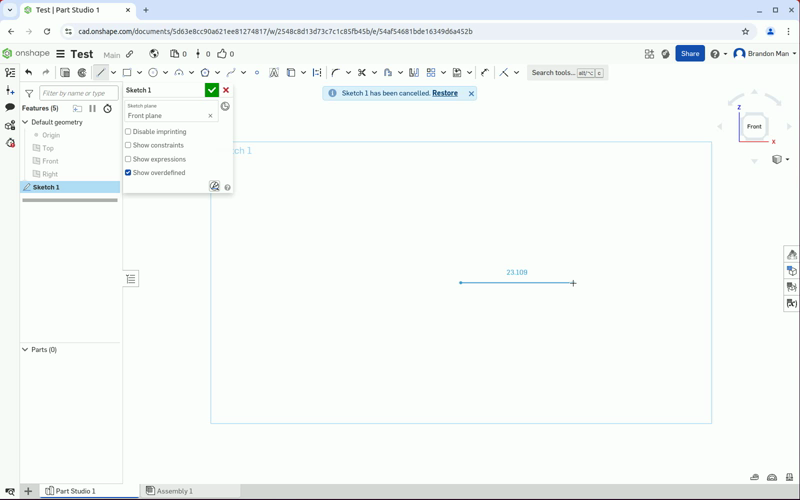
key_up(shift)
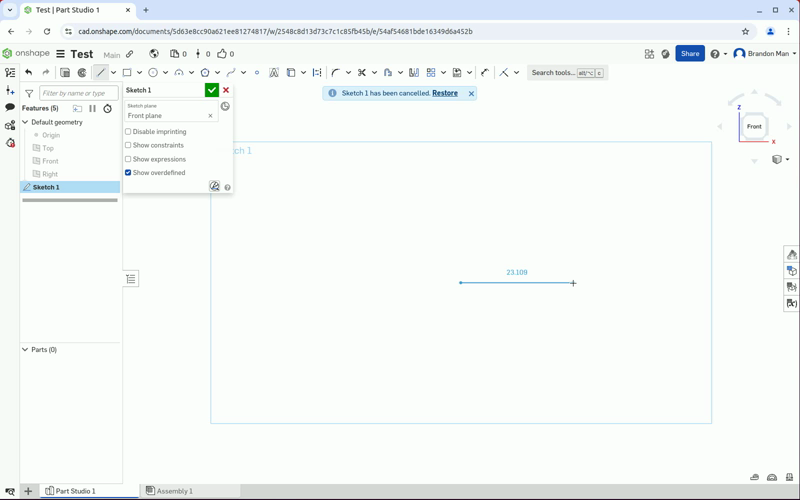
key_down(shift)
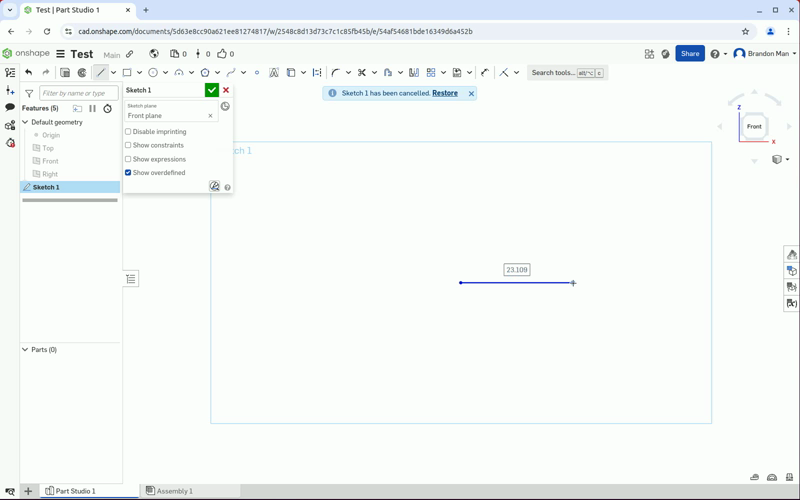
mouse_move(589, 282)
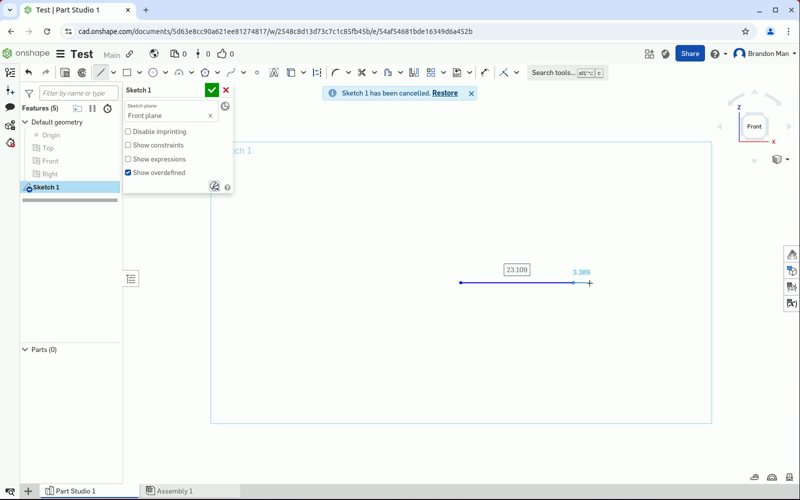
mouse_move(573, 264)
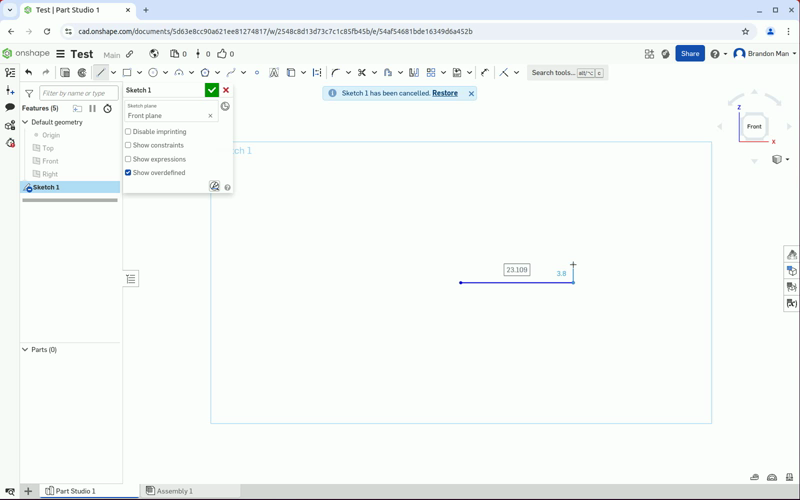
click(573, 264)
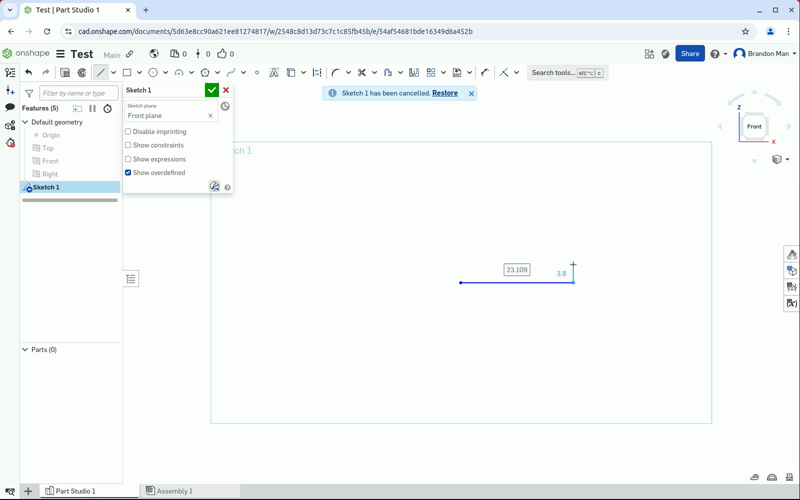
key_up(shift)
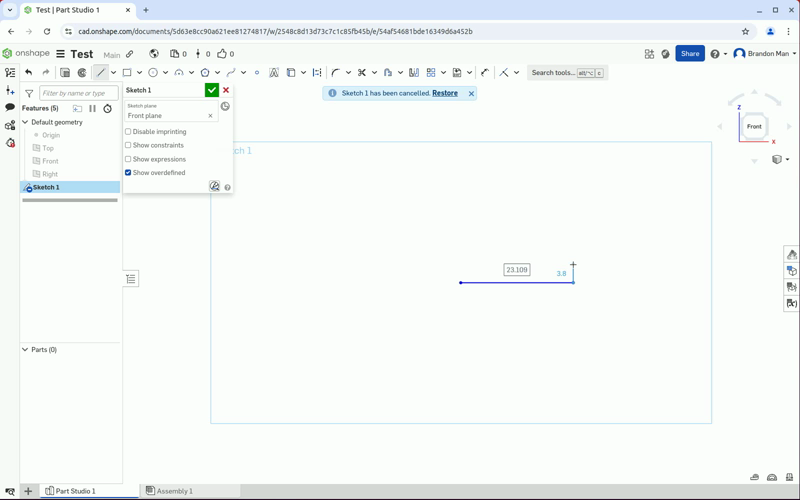
key_down(shift)
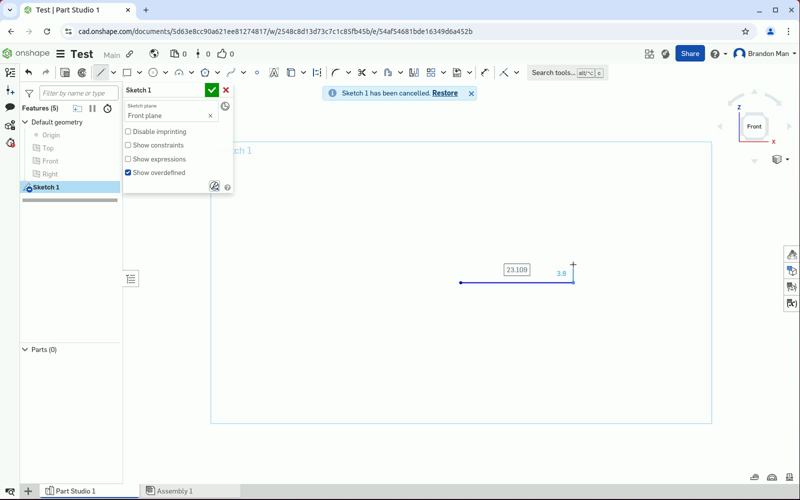
mouse_move(589, 264)
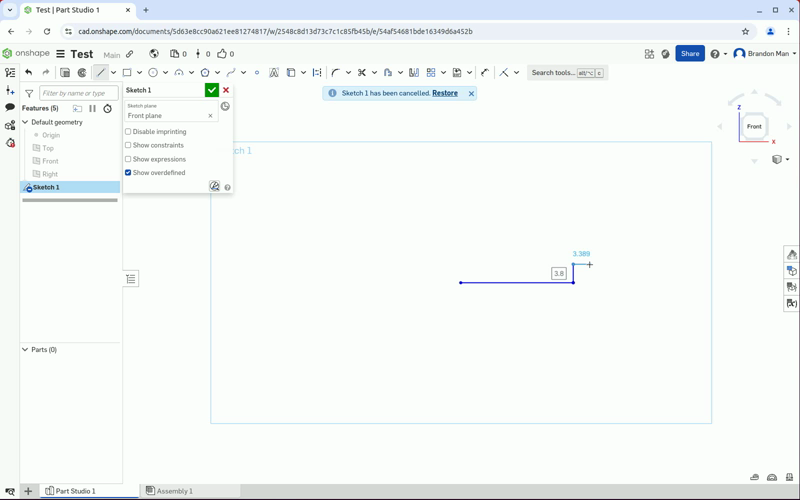
mouse_move(535, 264)
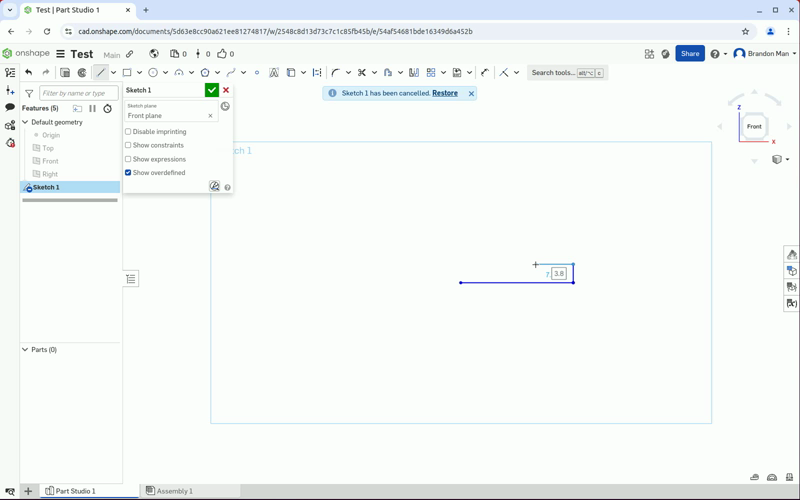
click(535, 264)
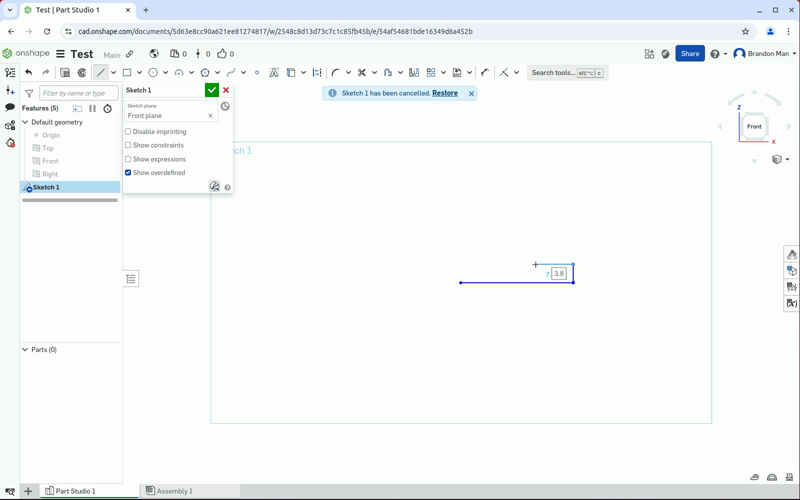
key_up(shift)
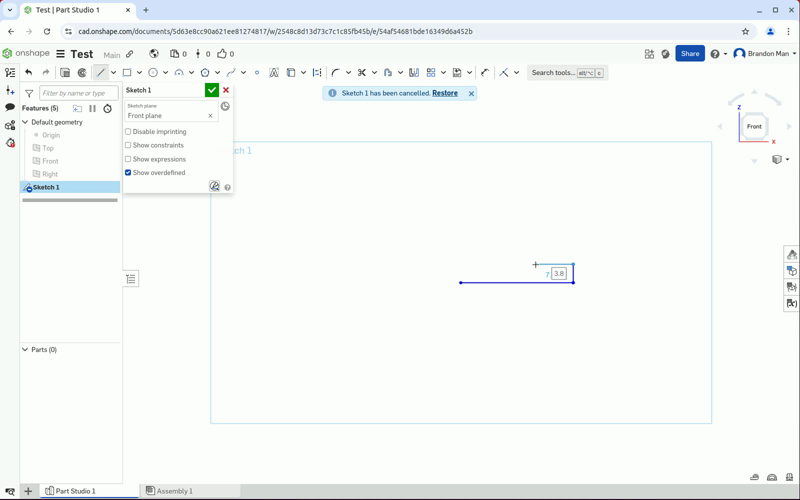
key_down(shift)
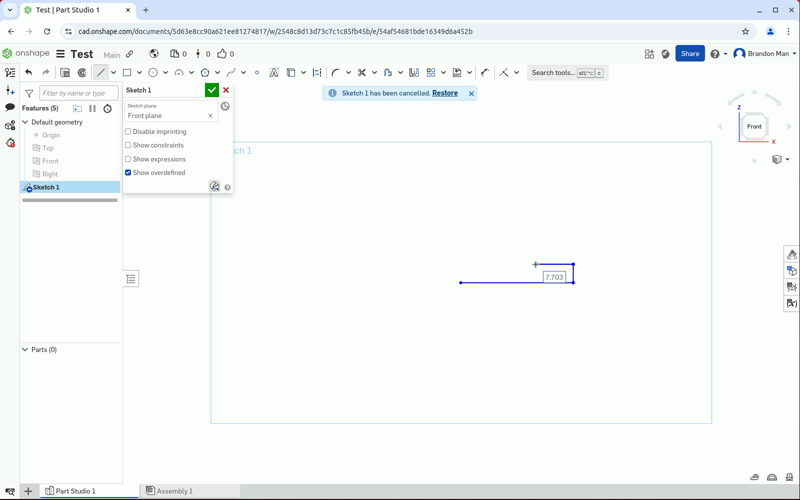
mouse_move(565, 264)
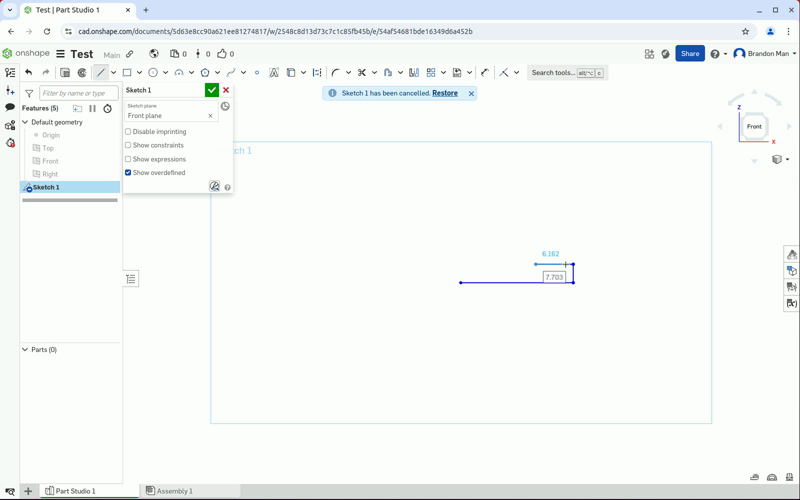
mouse_move(535, 226)
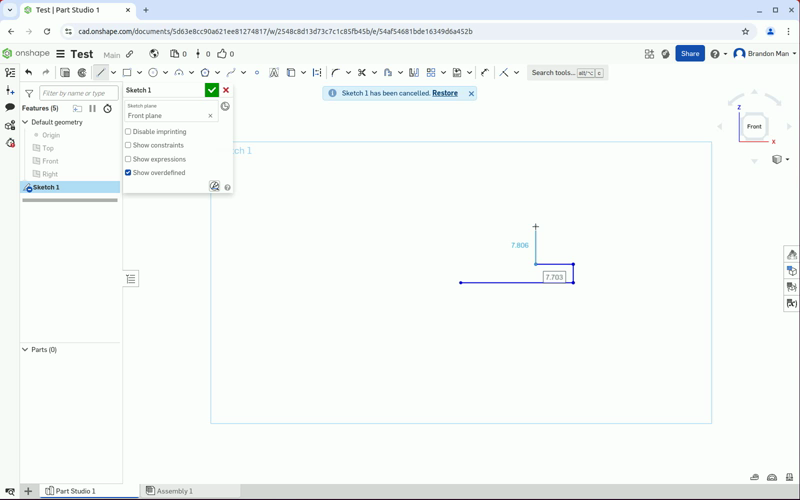
click(535, 226)
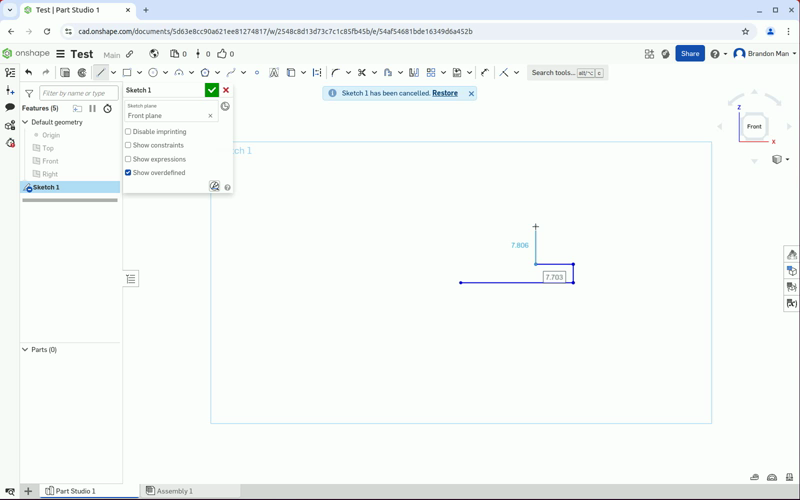
key_up(shift)
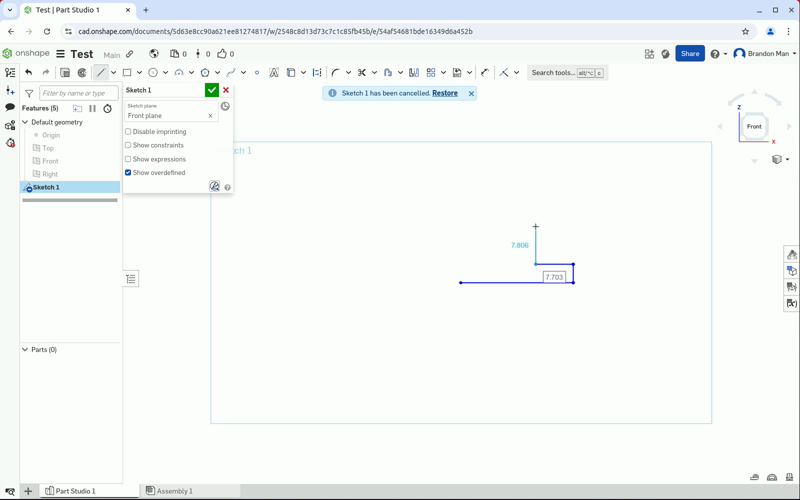
key_down(shift)
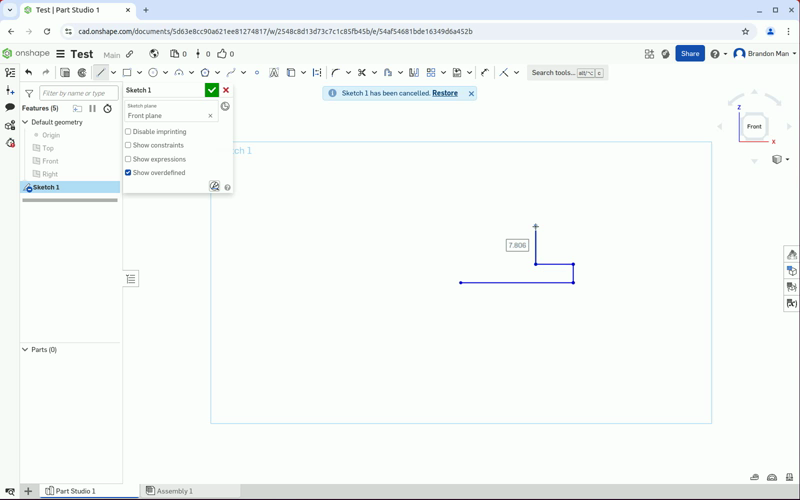
mouse_move(565, 226)
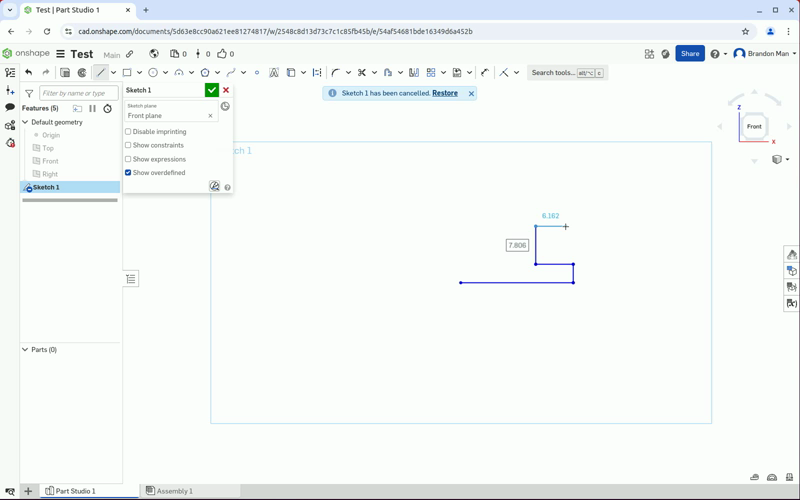
mouse_move(517, 226)
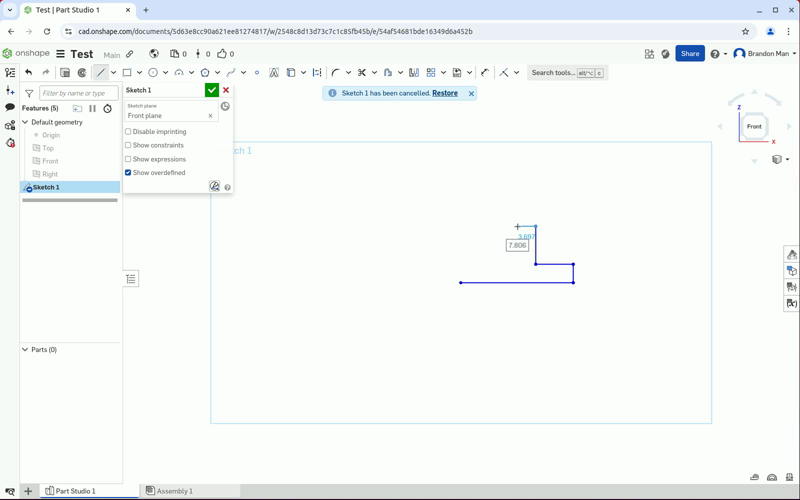
click(517, 226)
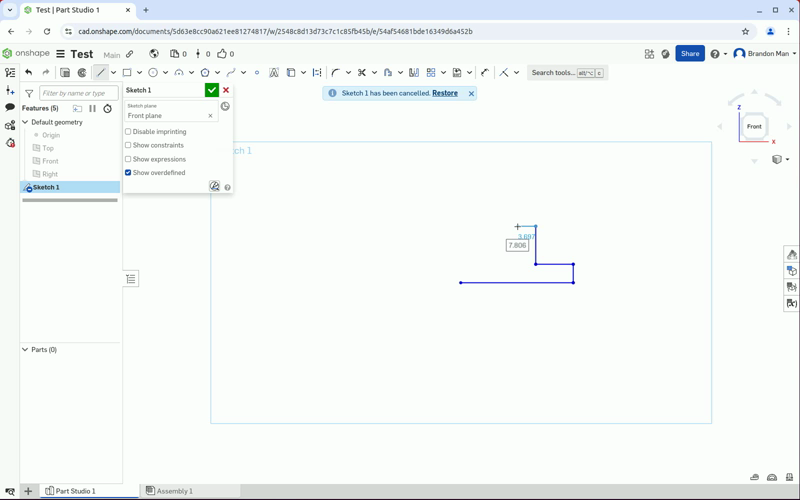
key_up(shift)
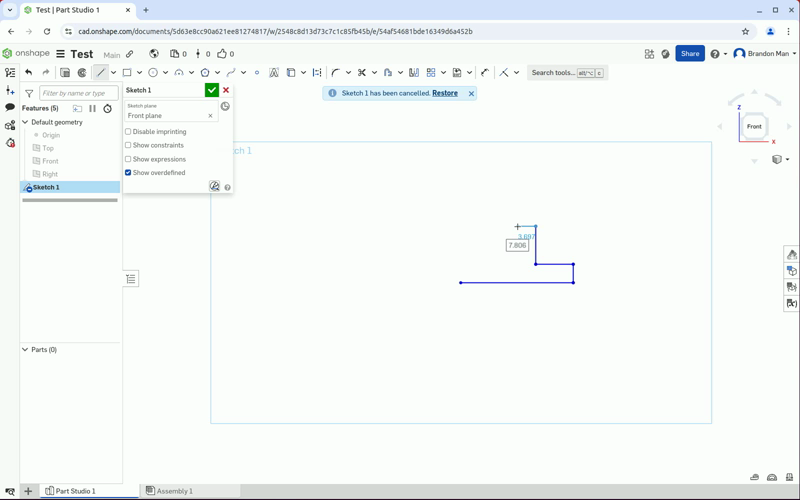
key_down(shift)
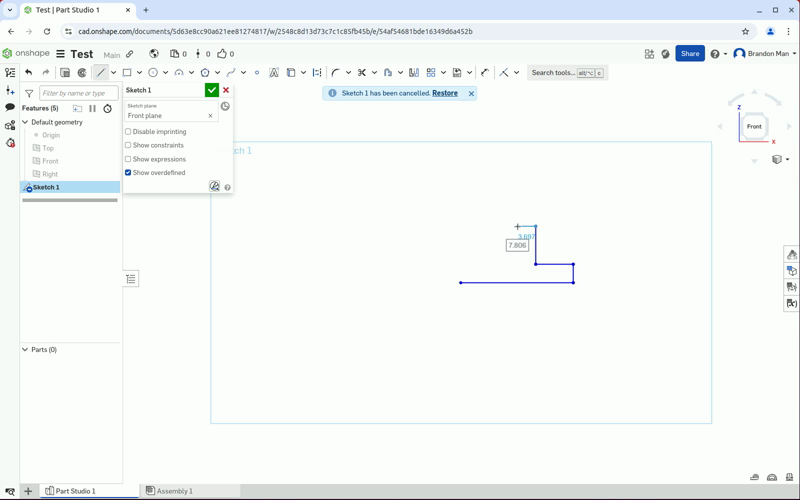
mouse_move(547, 226)
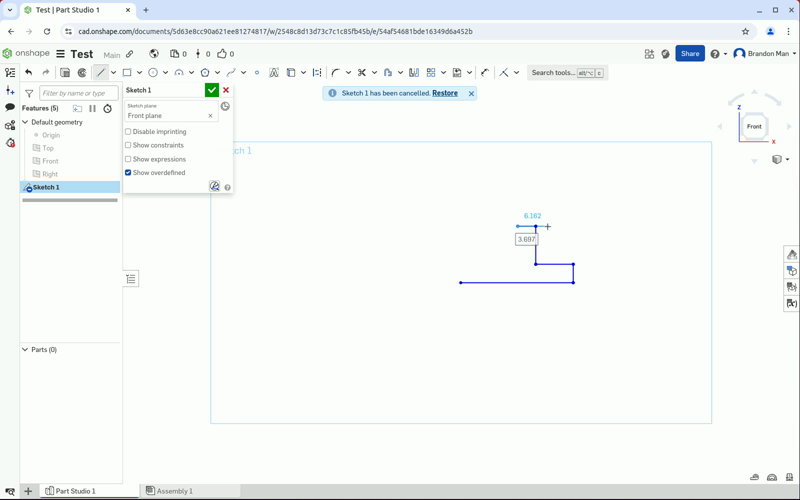
mouse_move(517, 208)
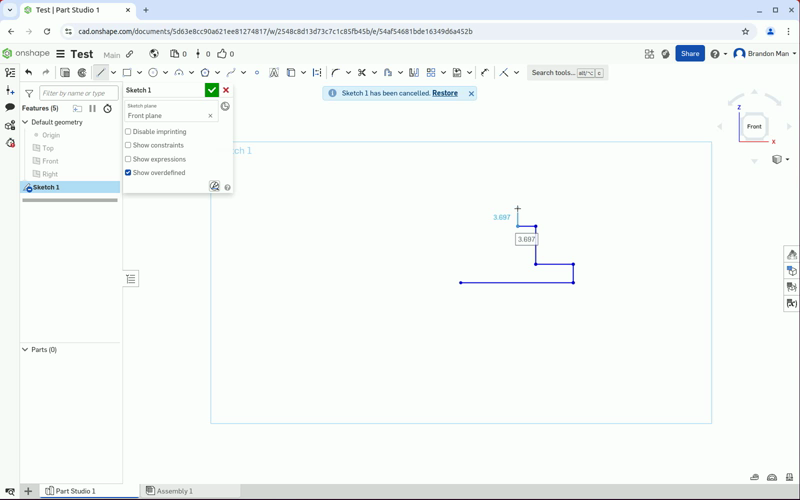
click(517, 208)
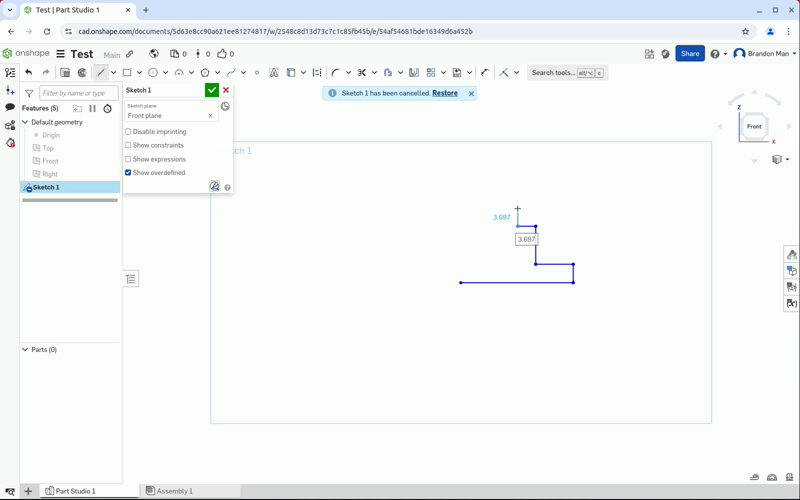
key_up(shift)
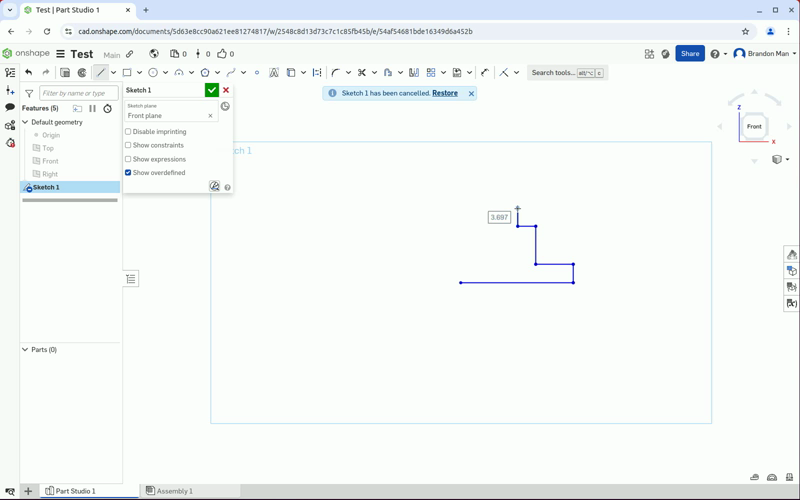
key_down(shift)
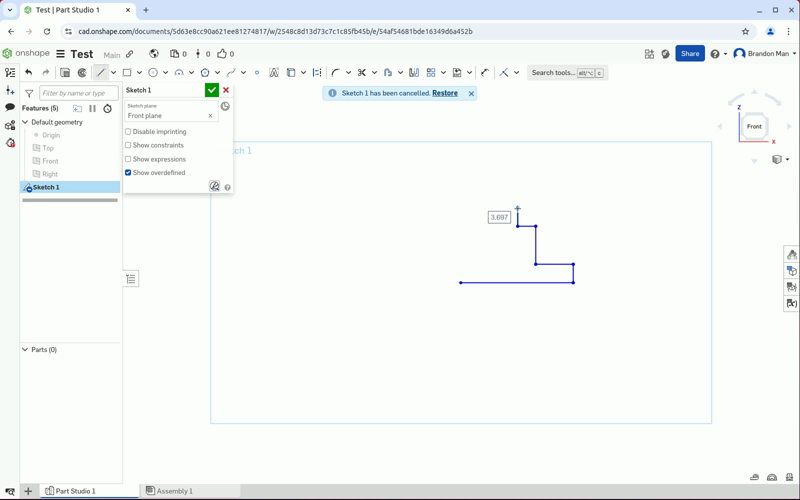
mouse_move(547, 208)
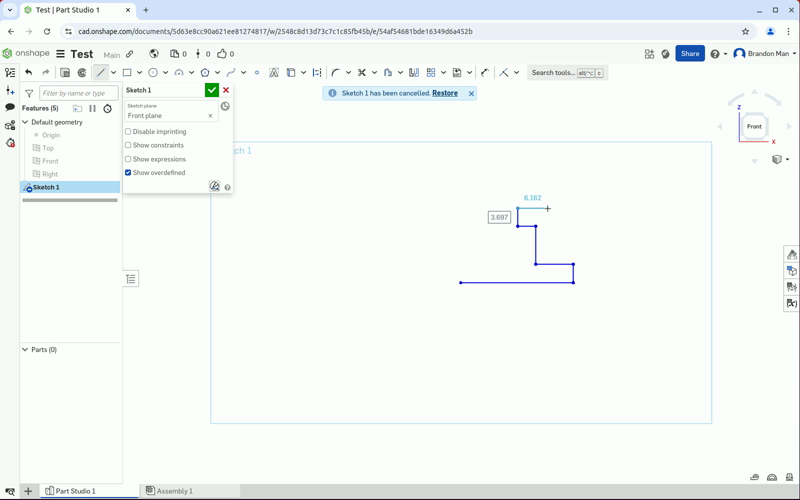
mouse_move(479, 208)
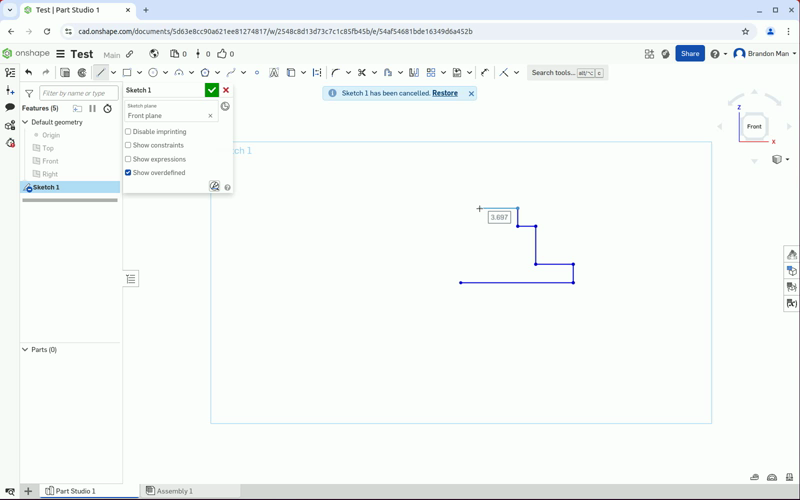
click(479, 208)
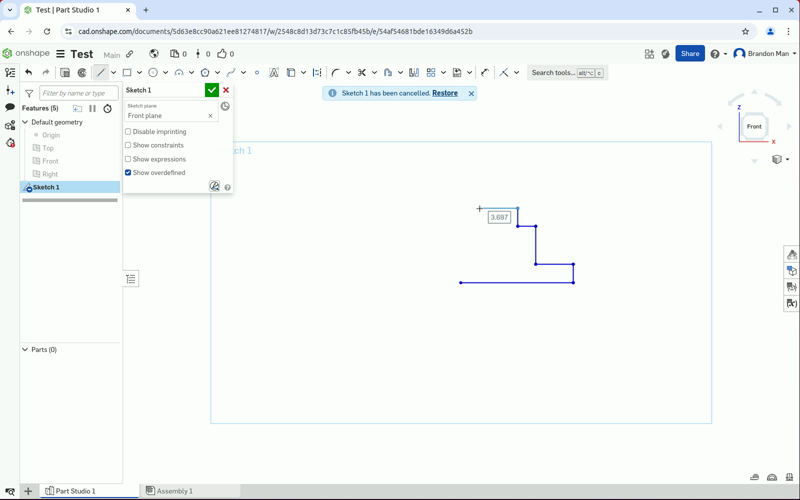
key_up(shift)
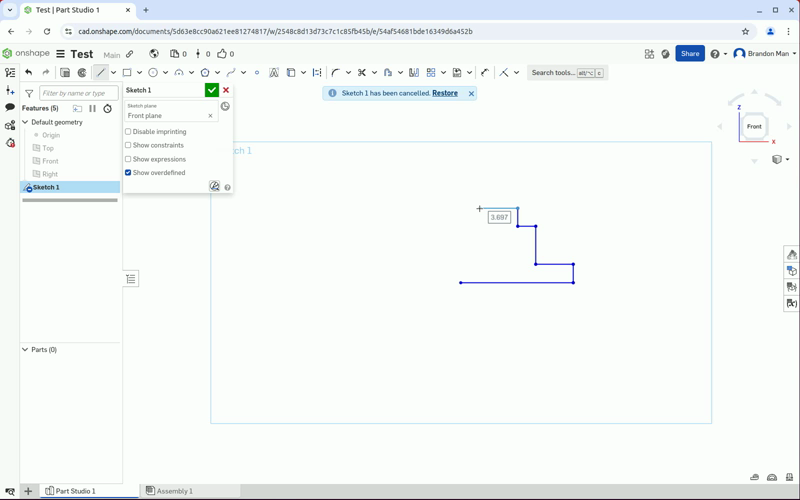
key_down(shift)
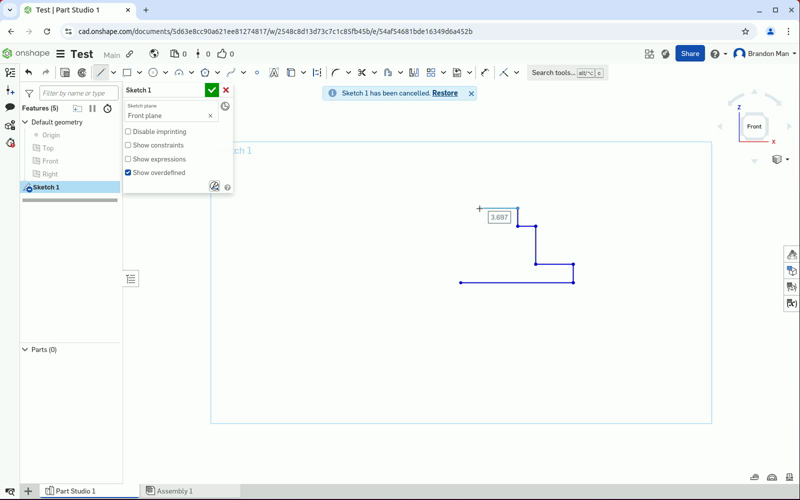
mouse_move(509, 208)
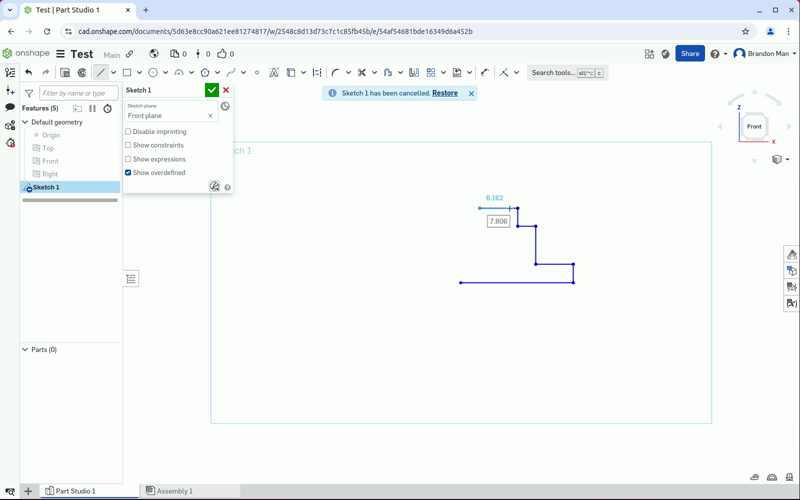
mouse_move(460, 226)
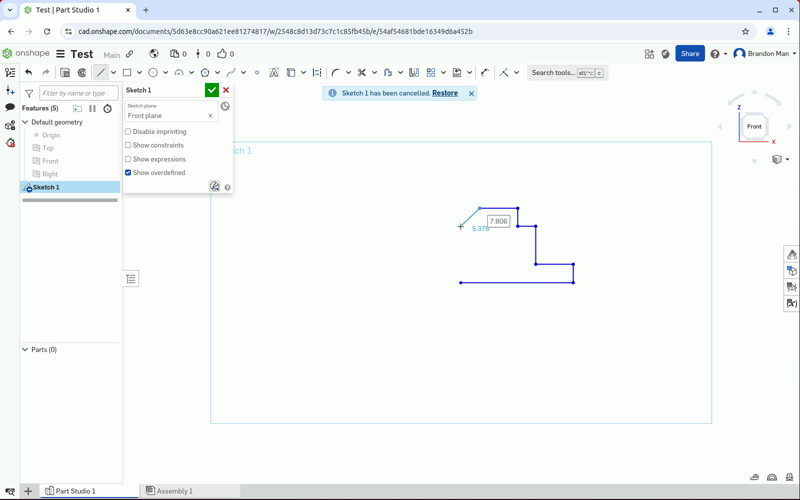
click(460, 226)
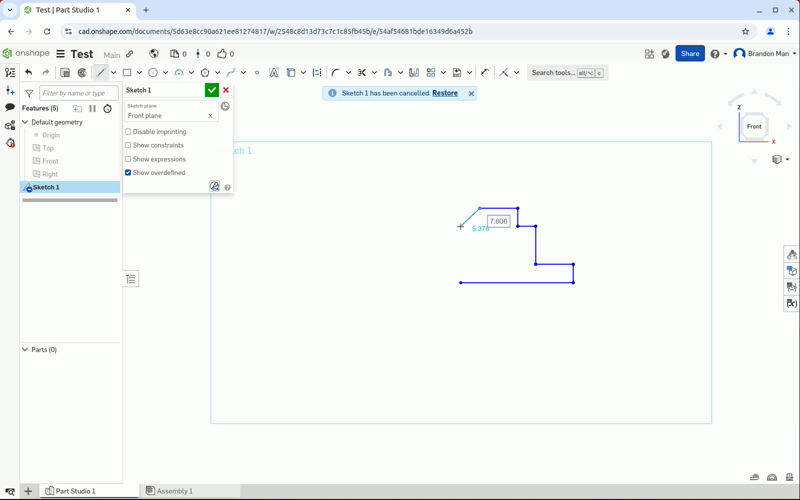
key_up(shift)
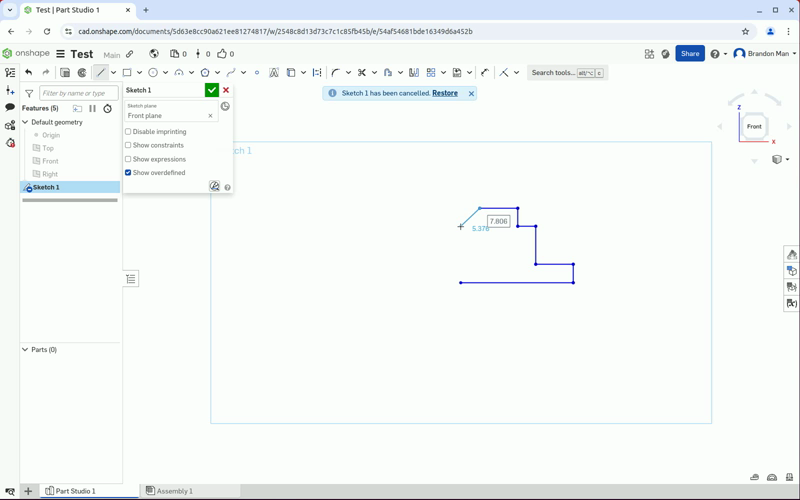
mouse_move(490, 226)
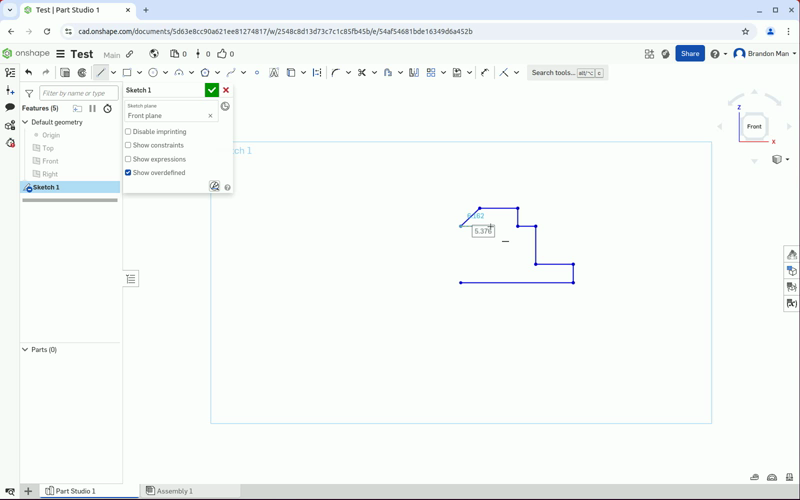
key_down(shift)
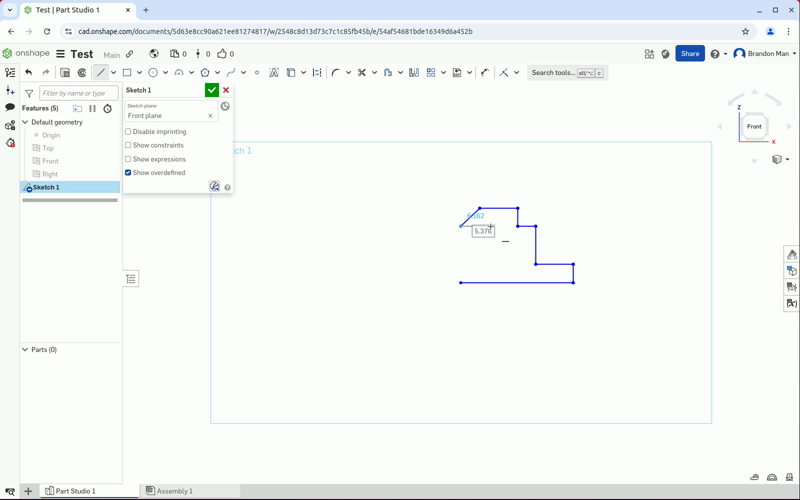
mouse_move(460, 282)
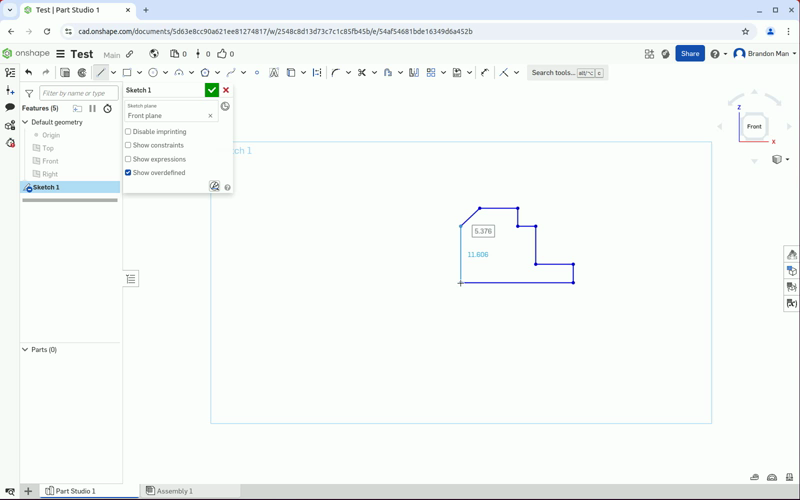
key_up(shift)
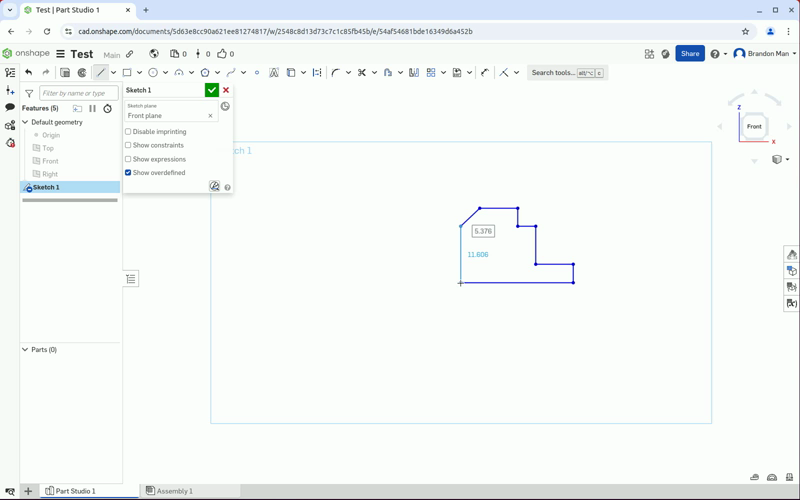
click(460, 282)
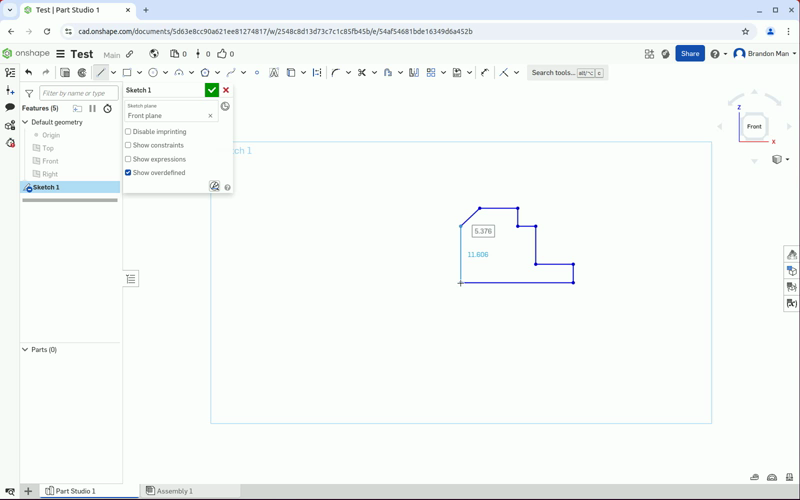
key(esc)
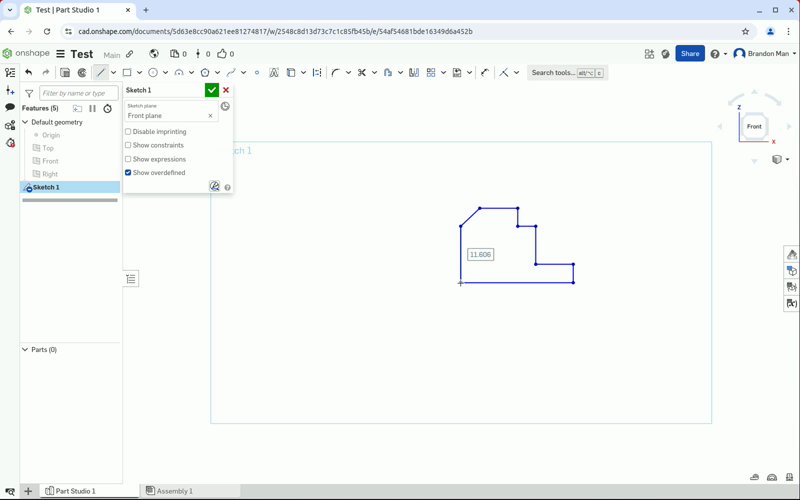
mouse_move(477, 218)
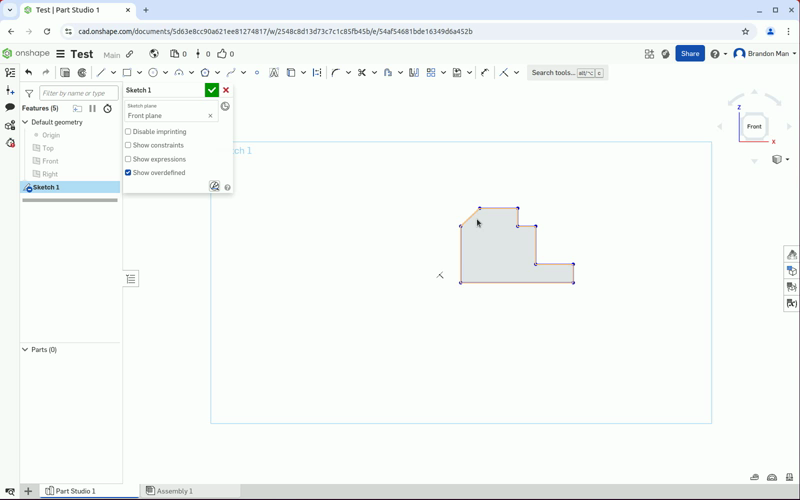
click(477, 218)
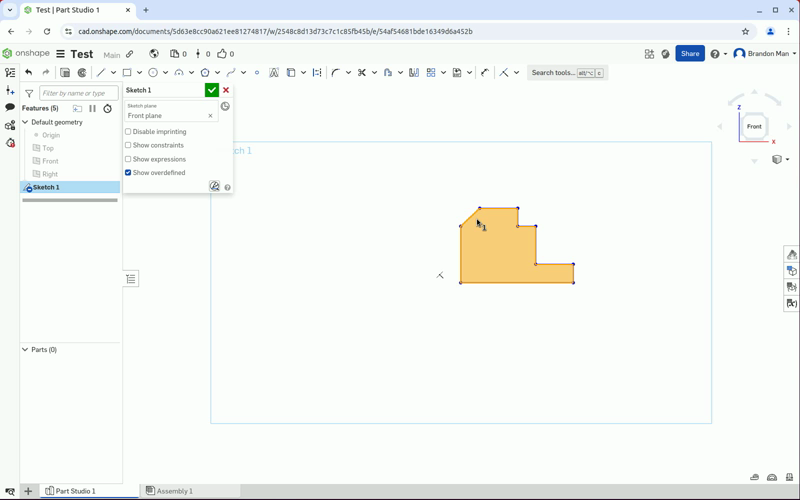
mouse_move(73, 352)
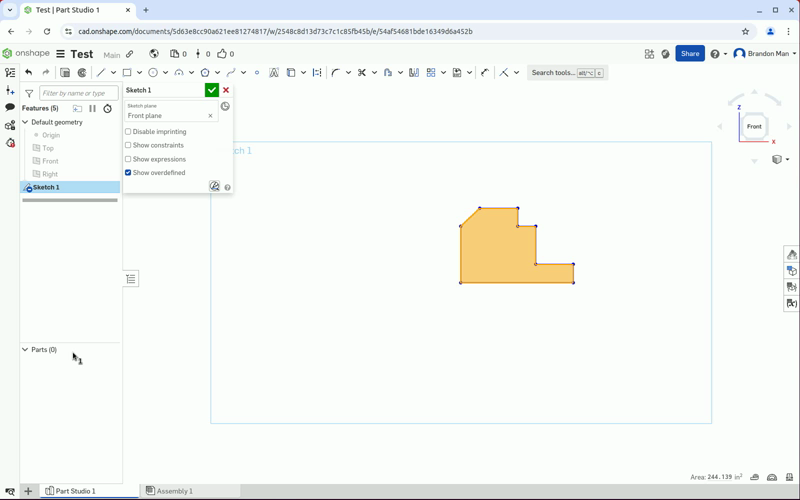
key(shift+y)
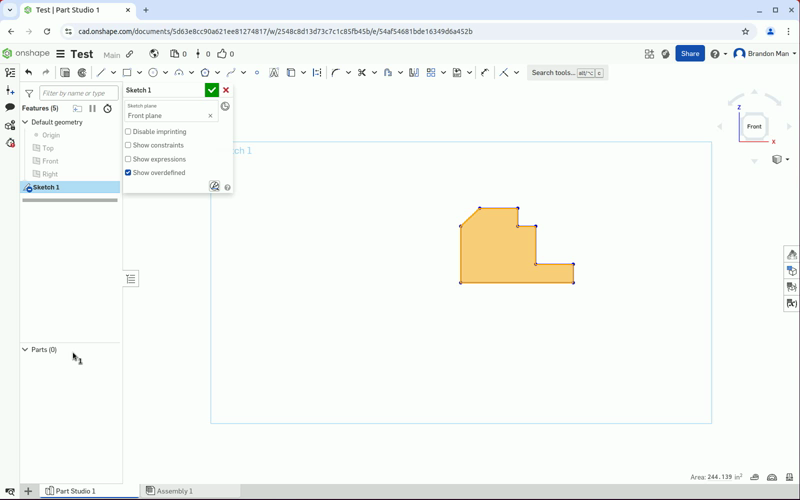
key(shift+e)
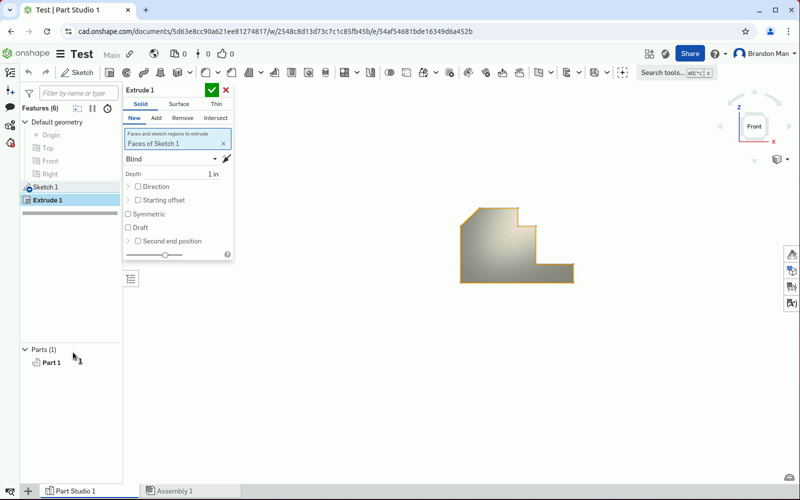
mouse_move(143, 106)
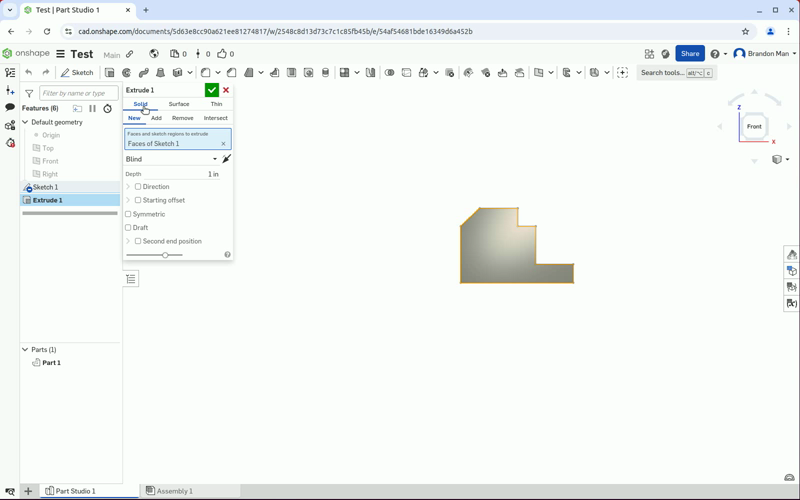
click(143, 106)
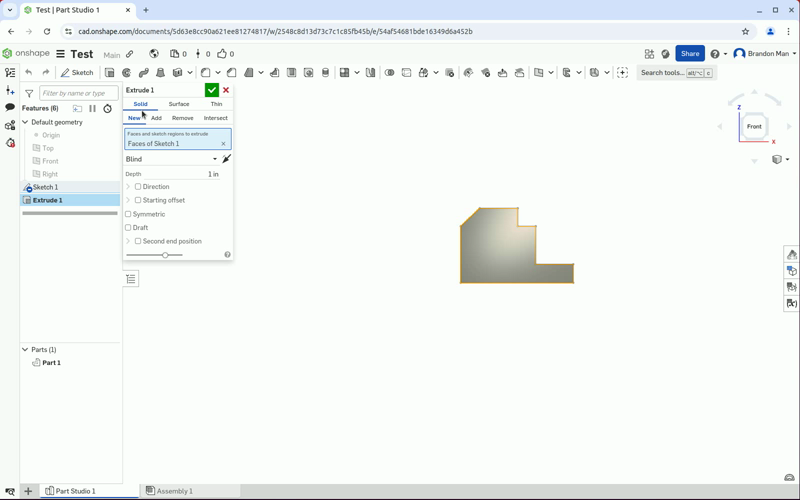
mouse_move(137, 120)
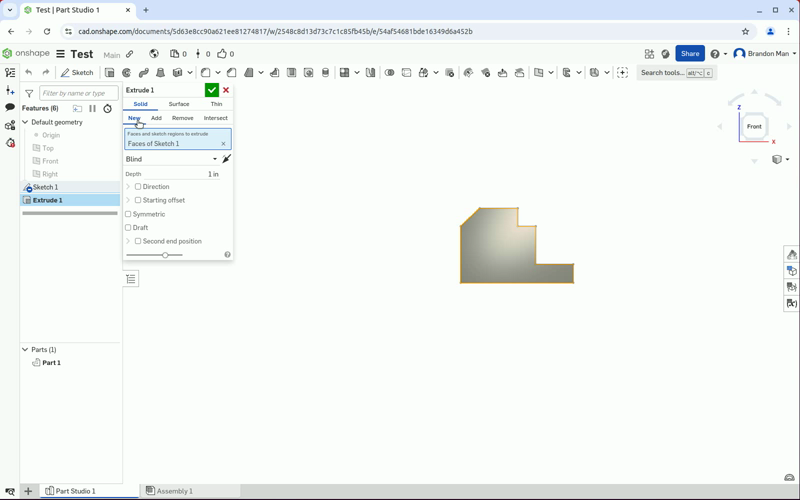
click(137, 120)
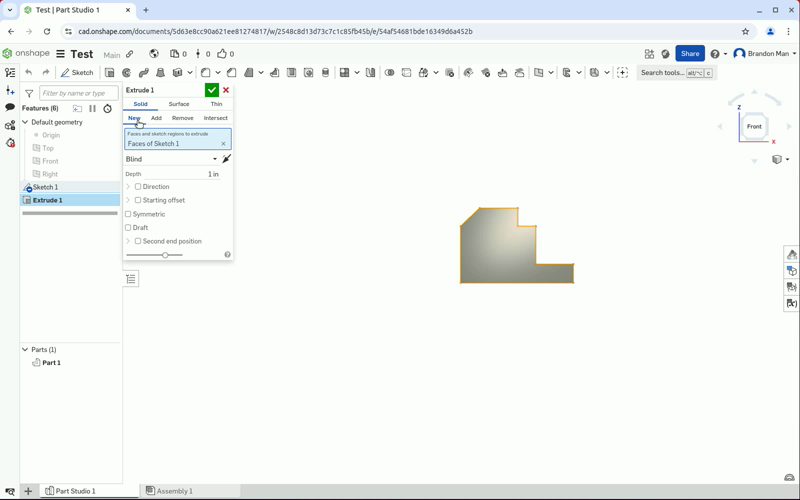
key(tab, 4)
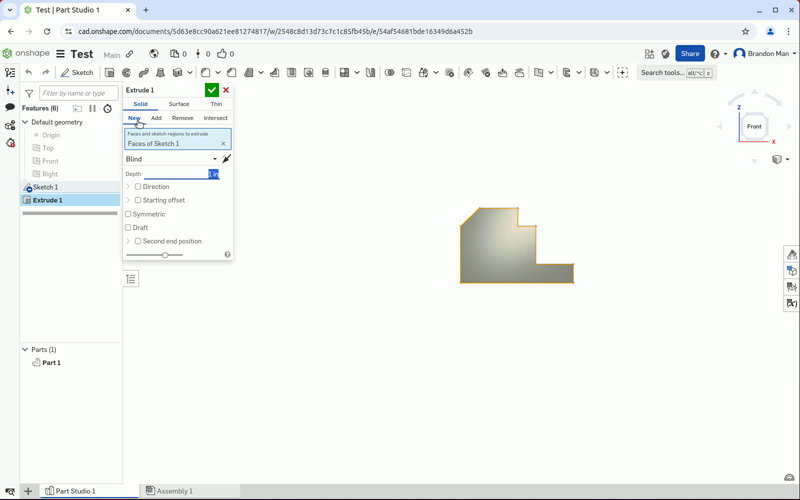
text(15.405)
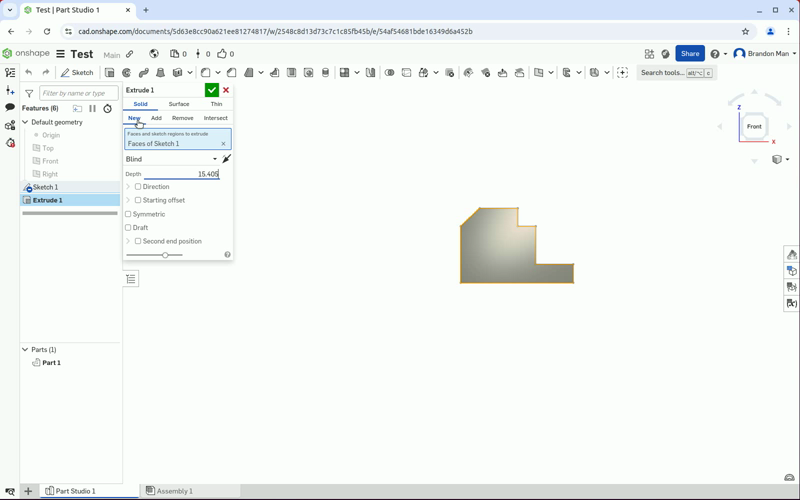
key(enter)
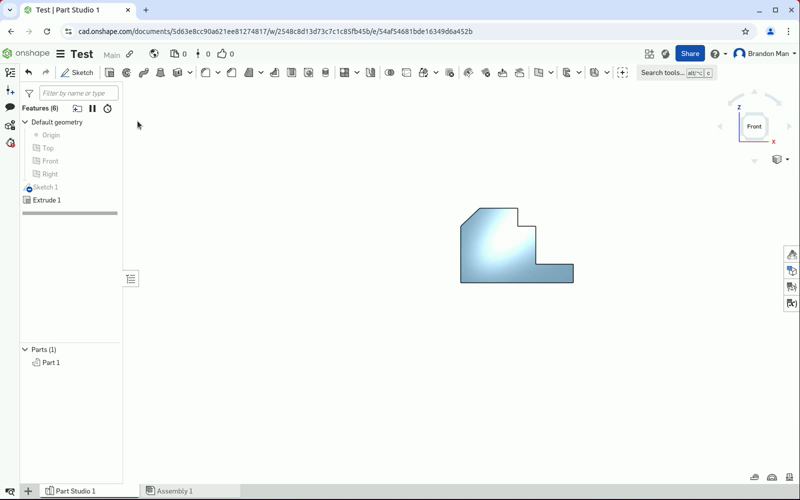
key(shift+h)
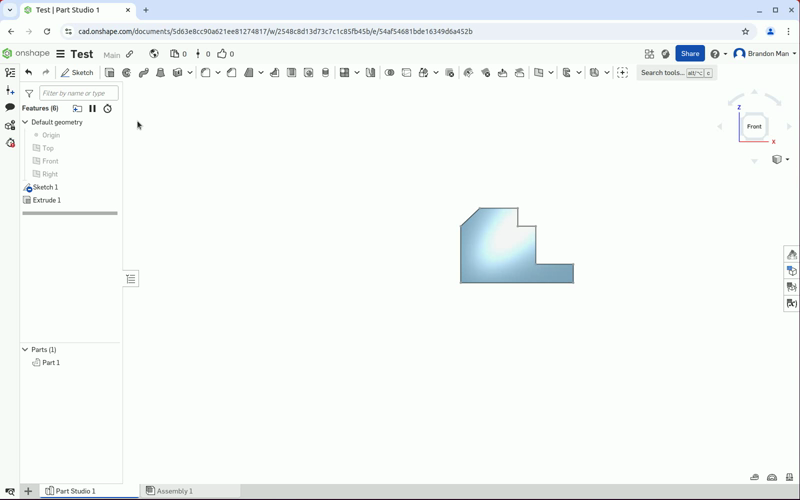
key(shift+h)
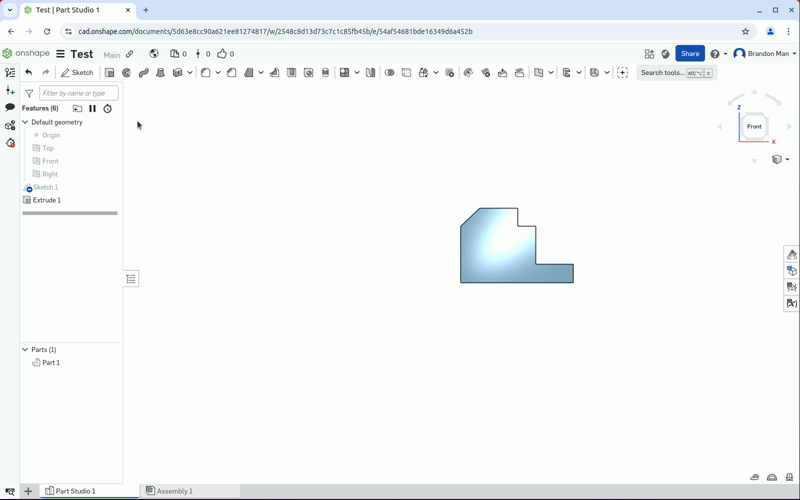
mouse_move(73, 189)
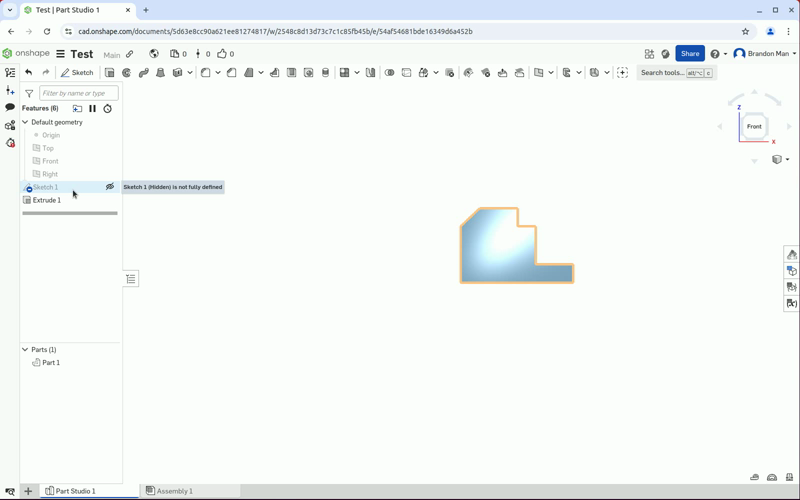
click(73, 189)
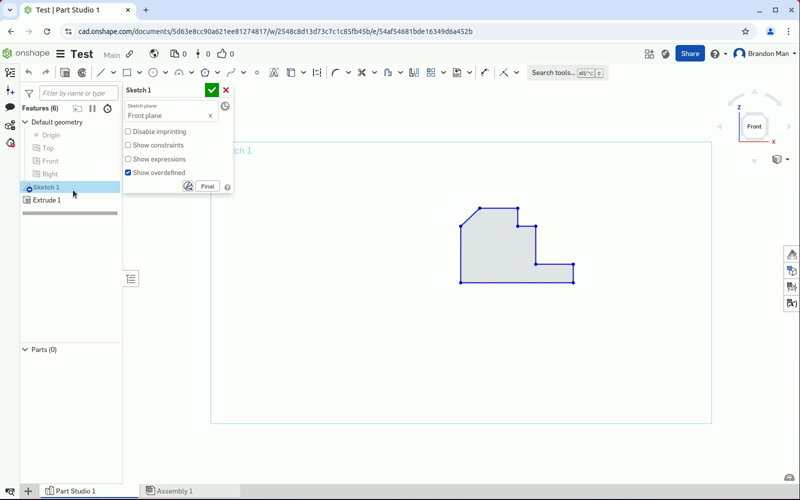
mouse_move(229, 92)
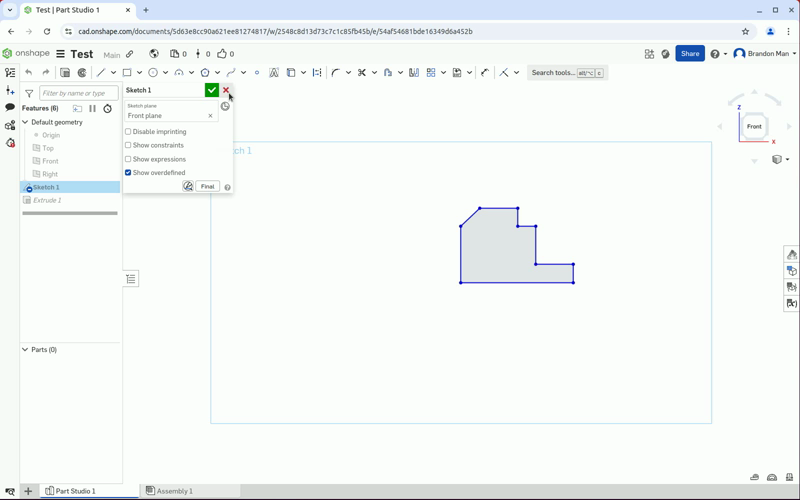
click(229, 92)
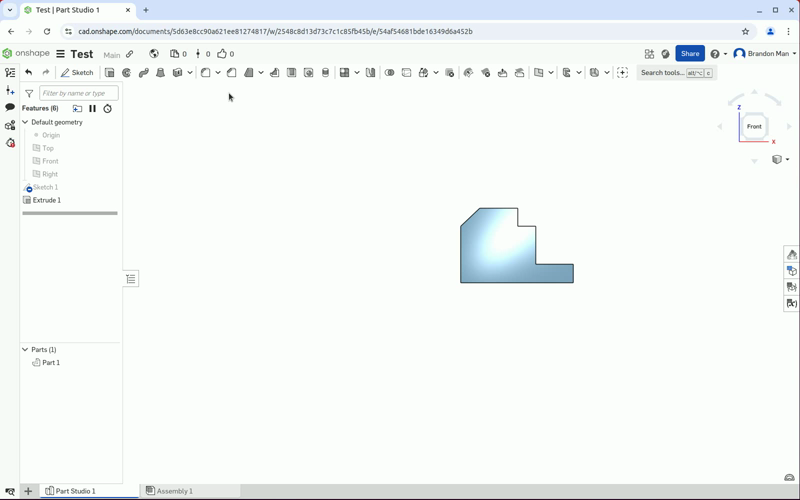
mouse_move(73, 352)
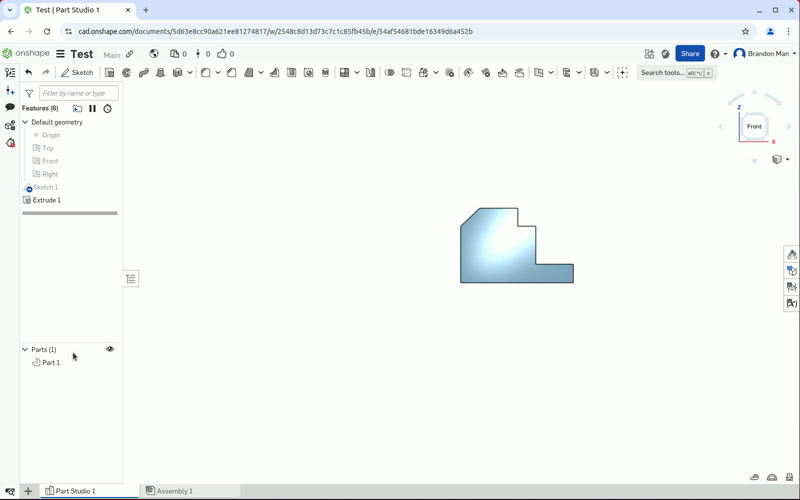
key(y)
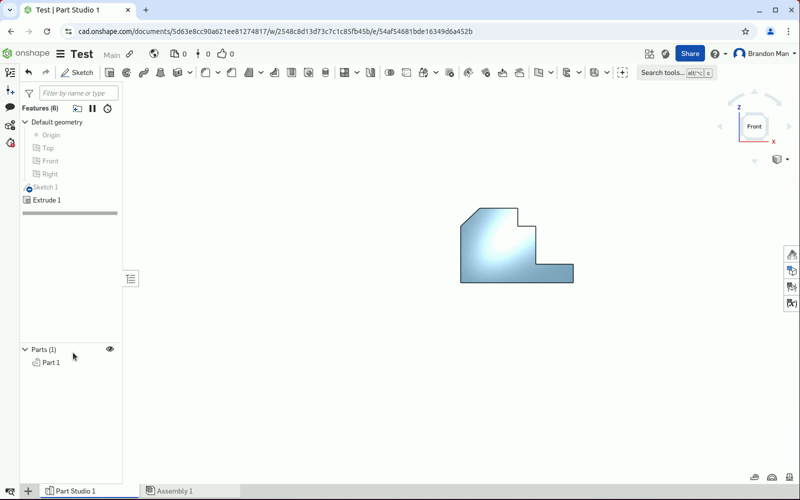
key(shift+p)
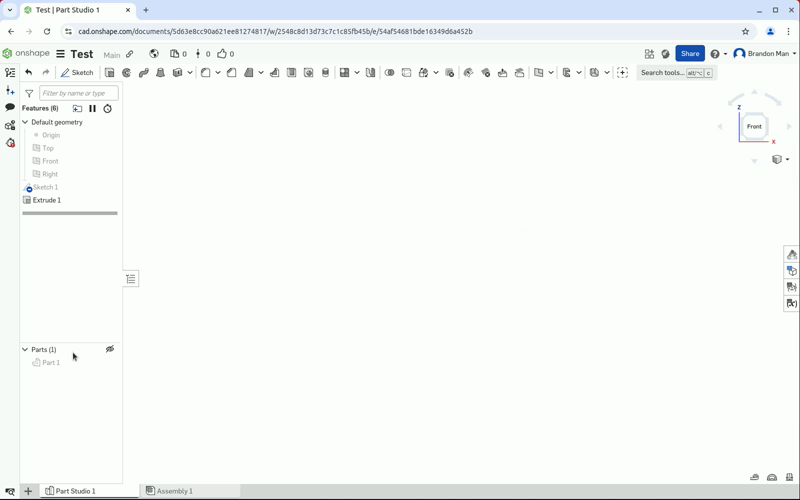
key(space)
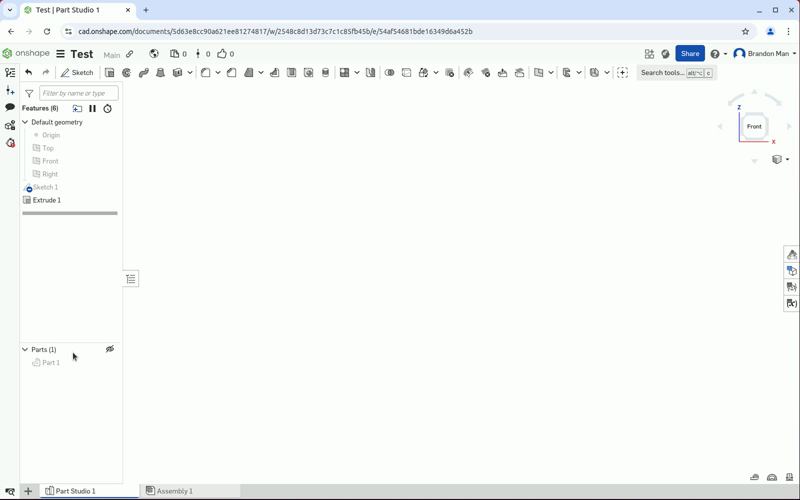
key_down(shift)
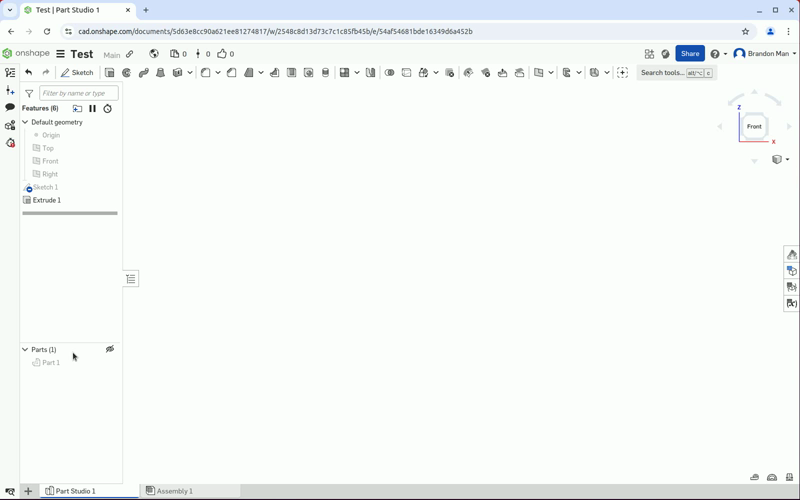
key(down)
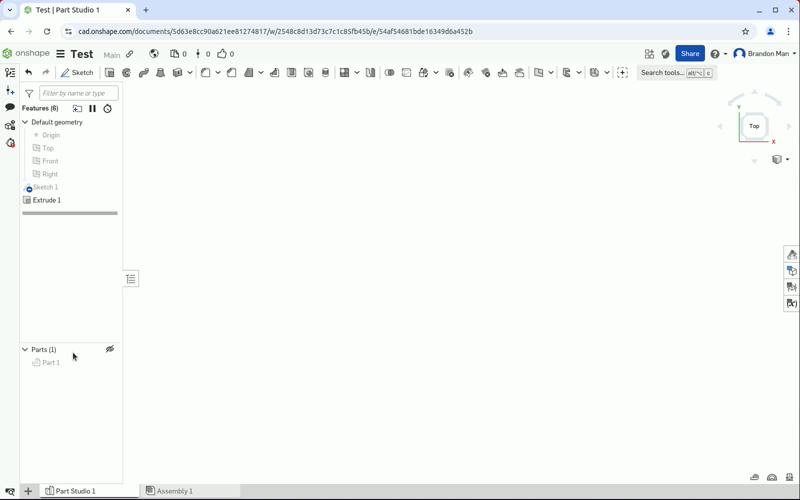
key_up(shift)
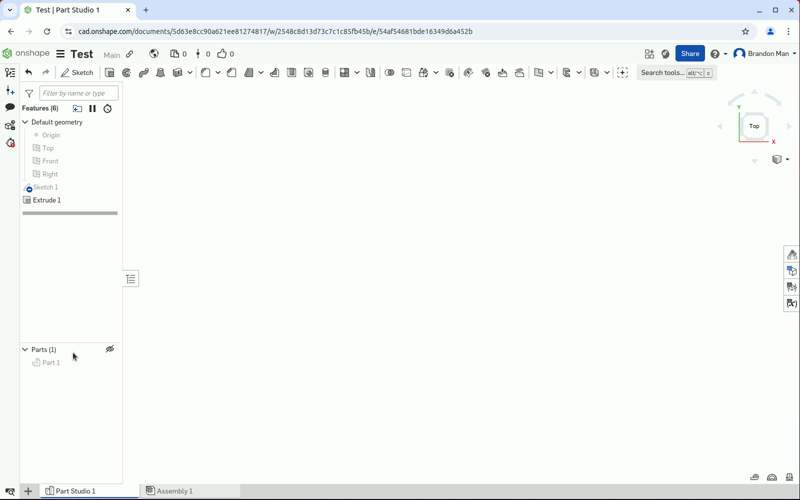
mouse_move(73, 352)
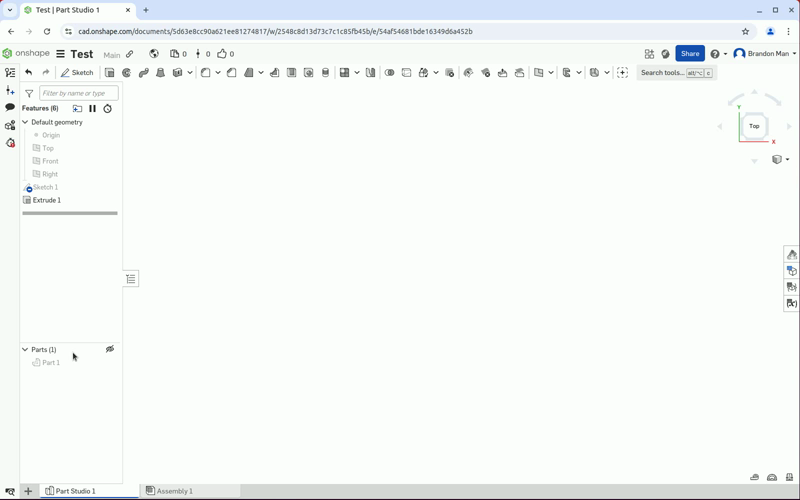
key(shift+y)
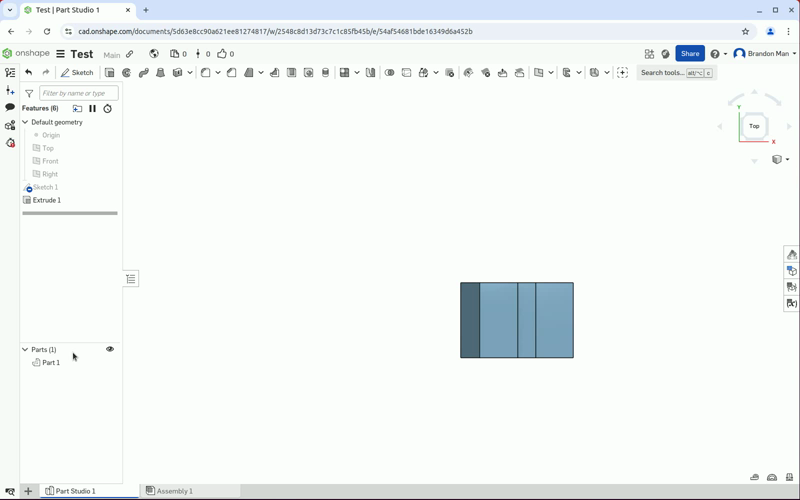
mouse_move(541, 75)
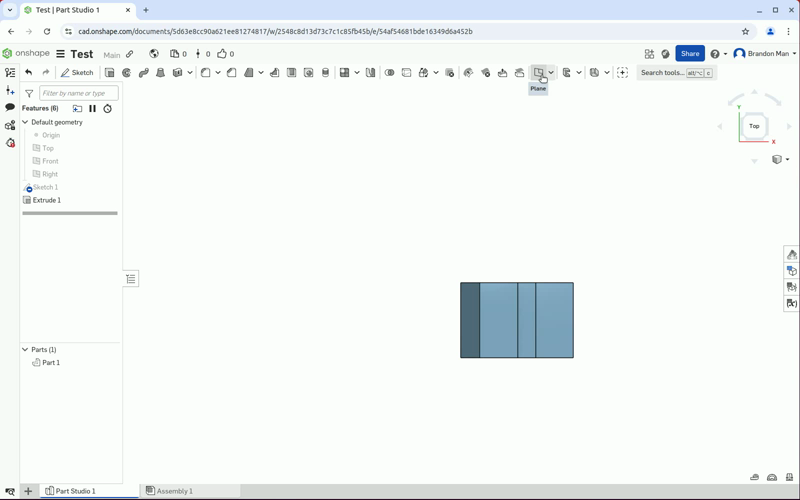
click(541, 75)
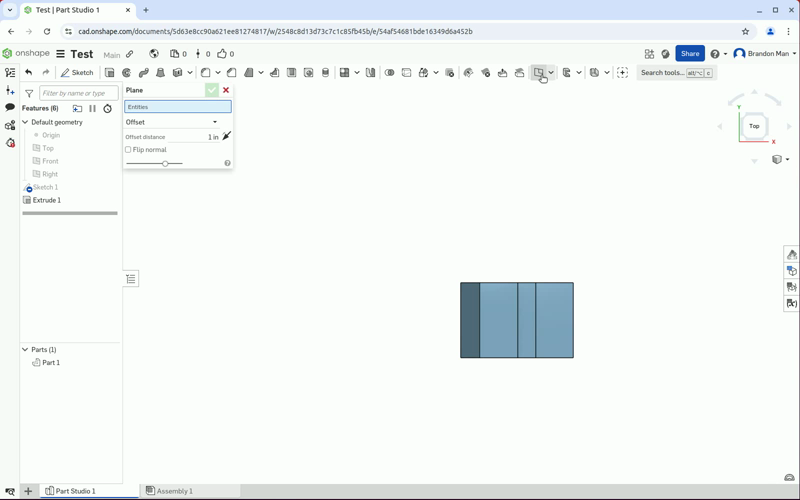
mouse_move(73, 150)
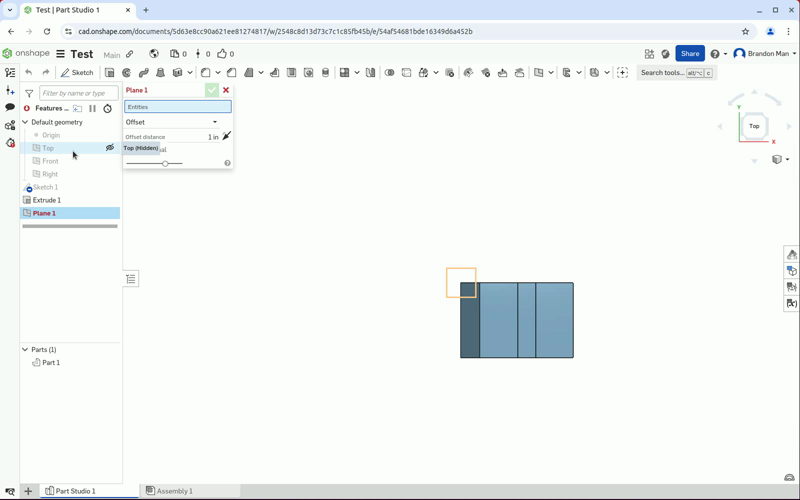
click(73, 150)
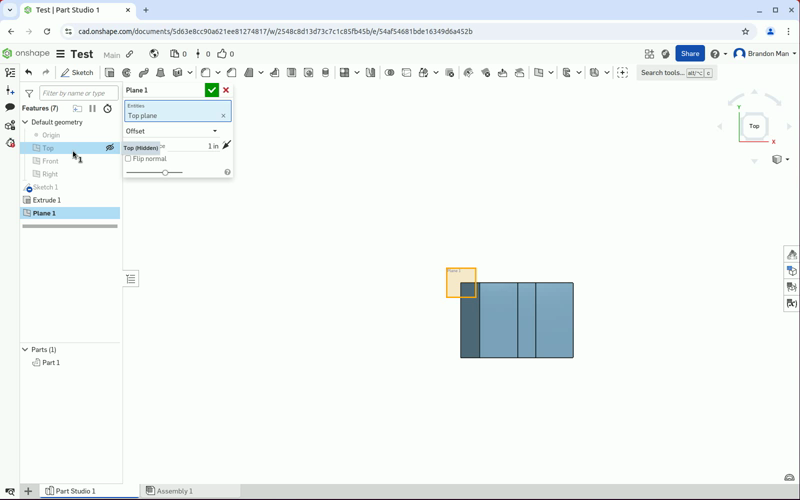
key(tab, 2)
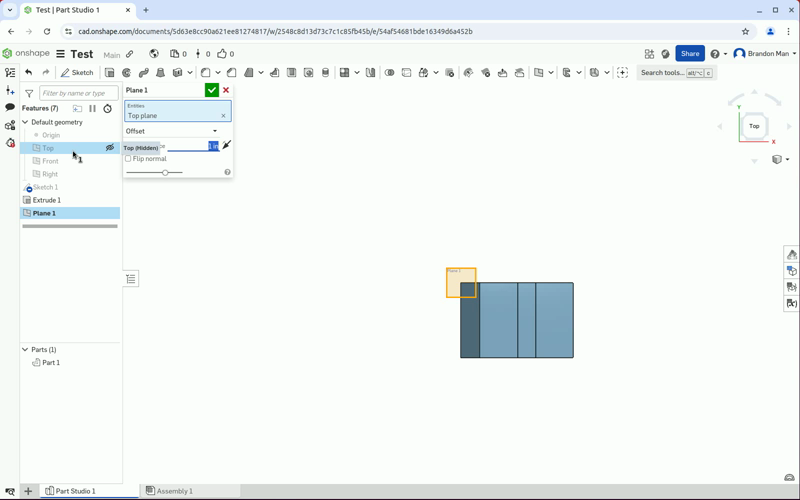
text(15.405)
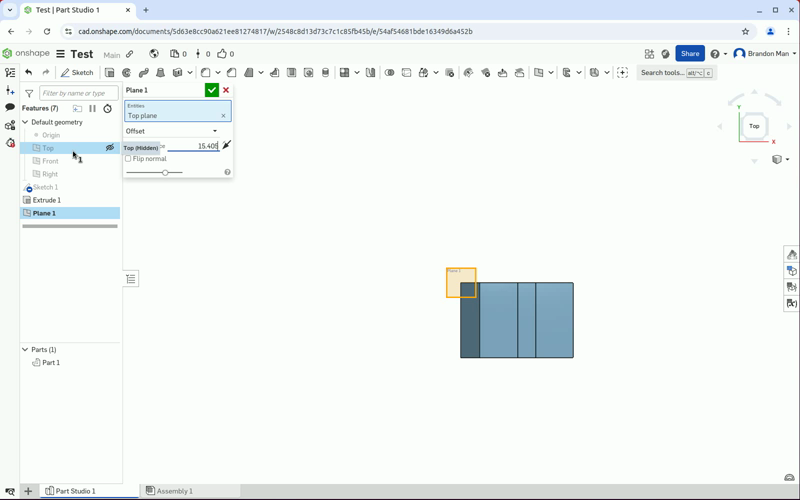
key(enter, 2)
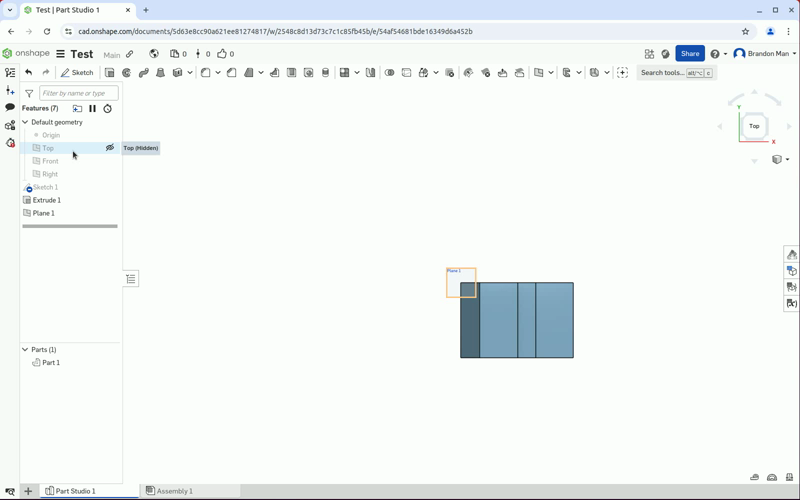
key(shift+s)
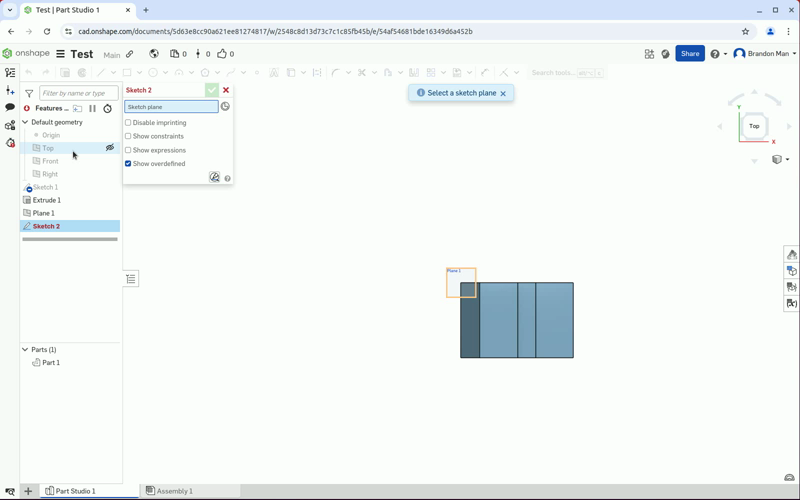
mouse_move(73, 215)
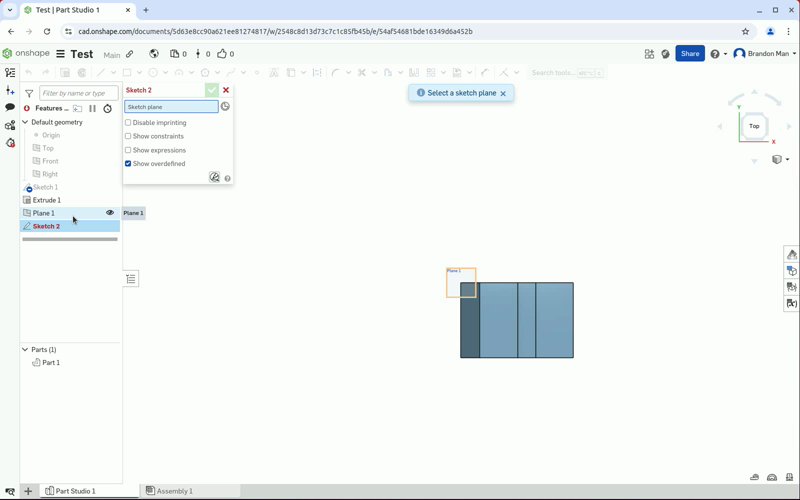
click(73, 215)
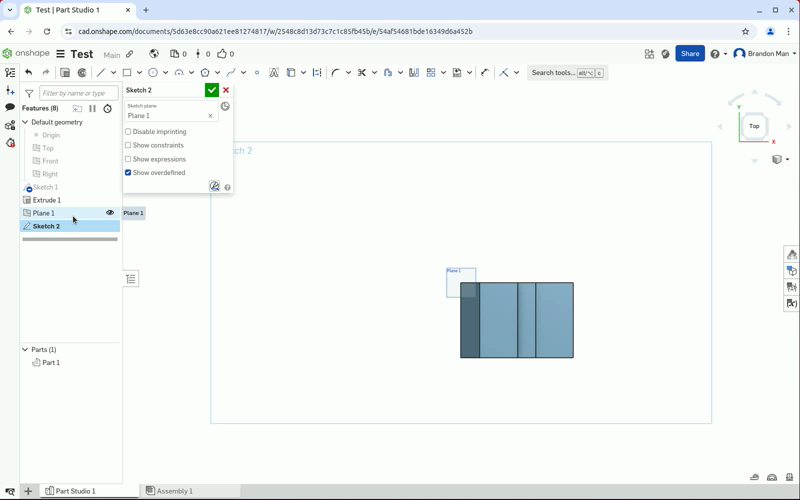
mouse_move(73, 352)
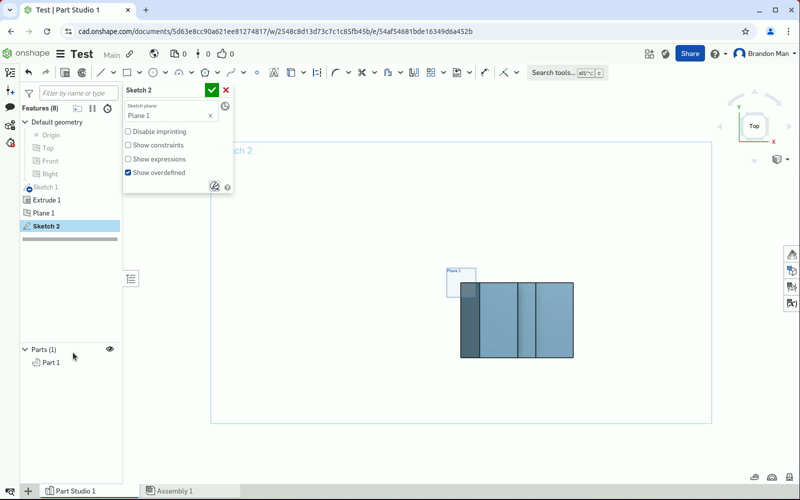
key(y)
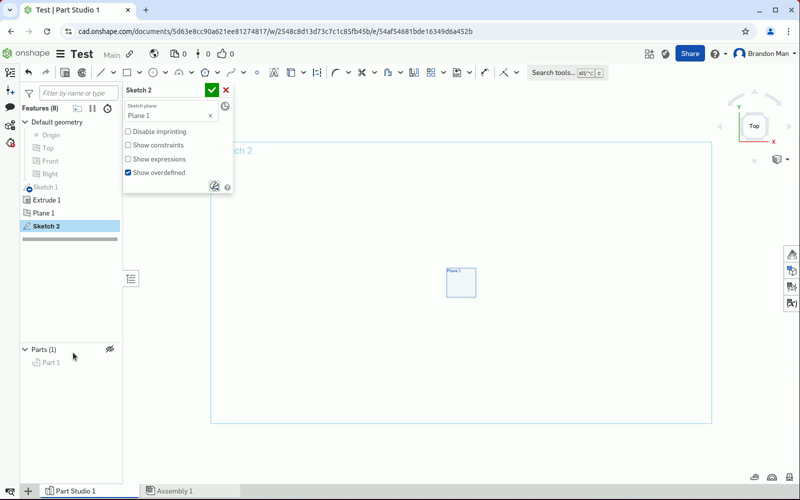
key(l)
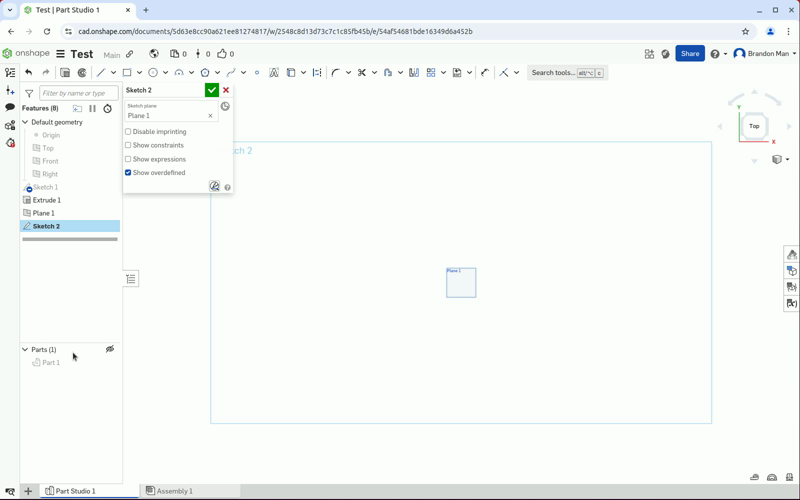
key_down(shift)
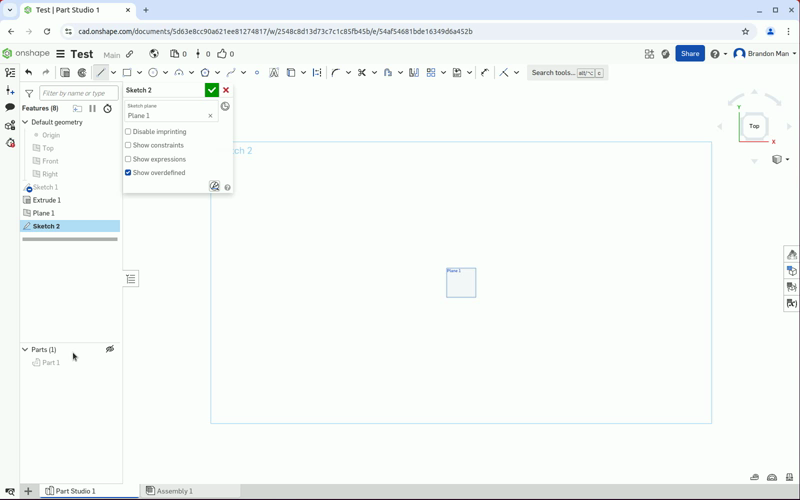
mouse_move(516, 357)
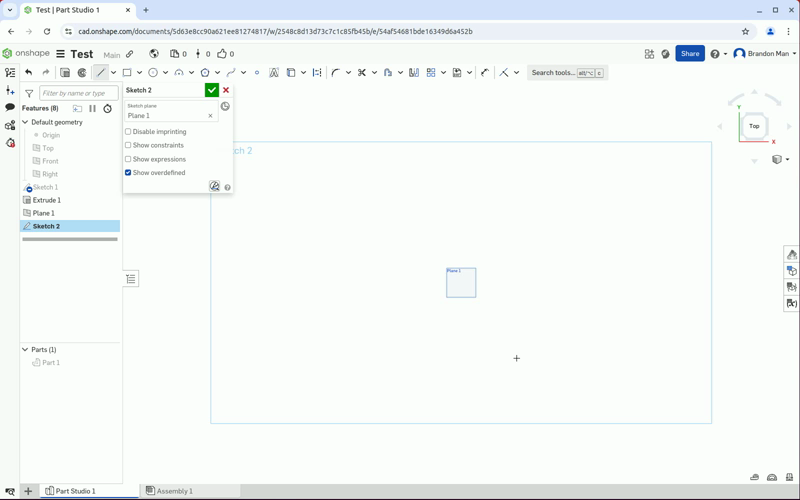
click(516, 357)
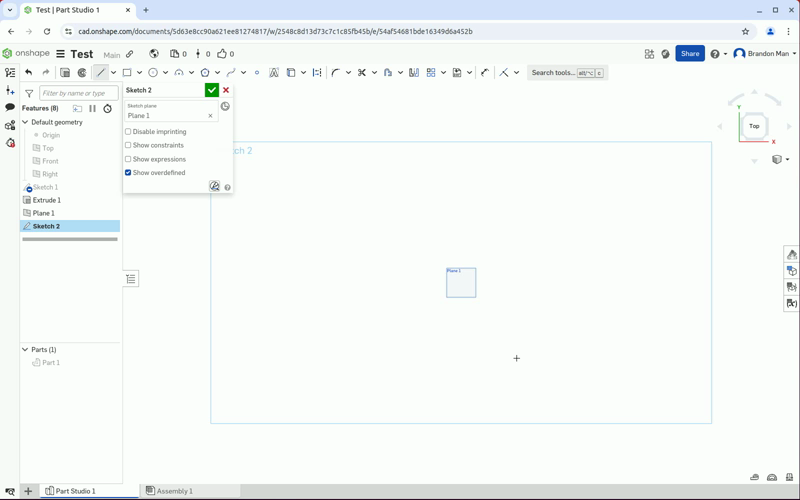
key_up(shift)
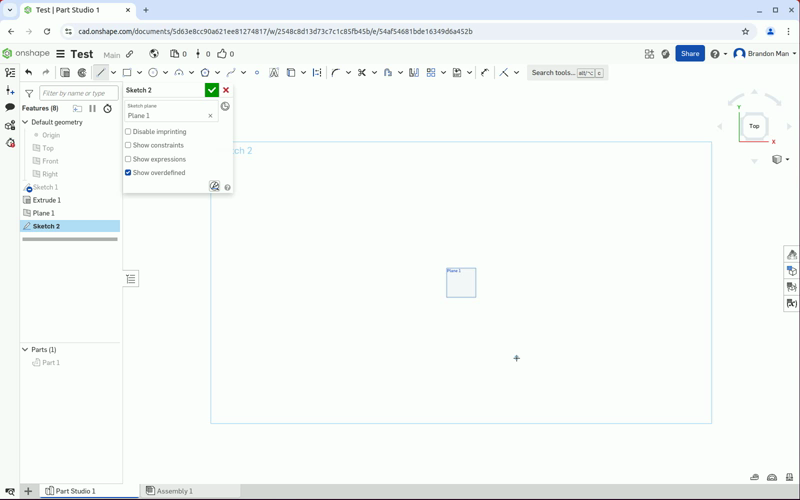
key_down(shift)
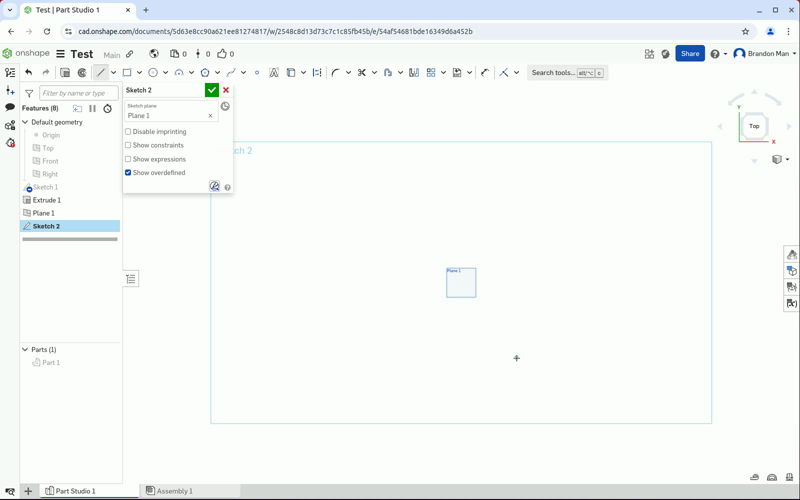
mouse_move(546, 357)
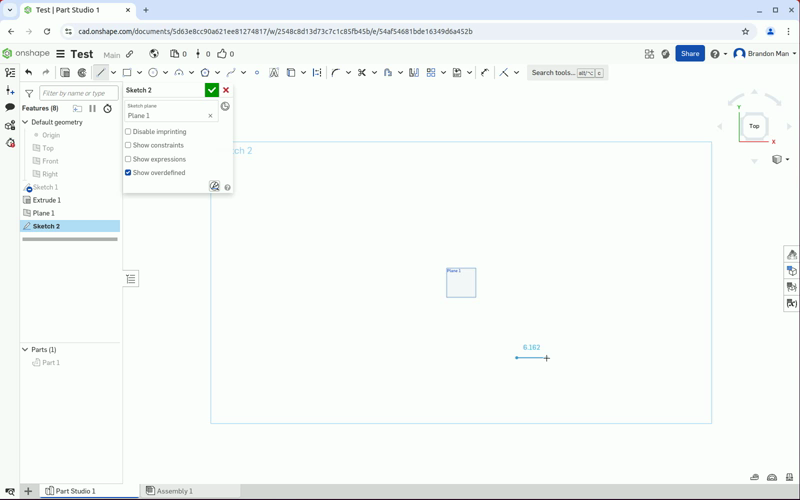
mouse_move(536, 357)
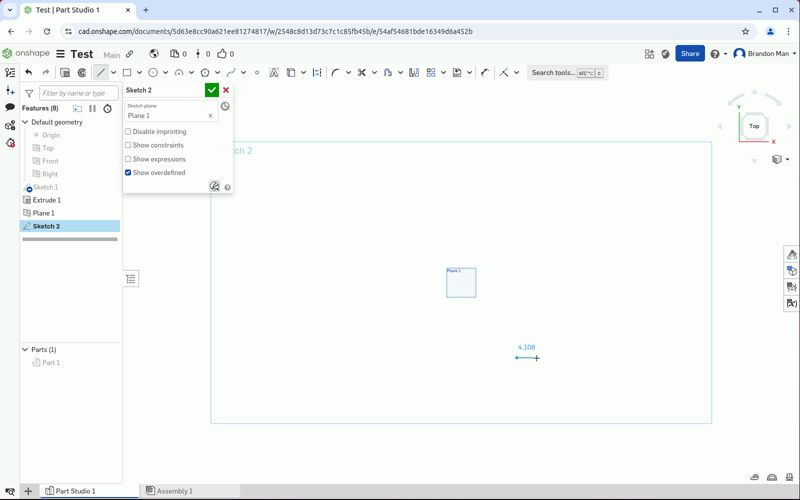
click(536, 357)
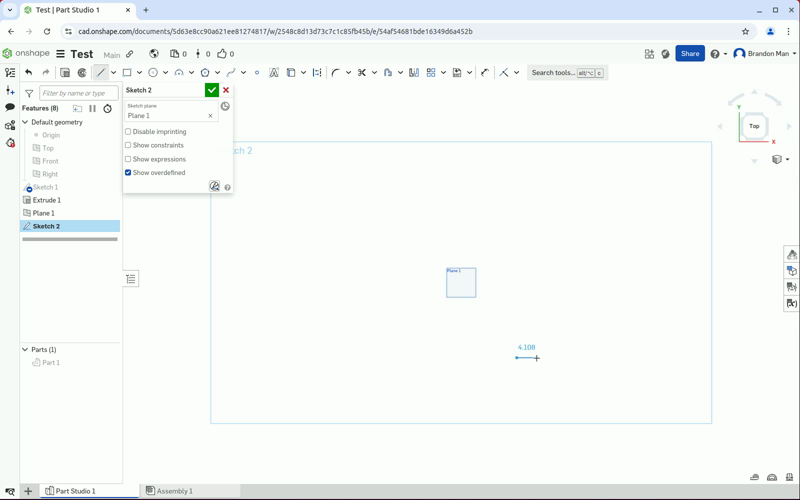
key_up(shift)
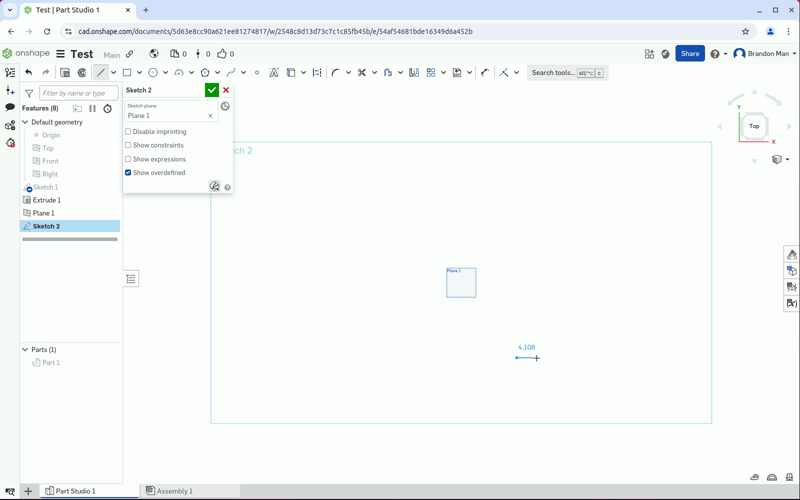
key_down(shift)
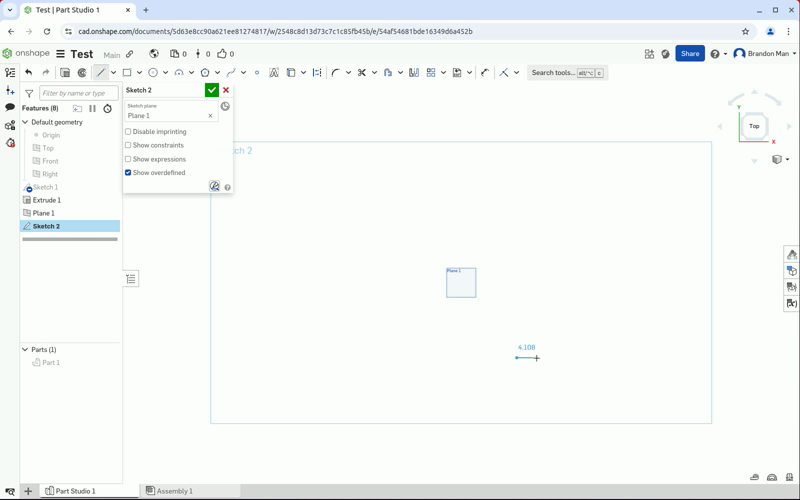
mouse_move(566, 357)
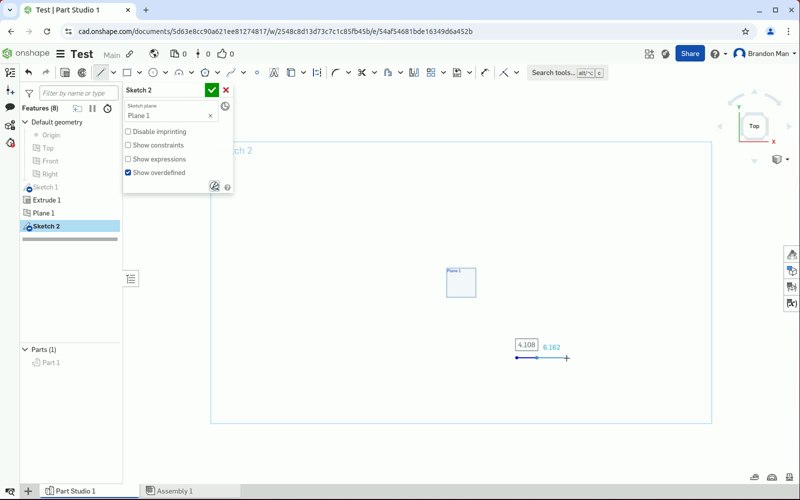
mouse_move(536, 338)
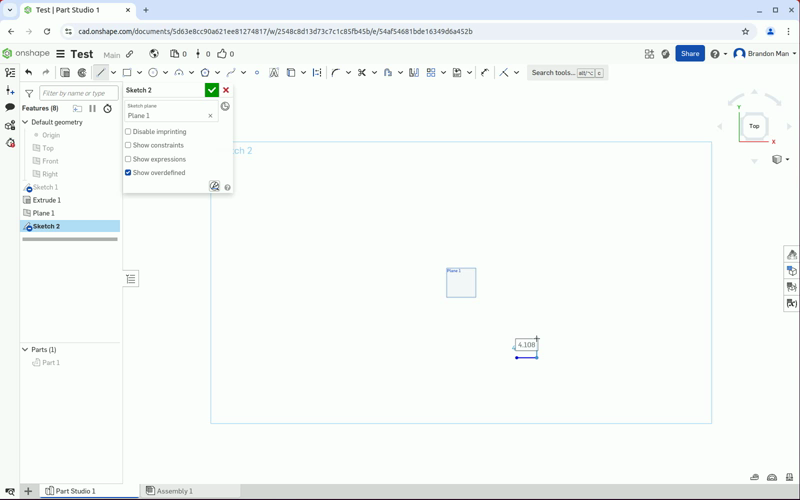
click(536, 338)
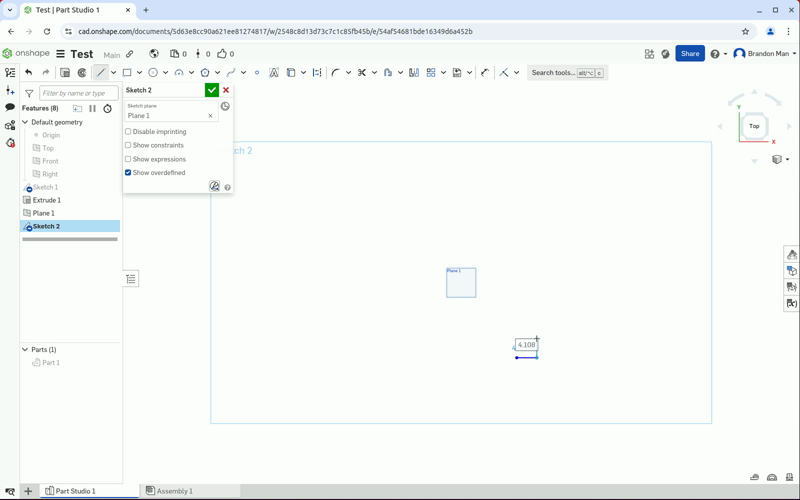
key_up(shift)
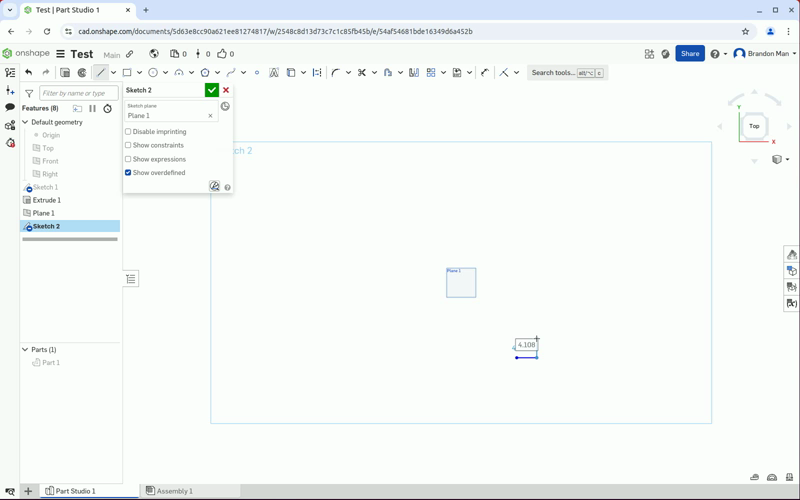
key_down(shift)
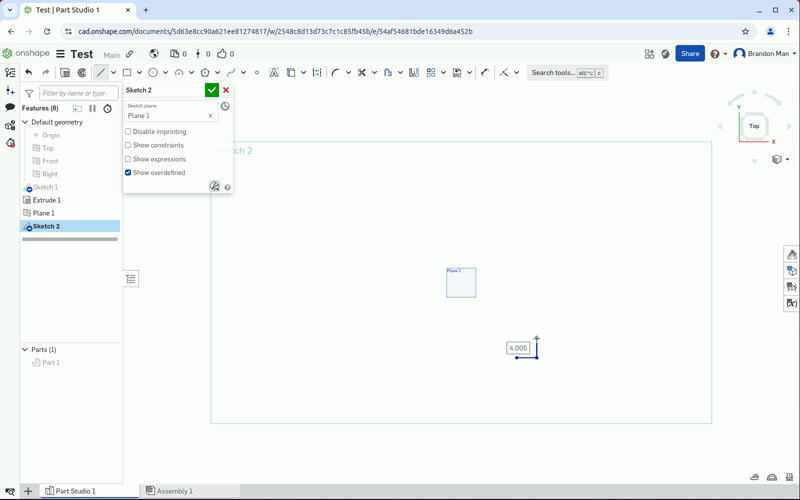
mouse_move(566, 338)
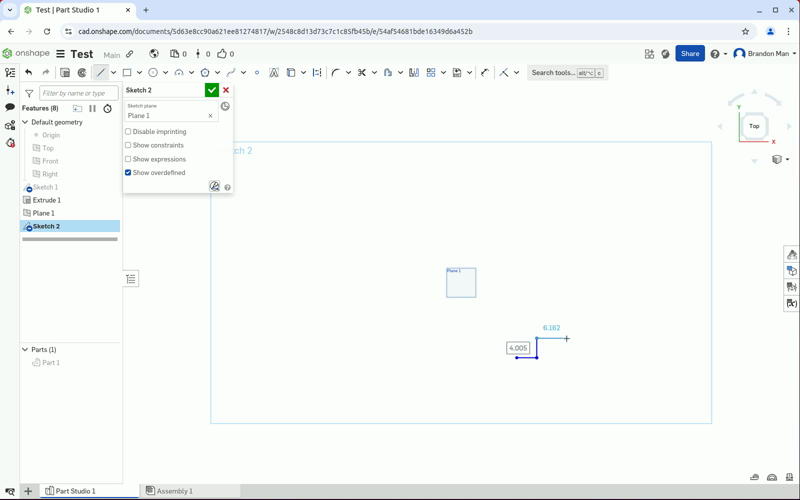
mouse_move(516, 338)
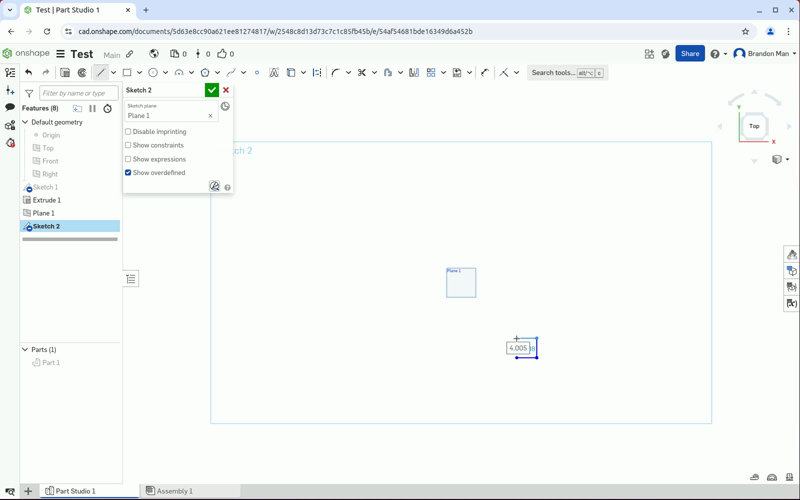
click(516, 338)
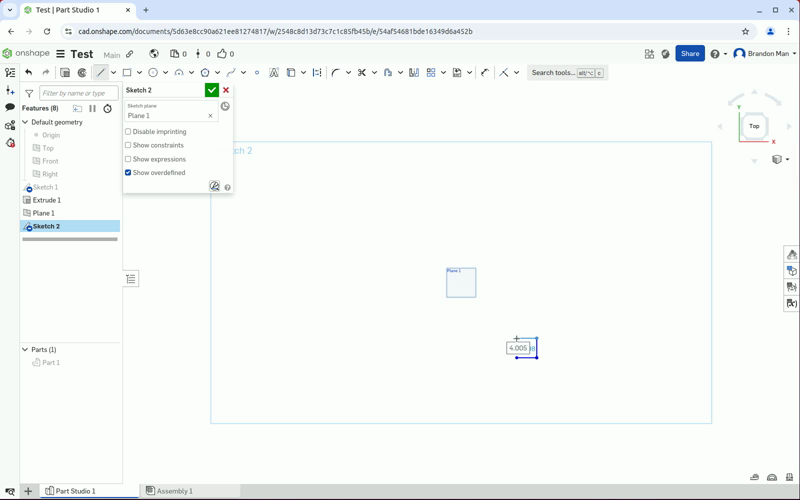
key_up(shift)
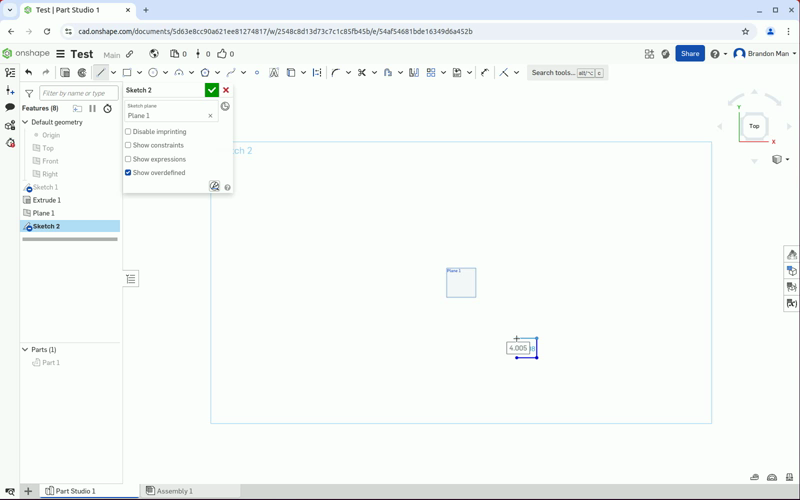
mouse_move(546, 338)
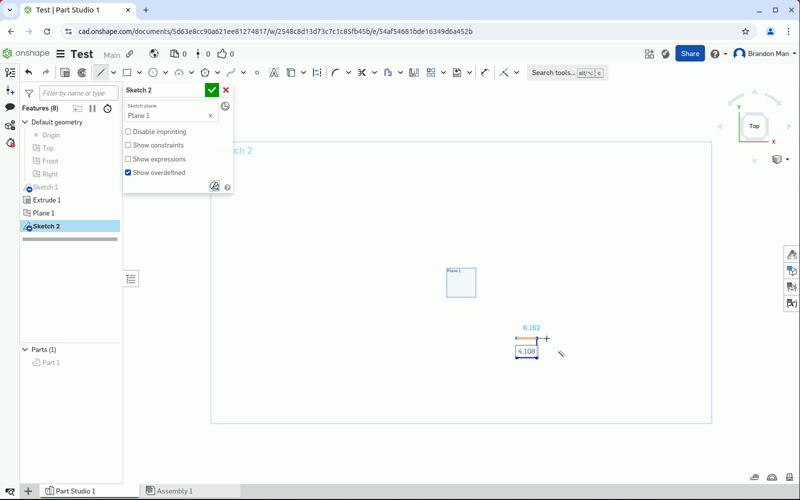
key_down(shift)
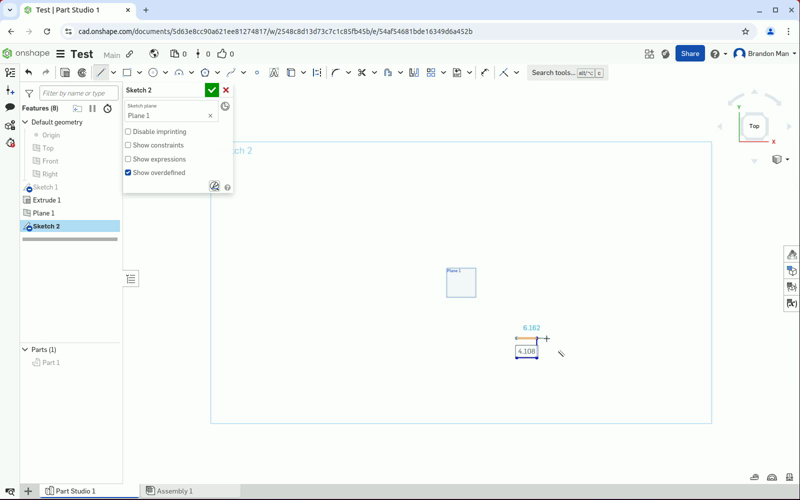
mouse_move(516, 357)
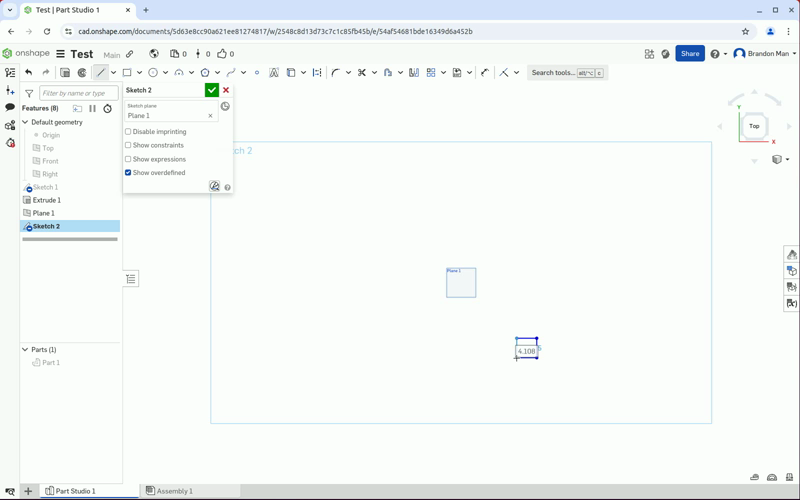
key_up(shift)
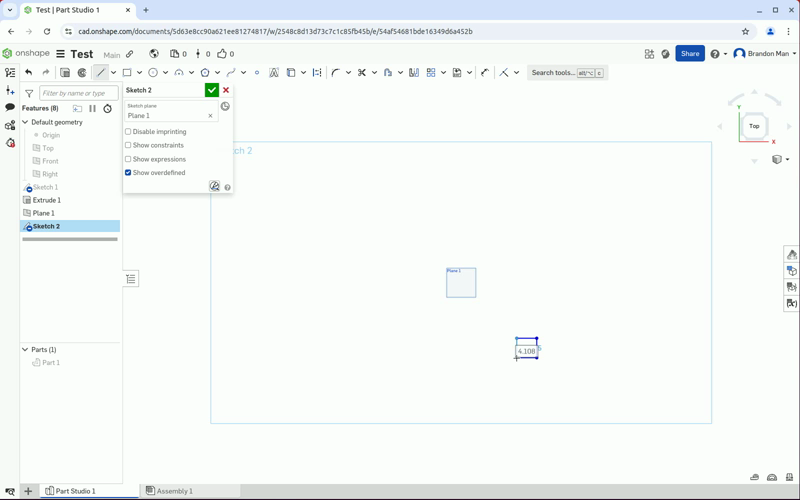
click(516, 357)
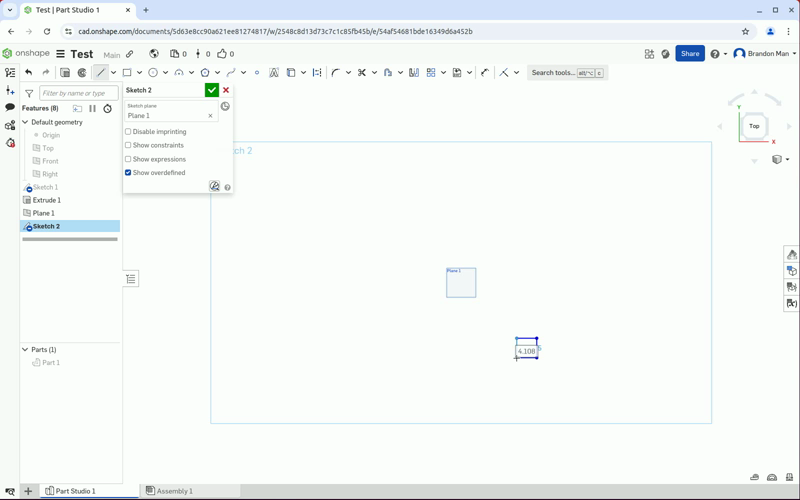
key(esc)
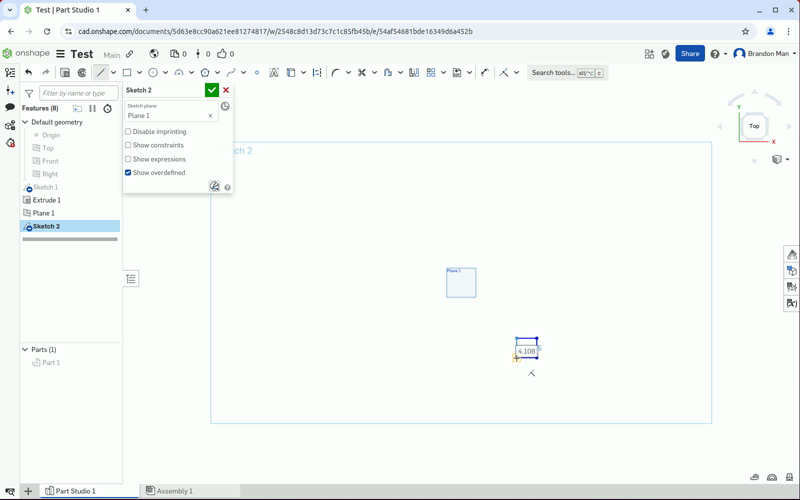
mouse_move(534, 352)
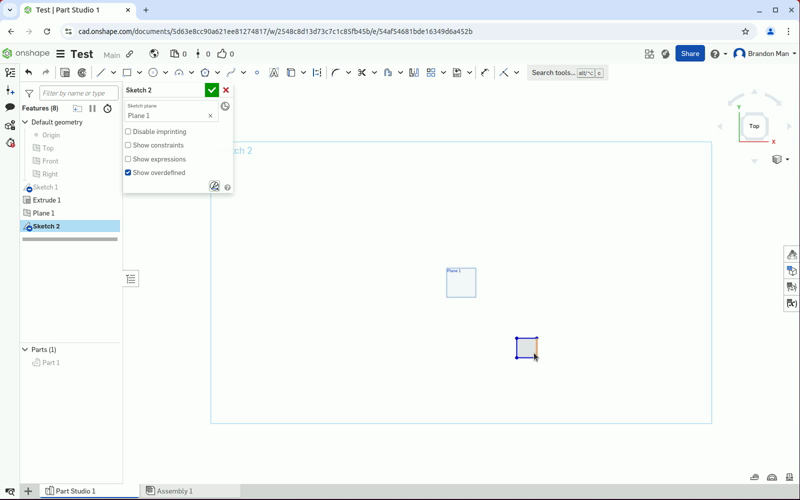
scroll(6)
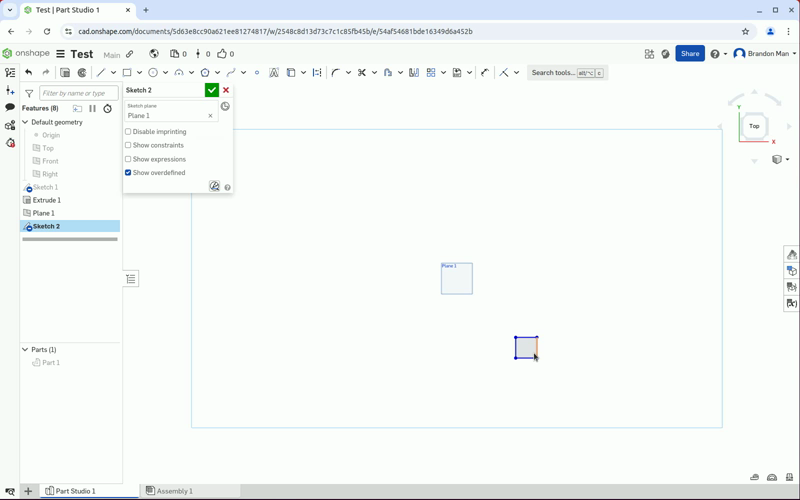
scroll(6)
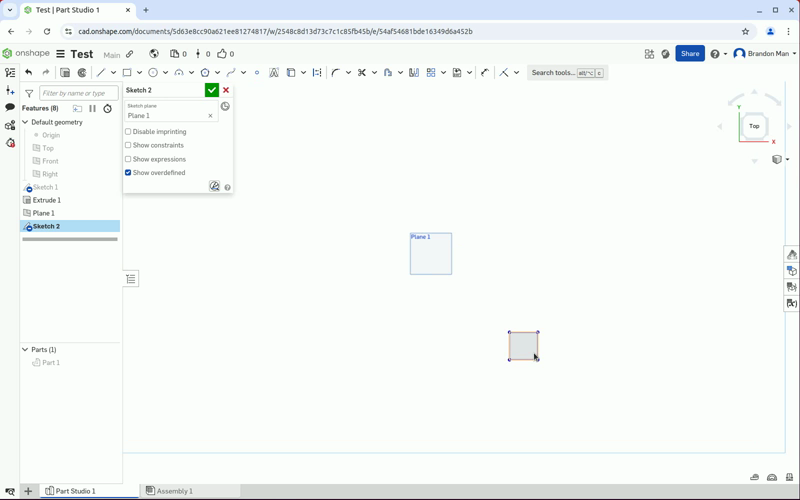
scroll(6)
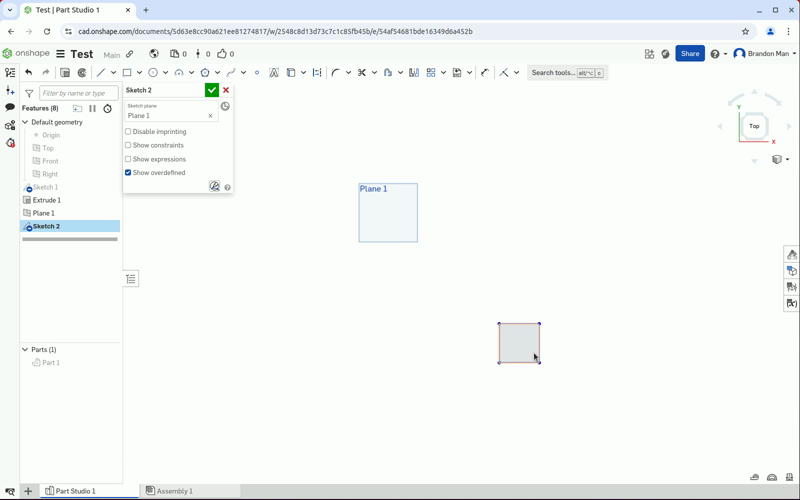
scroll(6)
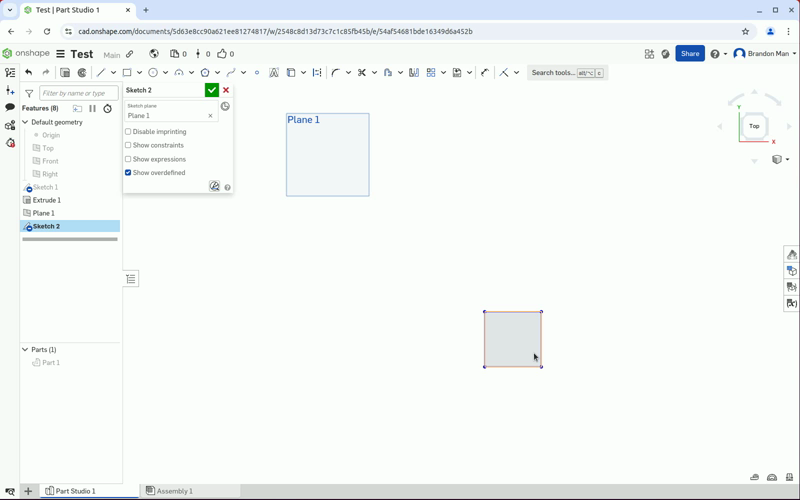
scroll(6)
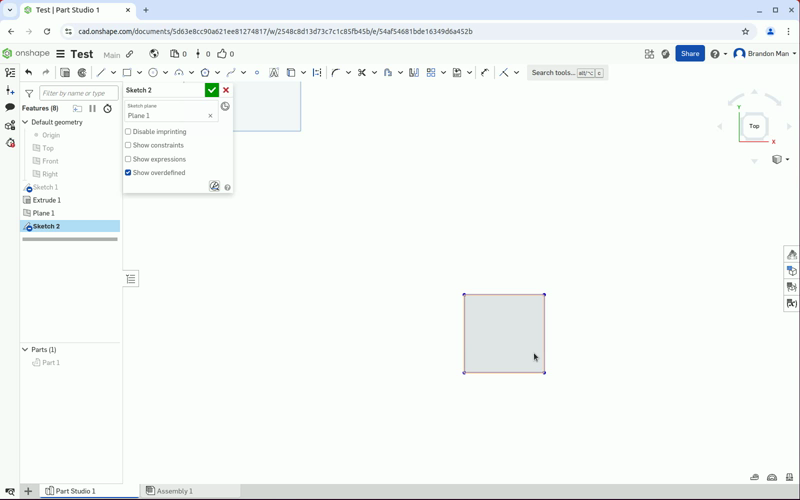
scroll(6)
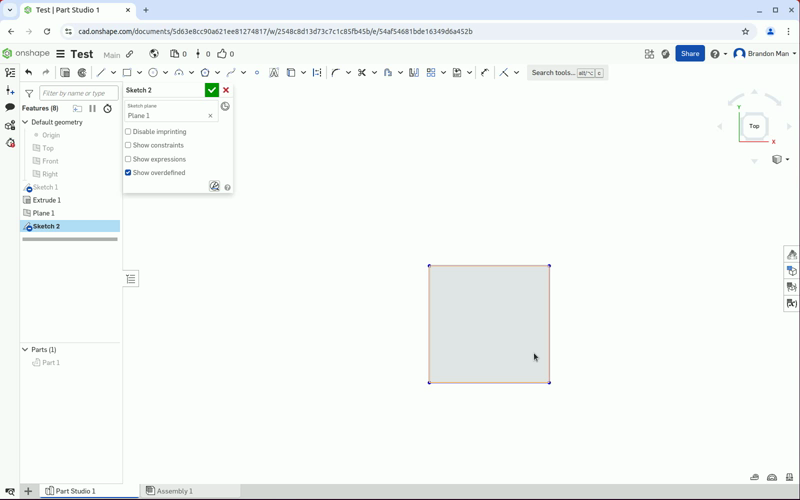
scroll(6)
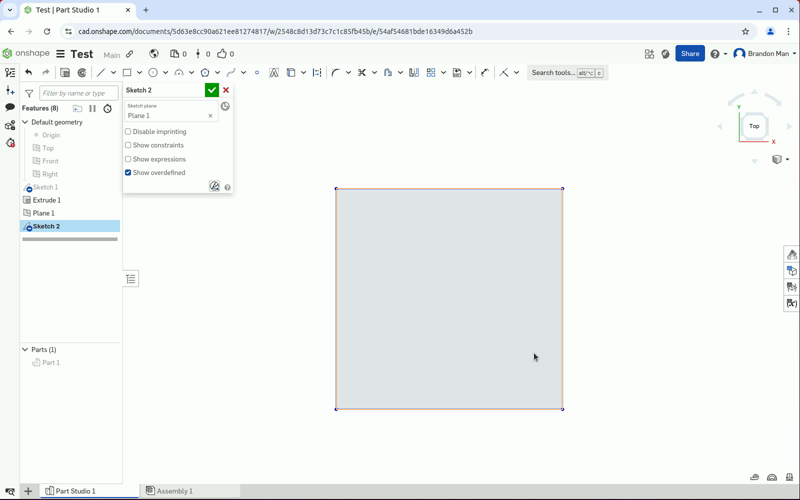
click(534, 352)
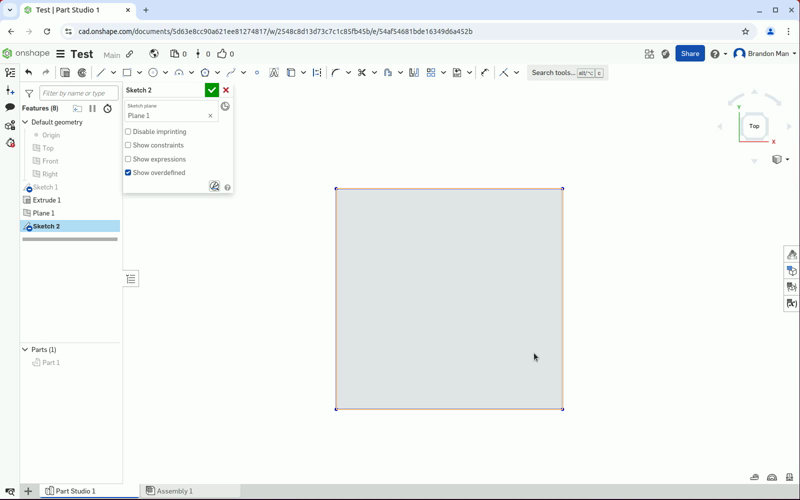
scroll(-6)
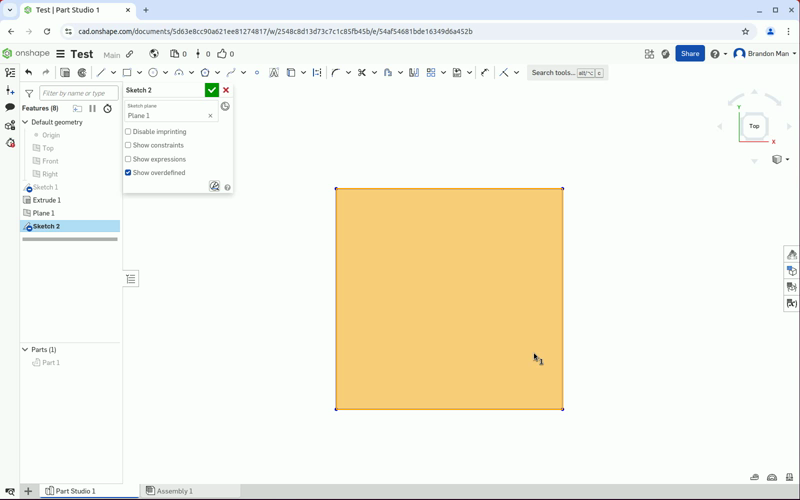
scroll(-6)
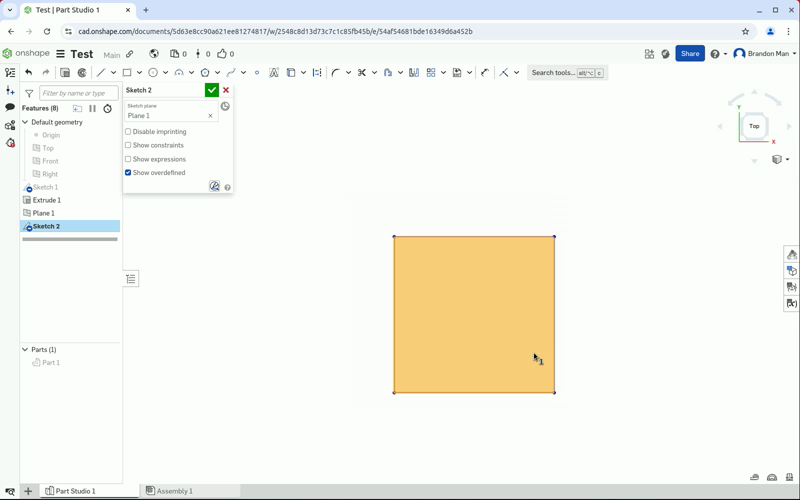
scroll(-6)
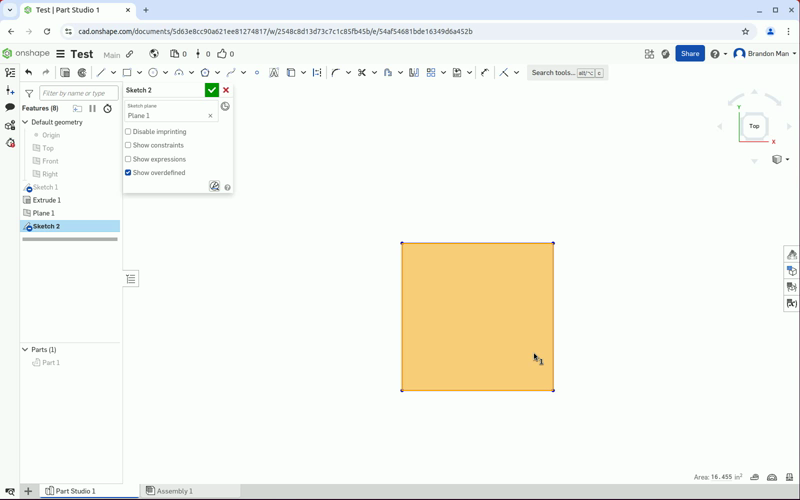
scroll(-6)
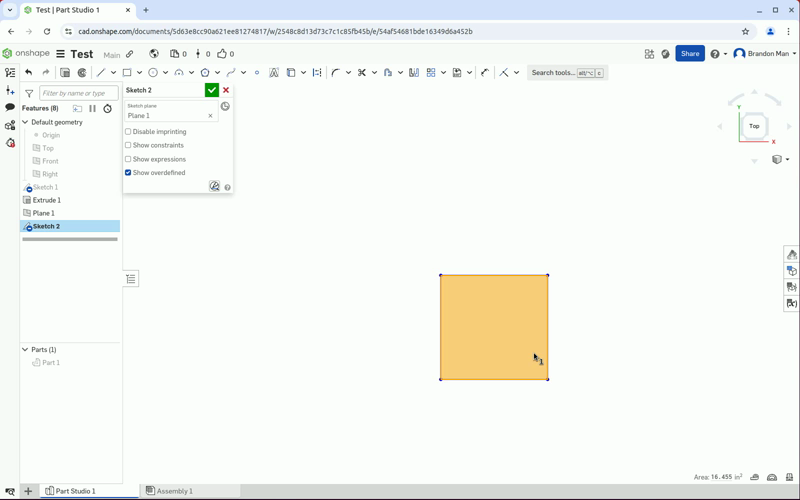
scroll(-6)
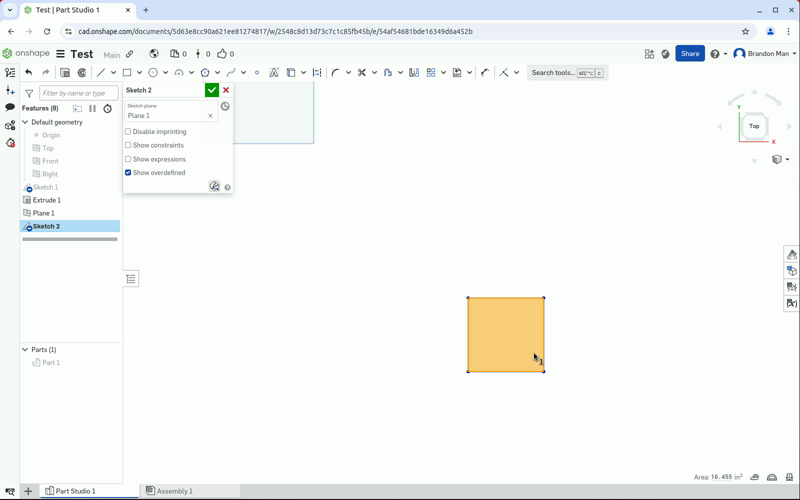
scroll(-6)
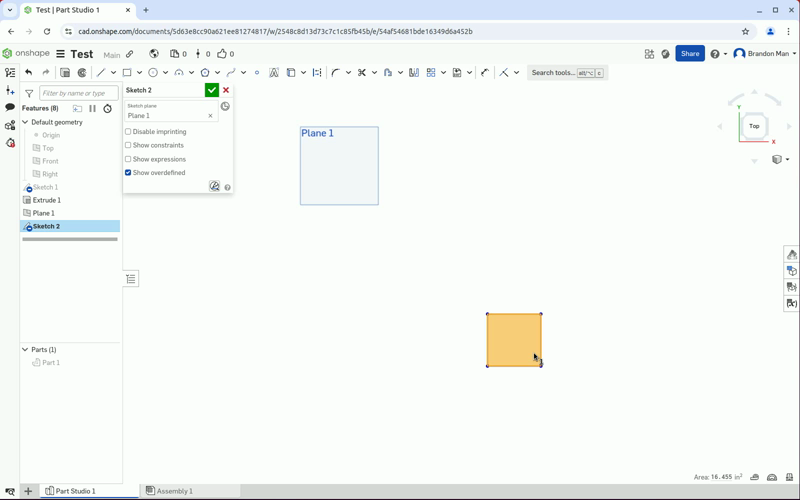
scroll(-6)
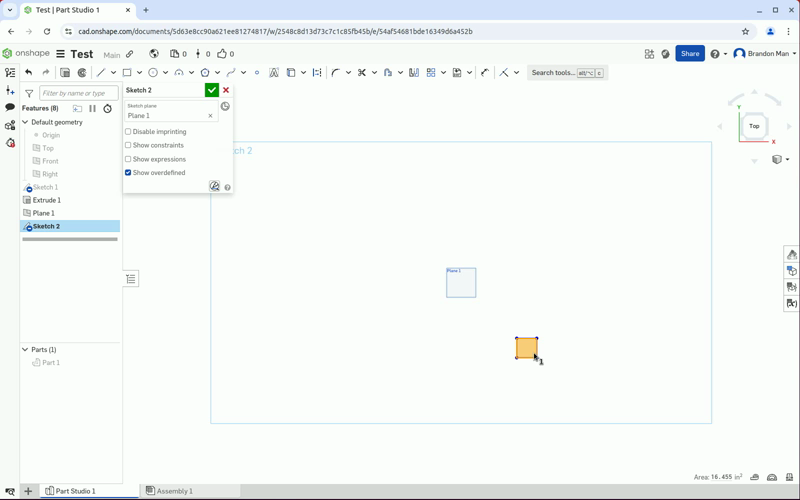
mouse_move(73, 352)
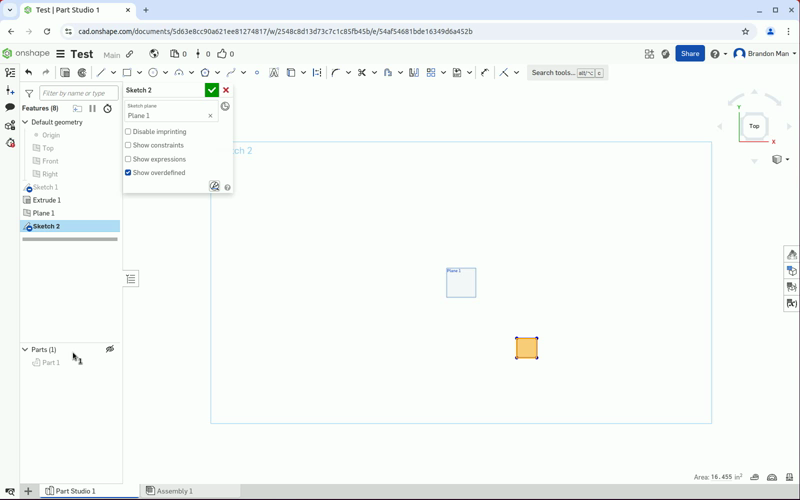
key(shift+y)
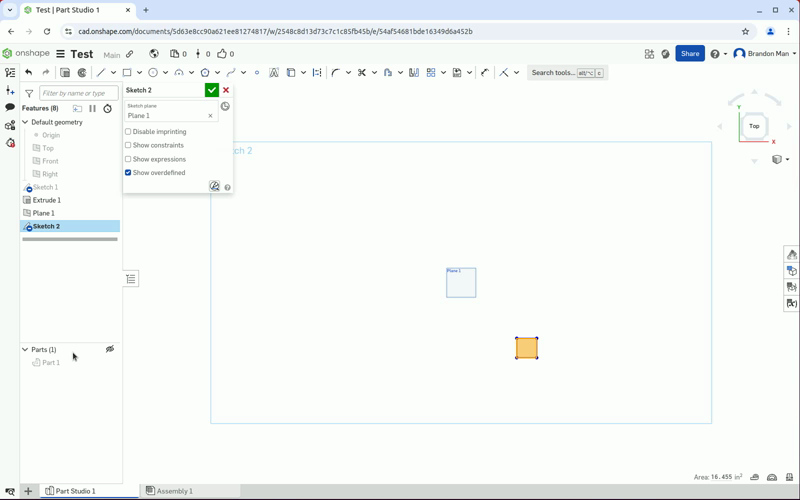
key(shift+e)
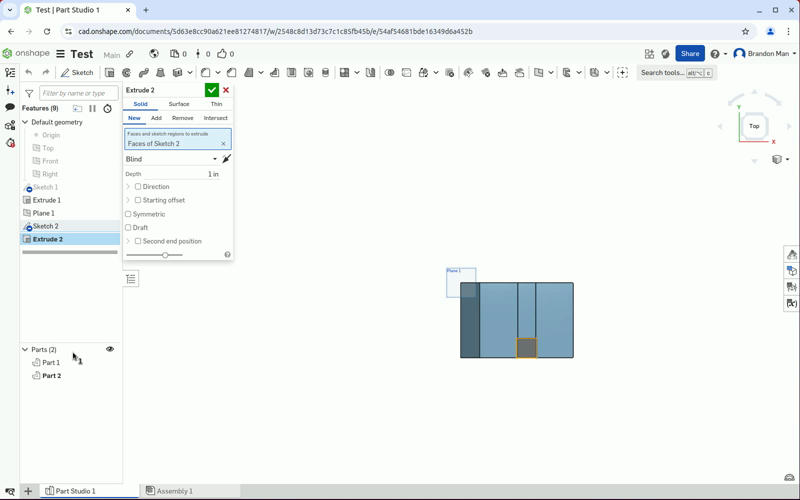
mouse_move(143, 106)
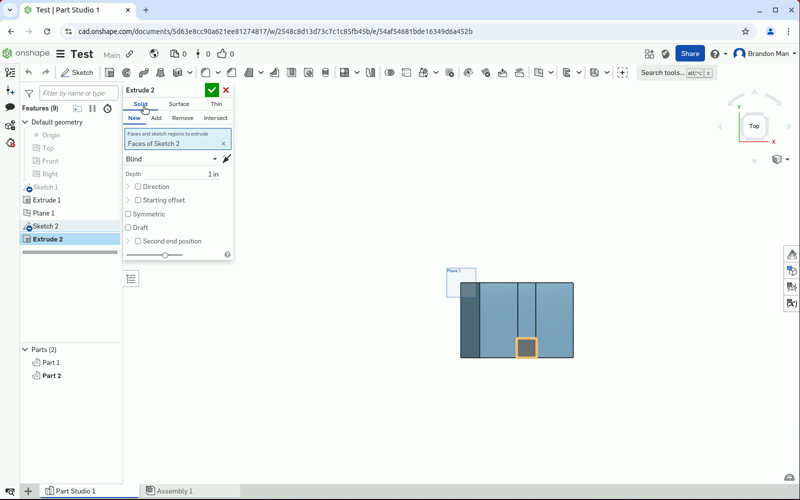
click(143, 106)
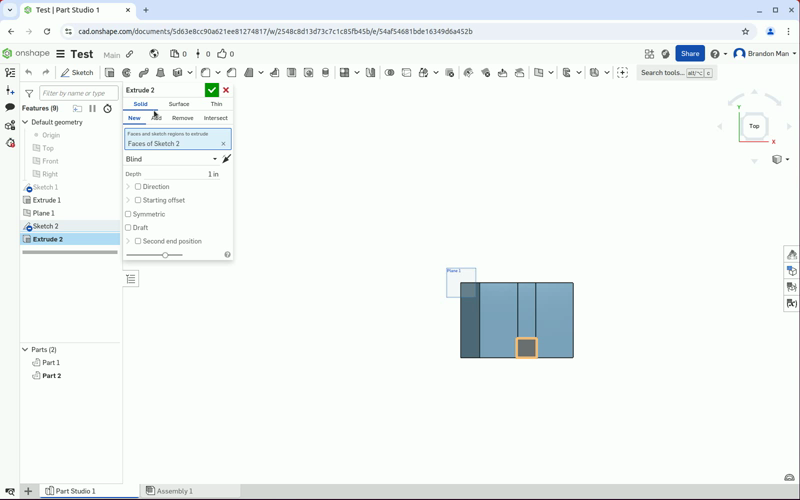
mouse_move(186, 120)
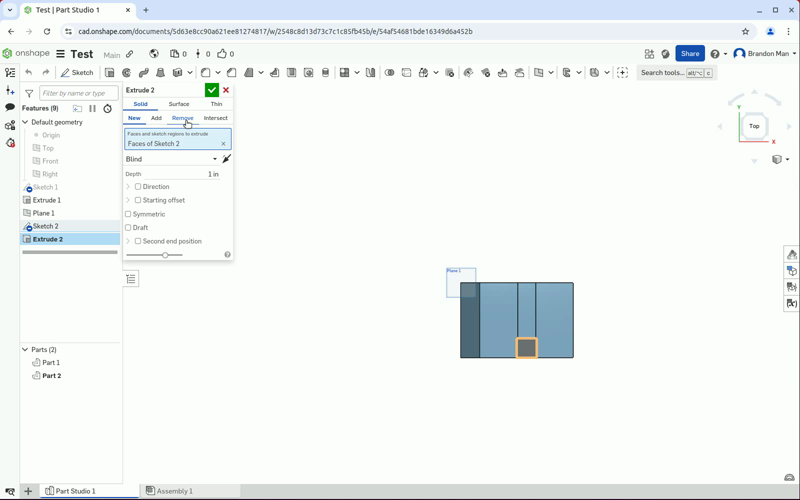
click(186, 120)
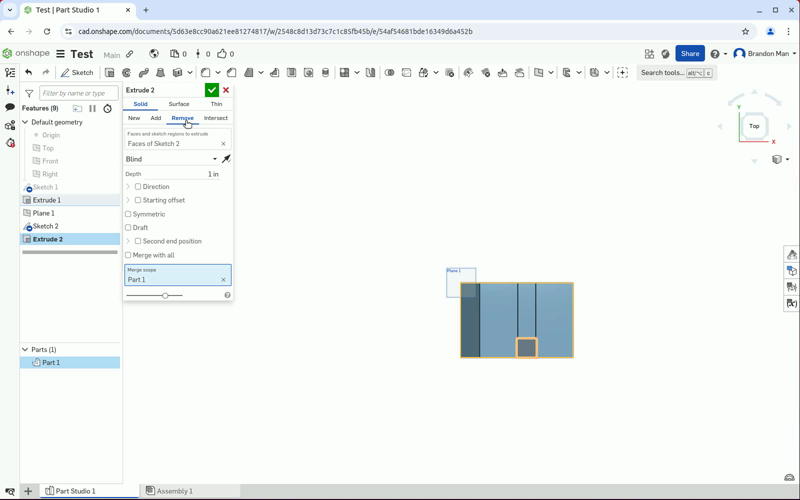
key(tab, 4)
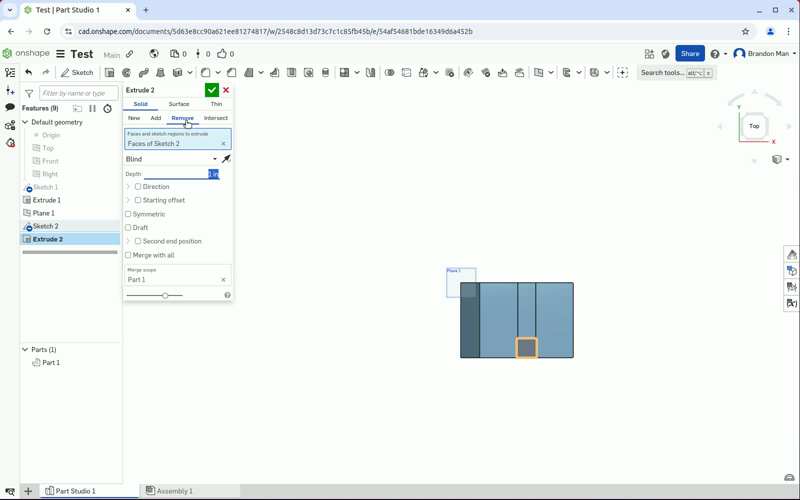
text(7.703)
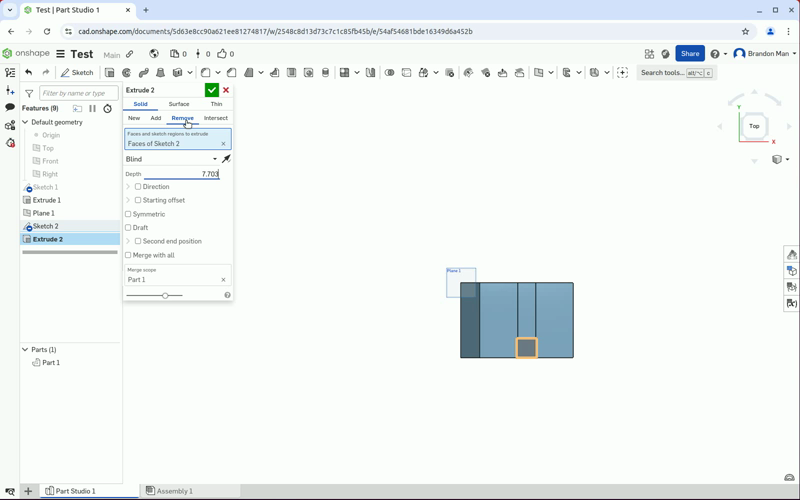
key(tab, 6)
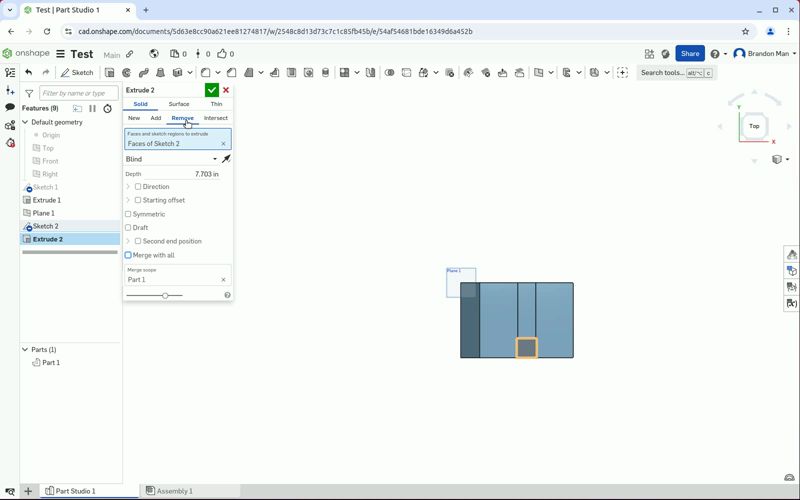
key(space)
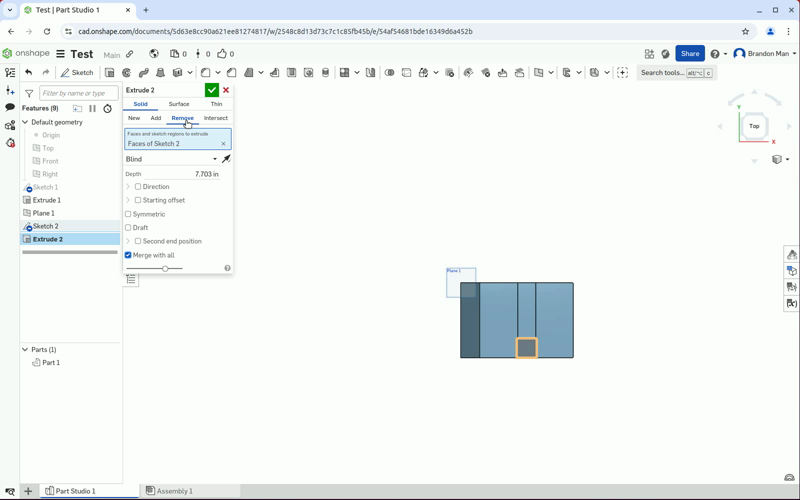
key(enter)
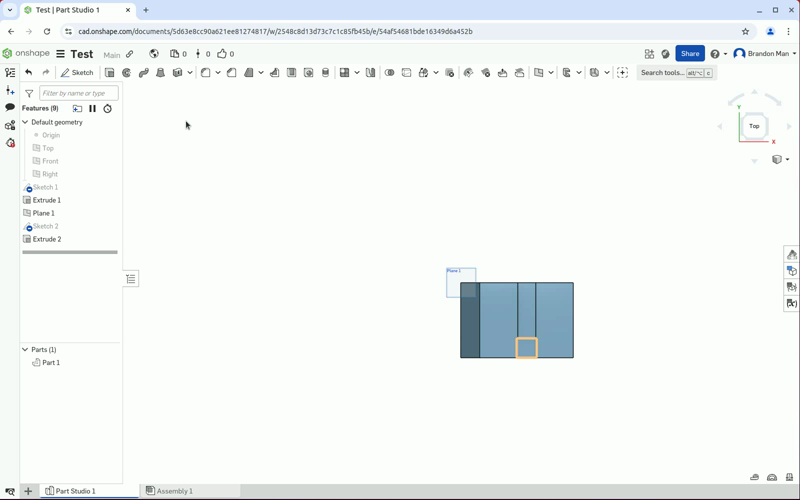
key(shift+h)
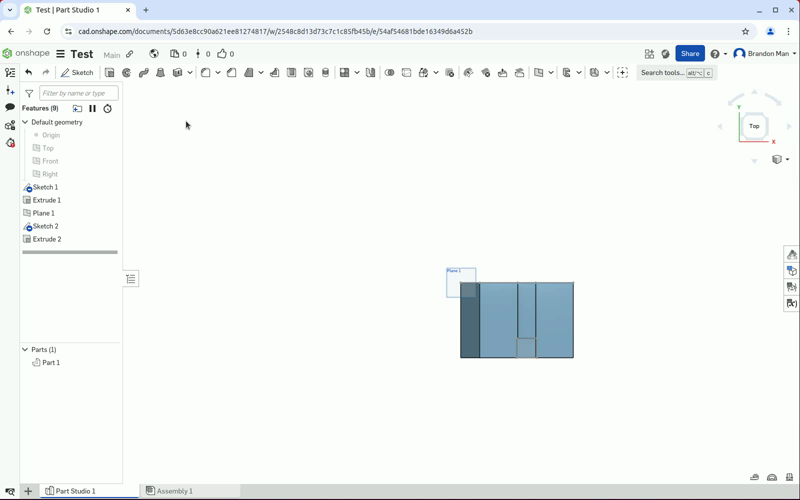
key(shift+h)
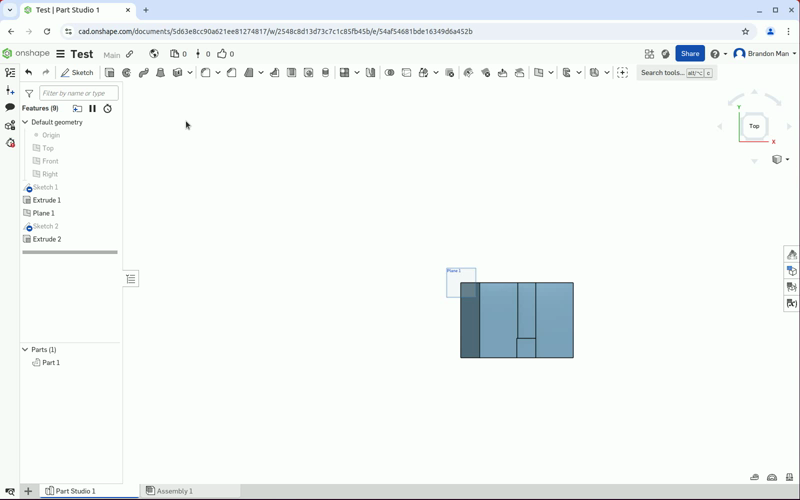
mouse_move(73, 189)
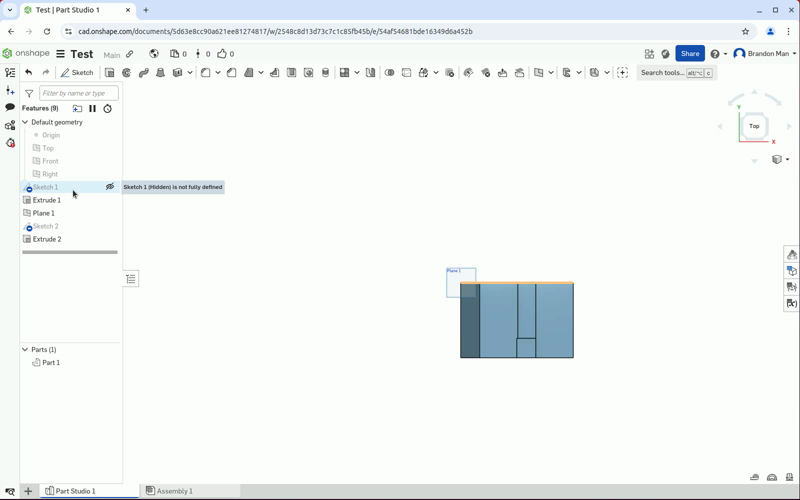
click(73, 189)
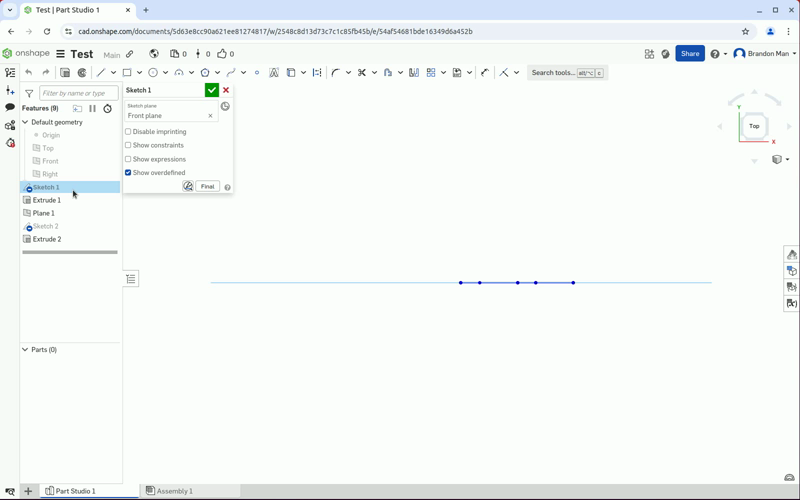
mouse_move(229, 92)
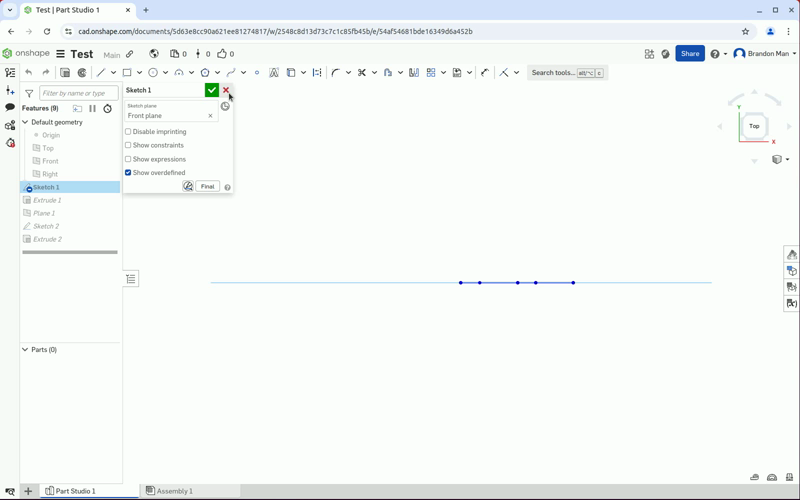
click(229, 92)
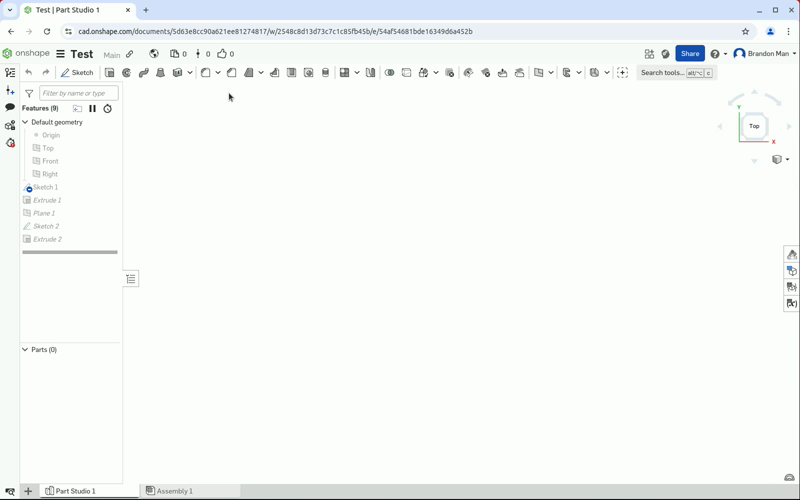
key(shift+s)
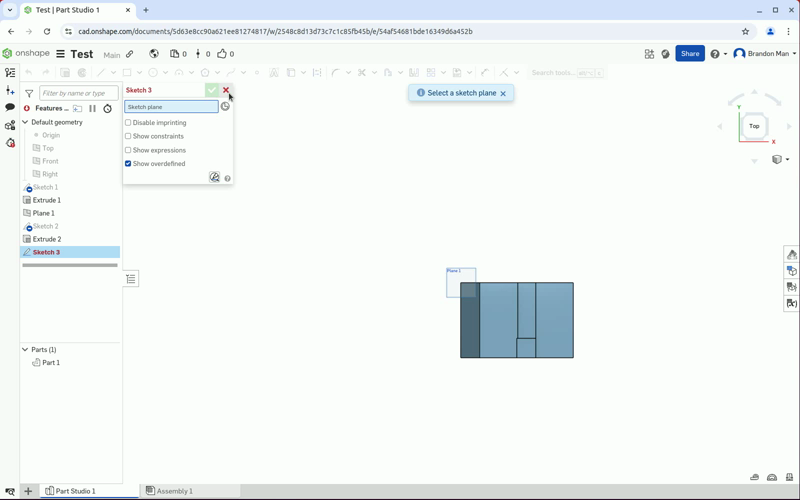
mouse_move(73, 215)
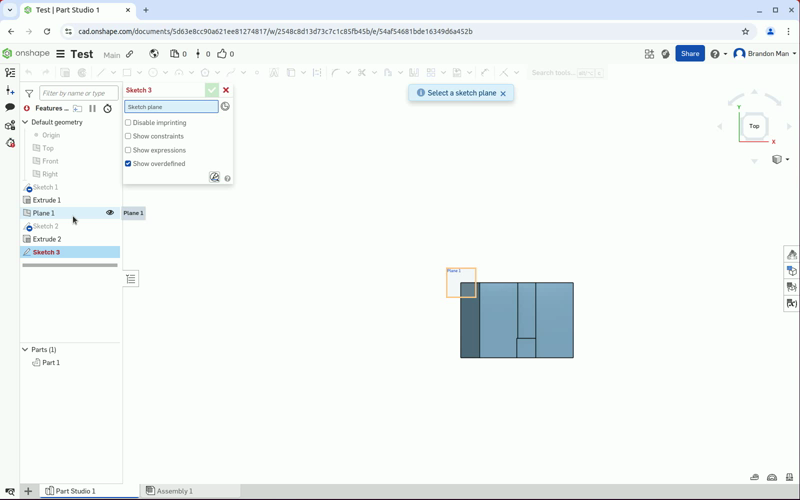
click(73, 215)
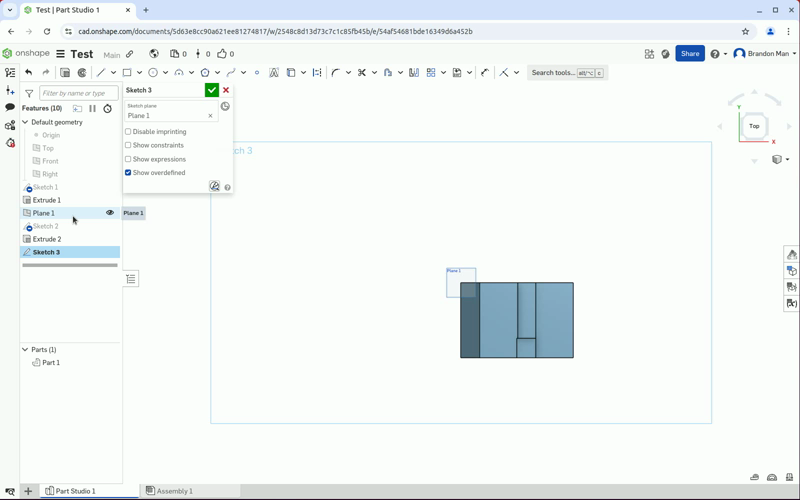
mouse_move(73, 352)
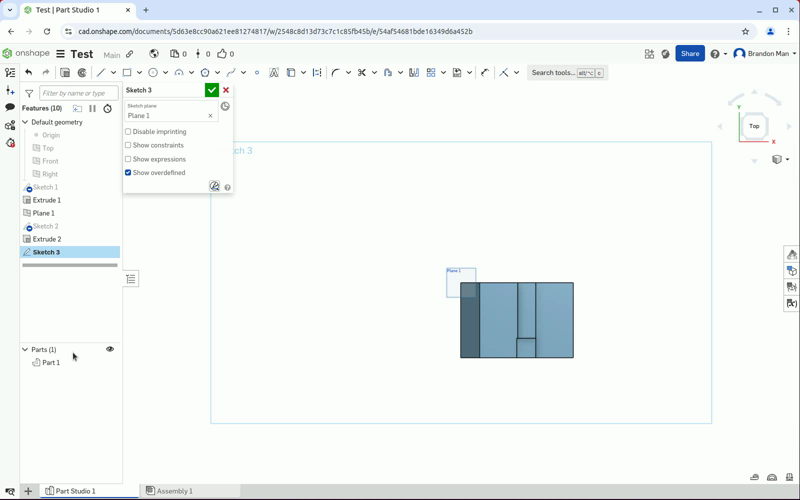
key(y)
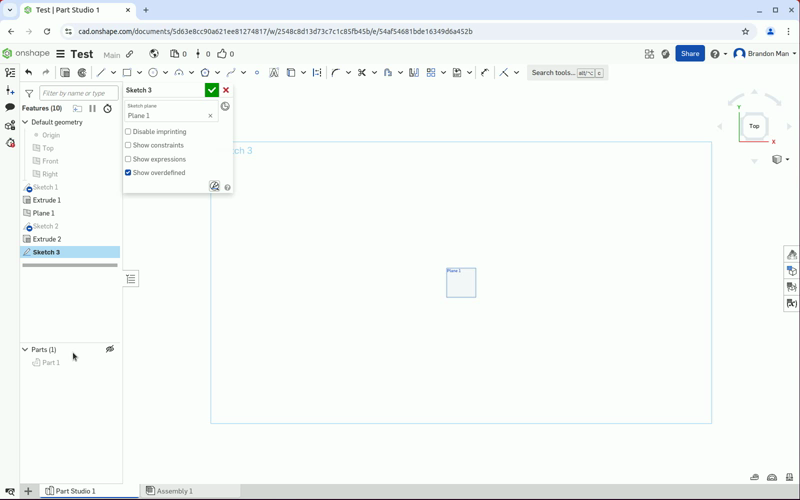
key(l)
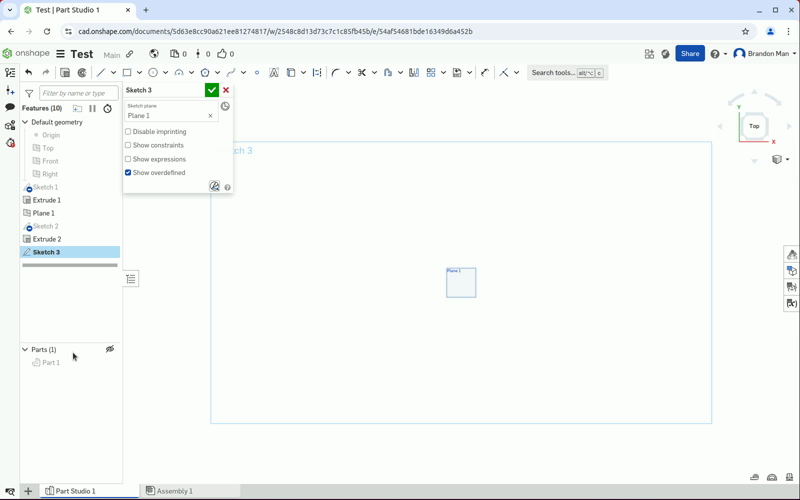
key_down(shift)
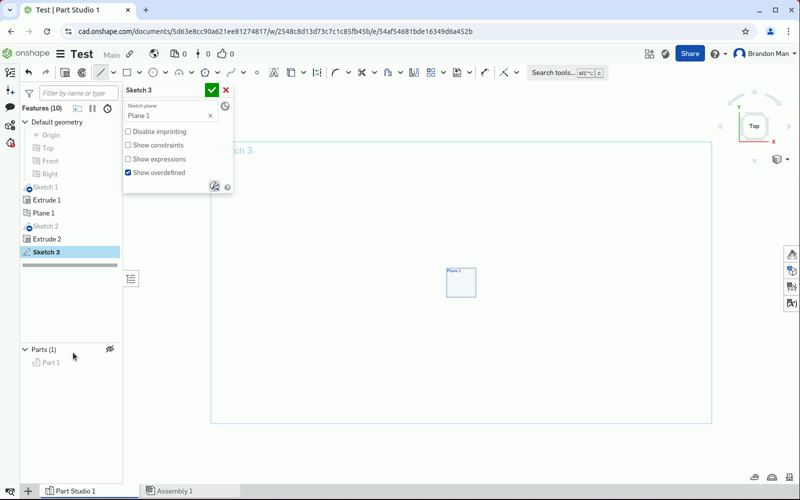
mouse_move(516, 301)
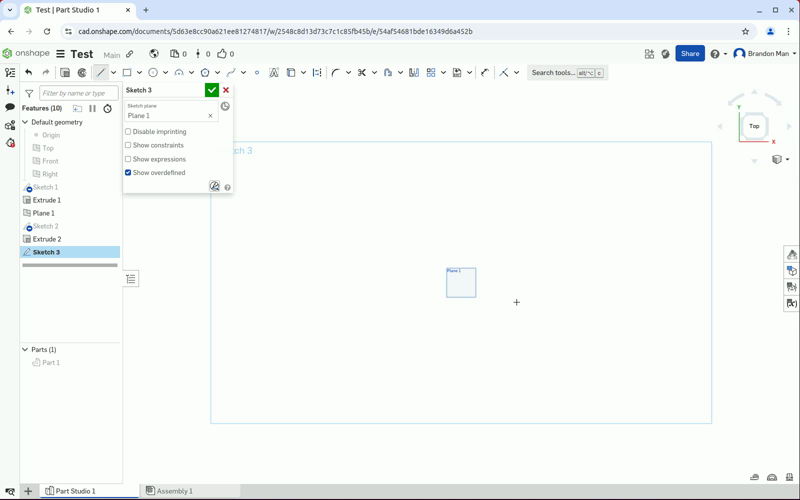
click(516, 301)
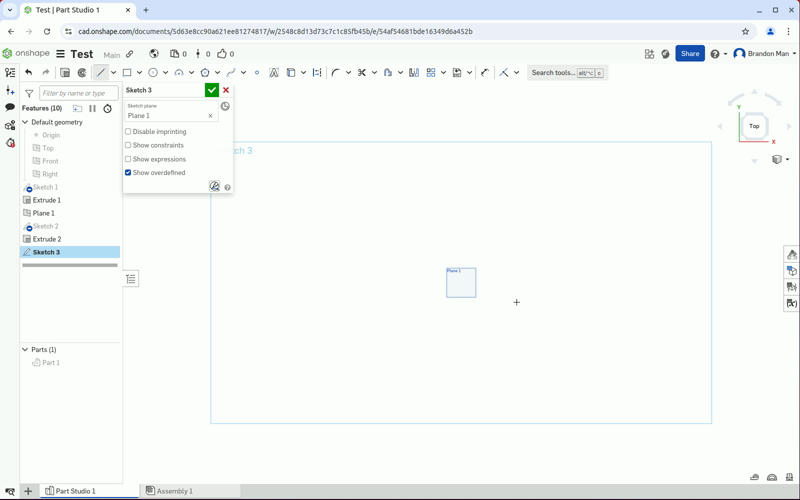
key_up(shift)
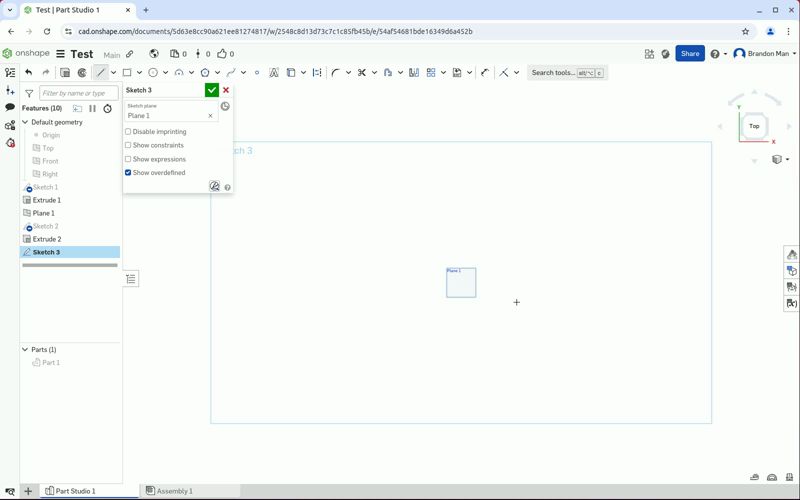
key_down(shift)
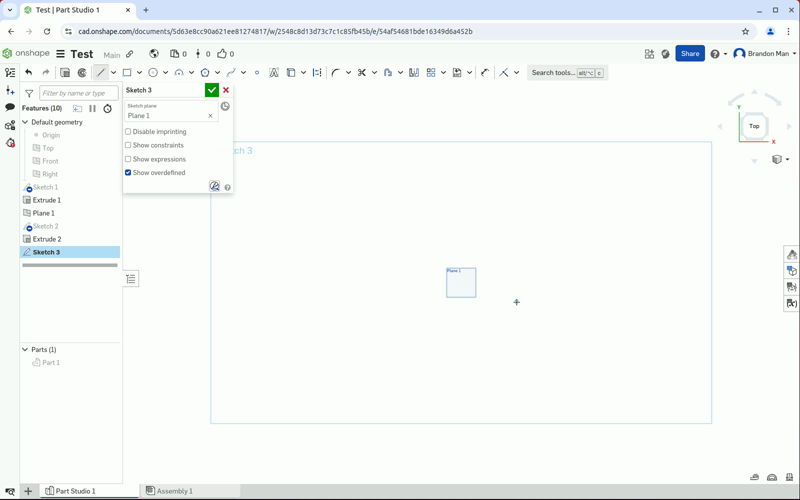
mouse_move(546, 301)
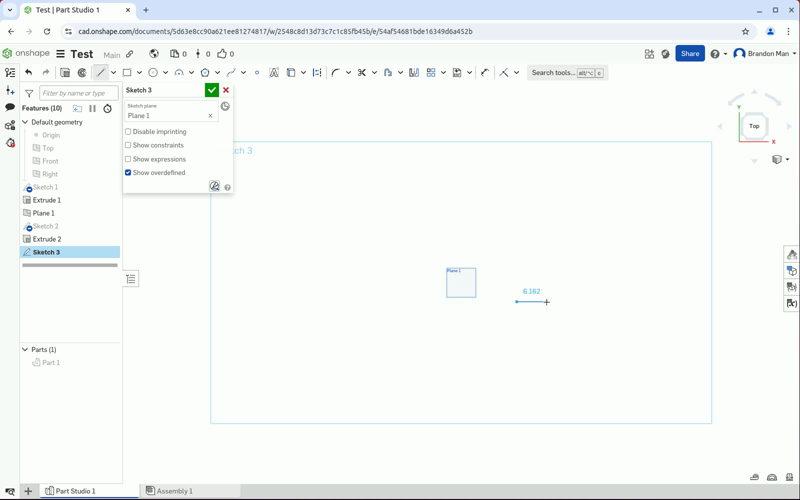
mouse_move(536, 301)
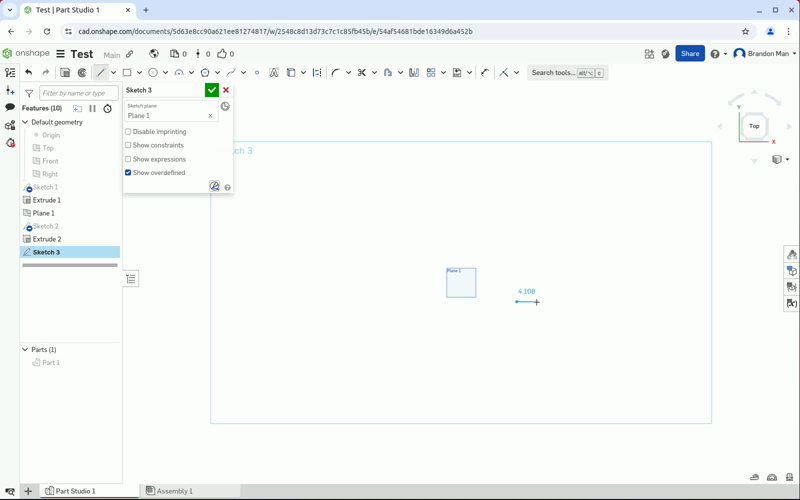
click(536, 301)
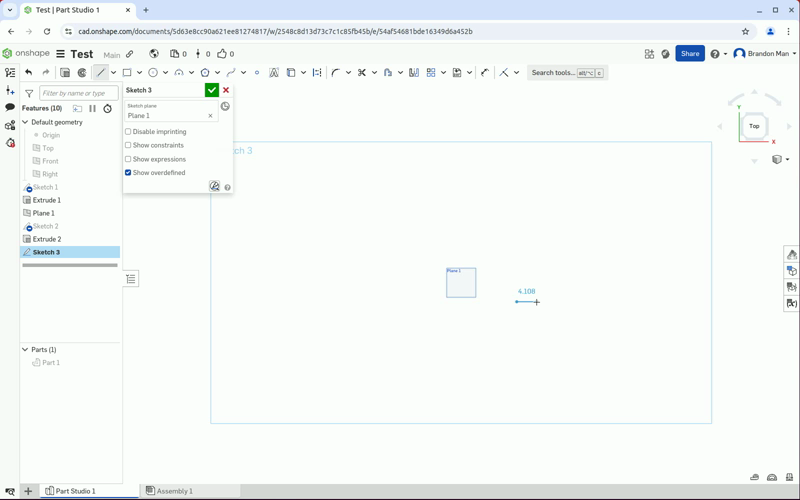
key_up(shift)
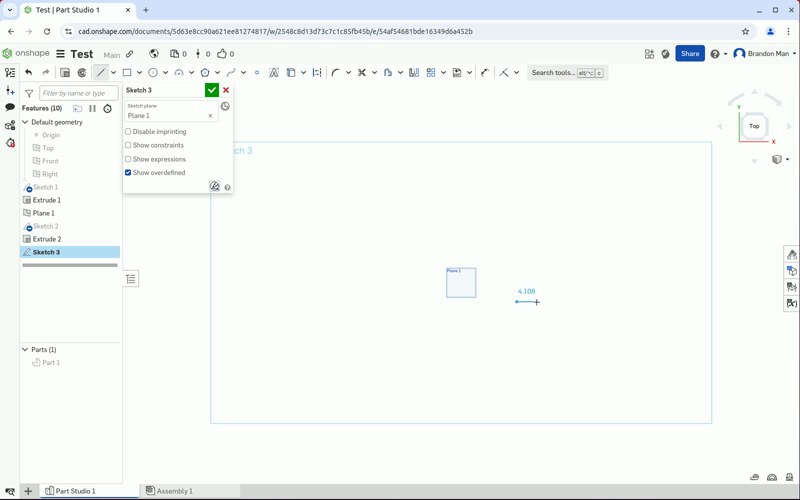
key_down(shift)
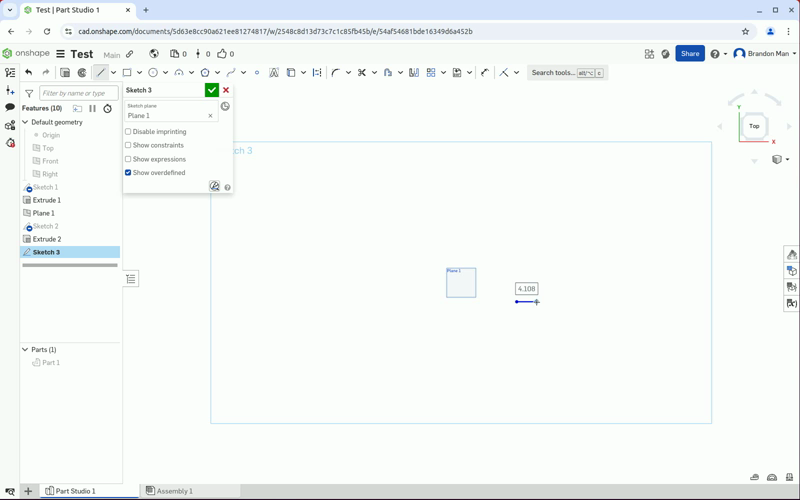
mouse_move(566, 301)
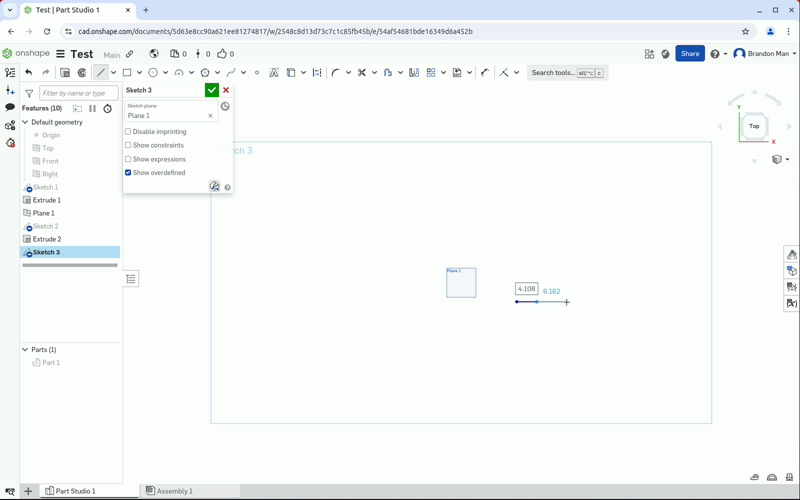
mouse_move(536, 282)
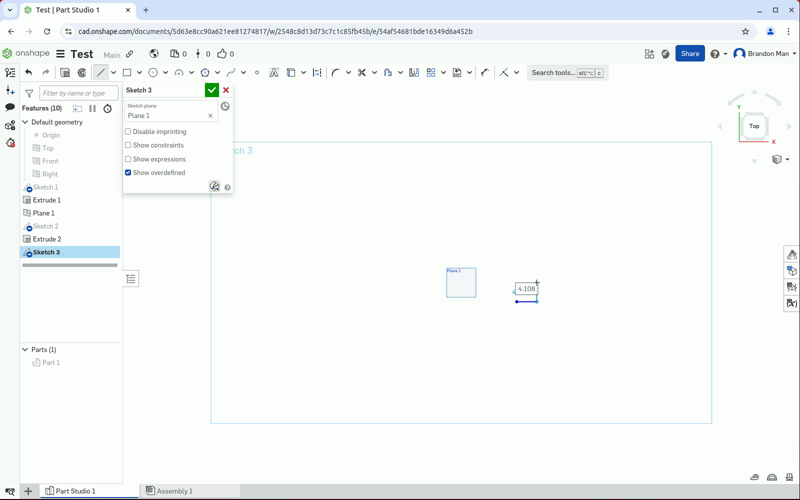
click(536, 282)
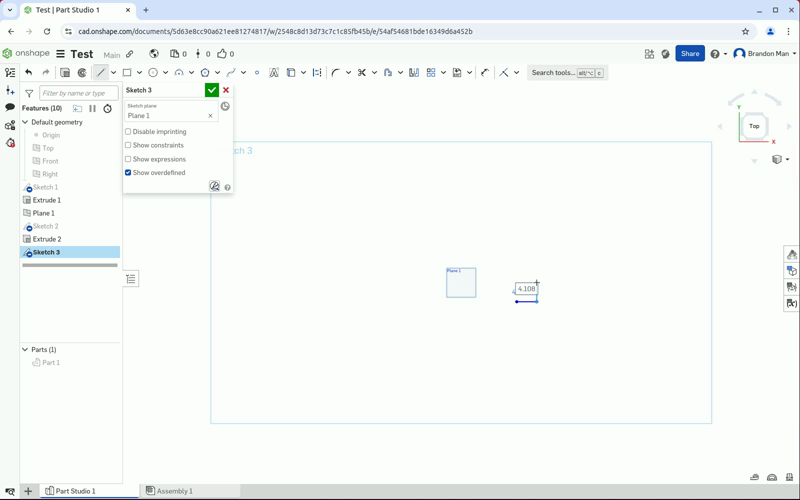
key_up(shift)
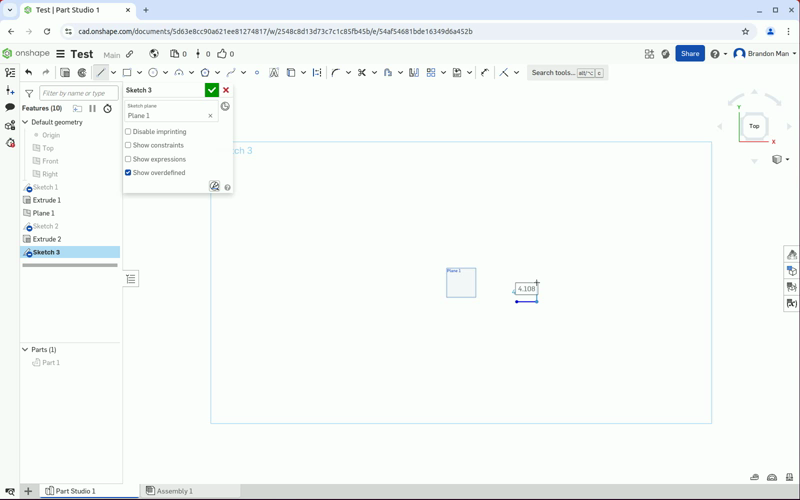
key_down(shift)
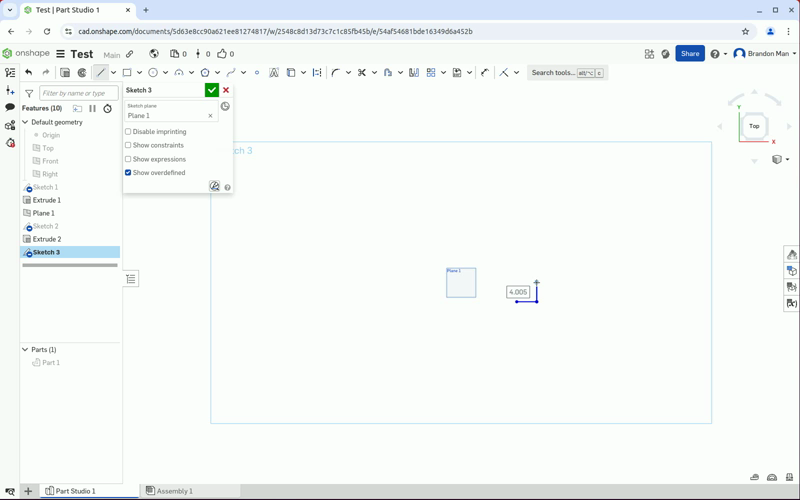
mouse_move(566, 282)
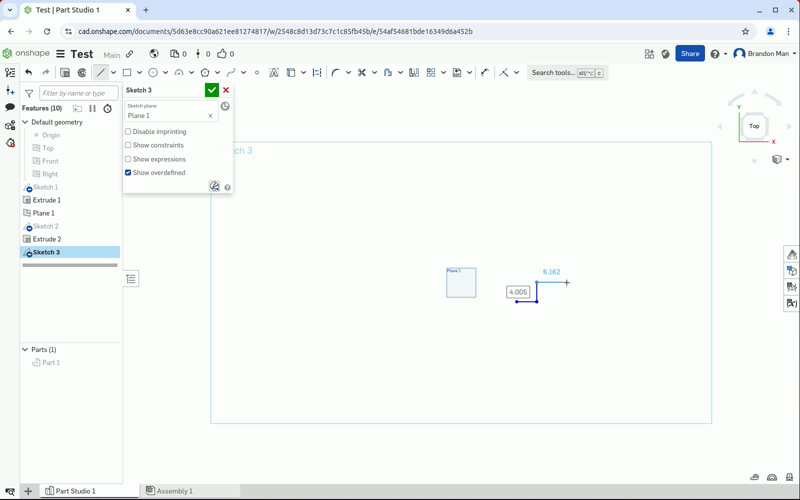
mouse_move(516, 282)
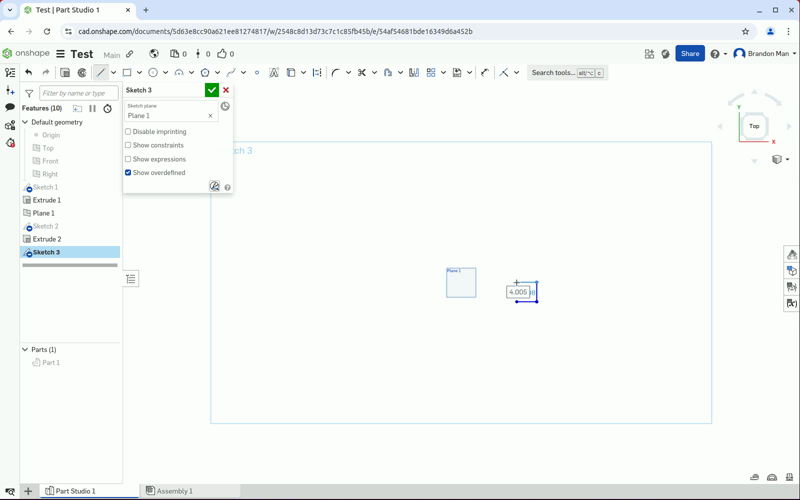
click(516, 282)
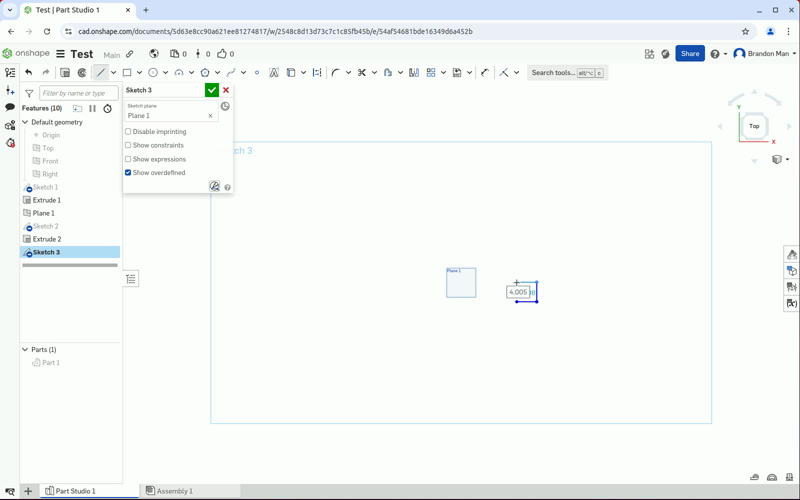
key_up(shift)
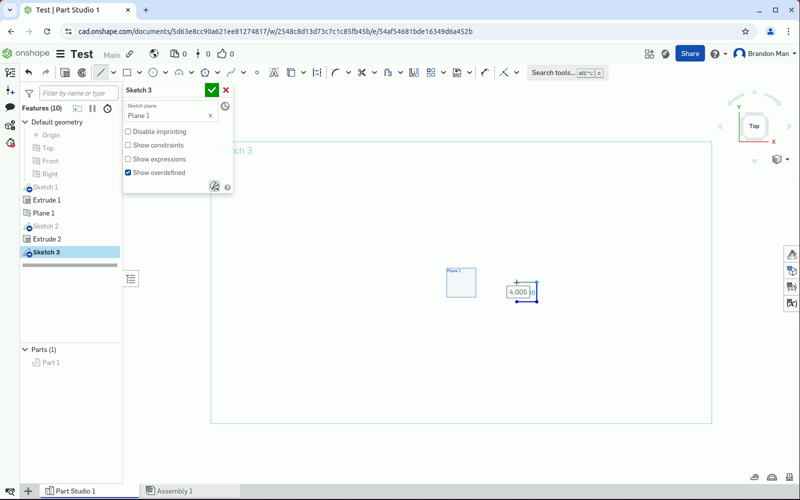
mouse_move(546, 282)
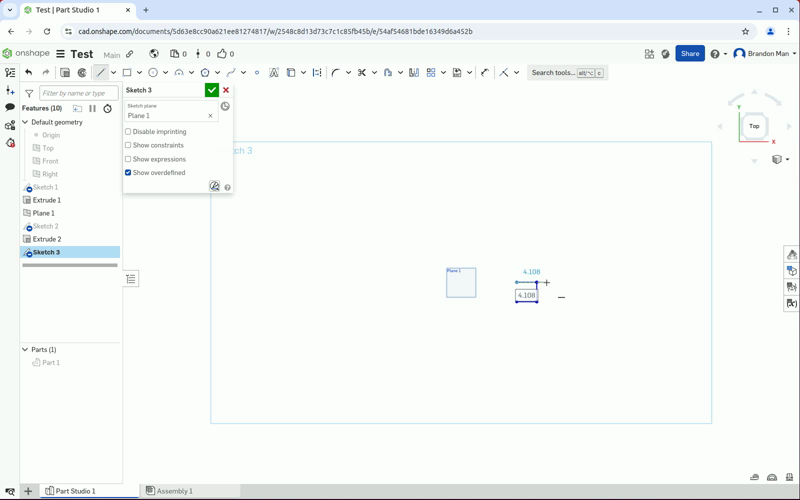
key_down(shift)
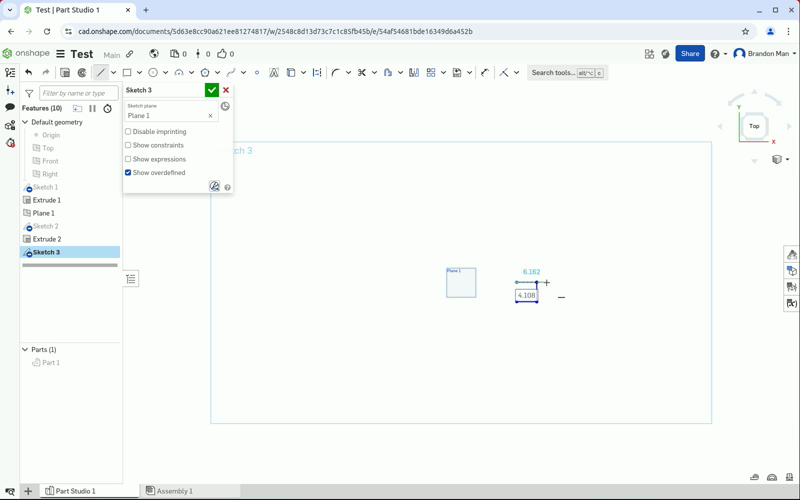
mouse_move(516, 301)
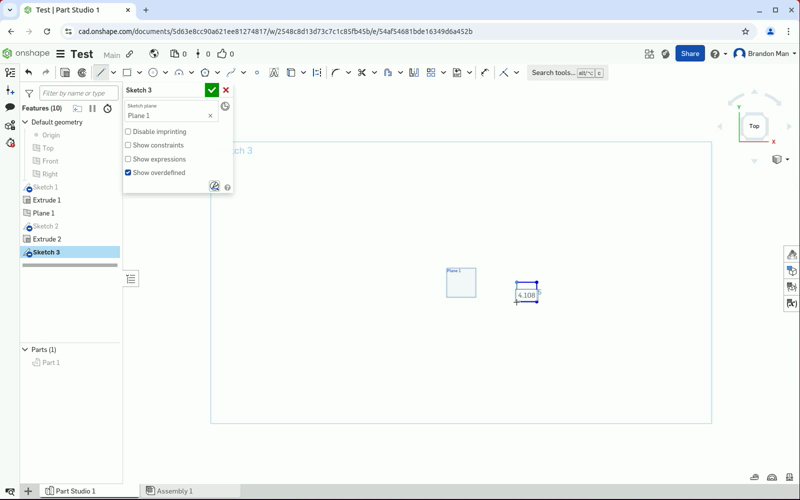
key_up(shift)
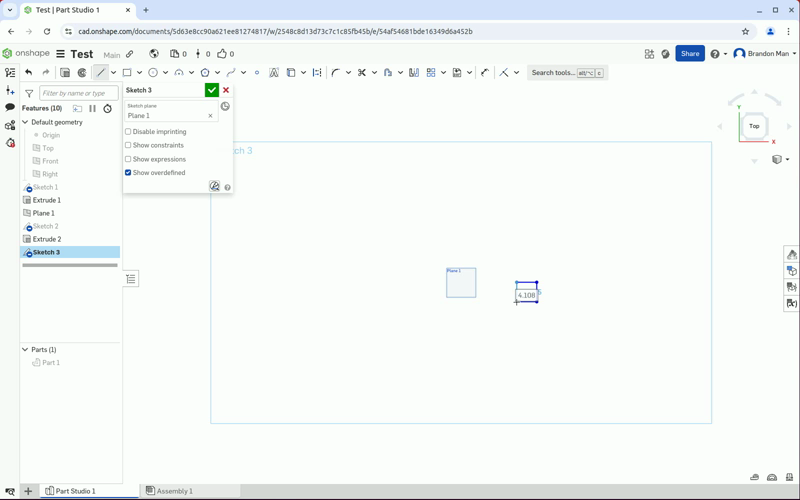
click(516, 301)
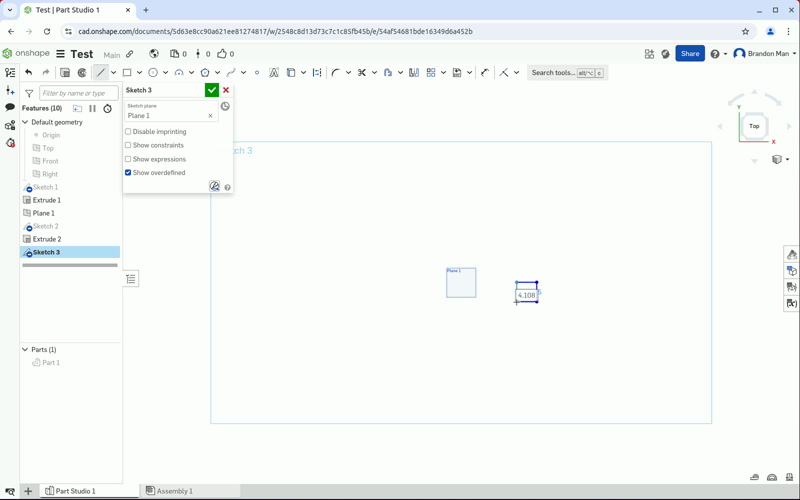
key(esc)
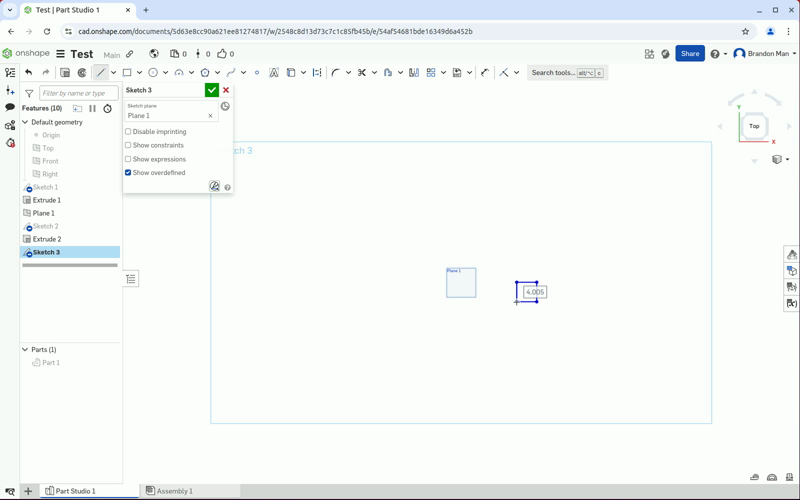
mouse_move(531, 298)
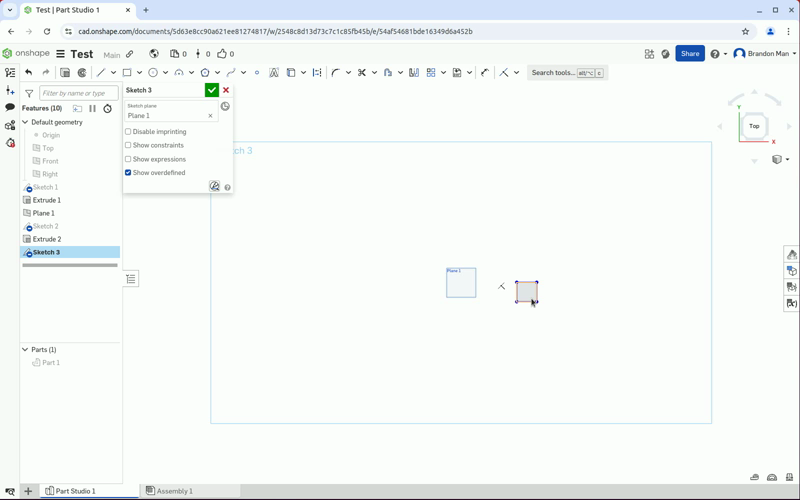
scroll(6)
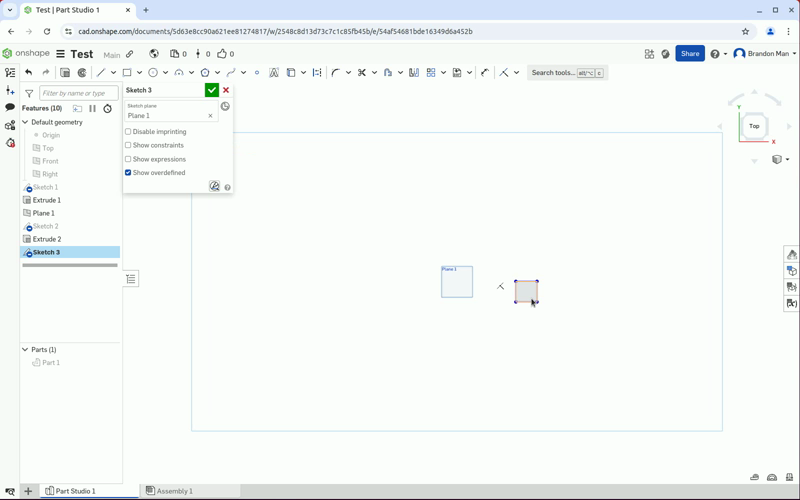
scroll(6)
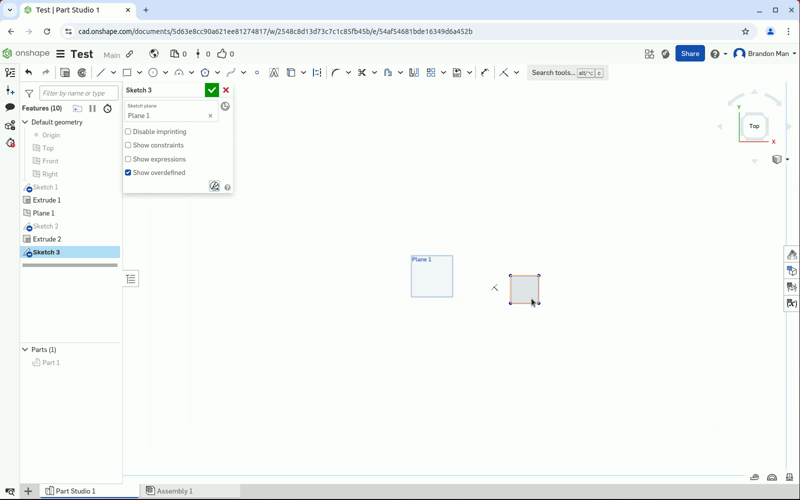
scroll(6)
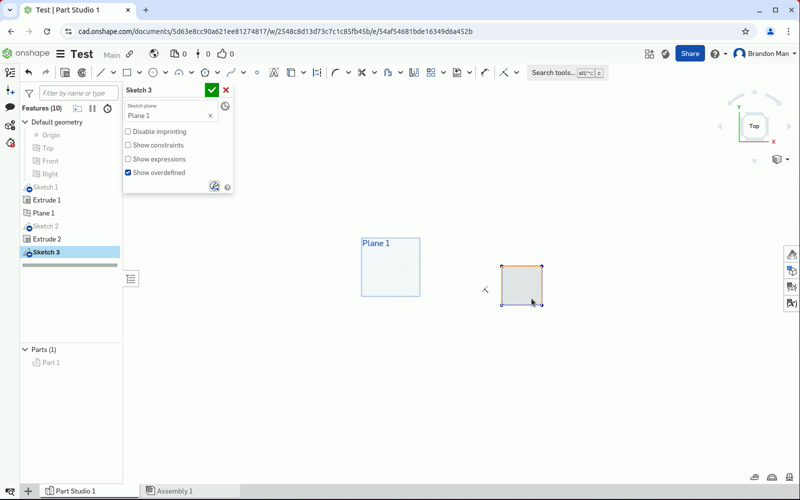
scroll(6)
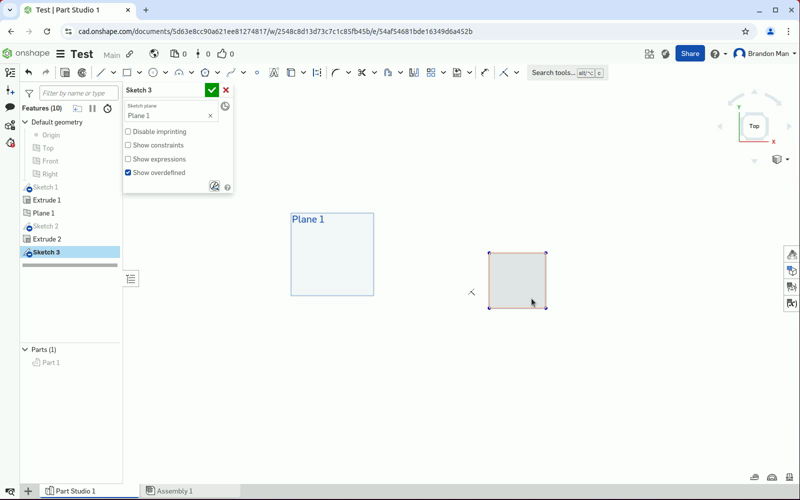
scroll(6)
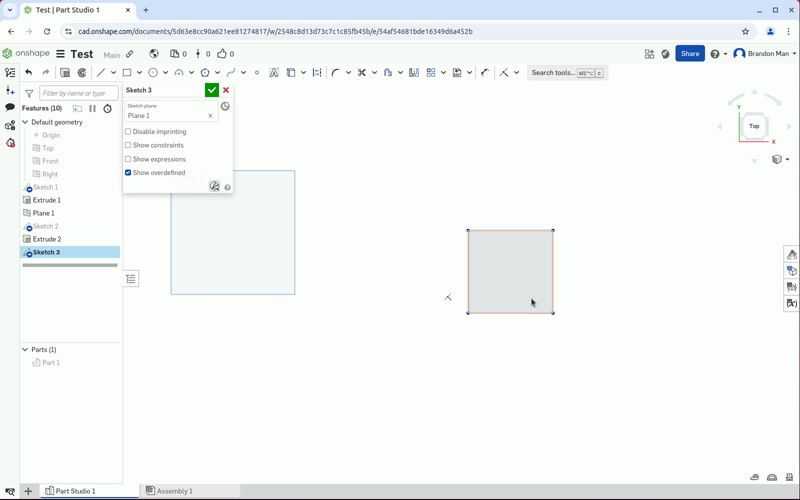
scroll(6)
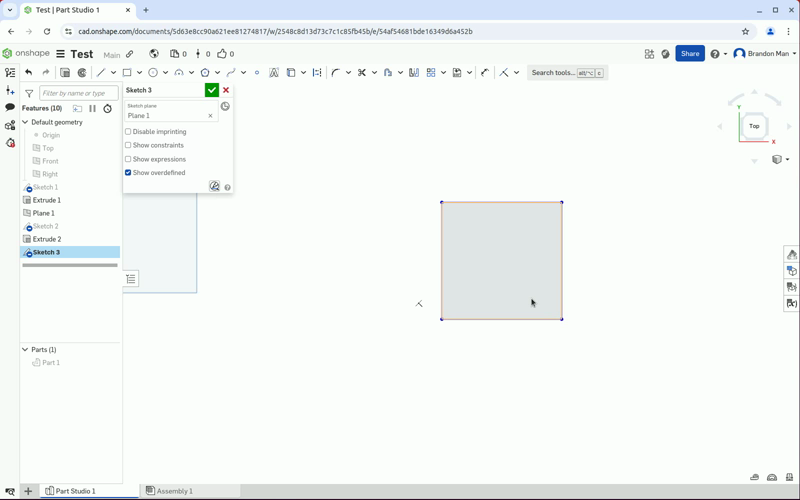
scroll(6)
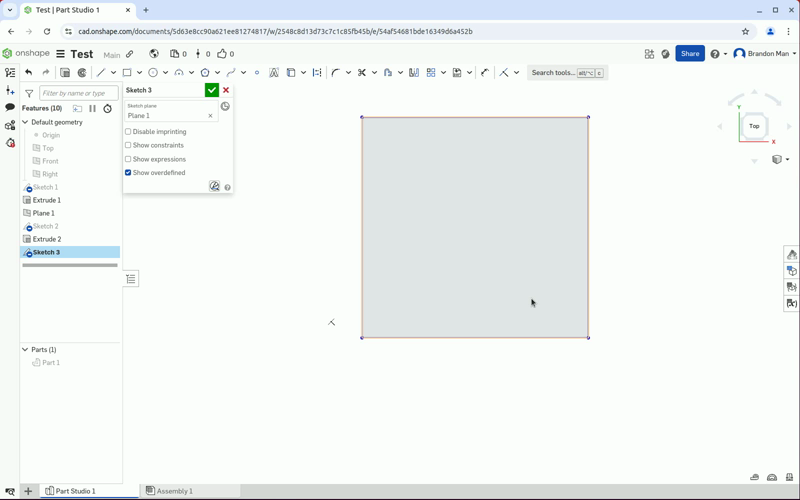
click(531, 298)
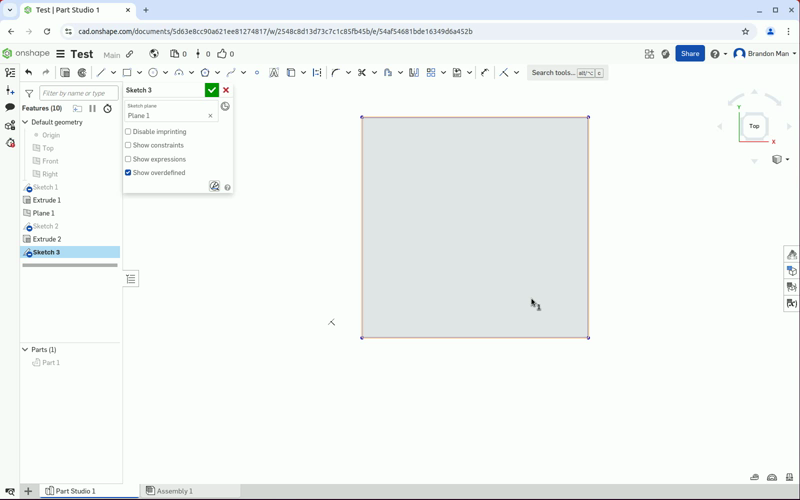
scroll(-6)
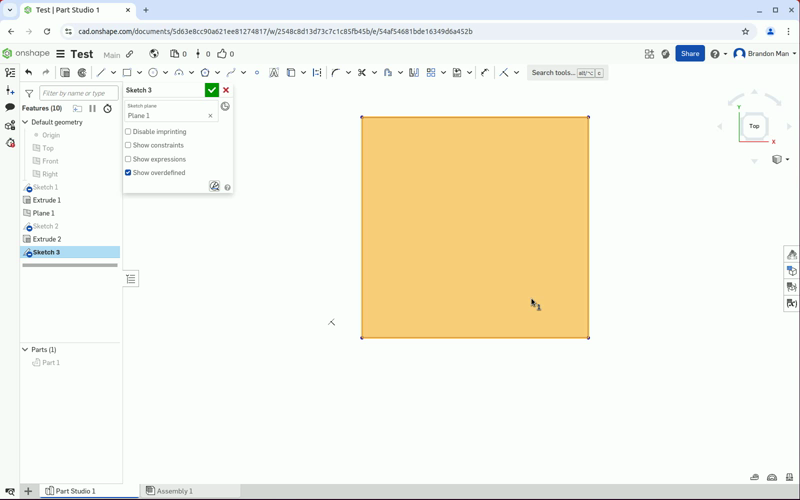
scroll(-6)
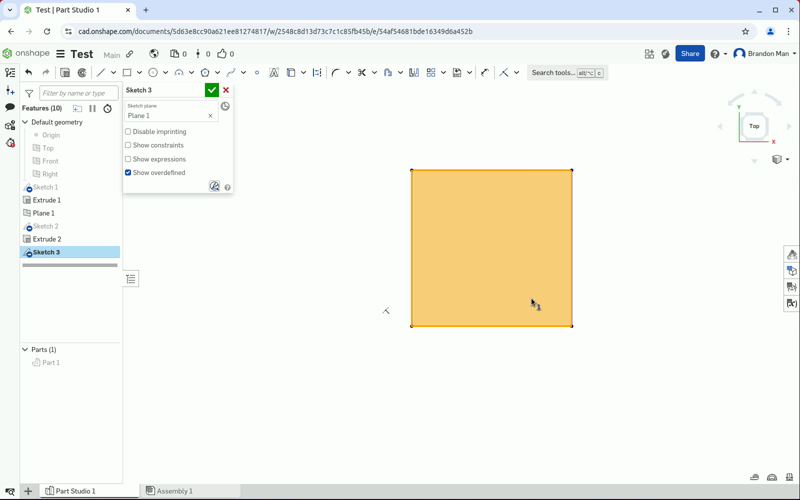
scroll(-6)
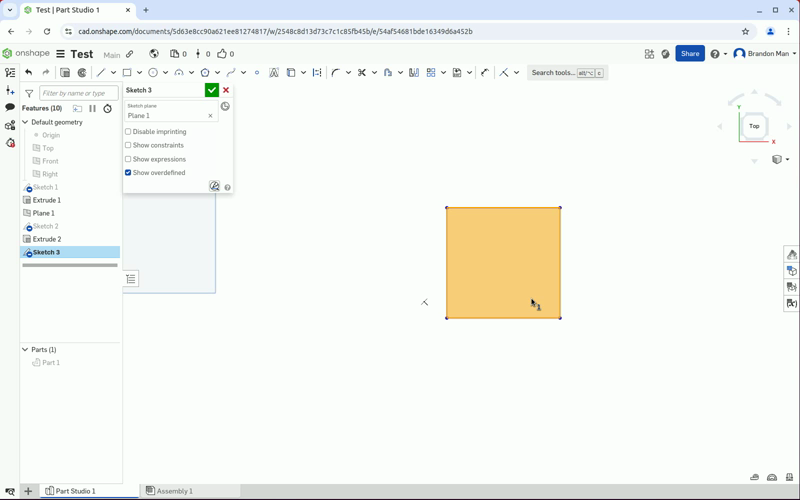
scroll(-6)
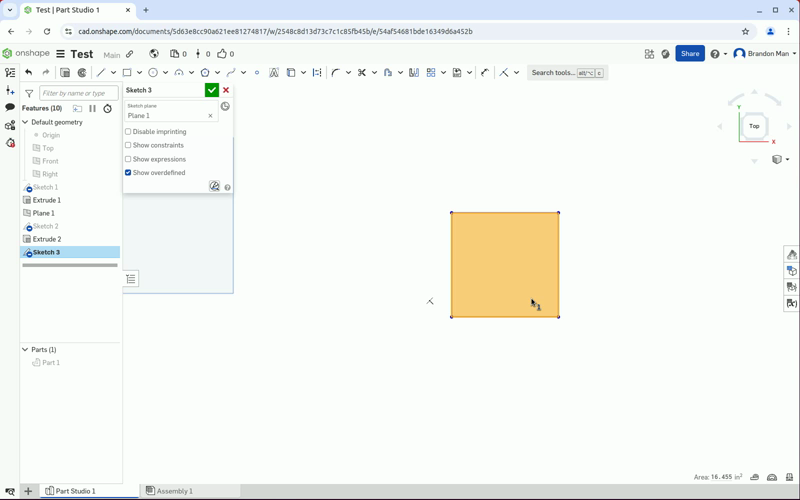
scroll(-6)
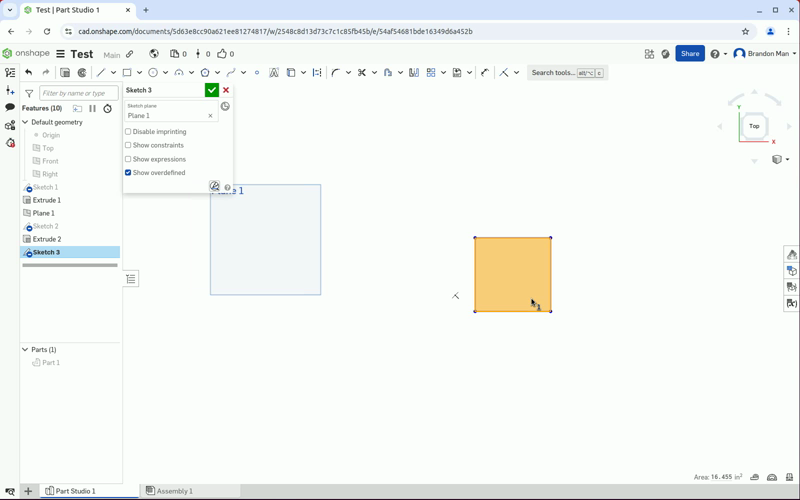
scroll(-6)
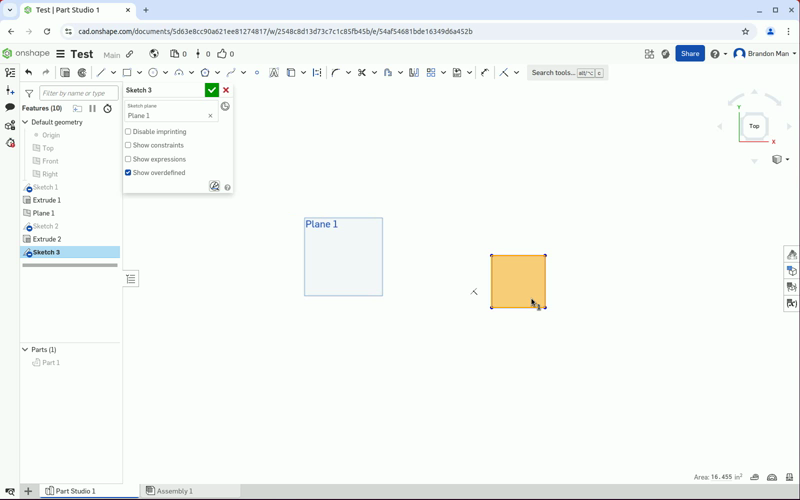
scroll(-6)
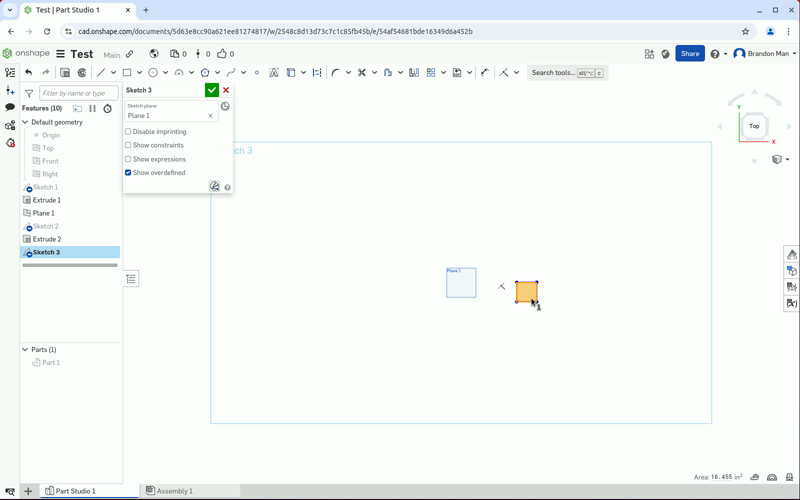
mouse_move(73, 352)
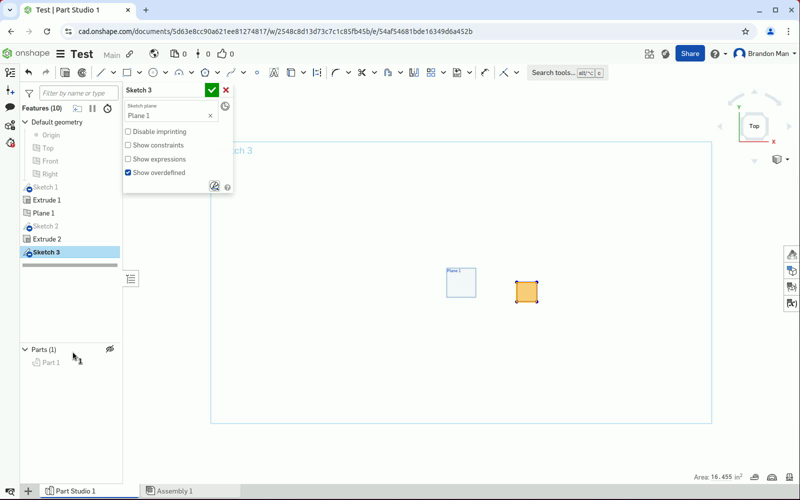
key(shift+y)
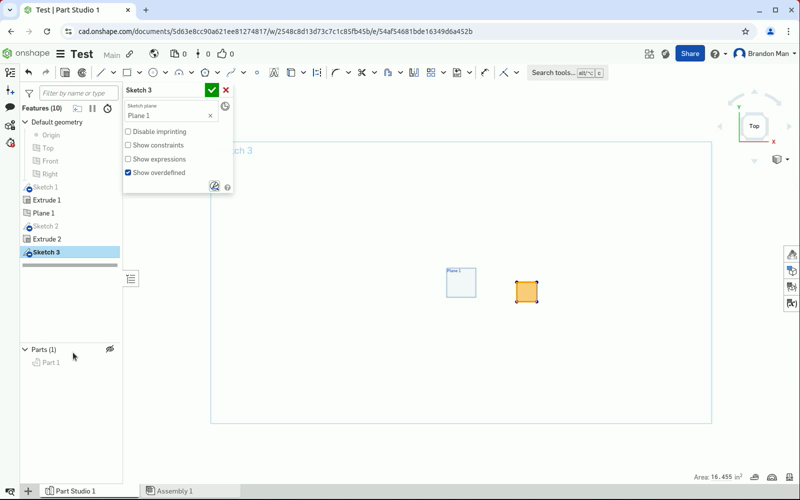
key(shift+e)
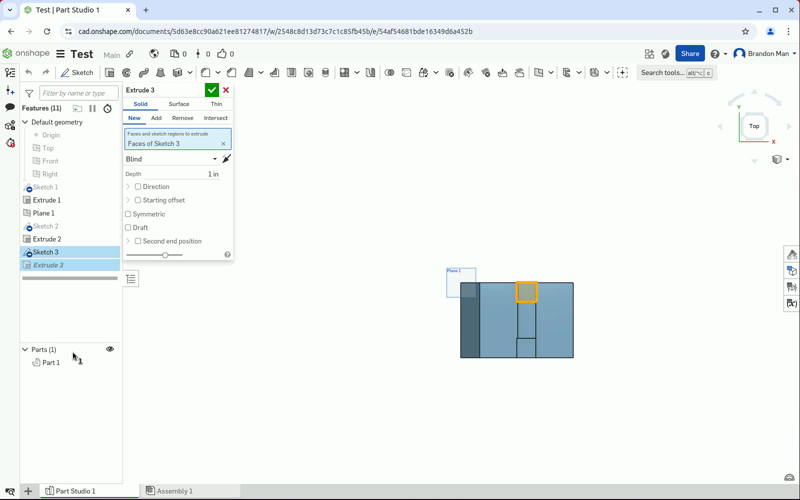
mouse_move(143, 106)
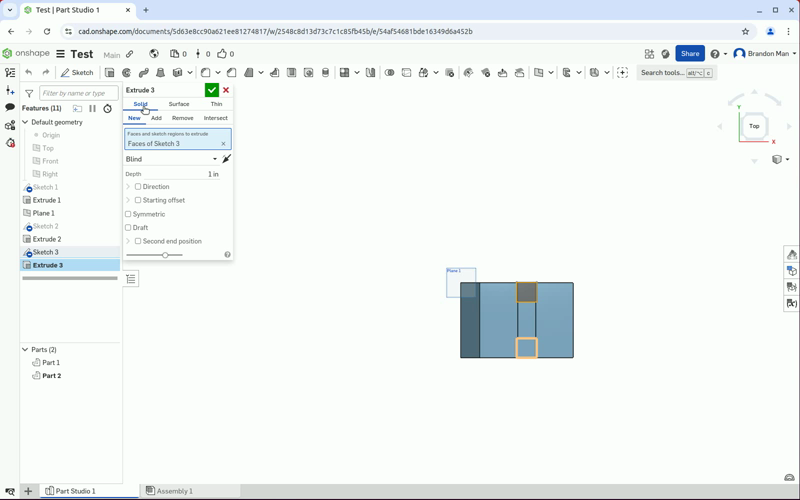
click(143, 106)
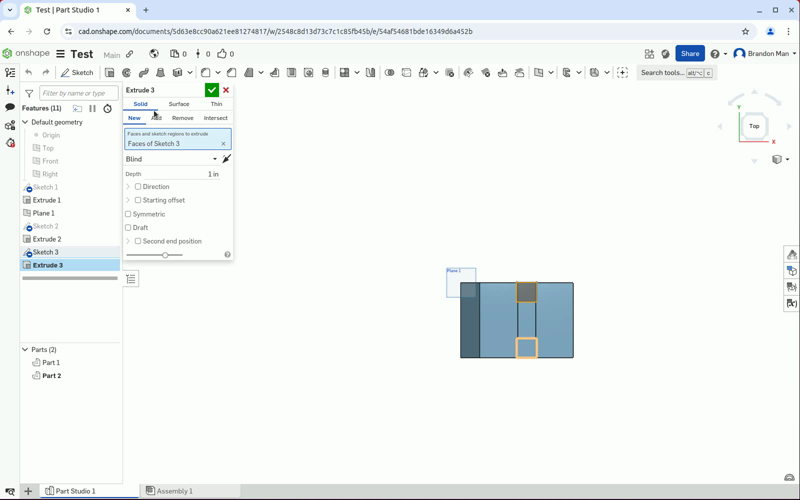
mouse_move(186, 120)
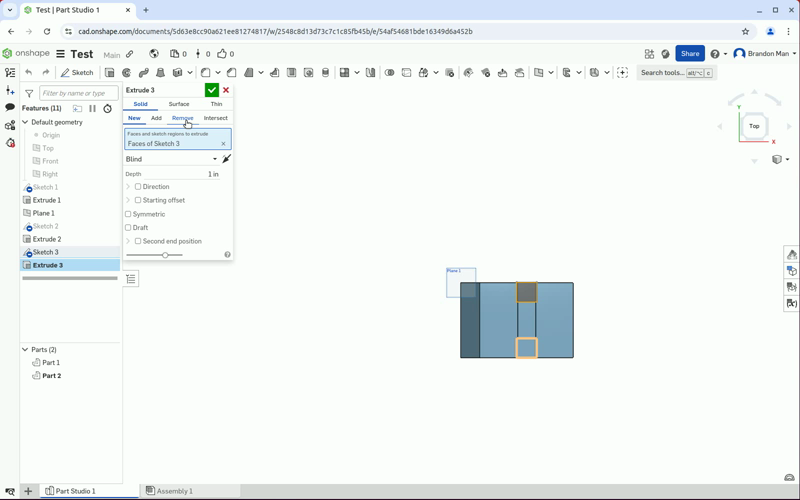
click(186, 120)
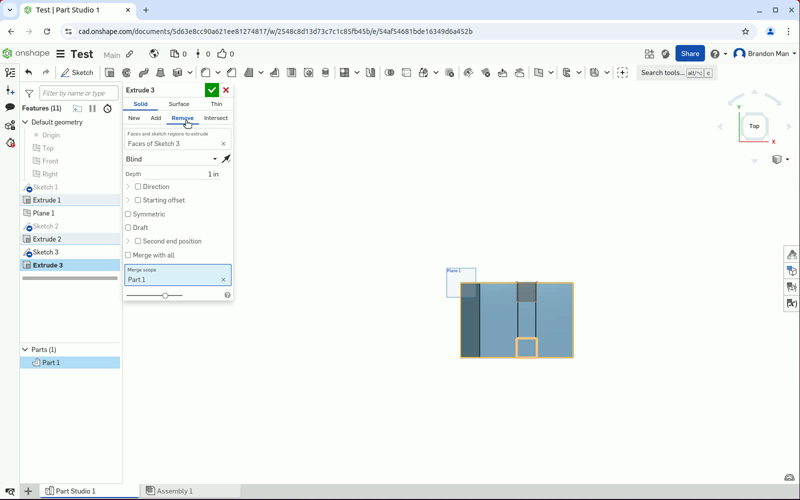
key(tab, 4)
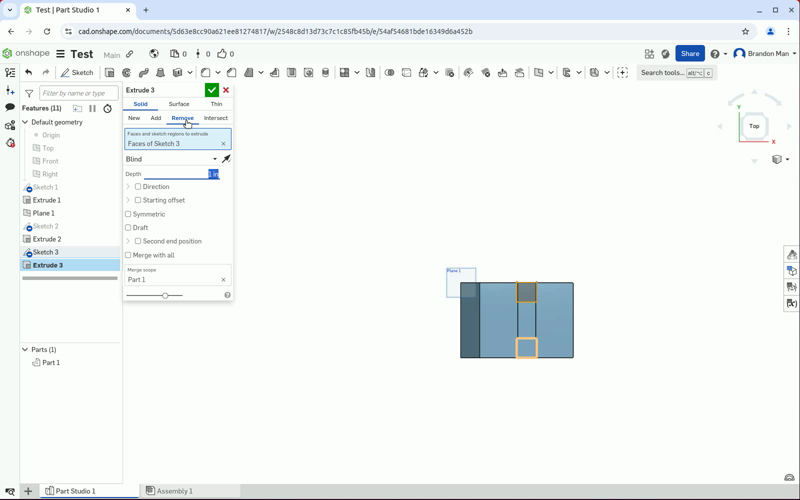
text(7.703)
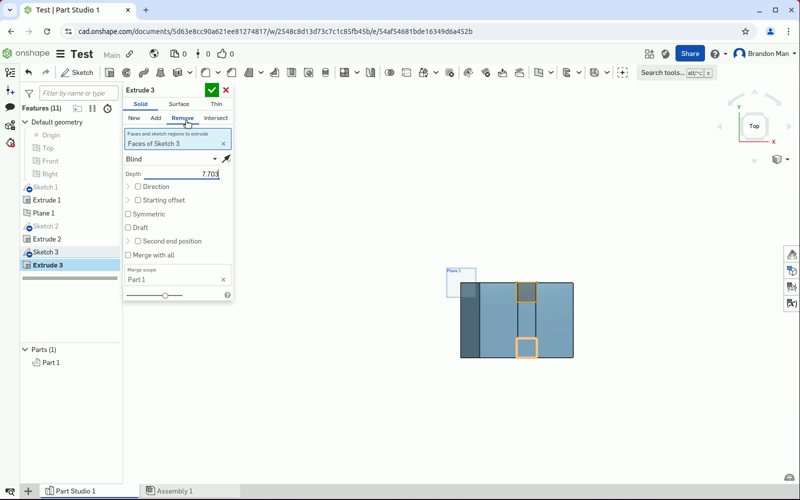
key(tab, 6)
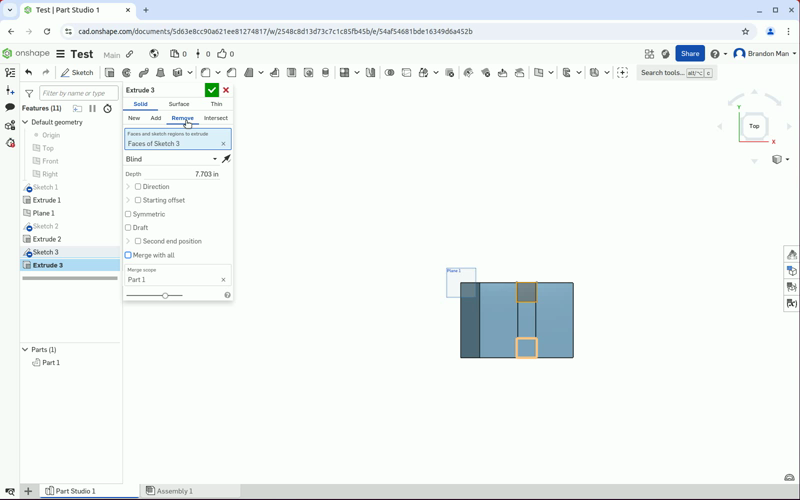
key(space)
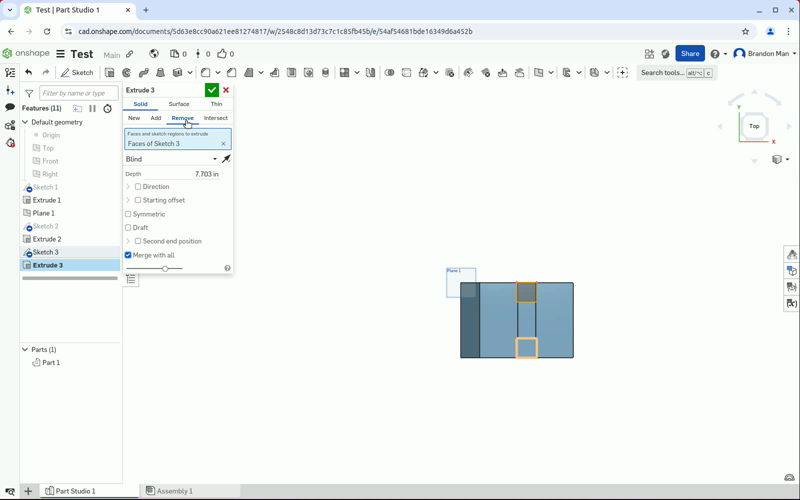
key(enter)
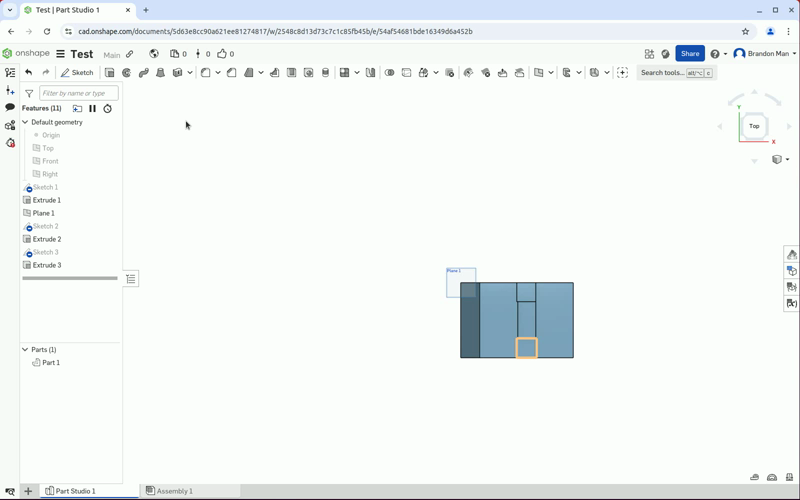
key(shift+h)
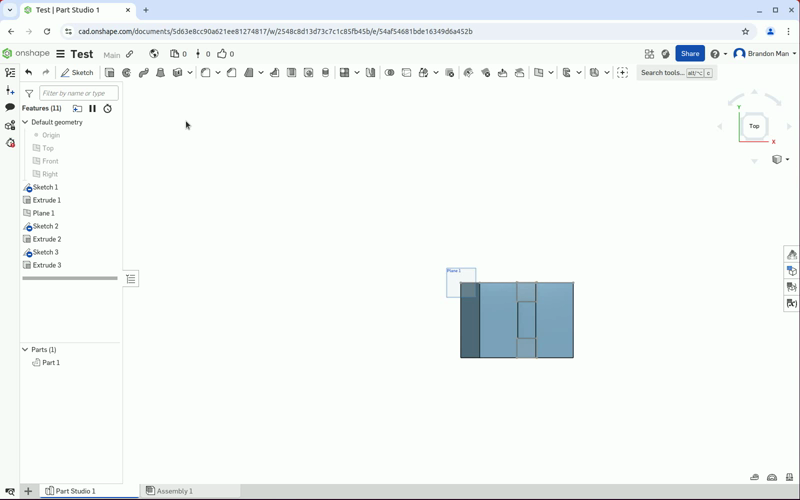
key(shift+h)
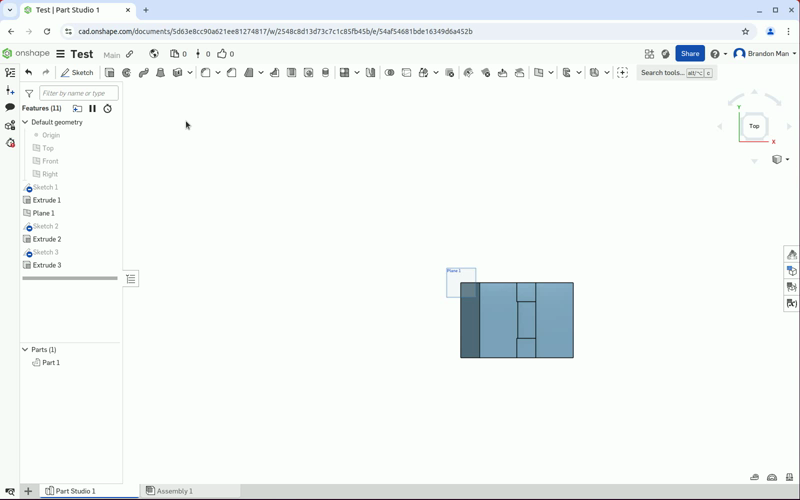
mouse_move(73, 189)
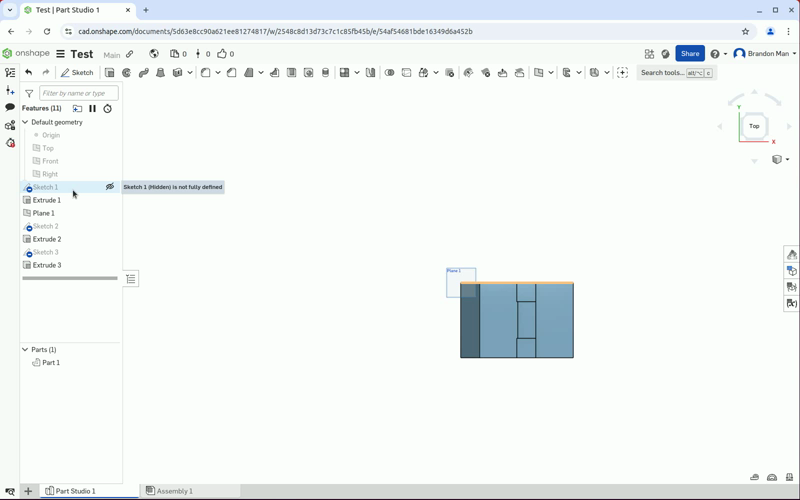
click(73, 189)
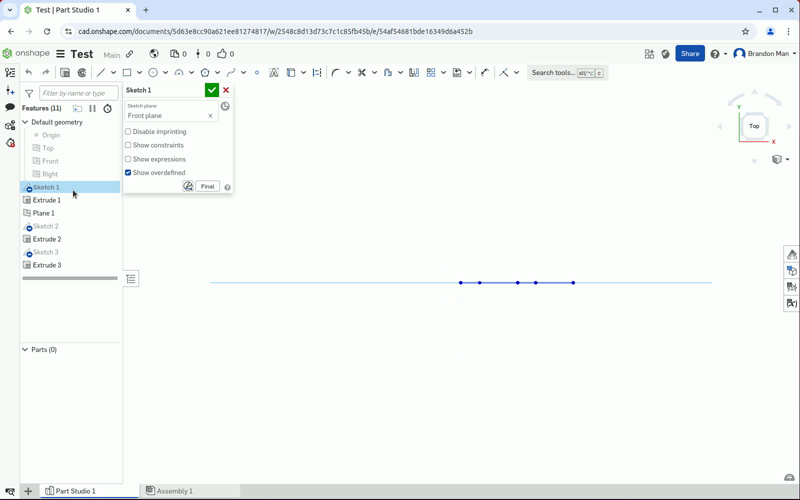
mouse_move(229, 92)
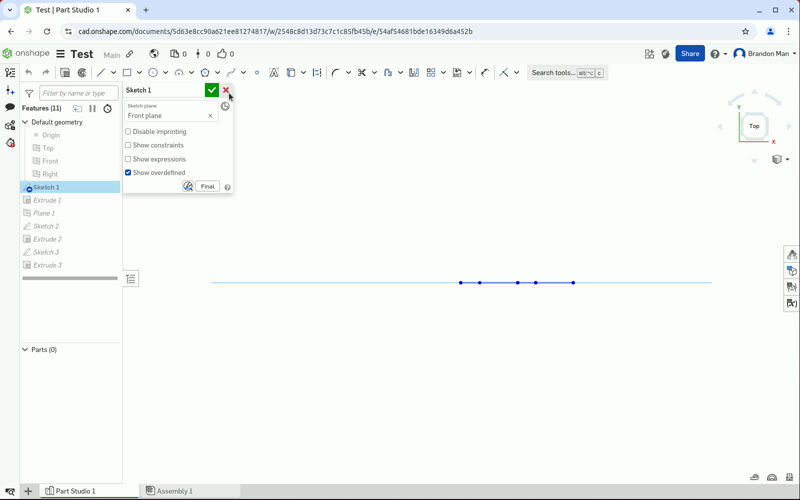
click(229, 92)
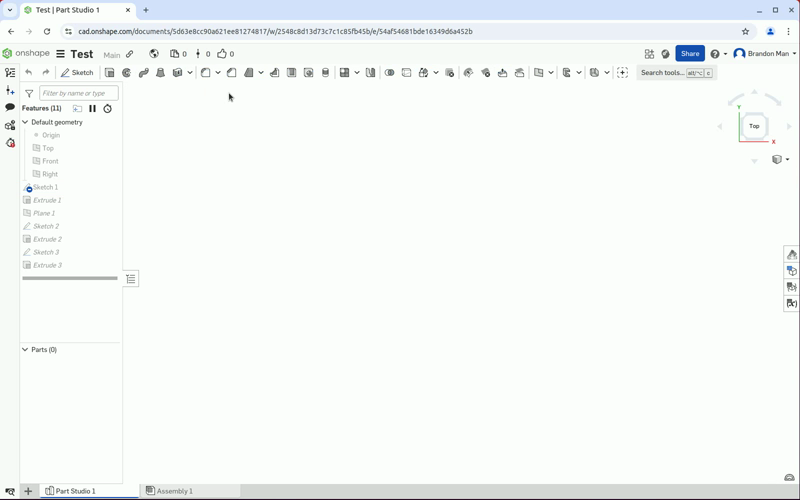
key(shift+s)
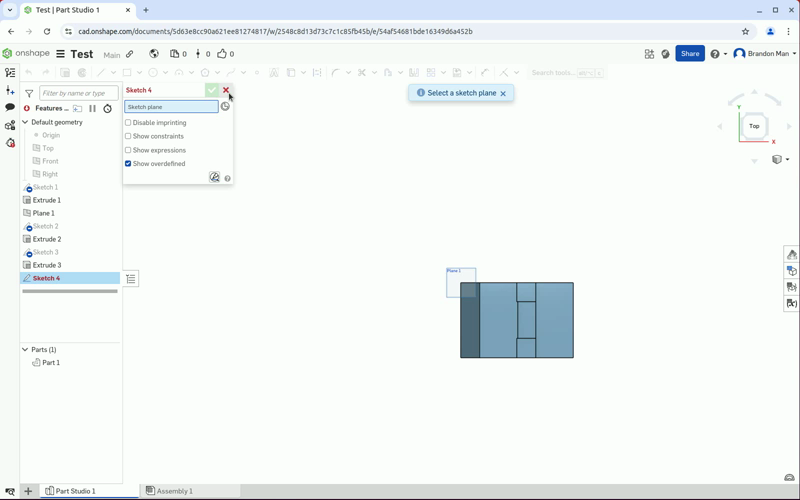
mouse_move(73, 215)
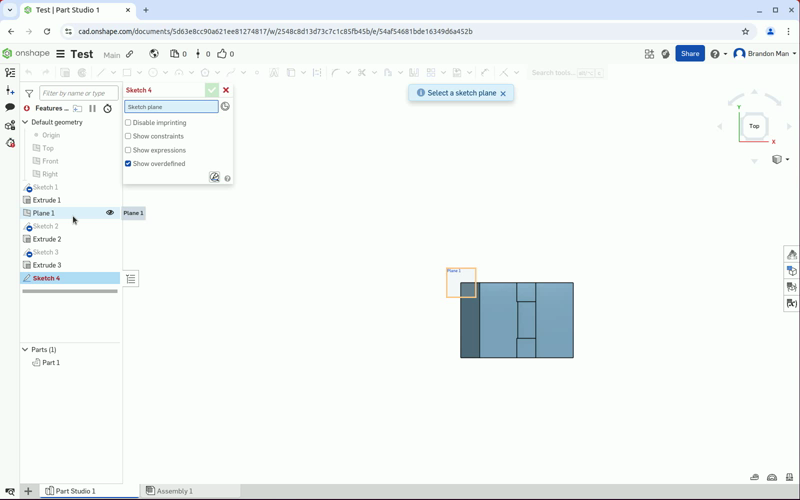
click(73, 215)
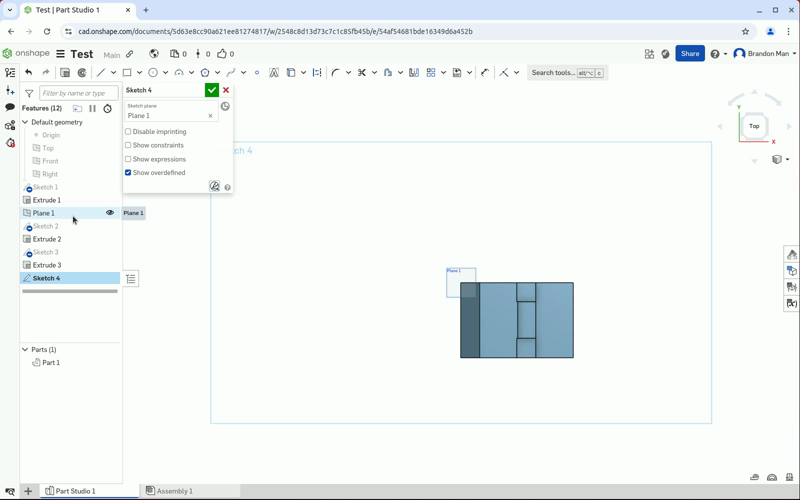
mouse_move(73, 352)
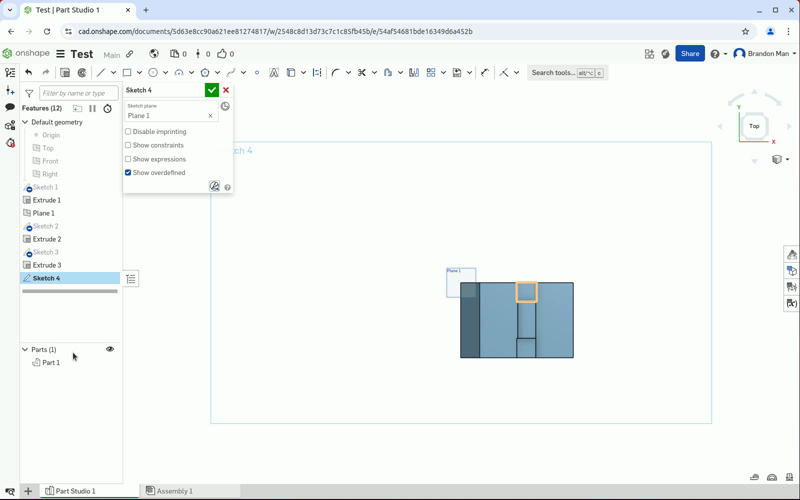
key(y)
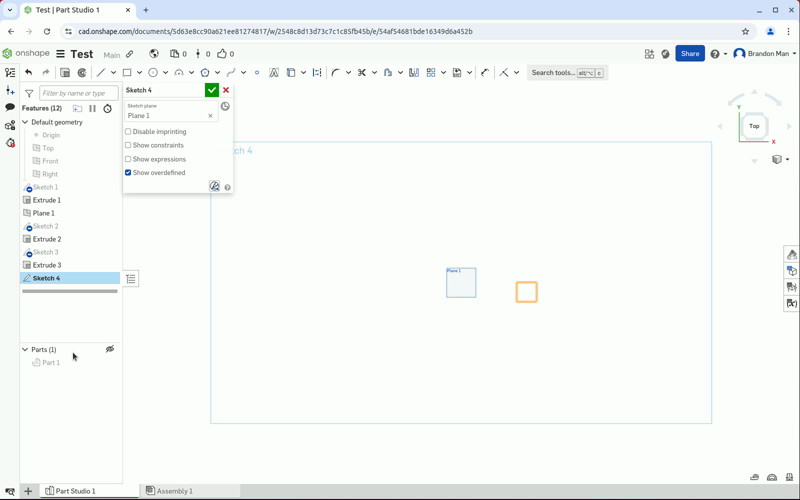
key(l)
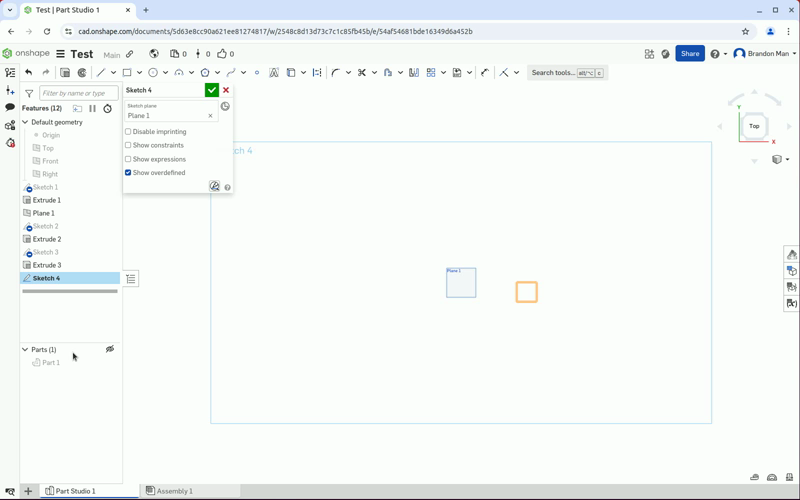
key_down(shift)
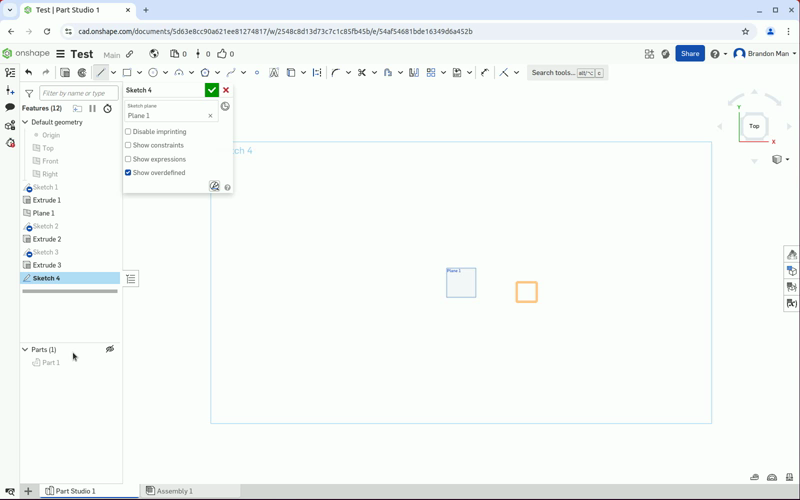
mouse_move(498, 357)
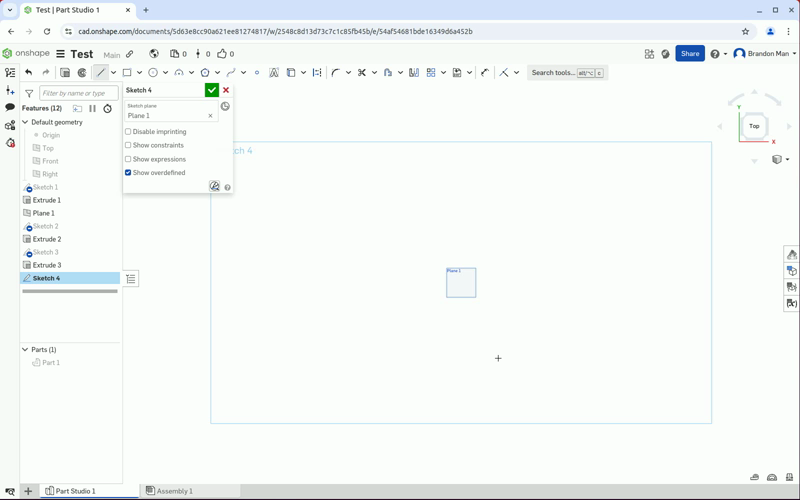
click(498, 357)
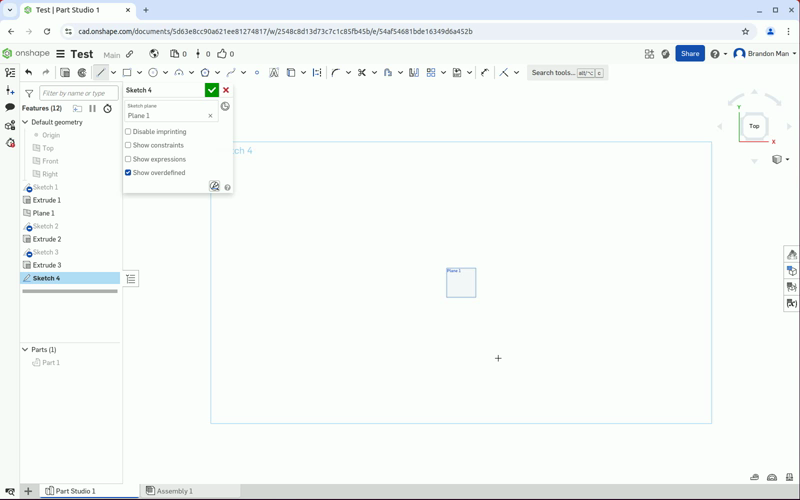
key_up(shift)
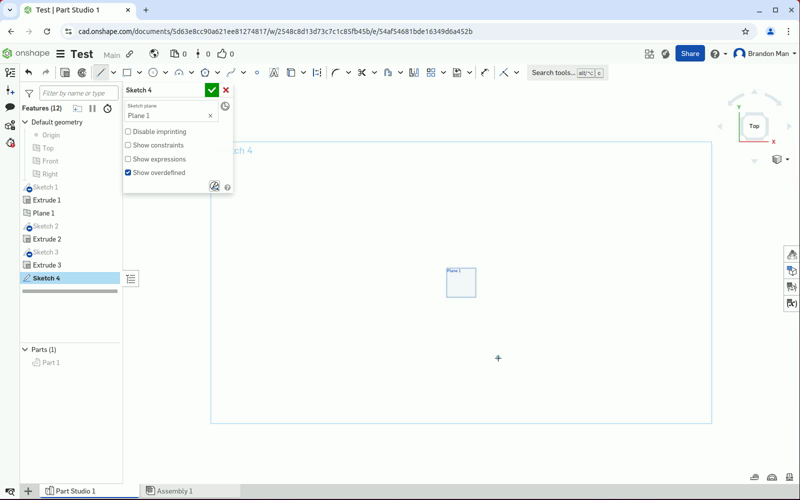
key_down(shift)
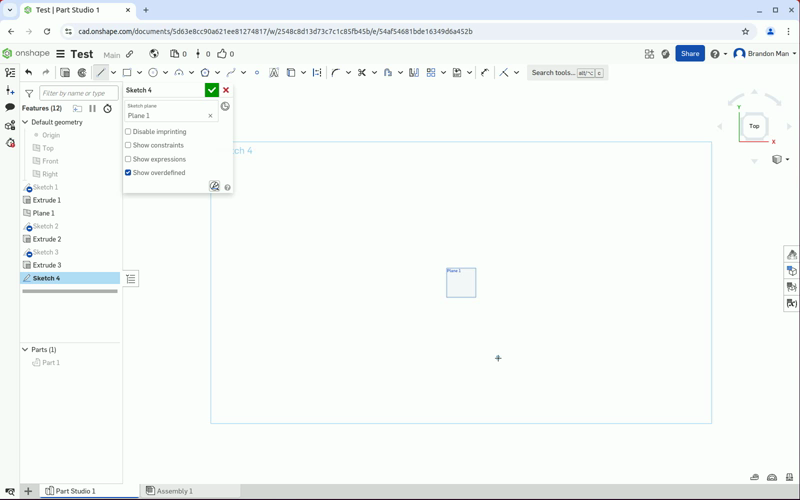
mouse_move(528, 357)
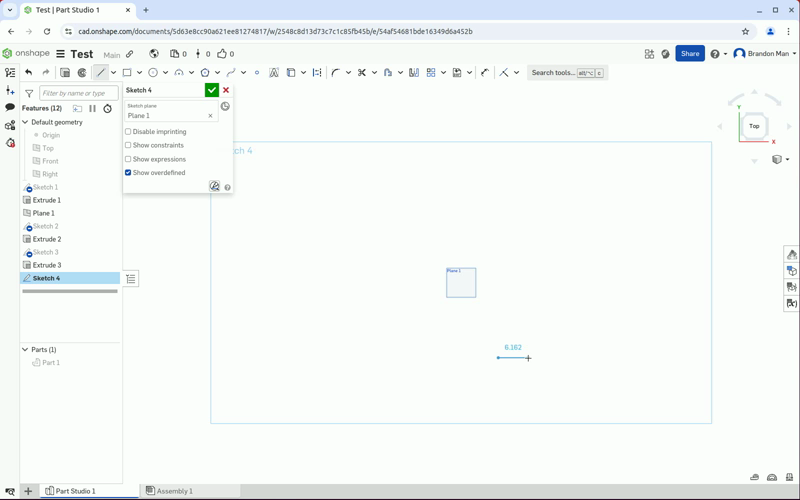
mouse_move(518, 357)
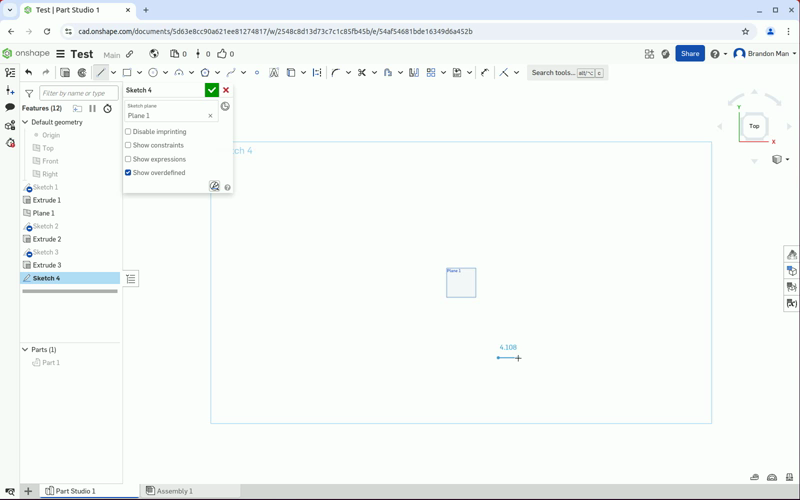
click(518, 357)
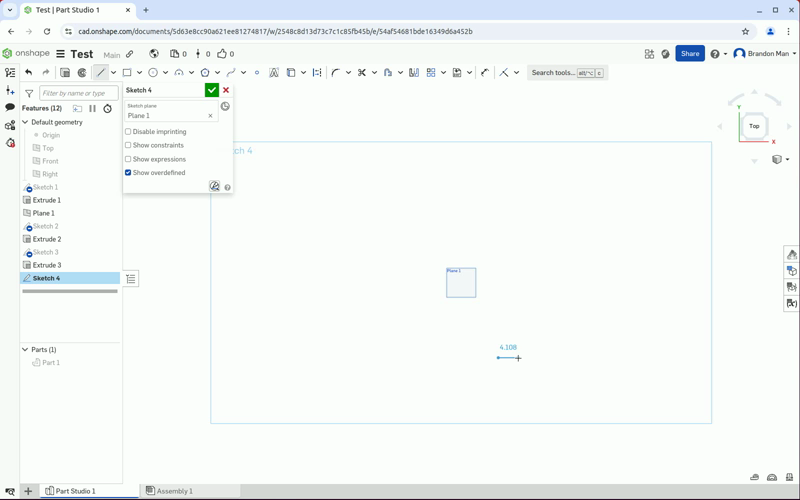
key_up(shift)
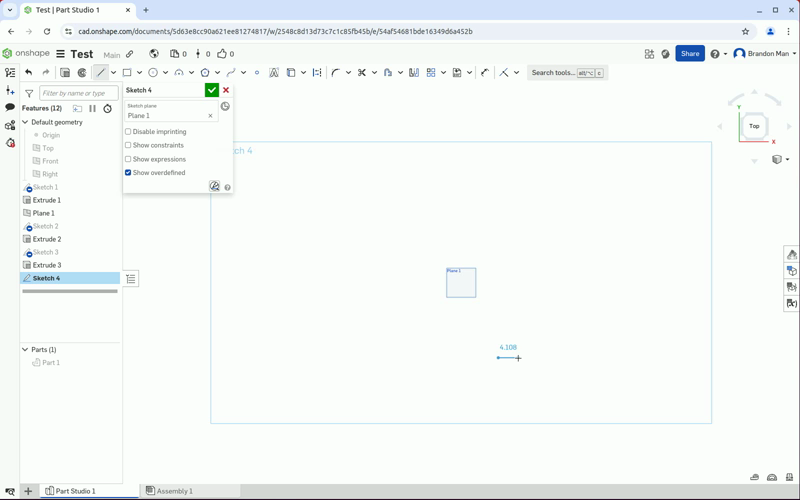
key_down(shift)
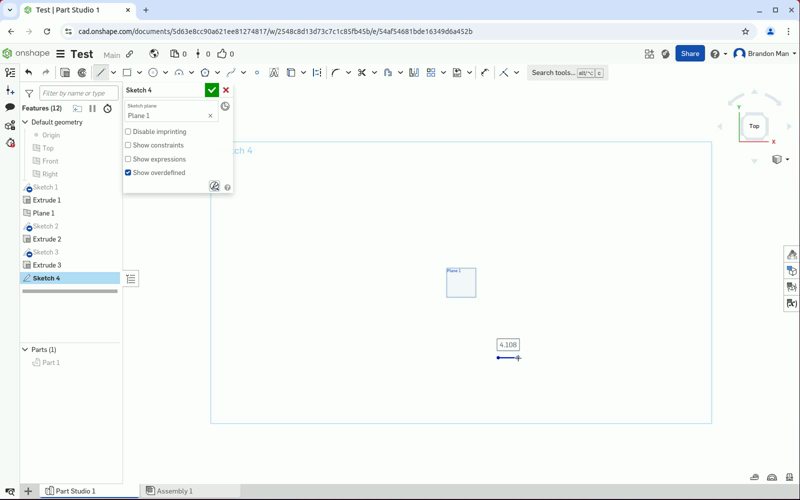
mouse_move(548, 357)
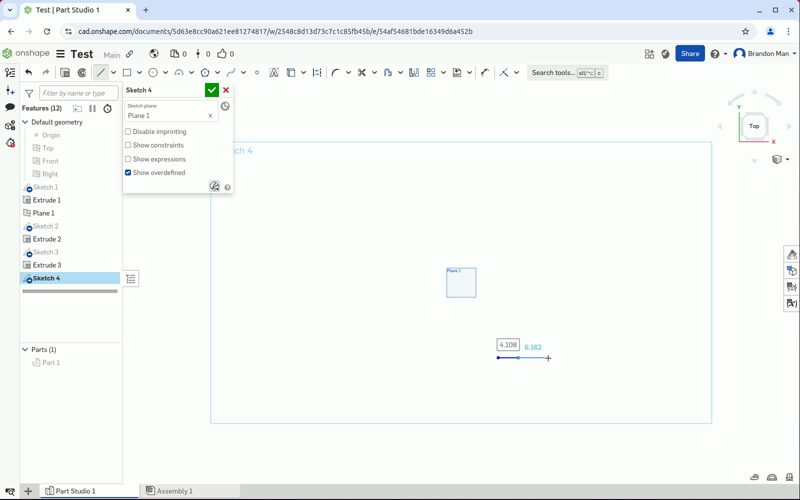
mouse_move(518, 338)
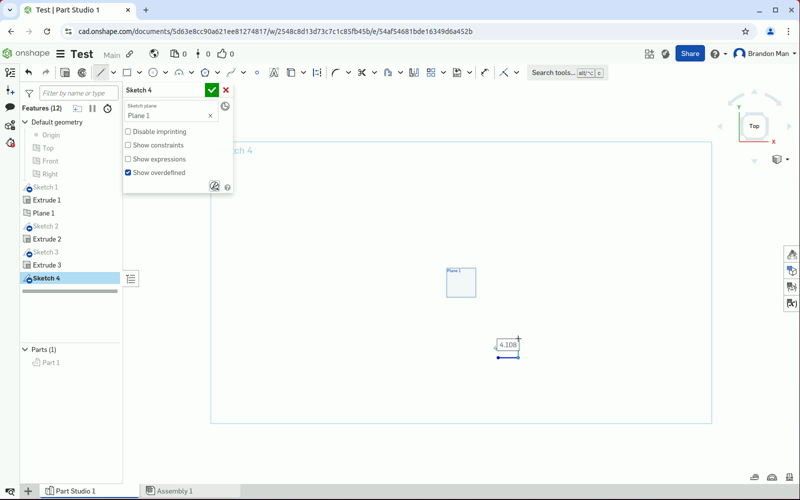
click(518, 338)
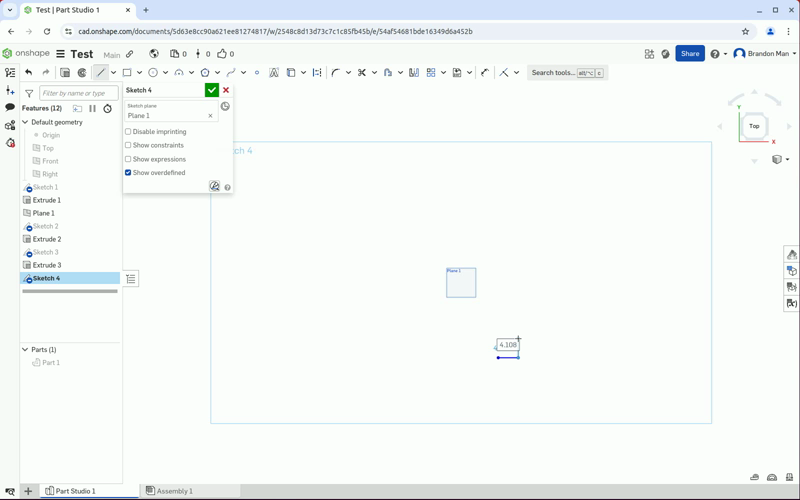
key_up(shift)
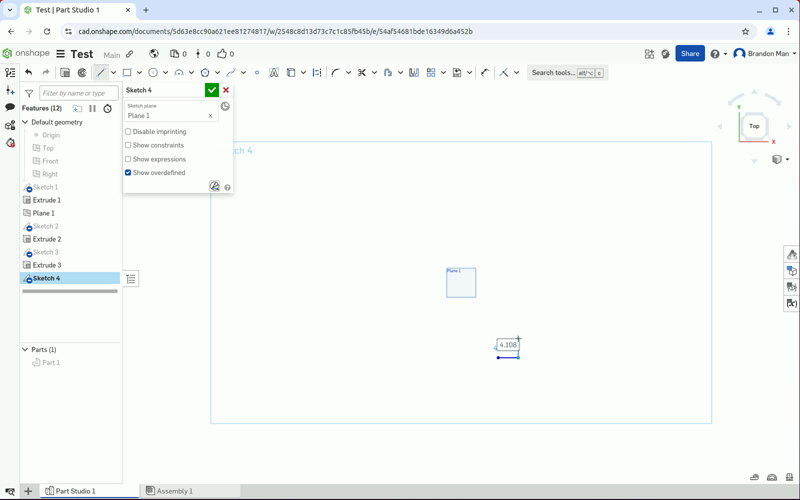
key_down(shift)
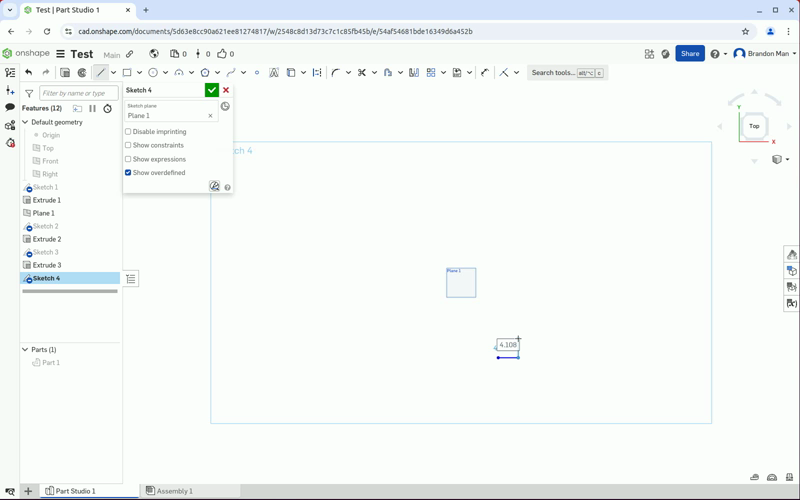
mouse_move(548, 338)
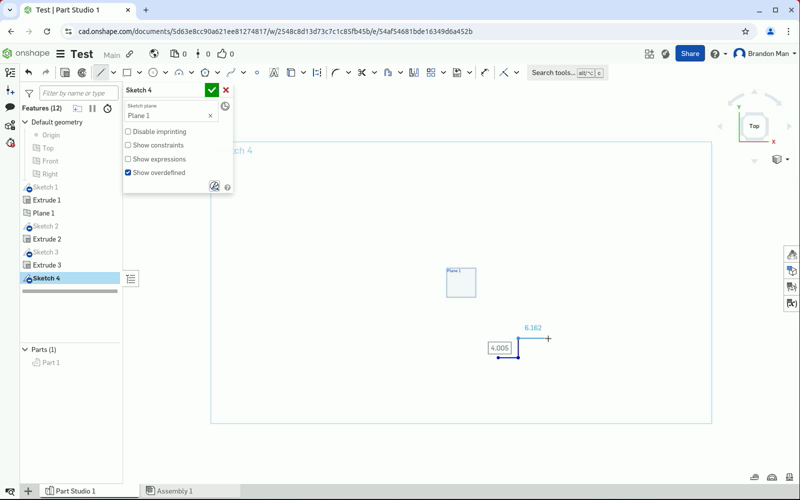
mouse_move(498, 338)
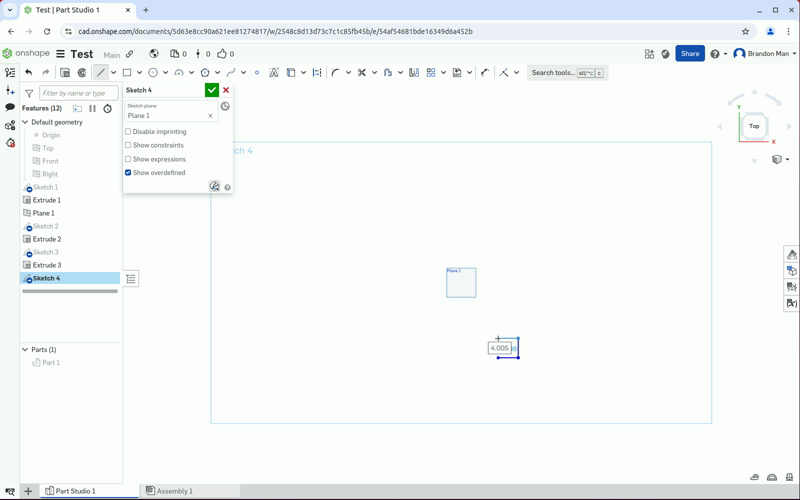
click(498, 338)
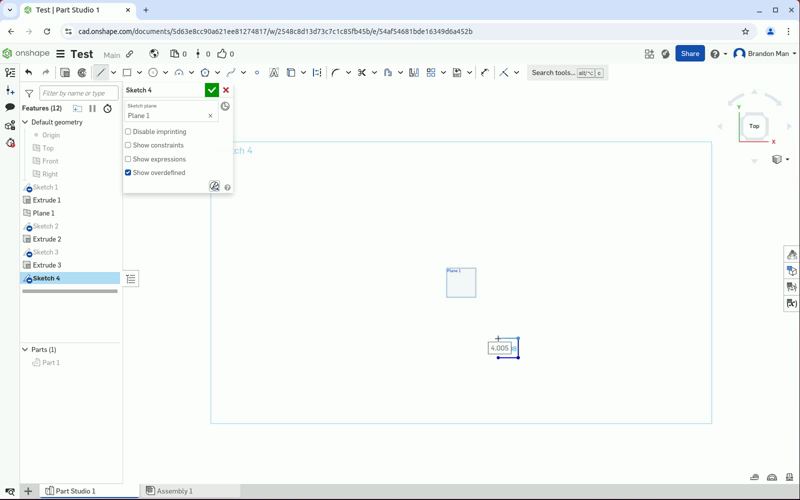
key_up(shift)
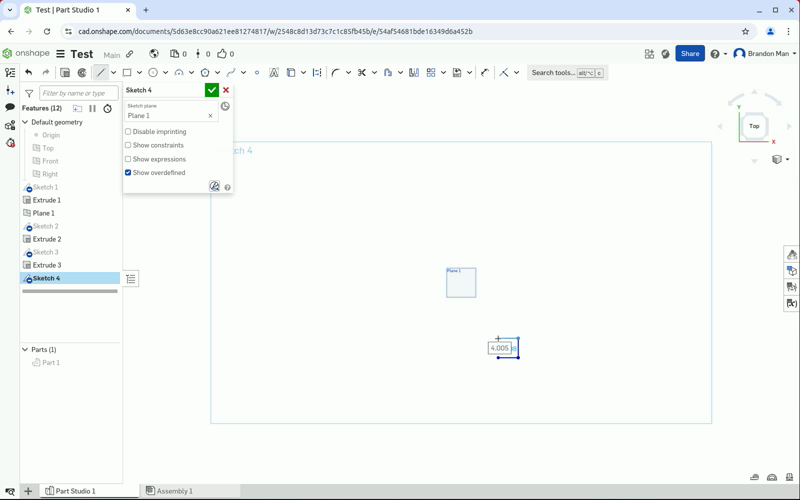
mouse_move(528, 338)
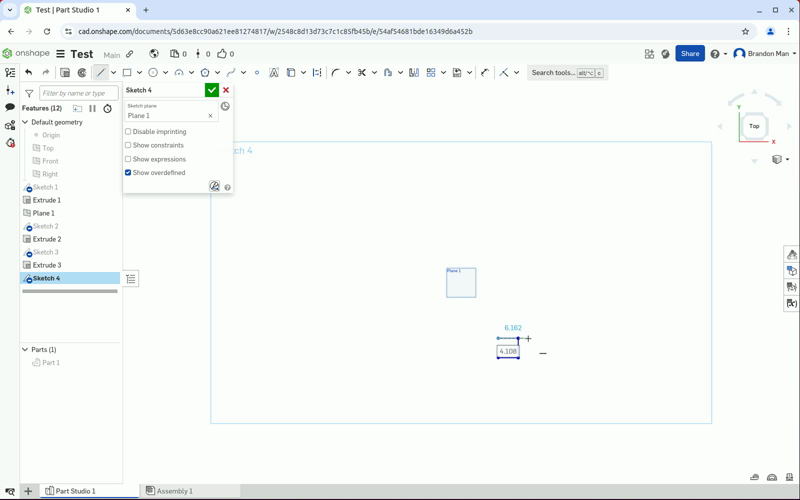
key_down(shift)
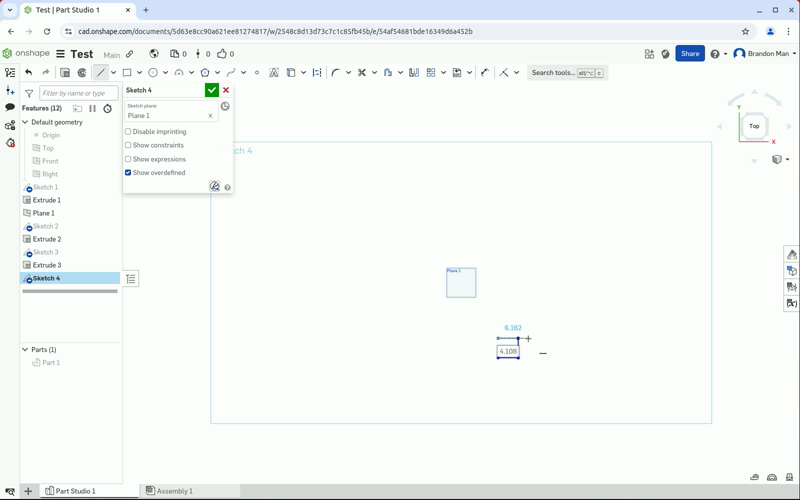
mouse_move(498, 357)
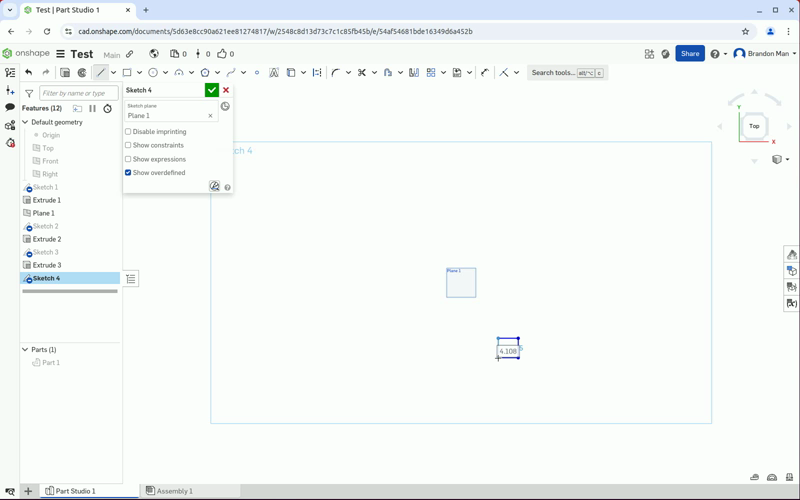
key_up(shift)
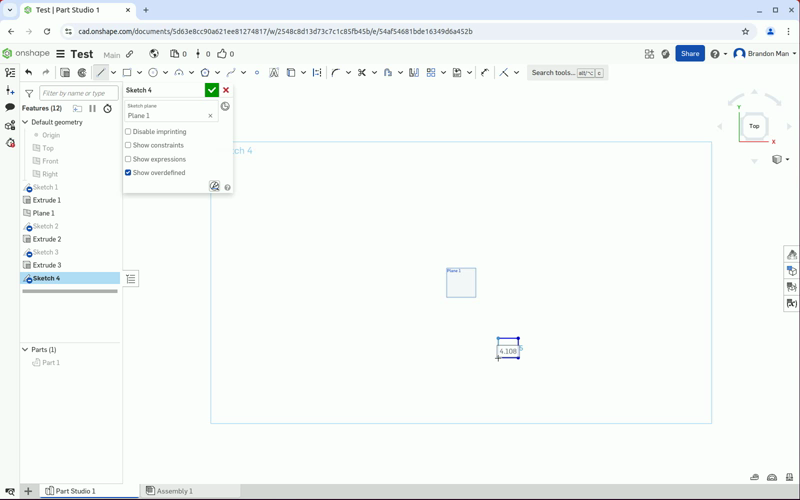
click(498, 357)
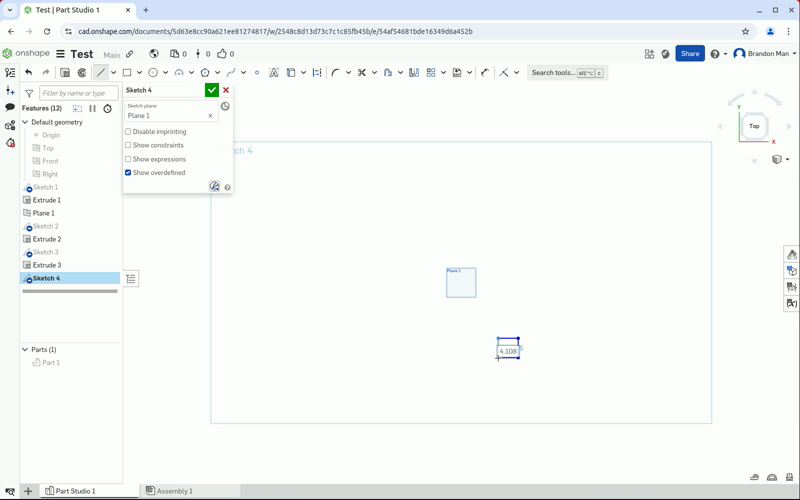
key(esc)
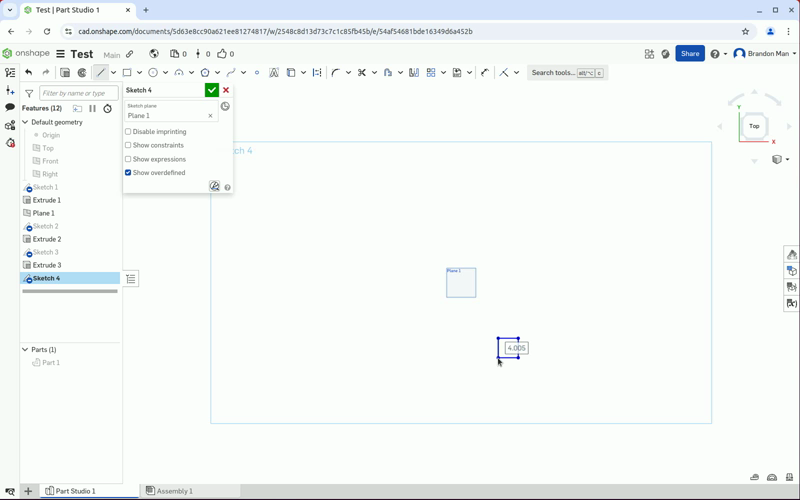
mouse_move(515, 351)
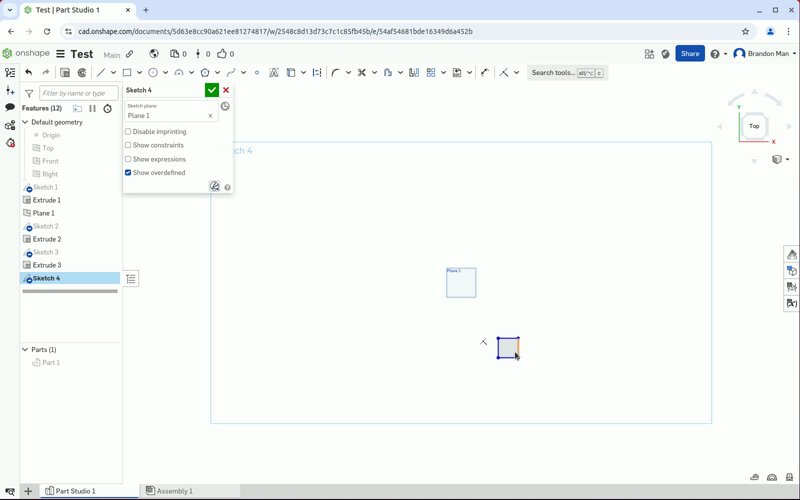
scroll(6)
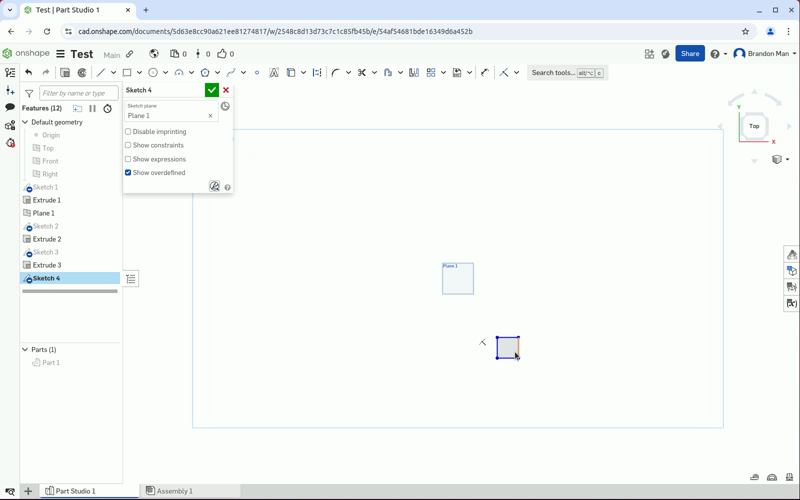
scroll(6)
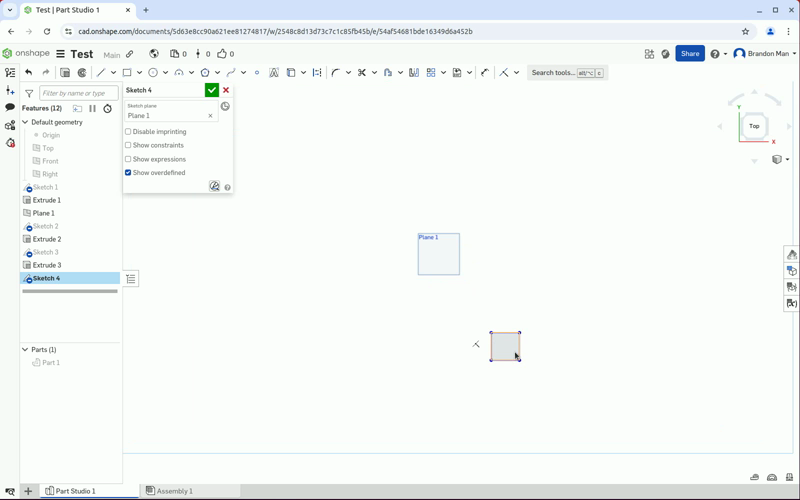
scroll(6)
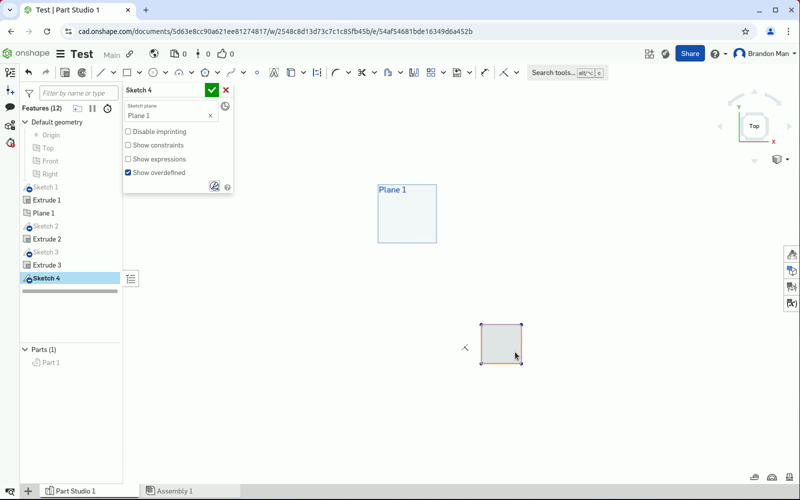
scroll(6)
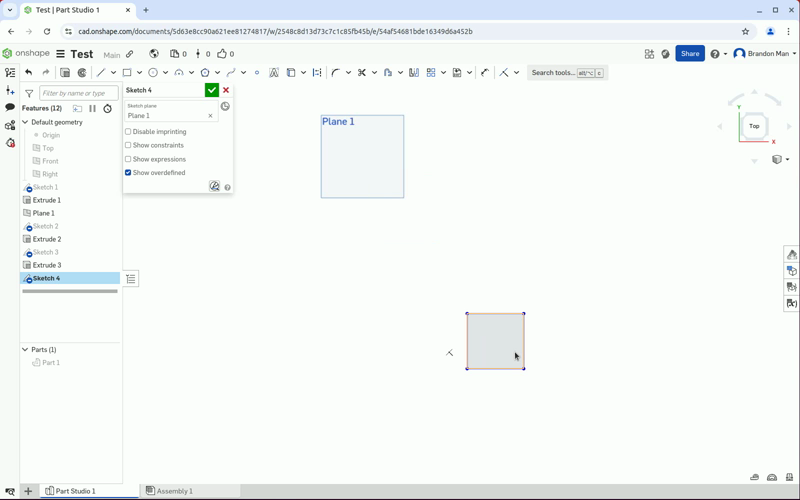
scroll(6)
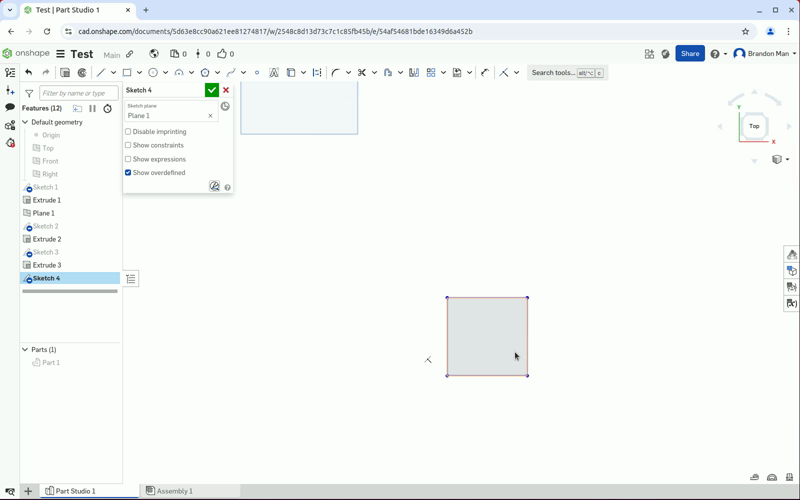
scroll(6)
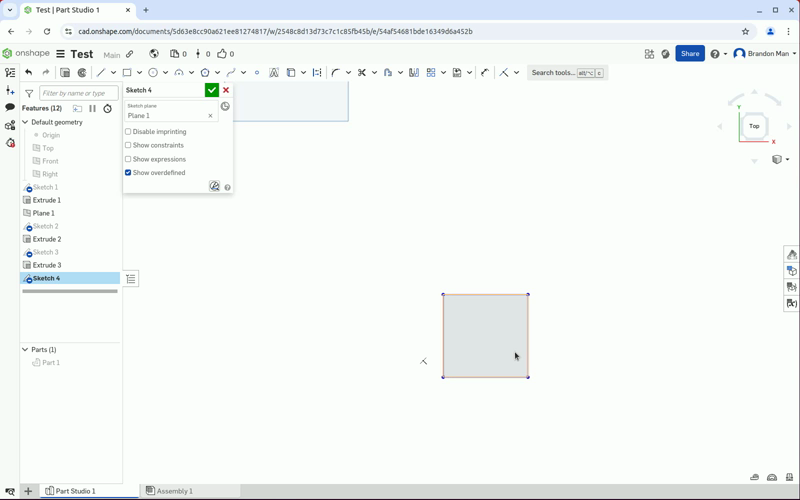
scroll(6)
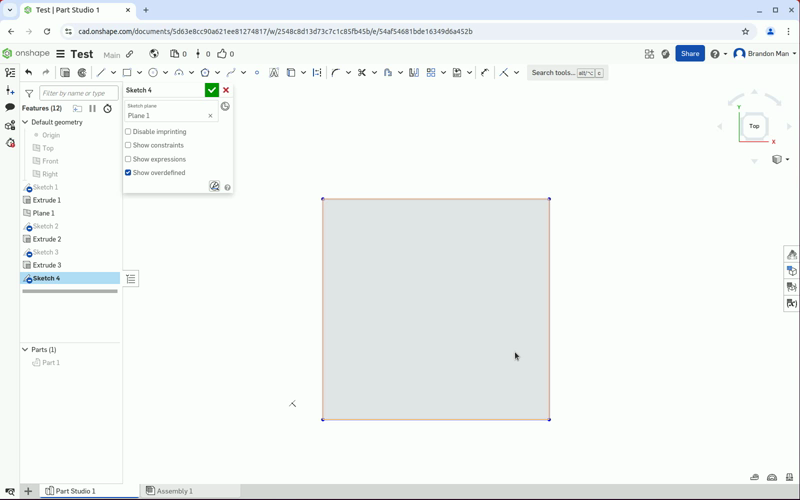
click(515, 351)
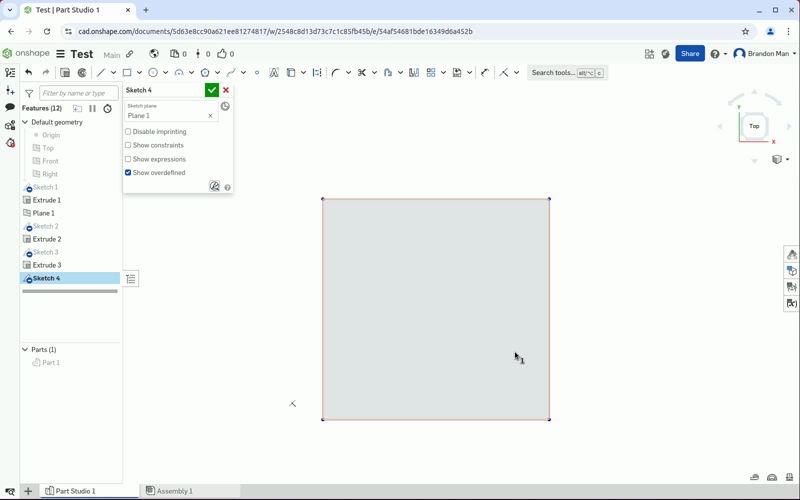
scroll(-6)
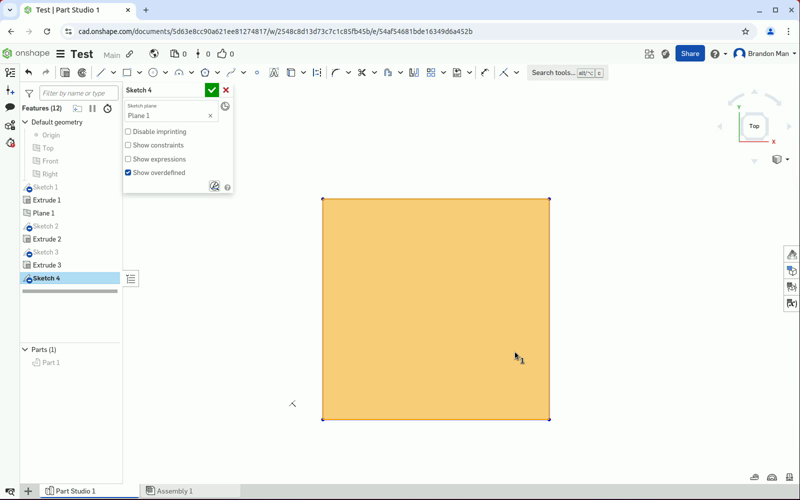
scroll(-6)
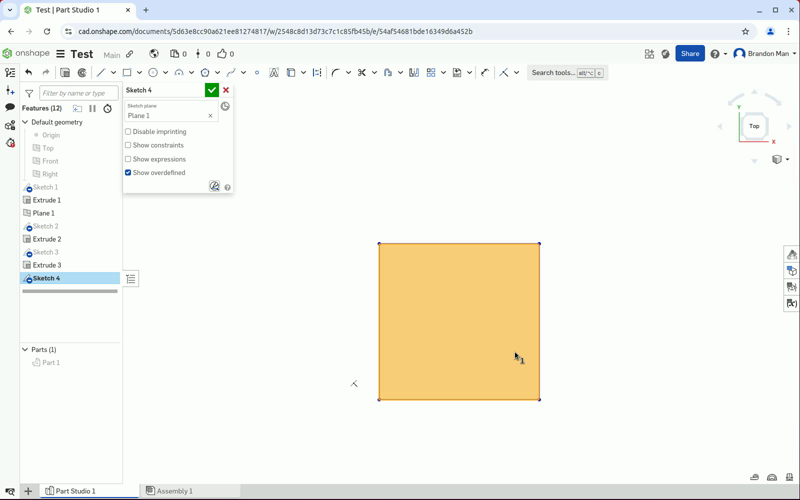
scroll(-6)
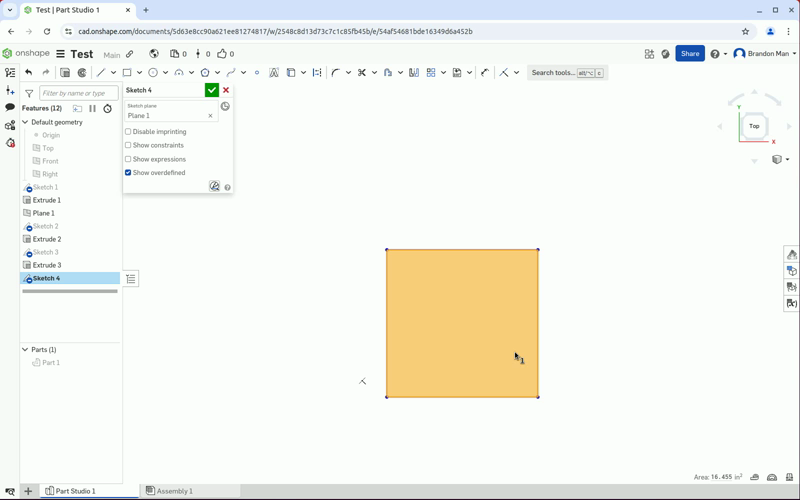
scroll(-6)
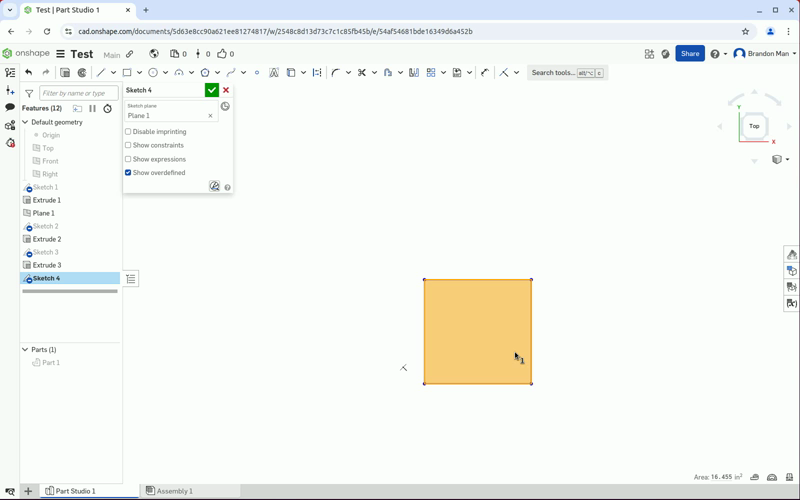
scroll(-6)
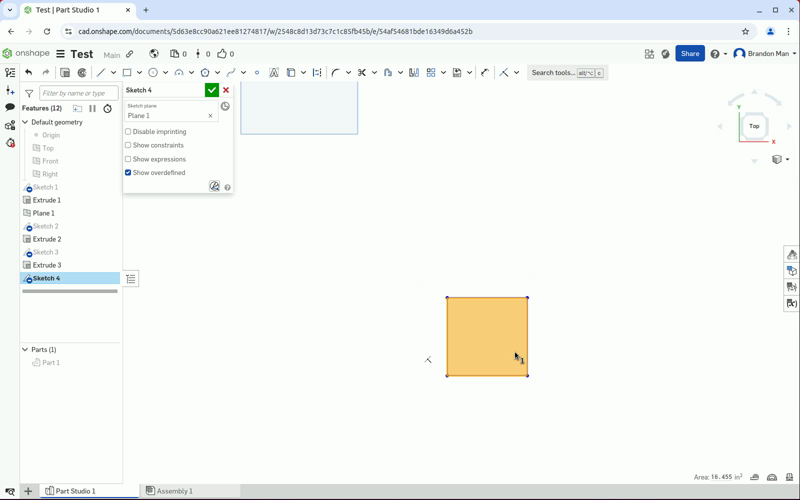
scroll(-6)
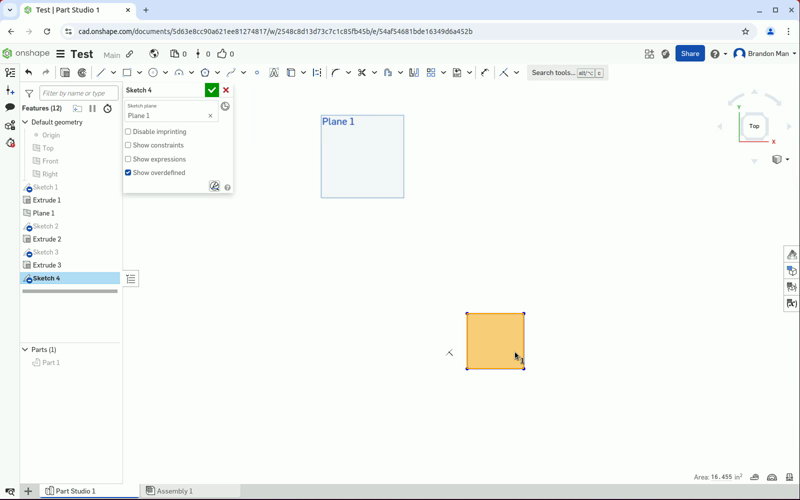
scroll(-6)
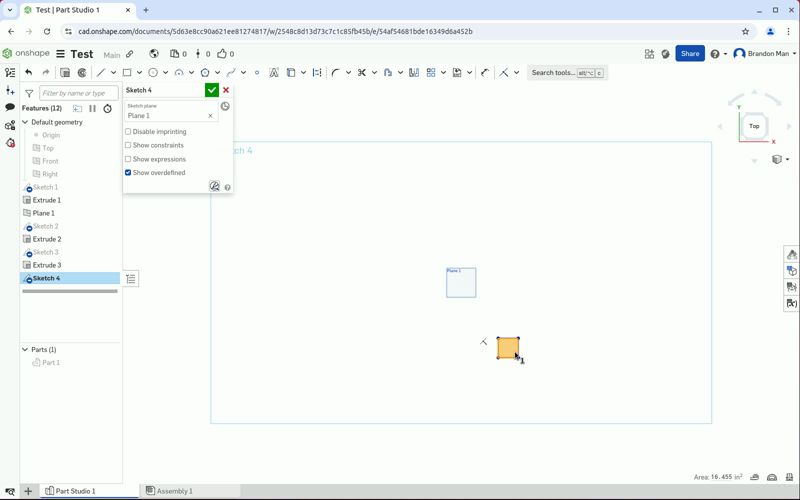
mouse_move(73, 352)
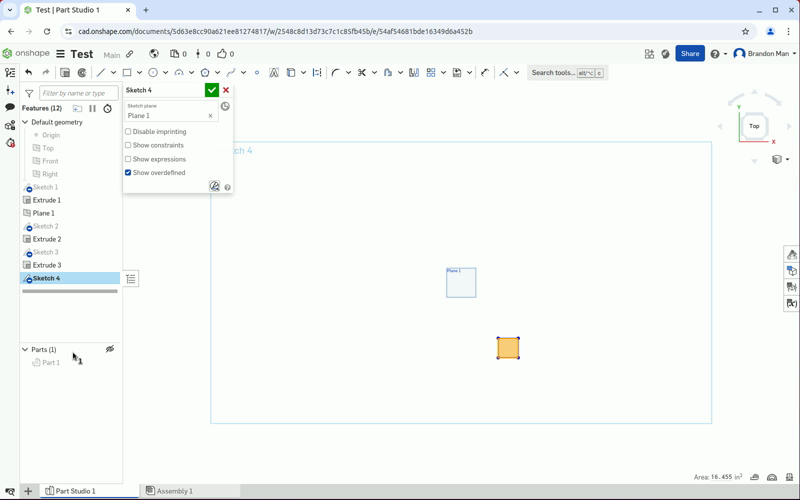
key(shift+y)
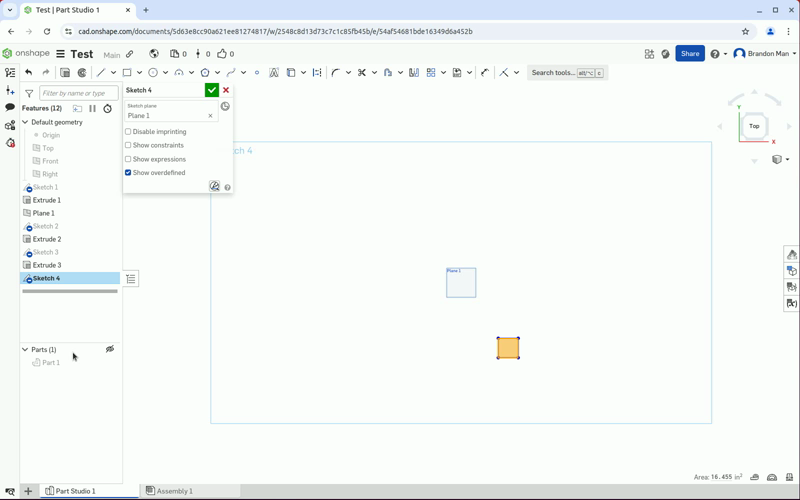
key(shift+e)
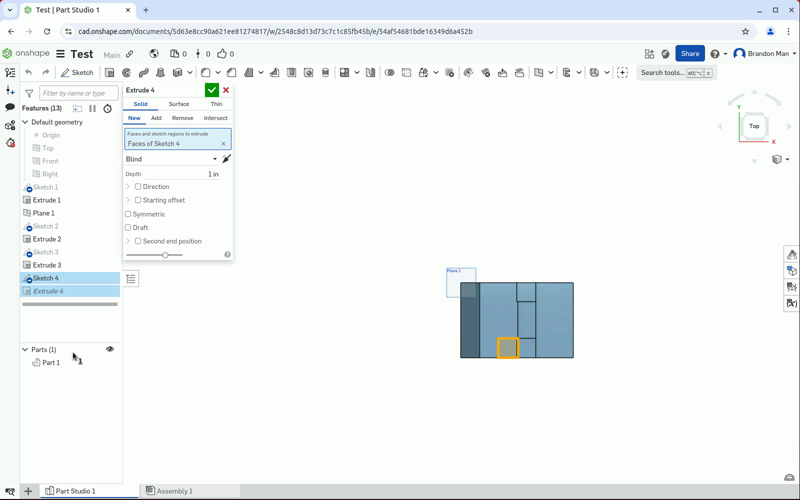
mouse_move(143, 106)
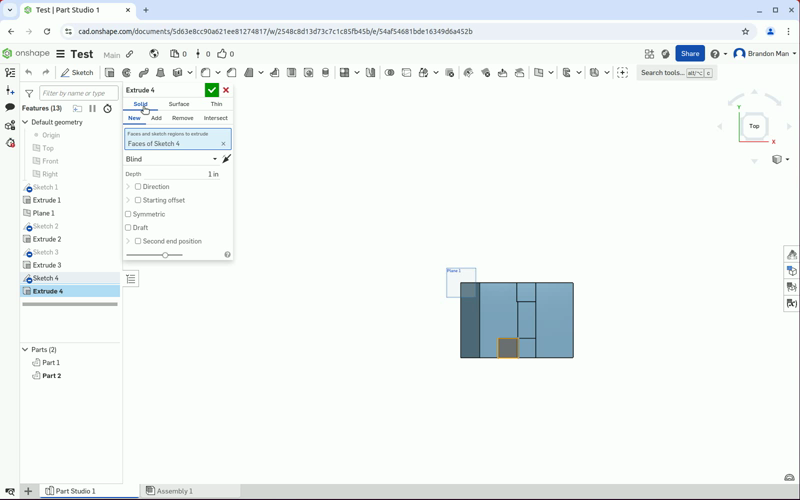
click(143, 106)
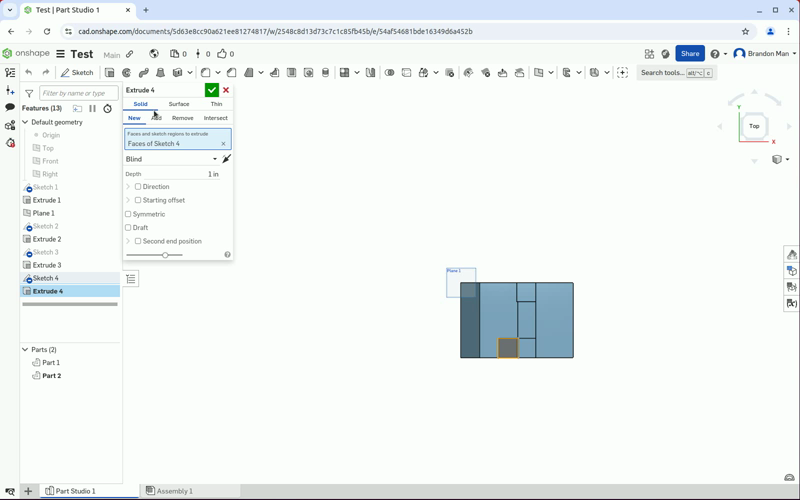
mouse_move(186, 120)
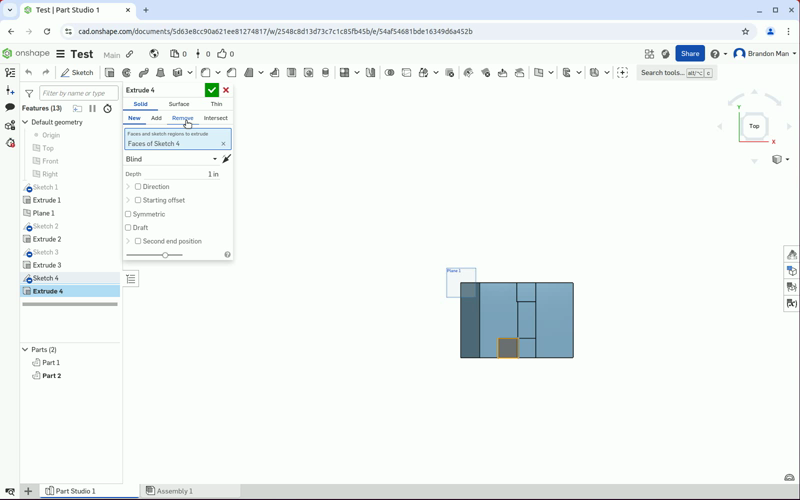
click(186, 120)
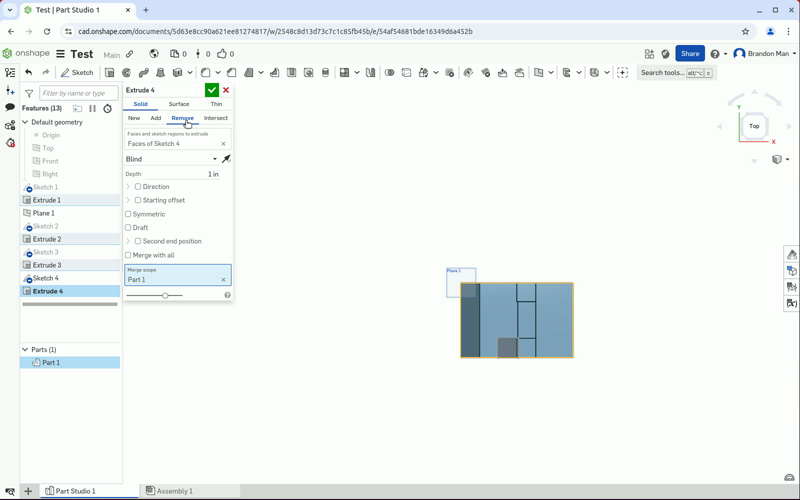
key(tab, 4)
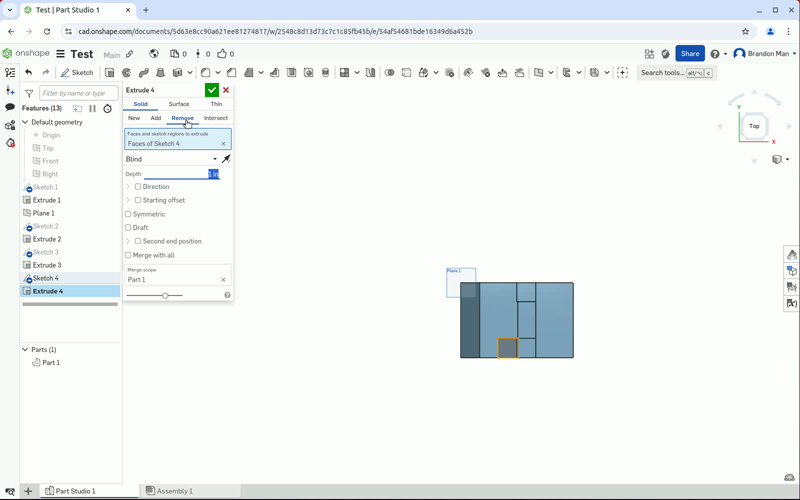
text(7.703)
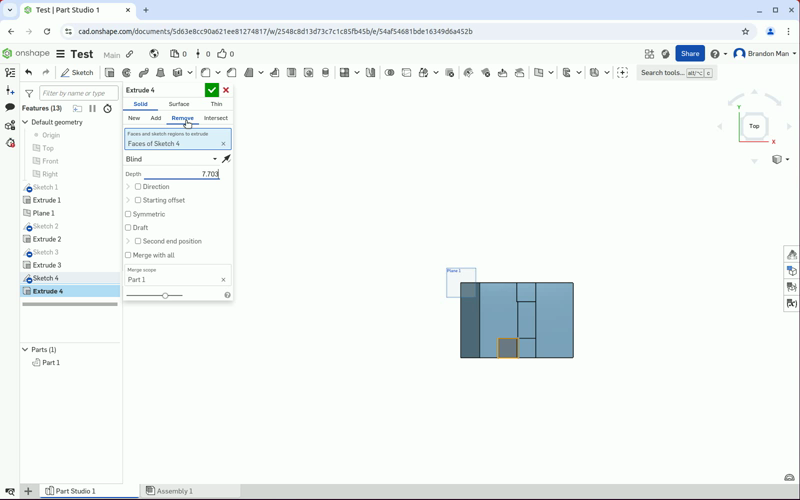
key(tab, 6)
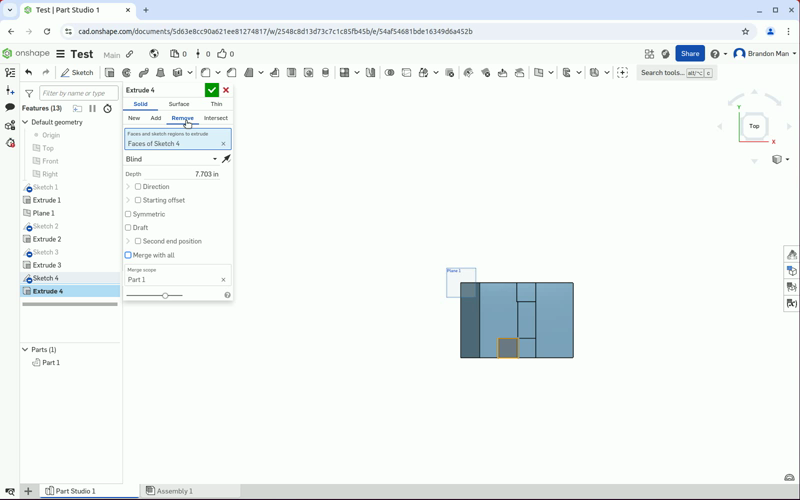
key(space)
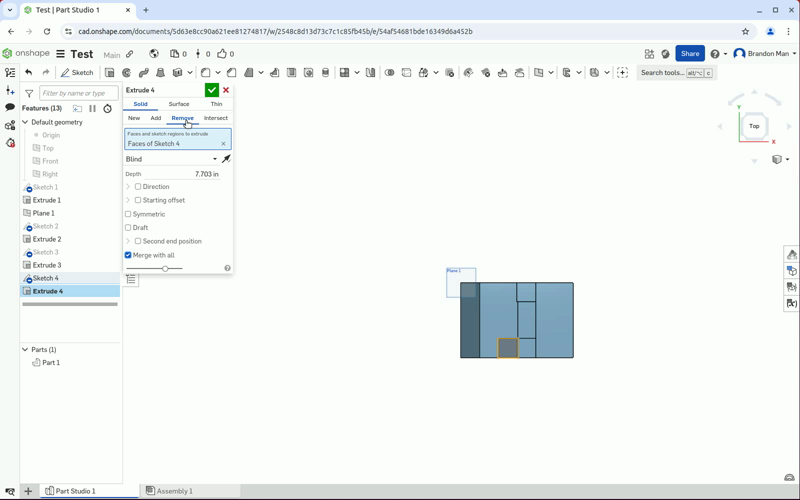
key(enter)
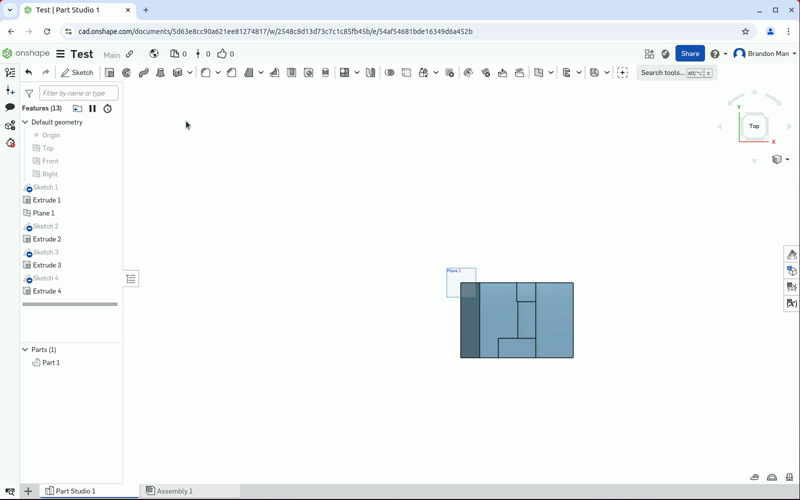
key(shift+h)
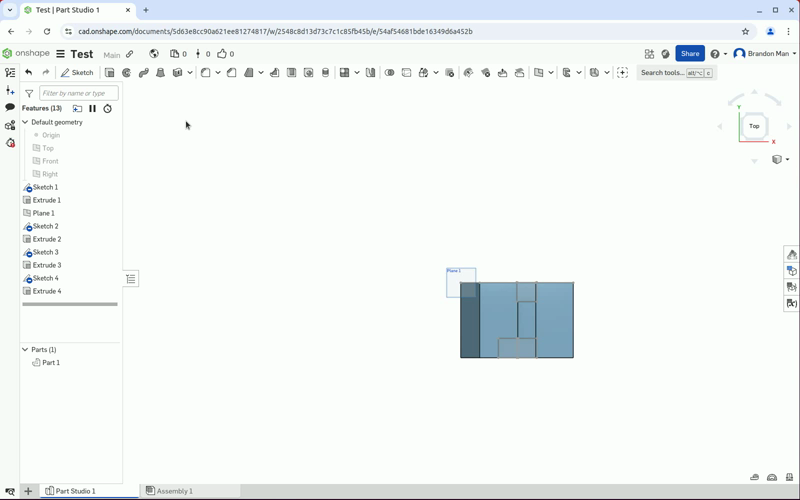
key(shift+h)
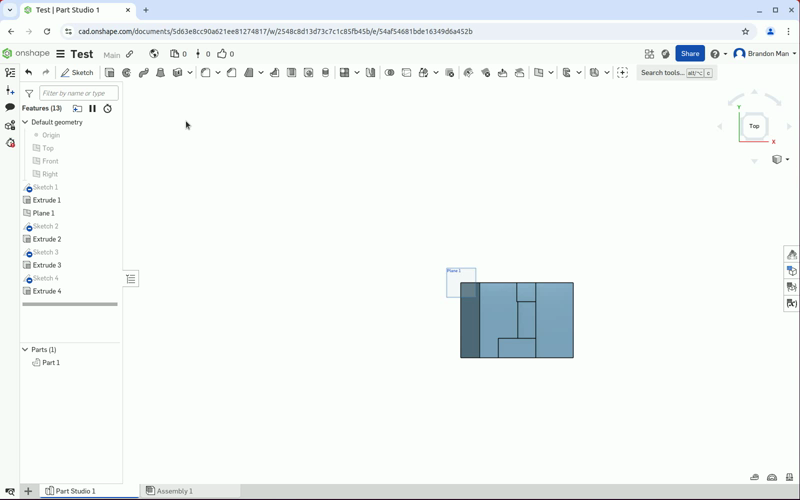
mouse_move(73, 189)
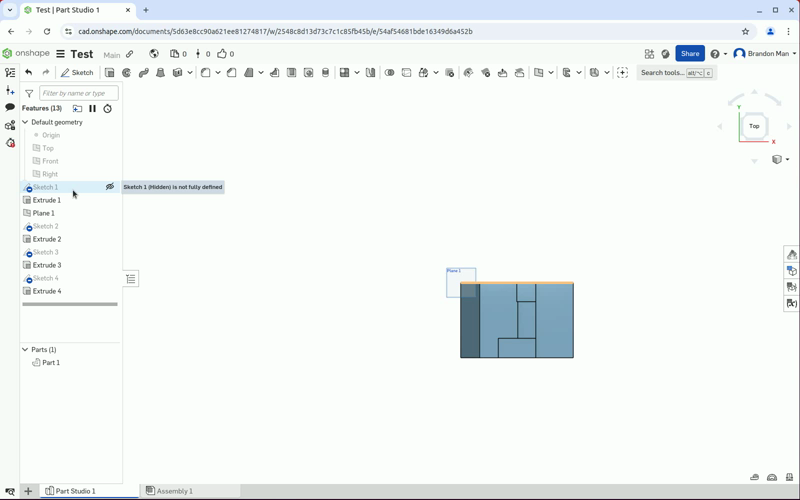
click(73, 189)
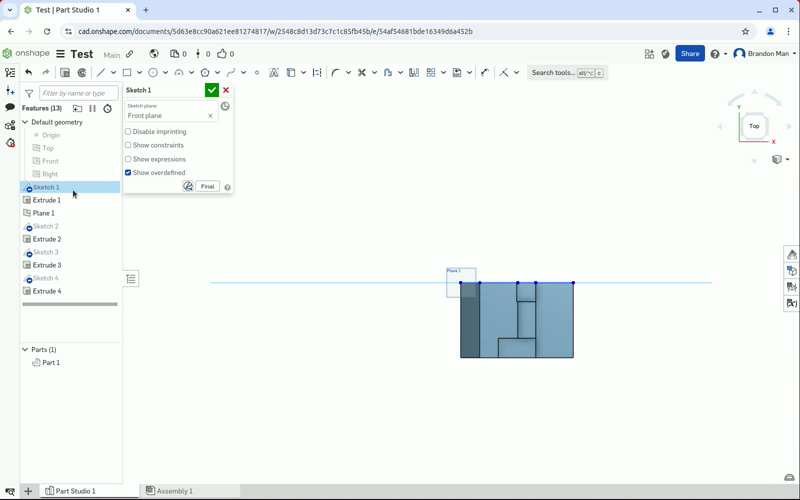
mouse_move(229, 92)
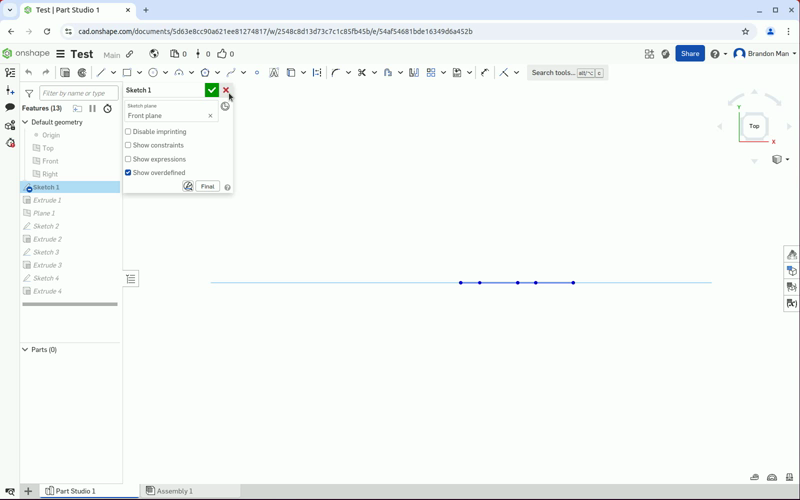
click(229, 92)
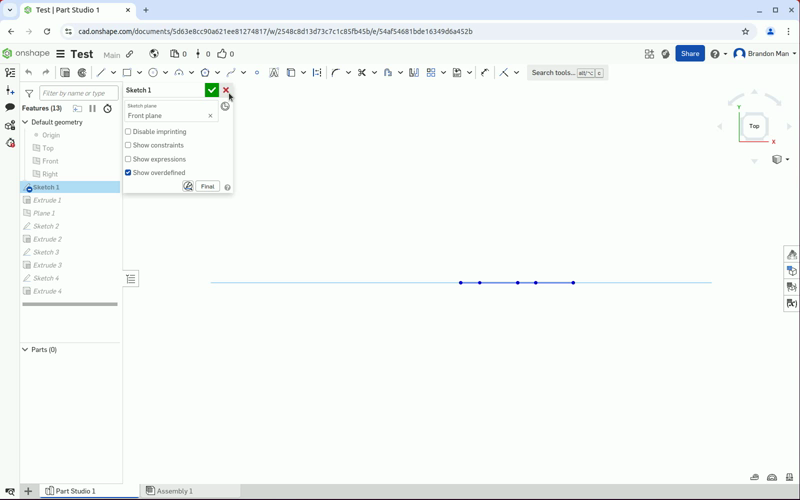
key(shift+s)
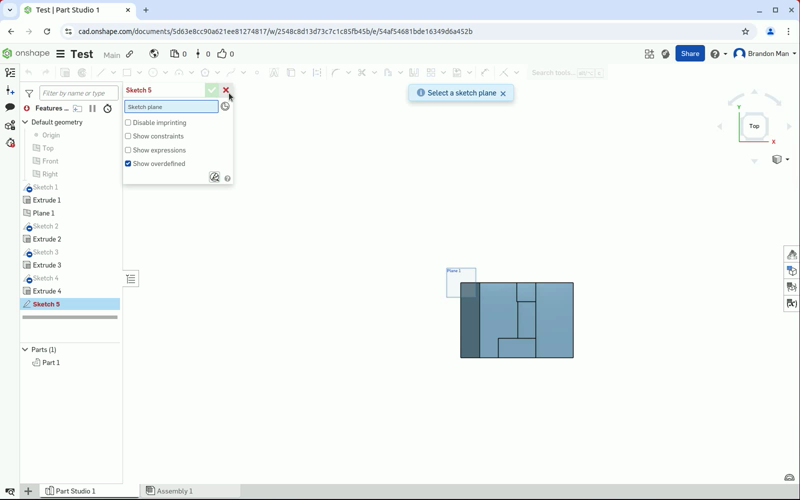
mouse_move(73, 215)
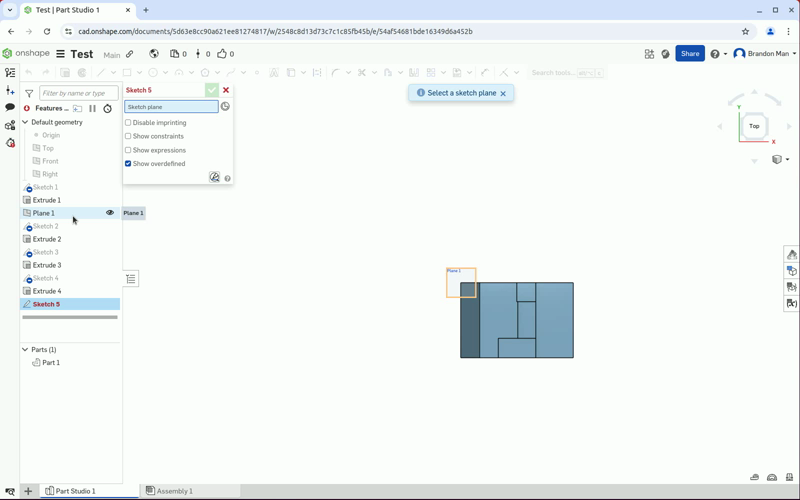
click(73, 215)
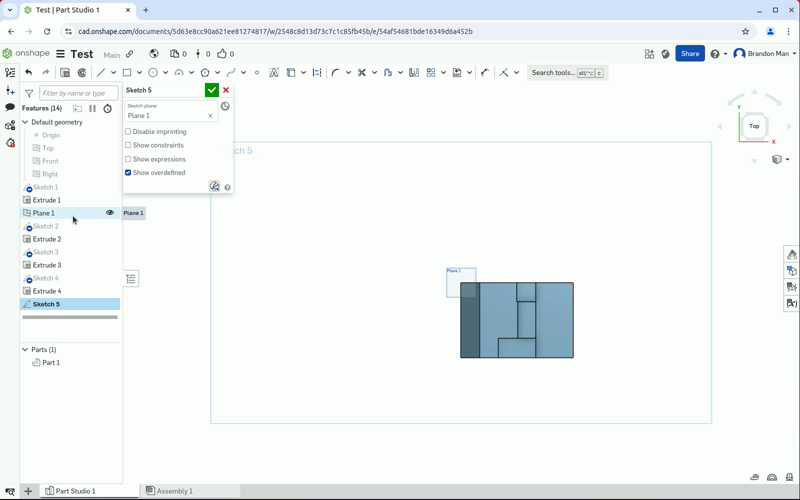
mouse_move(73, 352)
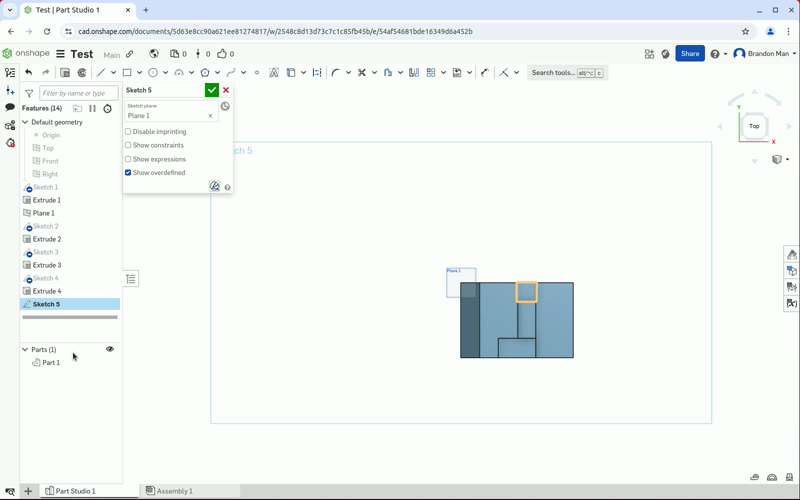
key(y)
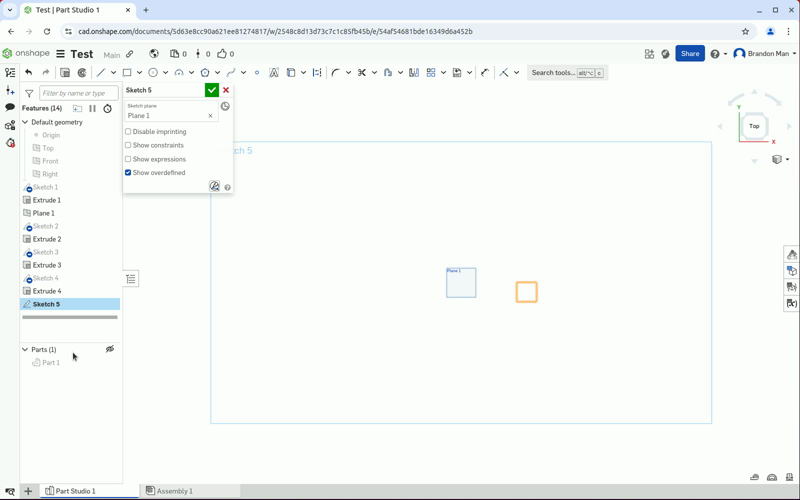
key(l)
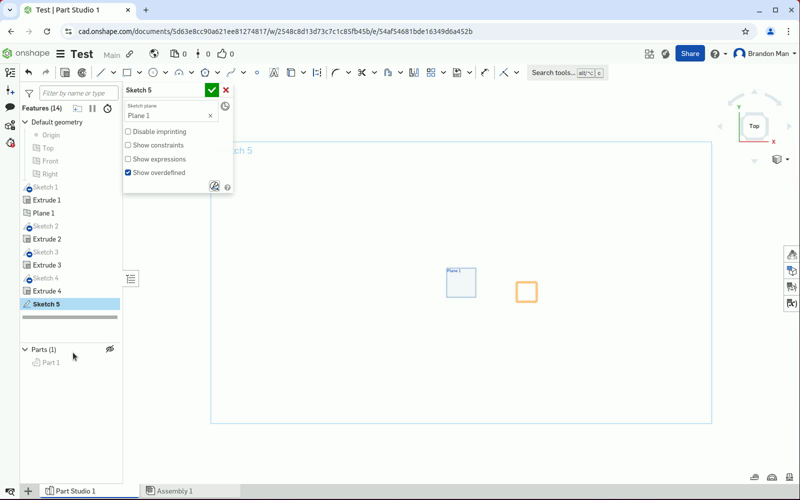
key_down(shift)
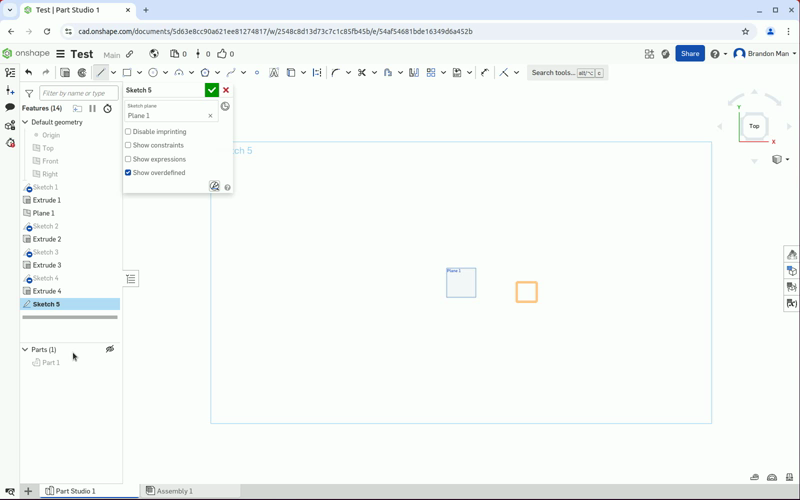
mouse_move(498, 301)
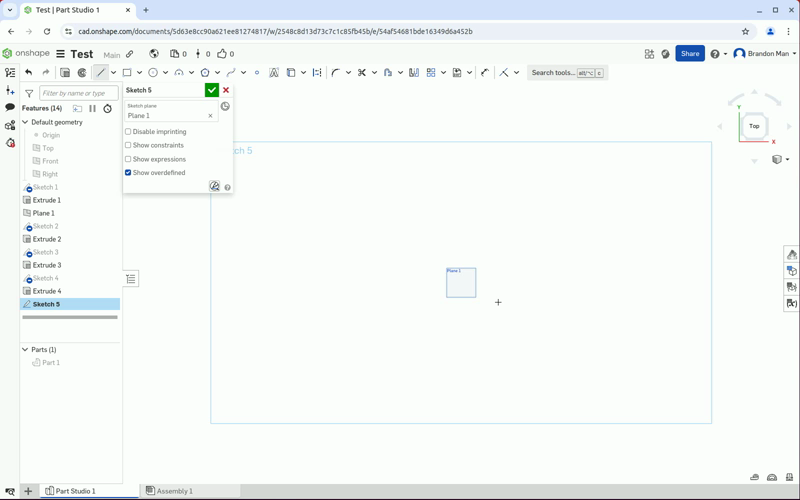
click(498, 301)
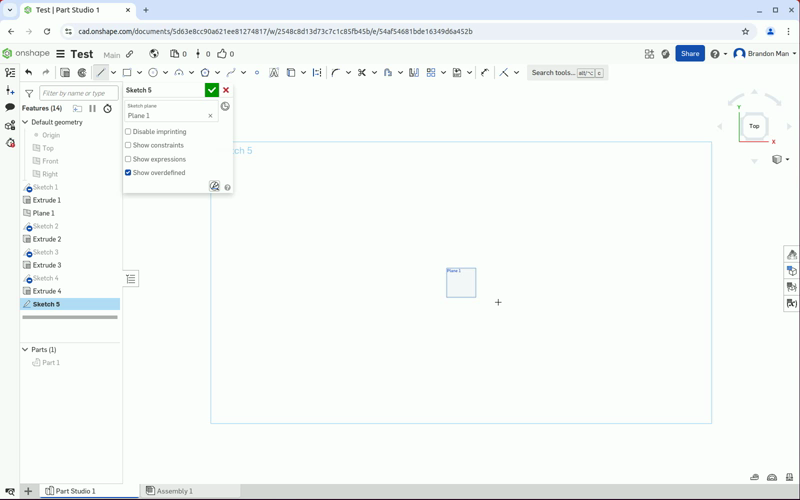
key_up(shift)
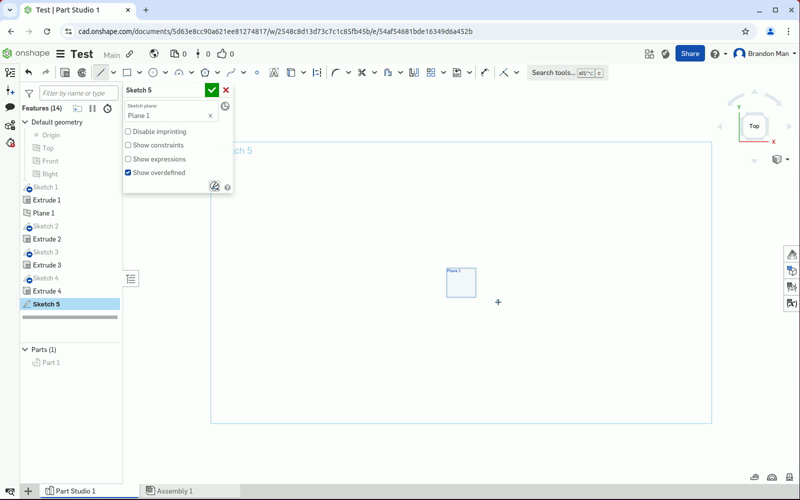
key_down(shift)
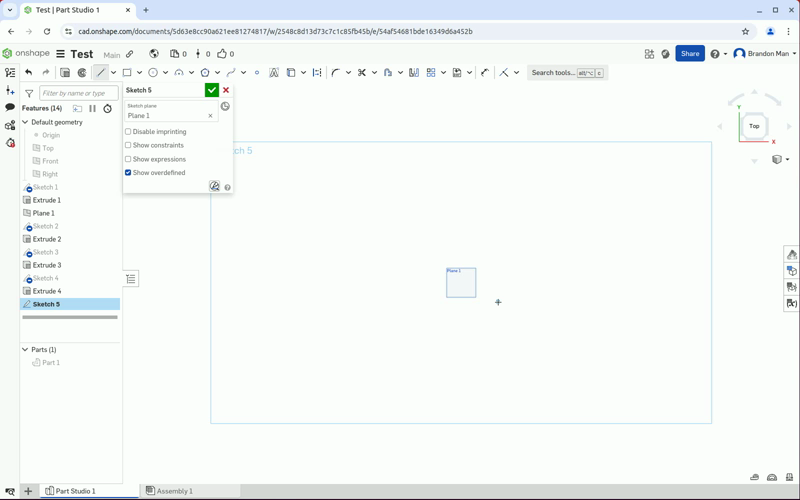
mouse_move(528, 301)
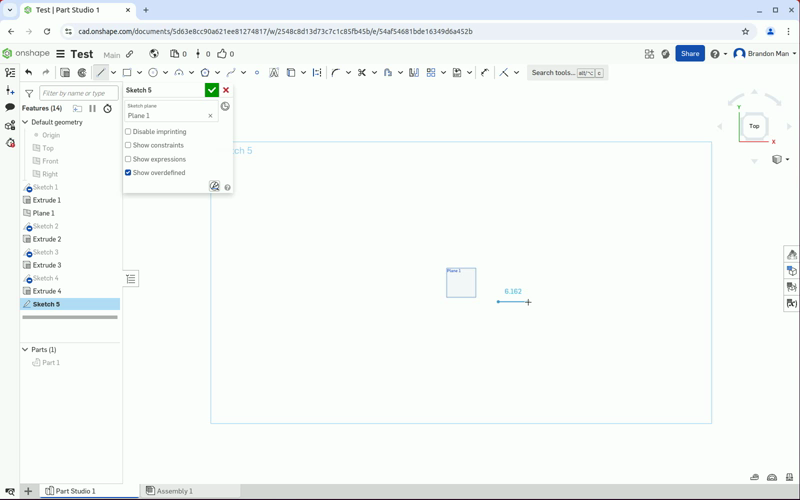
mouse_move(518, 301)
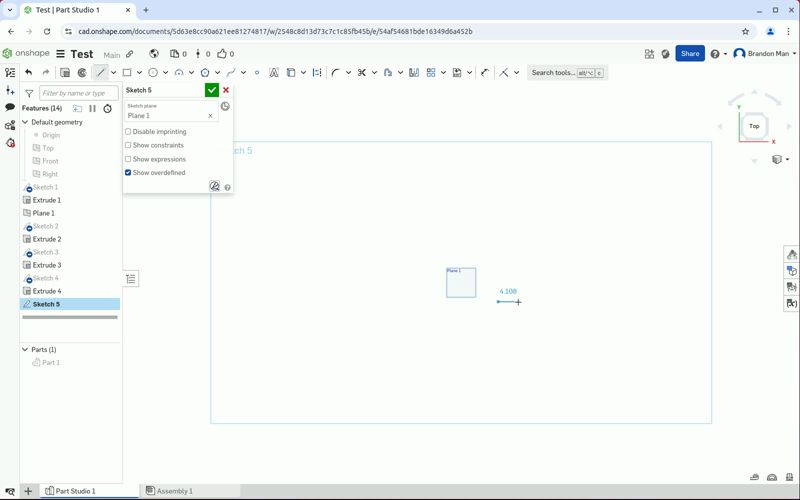
click(518, 301)
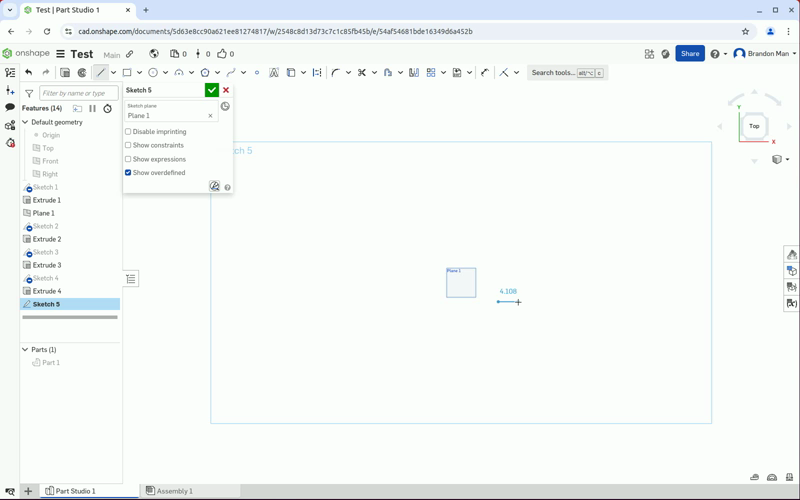
key_up(shift)
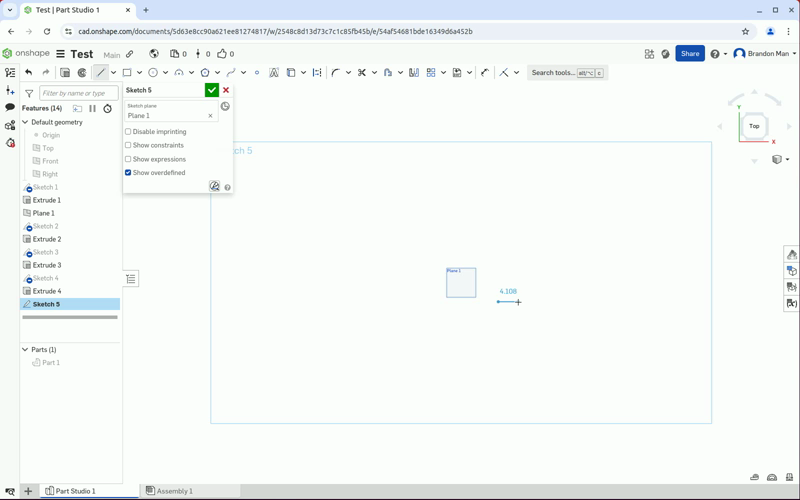
key_down(shift)
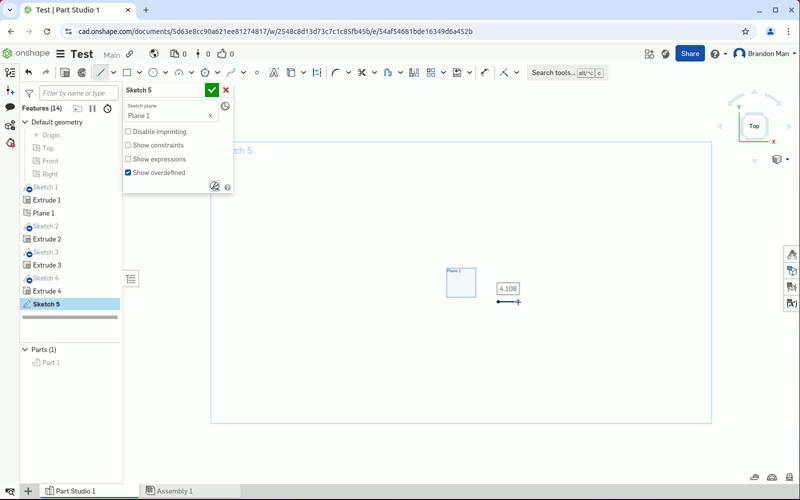
mouse_move(548, 301)
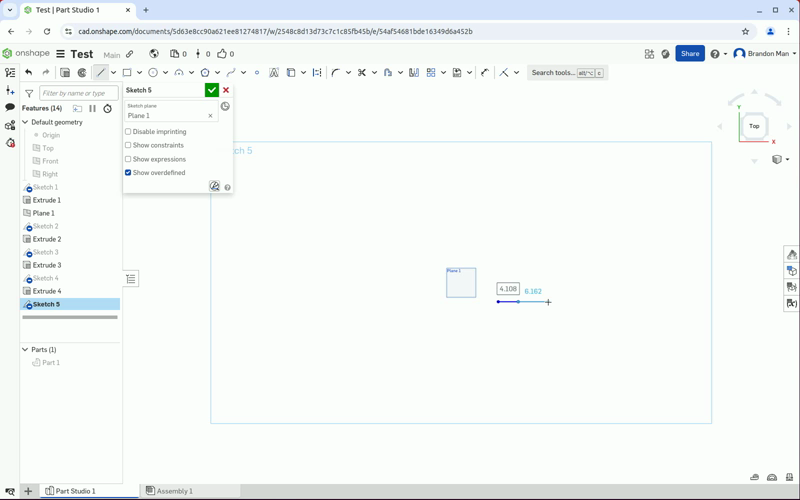
mouse_move(518, 282)
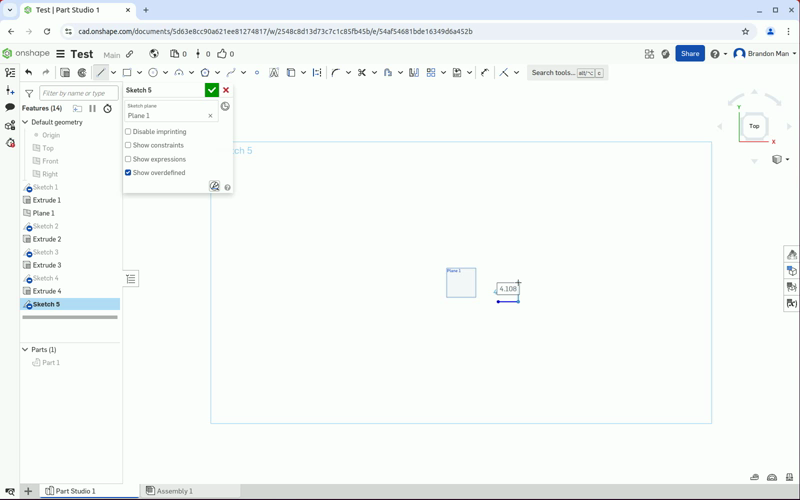
click(518, 282)
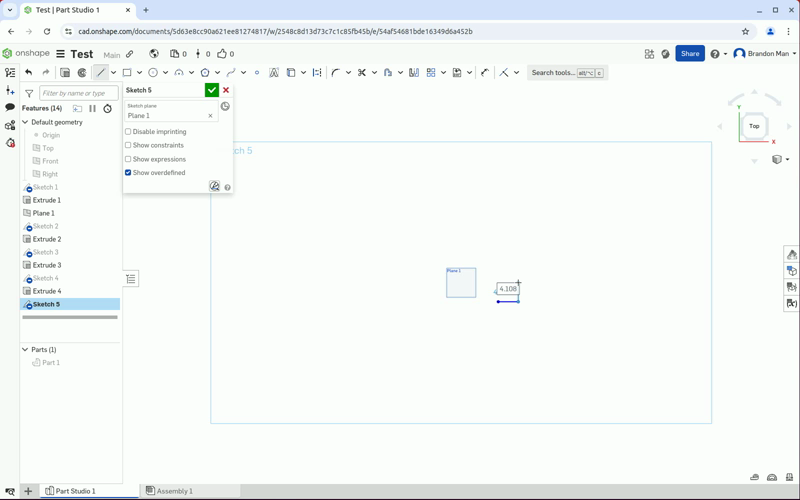
key_up(shift)
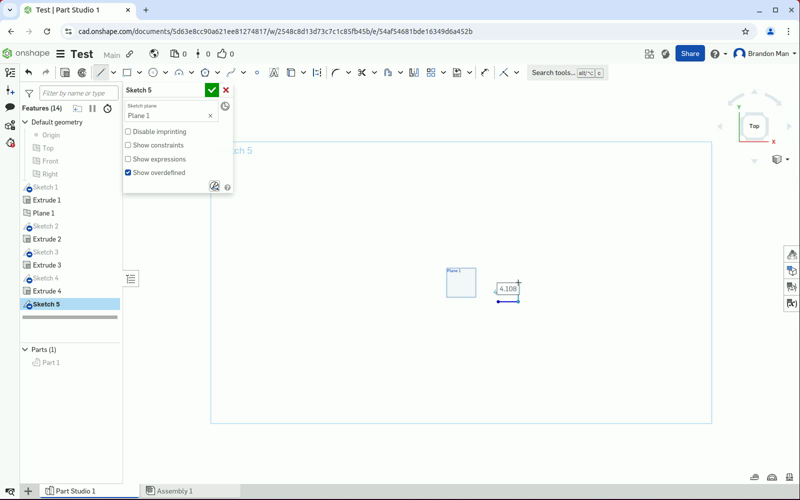
key_down(shift)
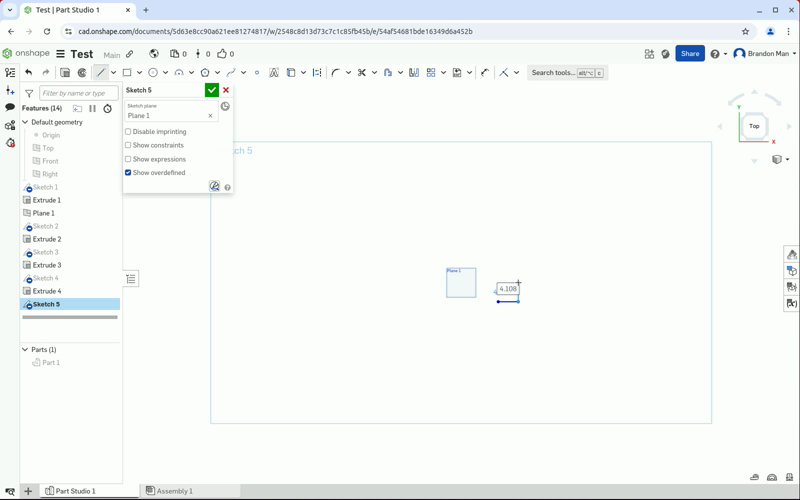
mouse_move(548, 282)
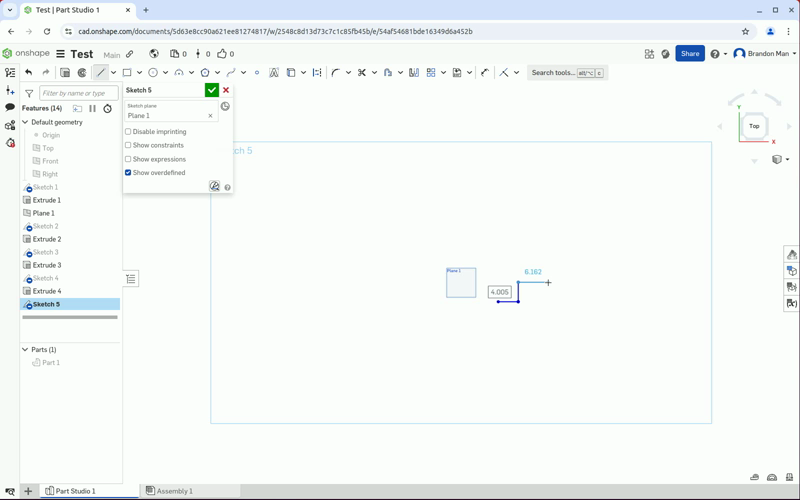
mouse_move(498, 282)
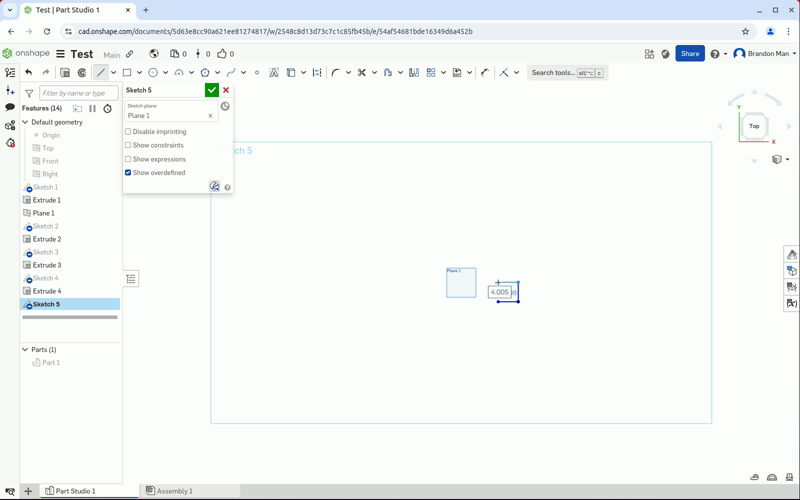
click(498, 282)
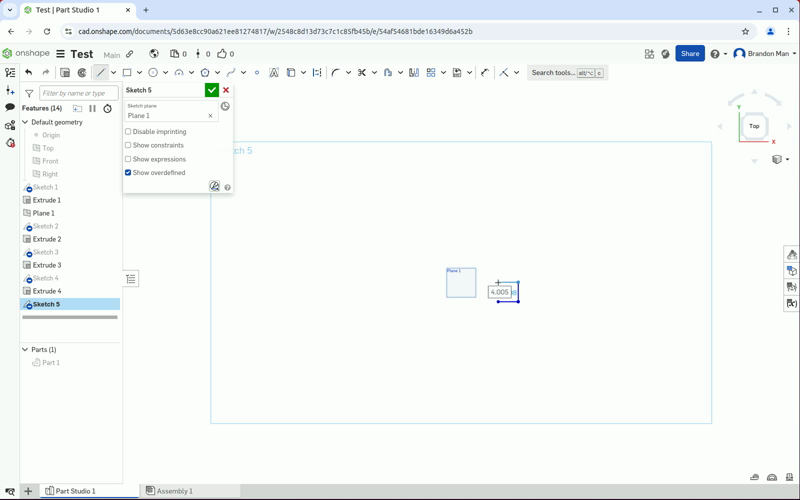
key_up(shift)
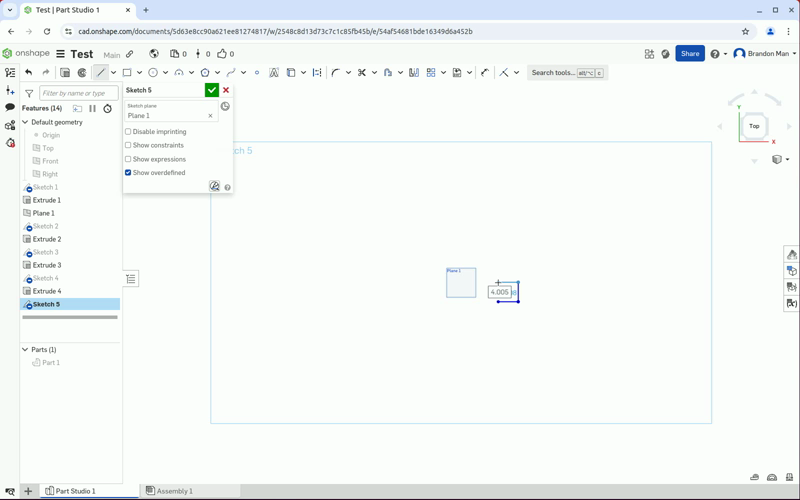
mouse_move(528, 282)
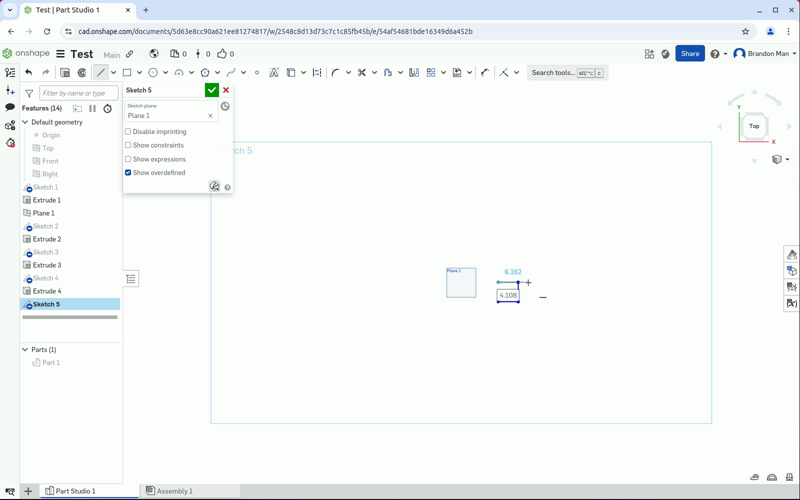
key_down(shift)
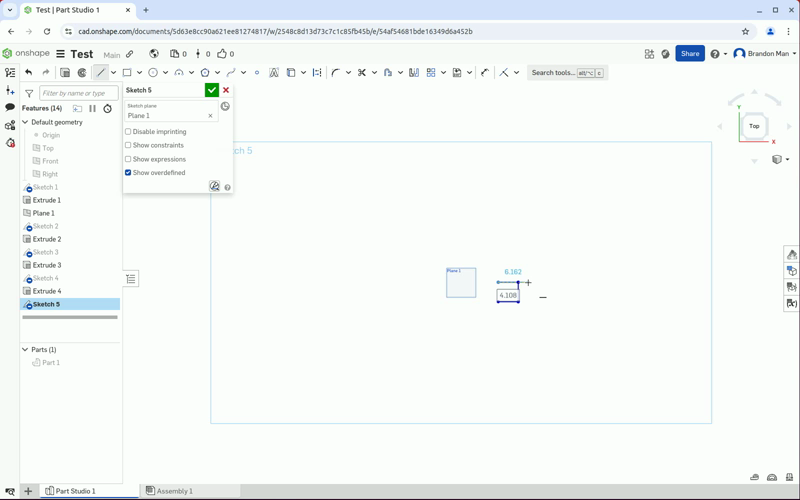
mouse_move(498, 301)
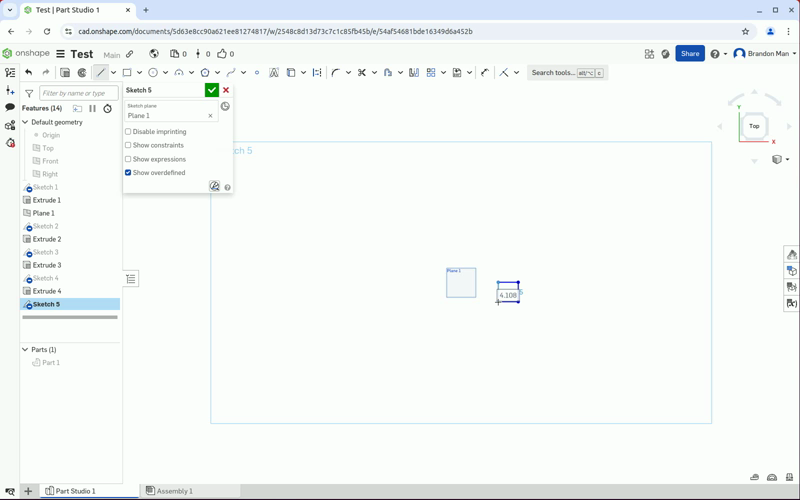
key_up(shift)
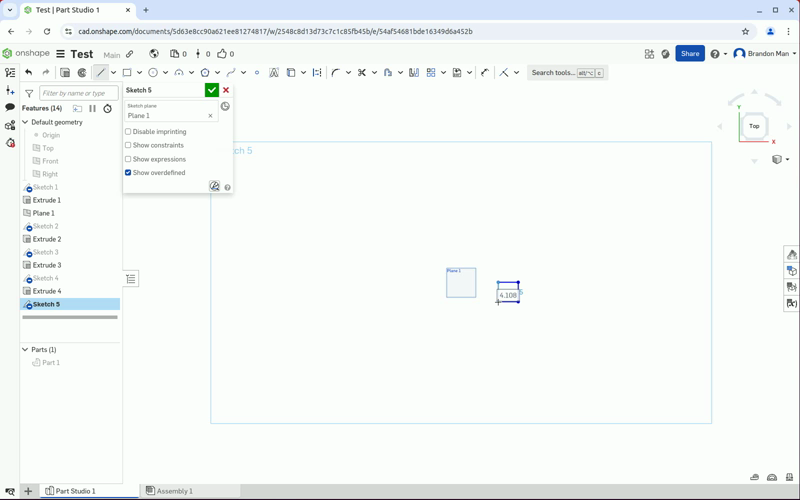
click(498, 301)
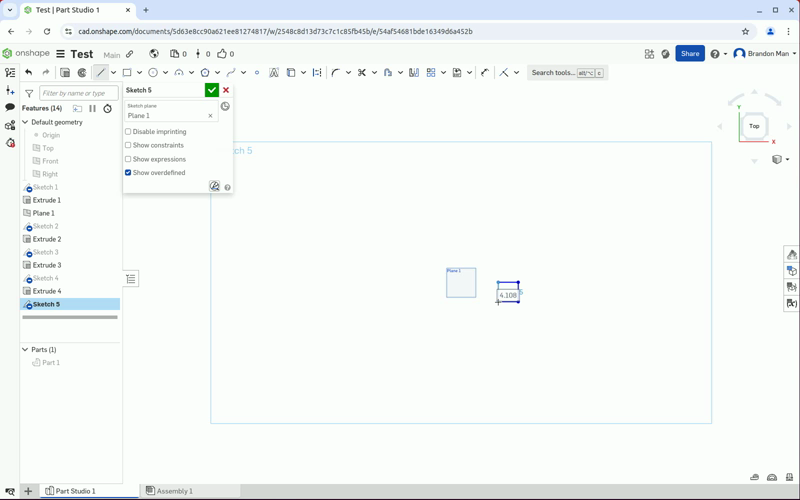
key(esc)
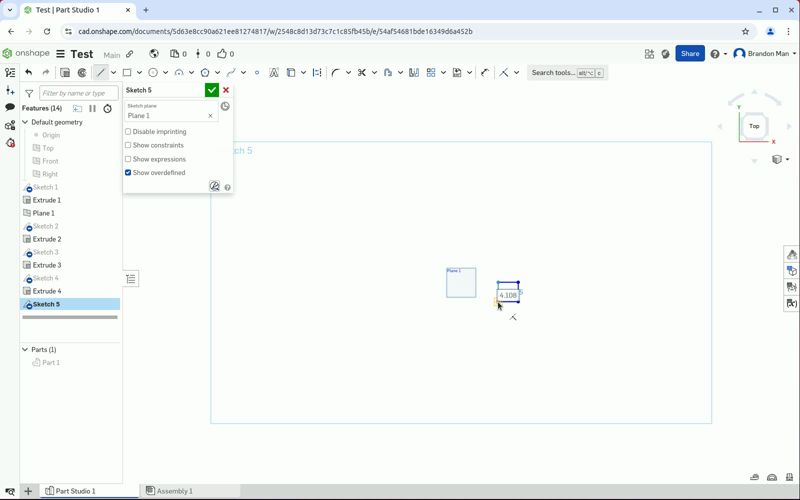
mouse_move(502, 297)
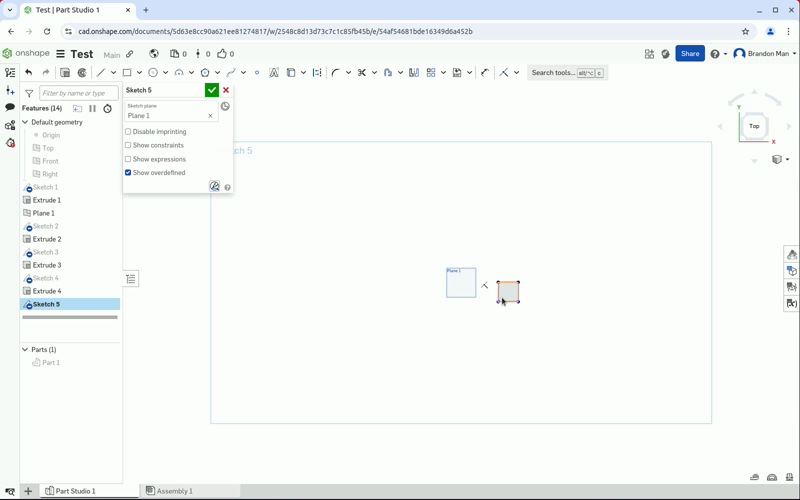
scroll(6)
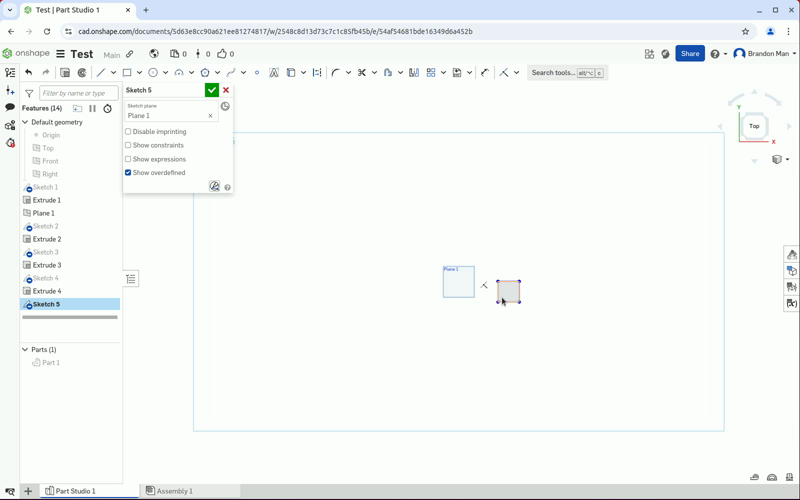
scroll(6)
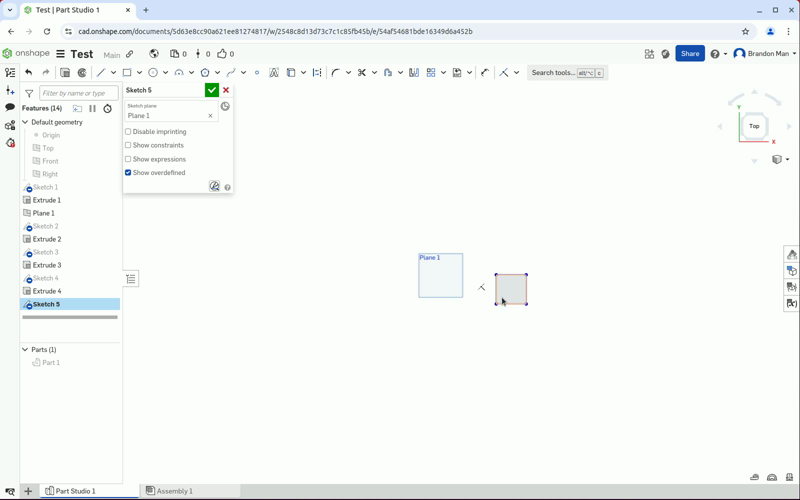
scroll(6)
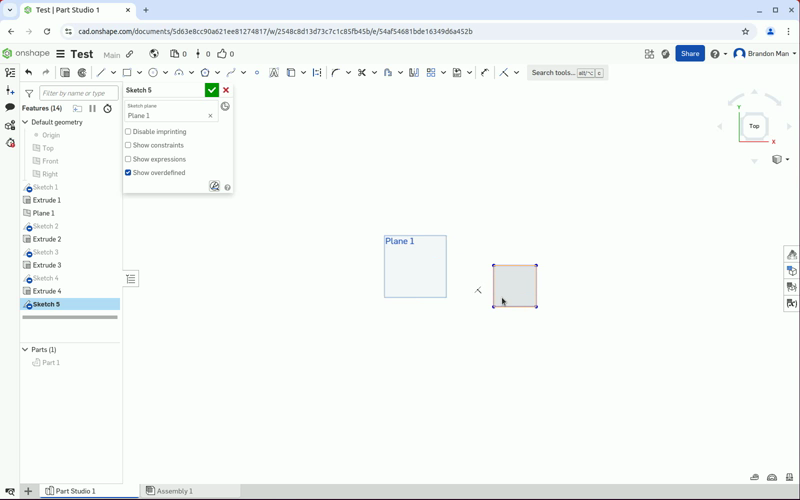
scroll(6)
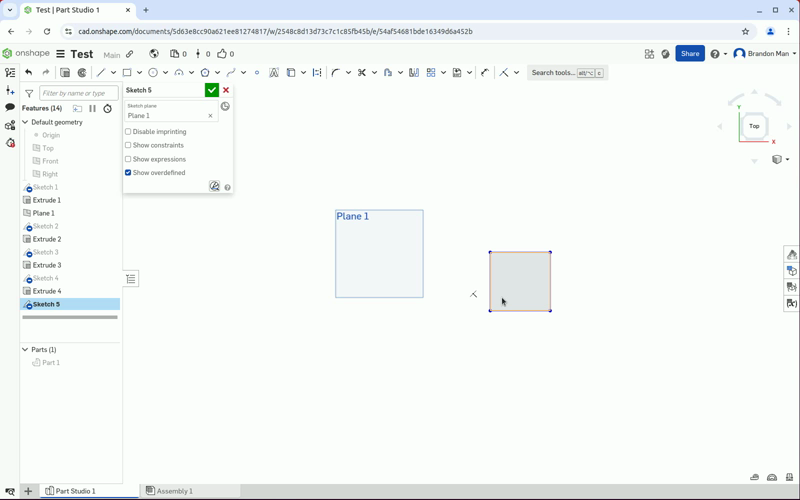
scroll(6)
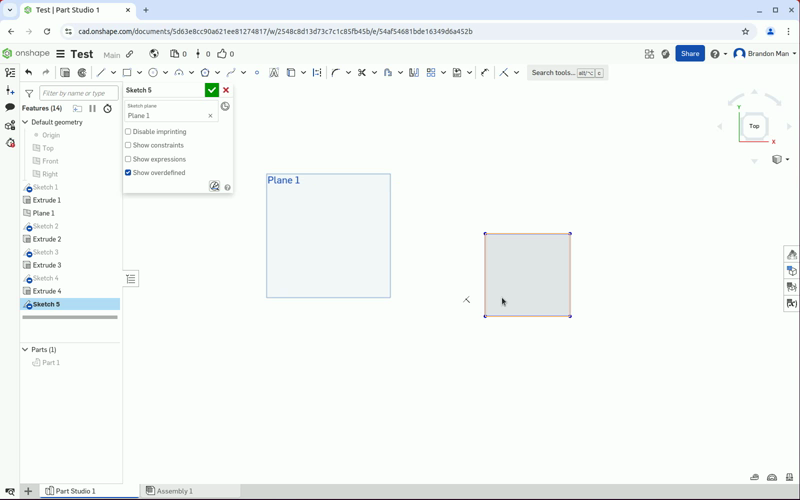
scroll(6)
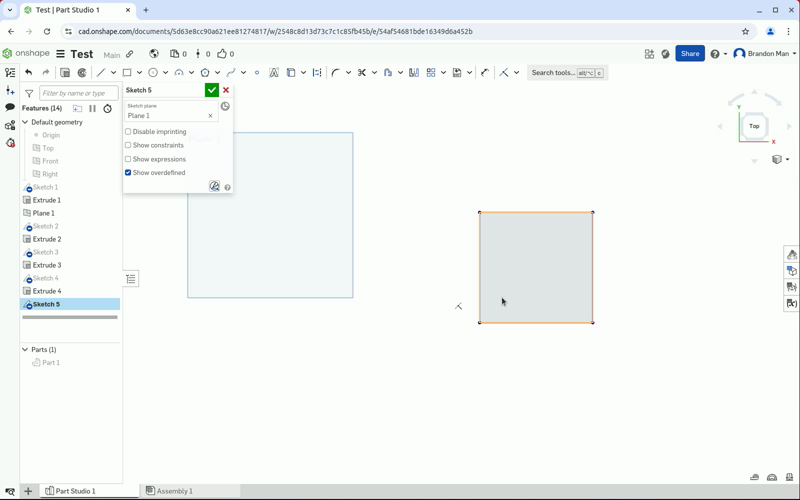
scroll(6)
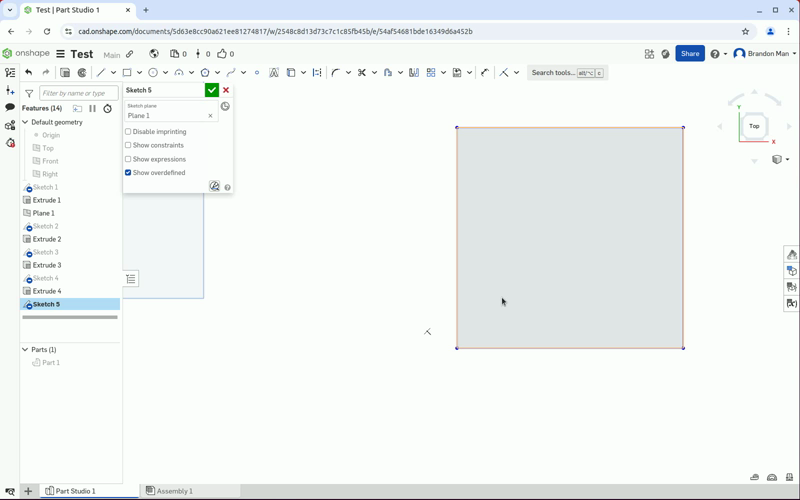
click(502, 297)
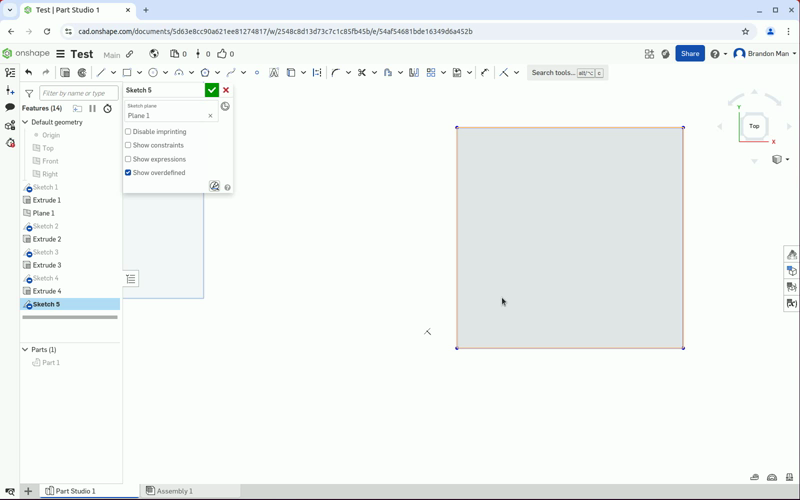
scroll(-6)
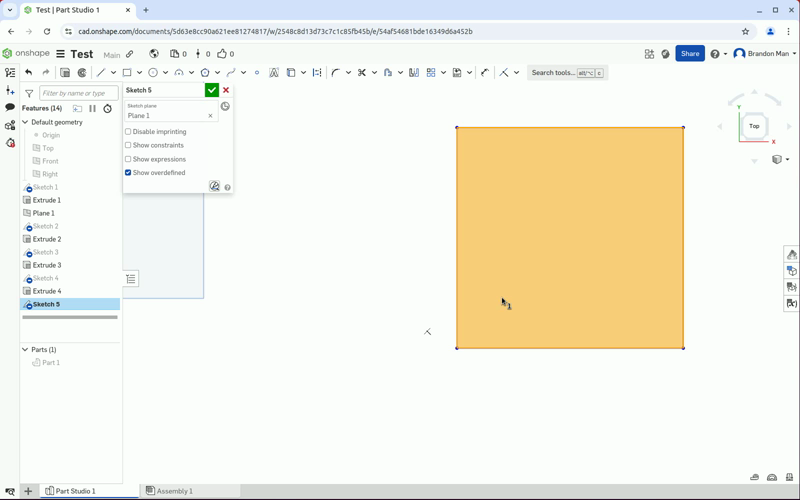
scroll(-6)
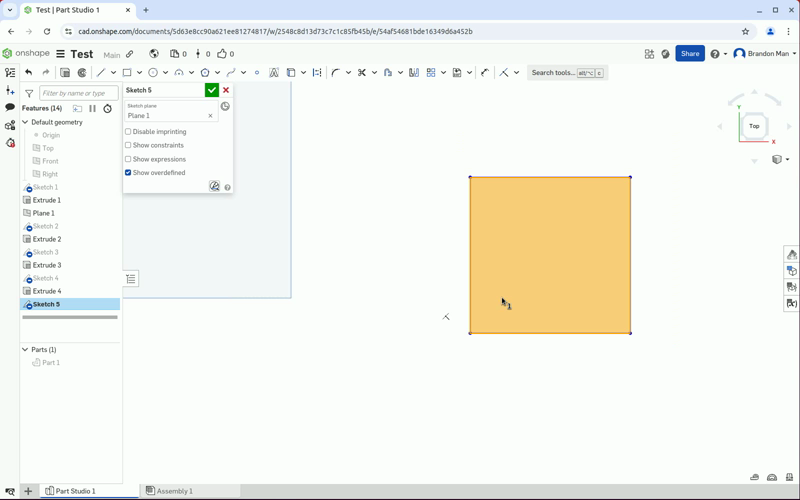
scroll(-6)
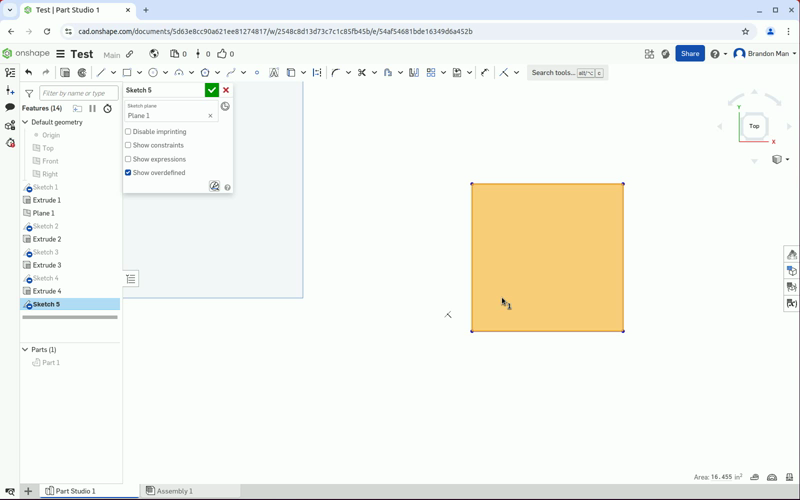
scroll(-6)
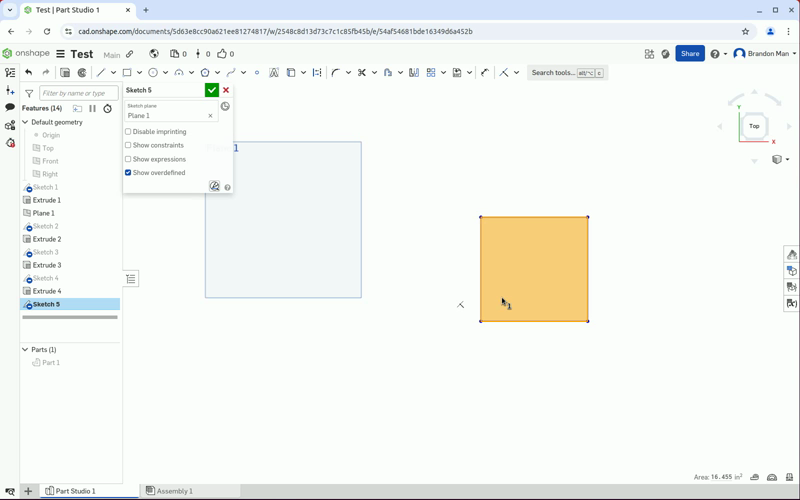
scroll(-6)
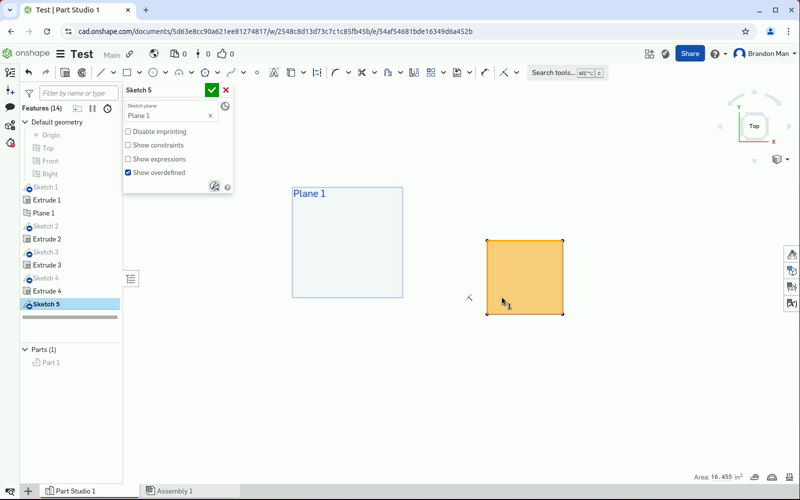
scroll(-6)
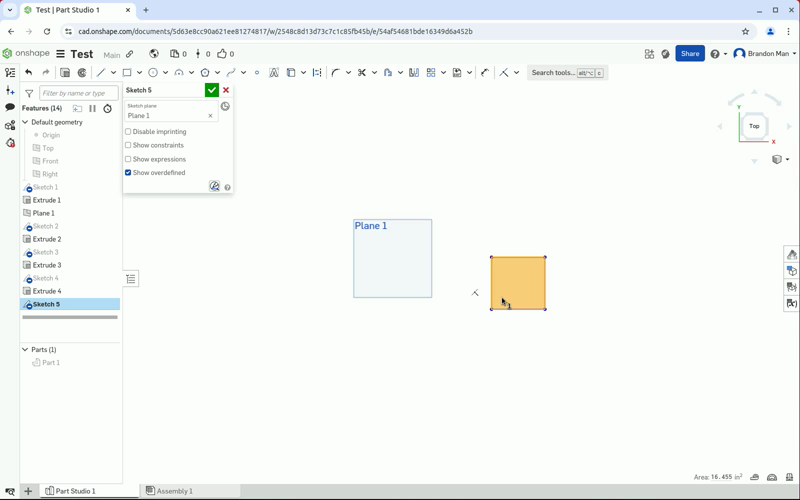
scroll(-6)
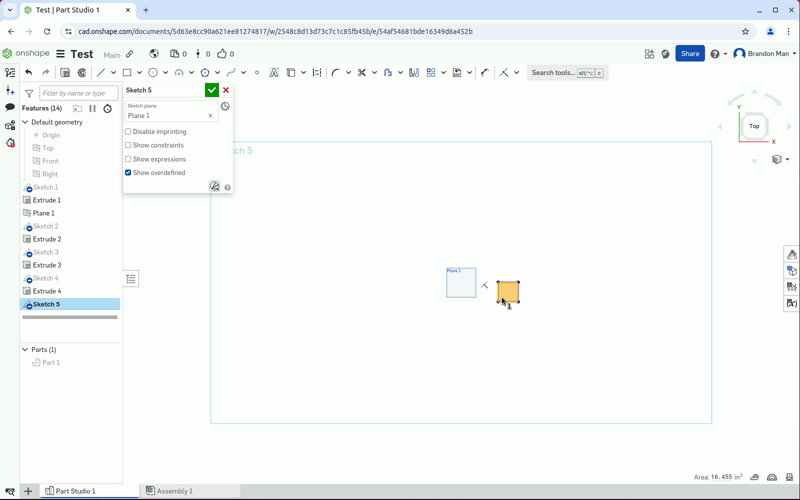
mouse_move(73, 352)
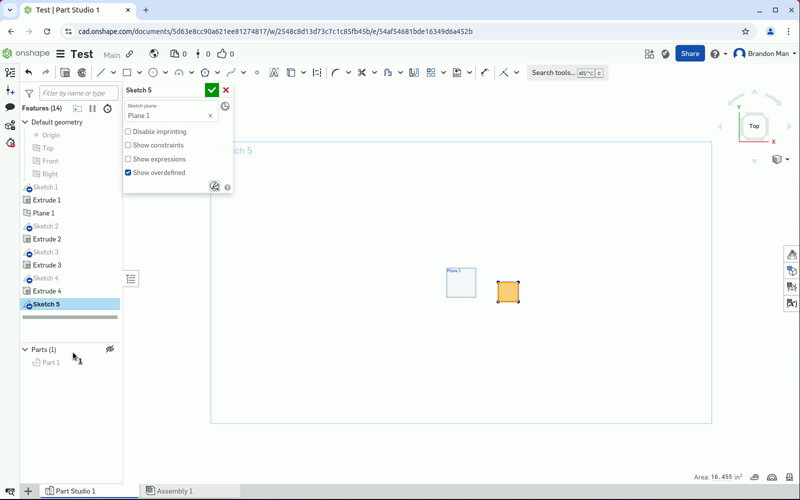
key(shift+y)
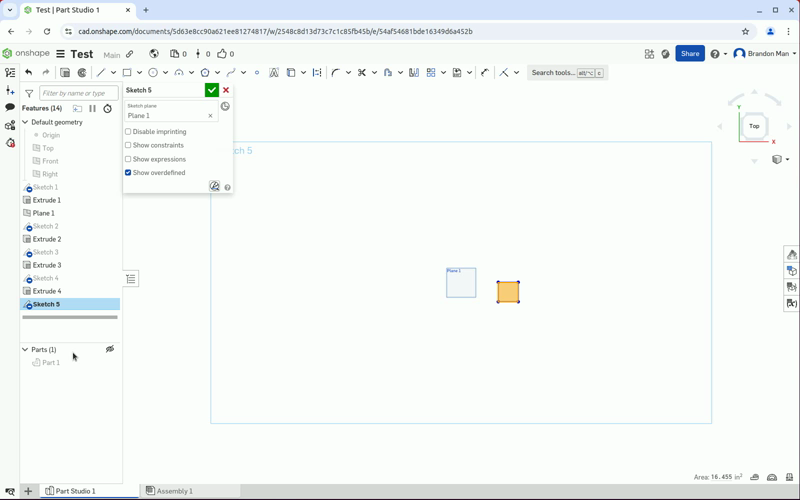
key(shift+e)
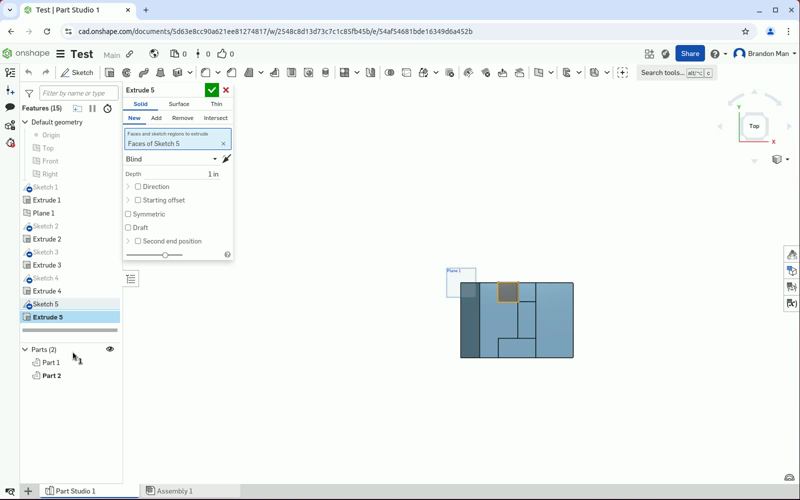
mouse_move(143, 106)
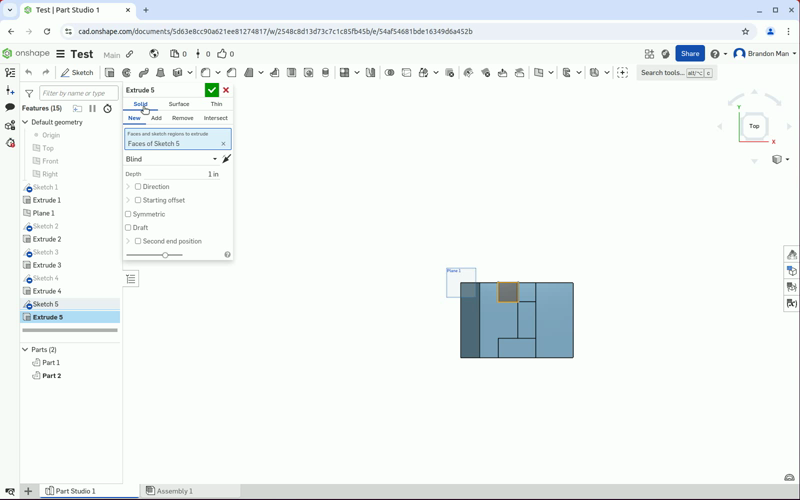
click(143, 106)
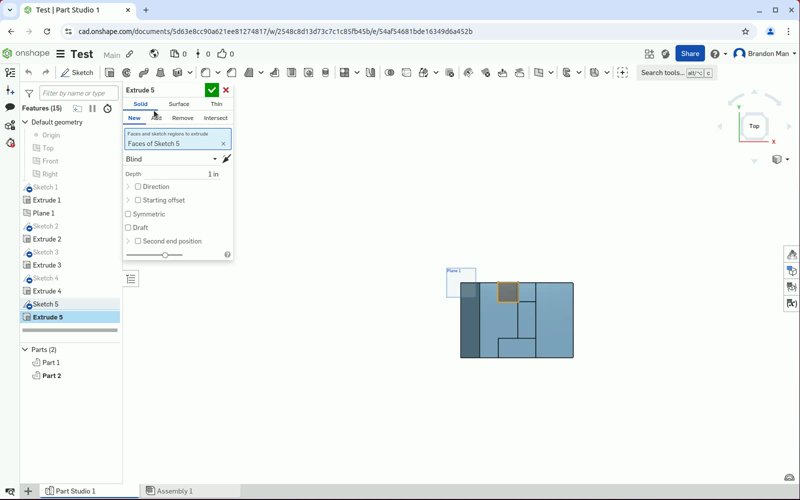
mouse_move(186, 120)
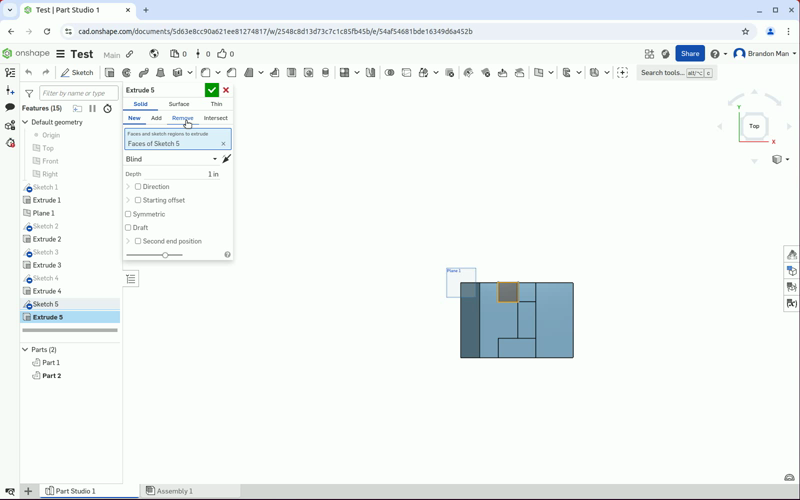
click(186, 120)
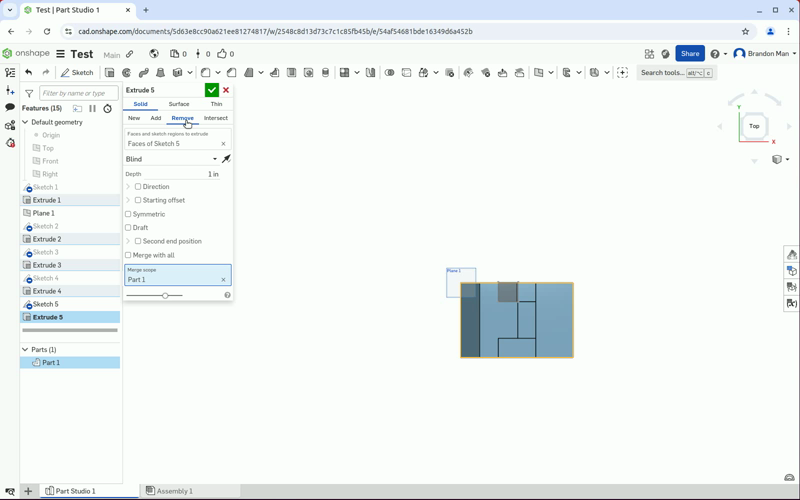
key(tab, 4)
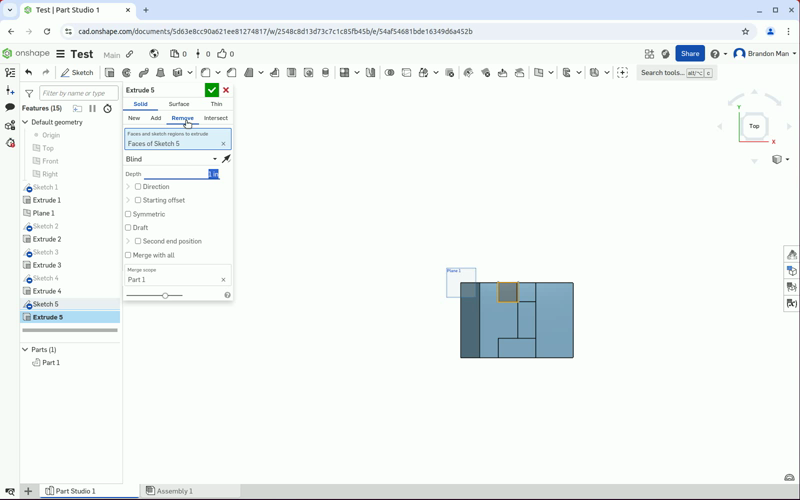
text(7.703)
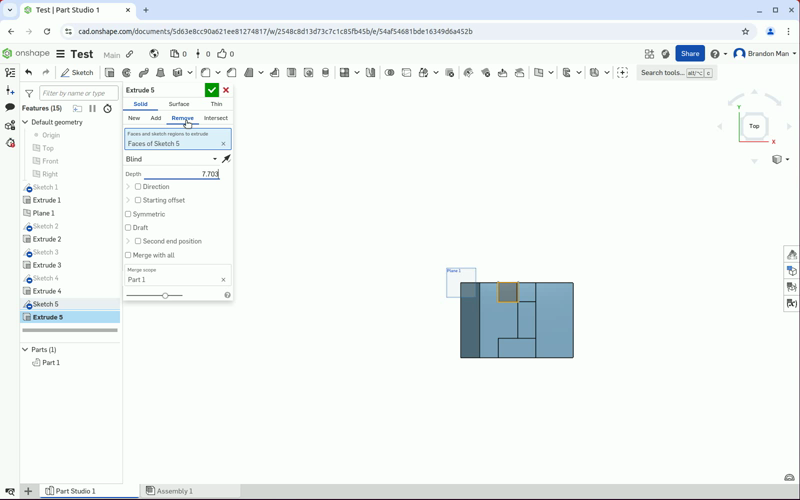
key(tab, 6)
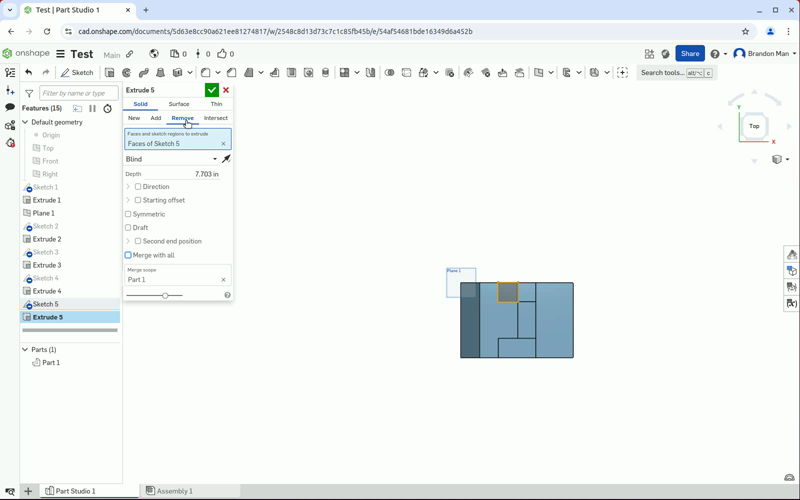
key(space)
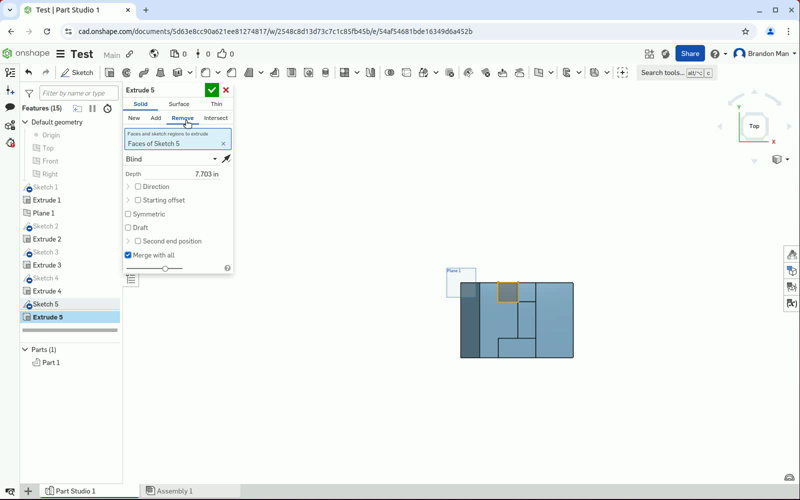
key(enter)
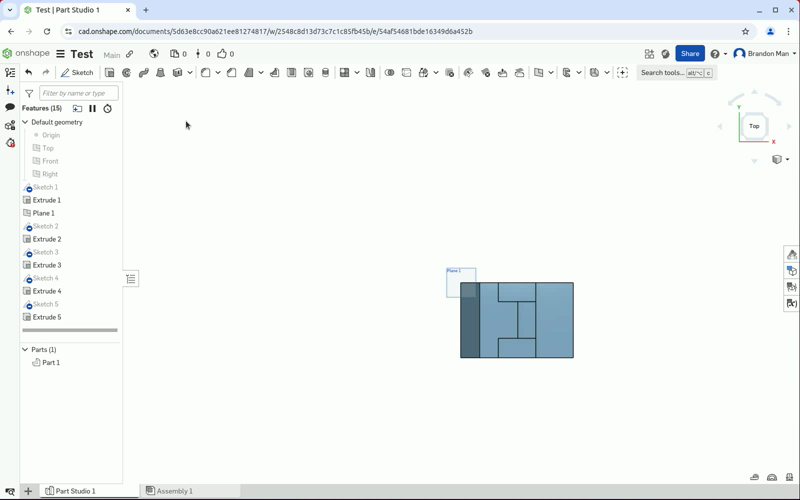
key(shift+h)
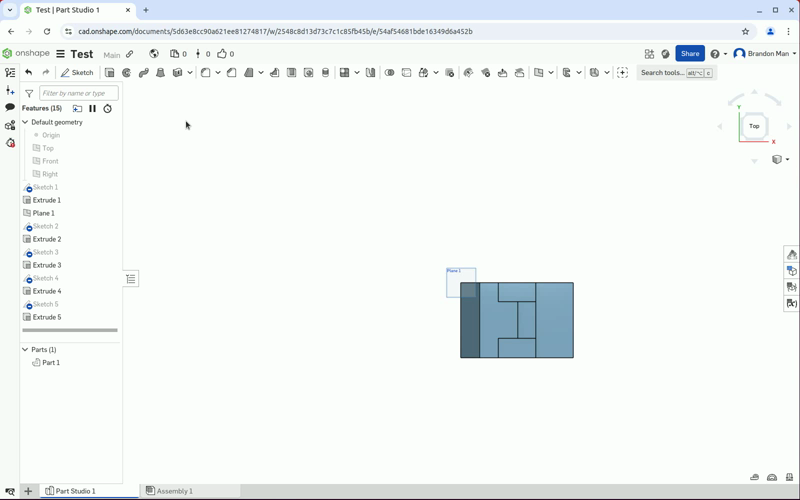
key(shift+h)
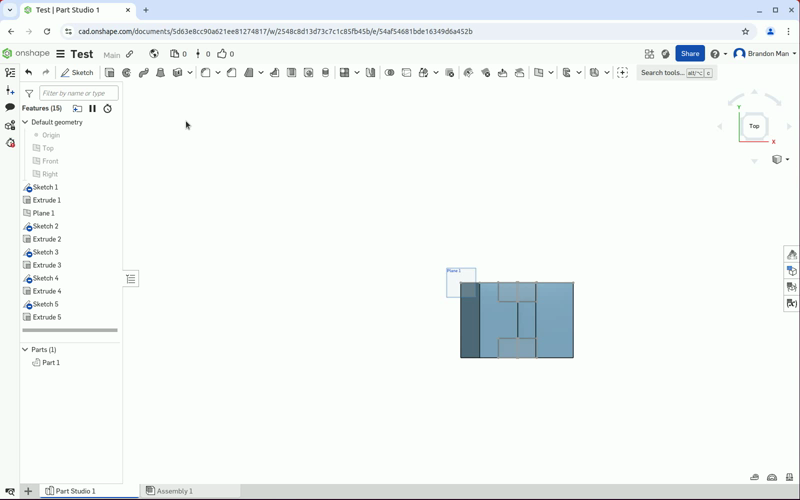
key(shift+7)
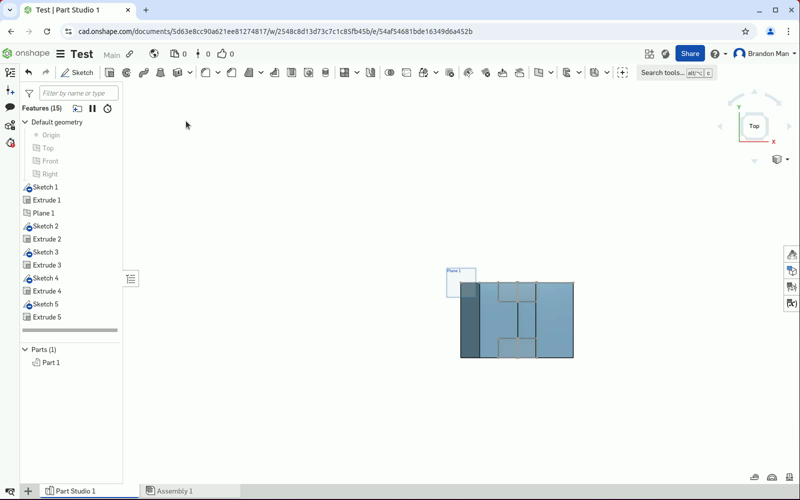
key(up, 3)
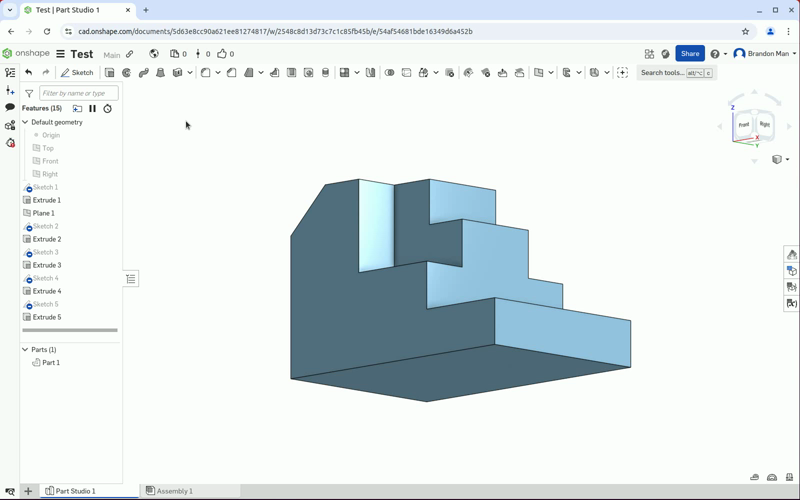
key(left, 3)
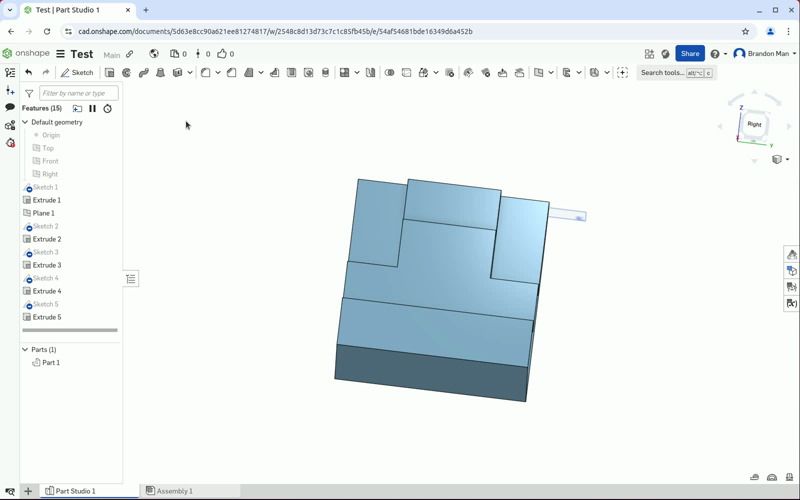
key(right, 3)
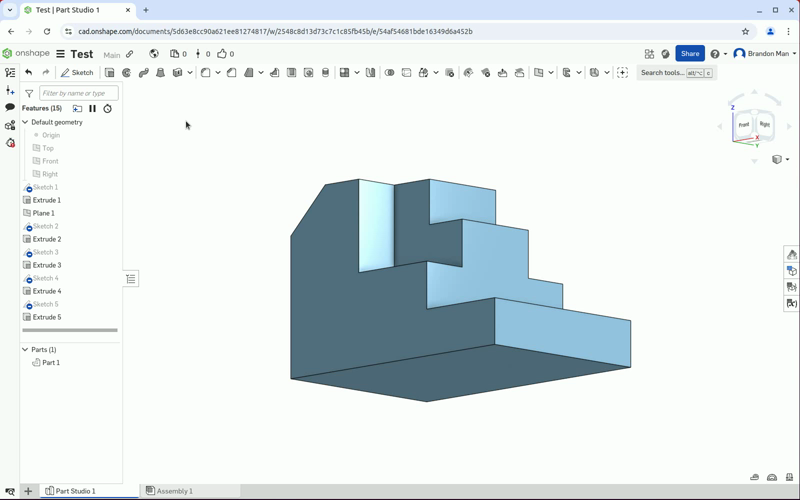
key(down, 3)
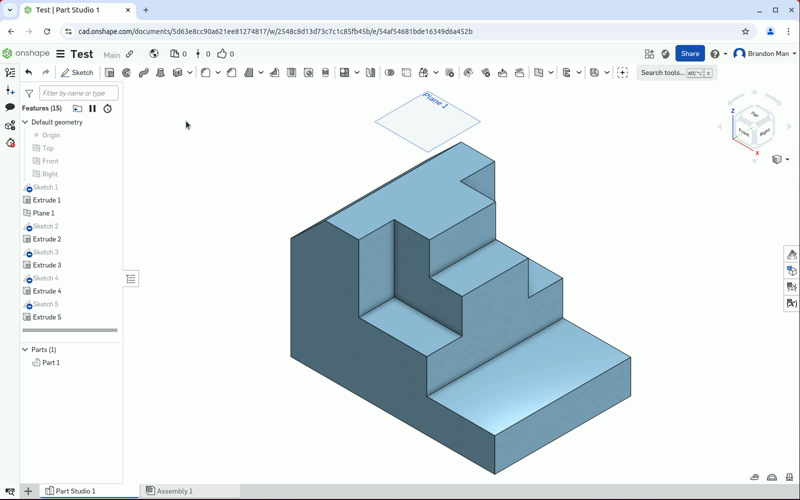
mouse_move(73, 189)
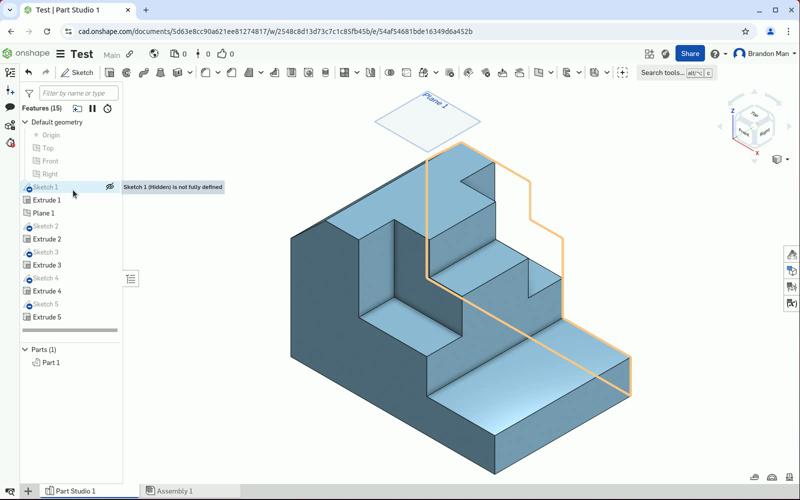
click(73, 189)